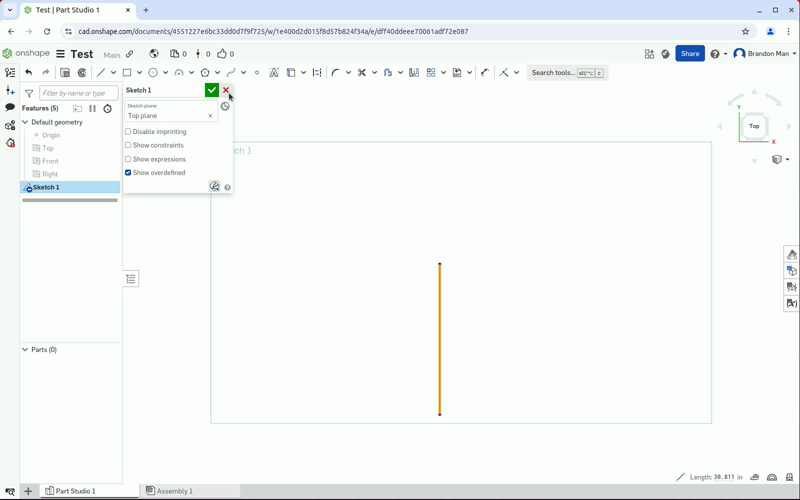
key(shift+h)
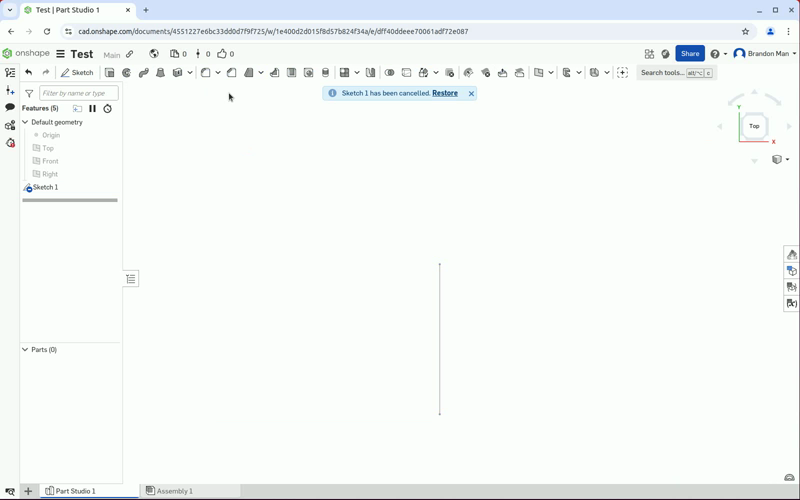
key(shift+s)
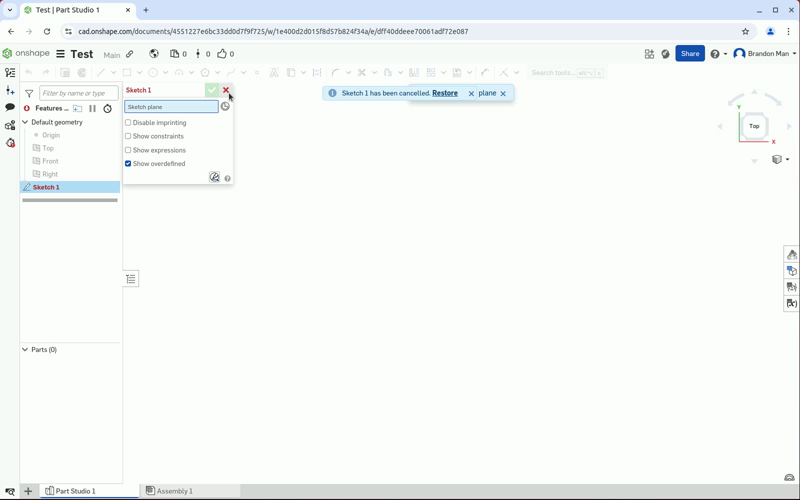
mouse_move(73, 150)
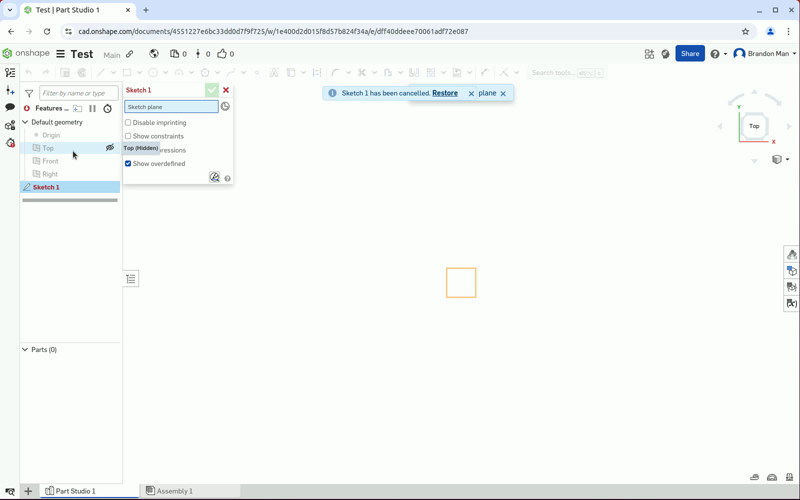
click(73, 150)
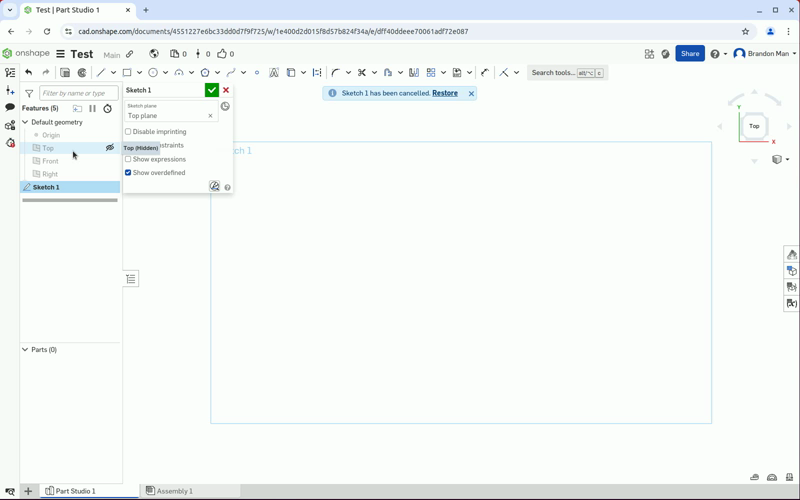
mouse_move(73, 352)
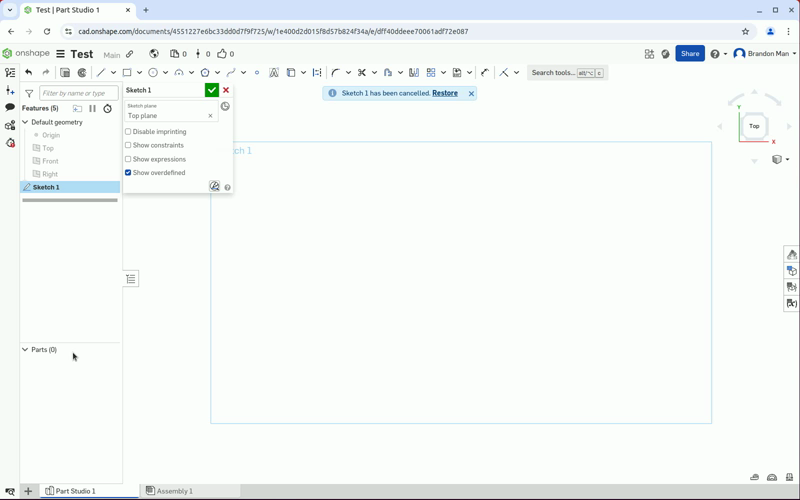
key(y)
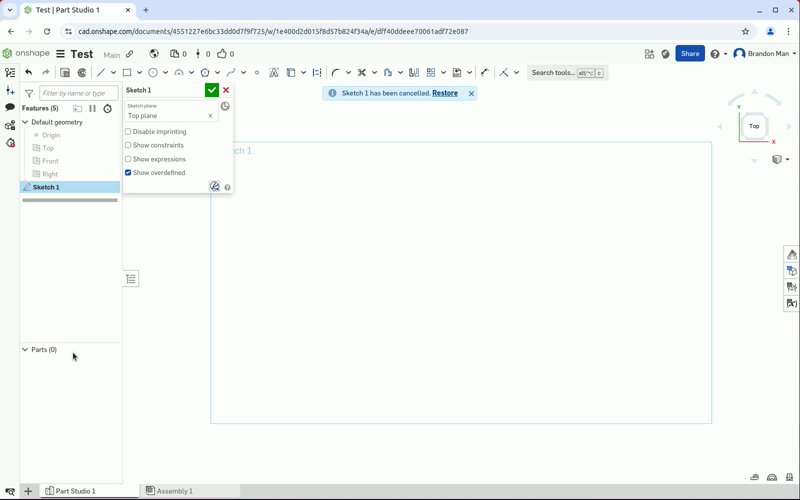
key(l)
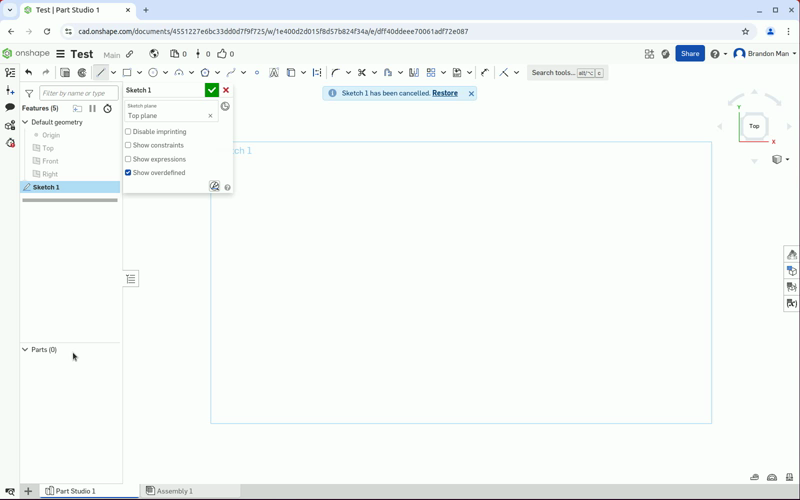
key_down(shift)
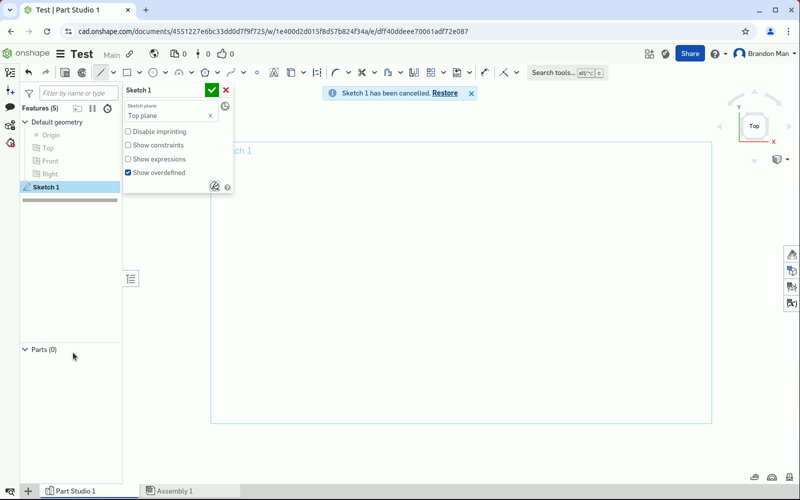
mouse_move(353, 395)
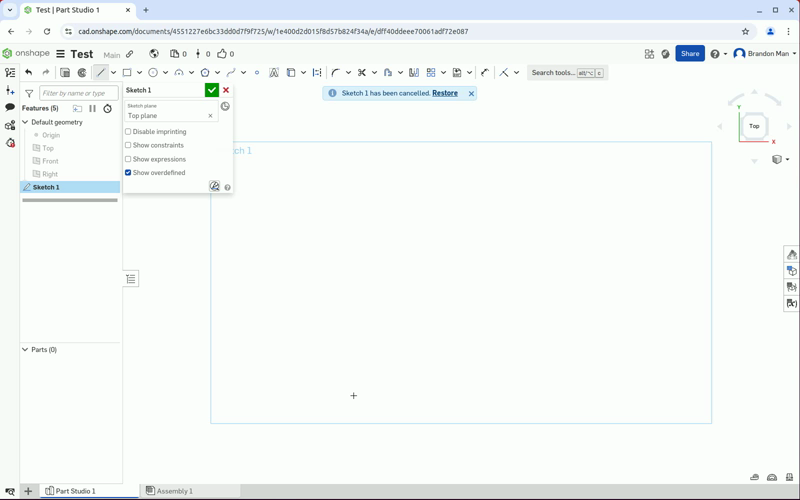
click(353, 395)
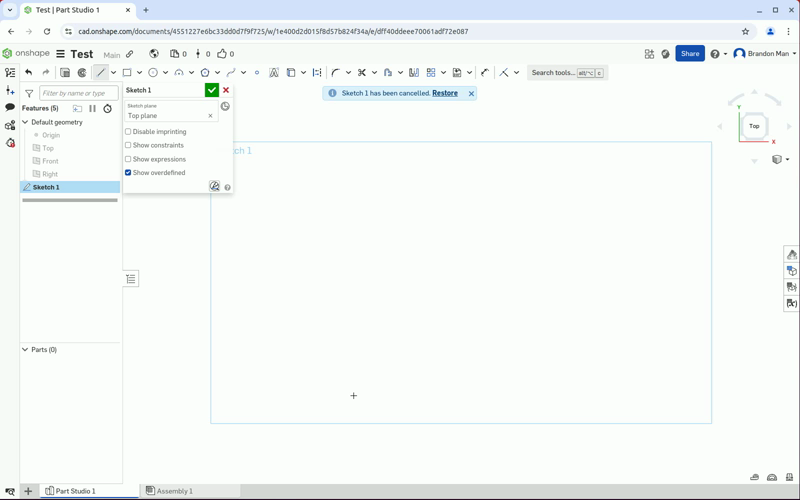
key_up(shift)
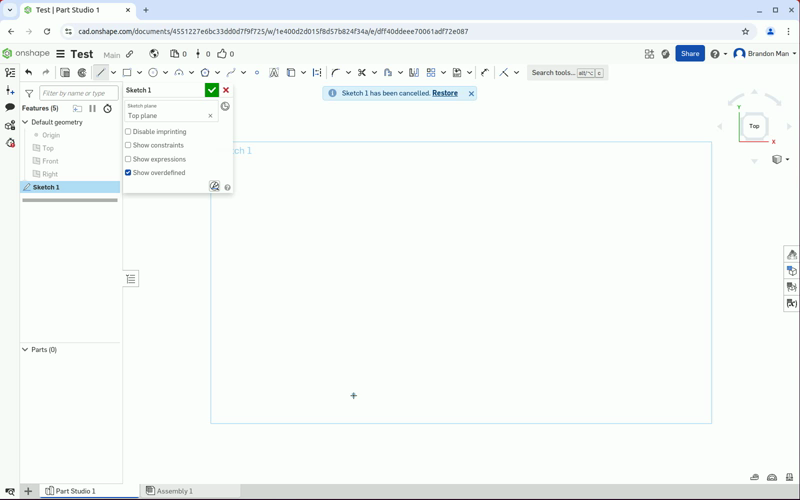
key_down(shift)
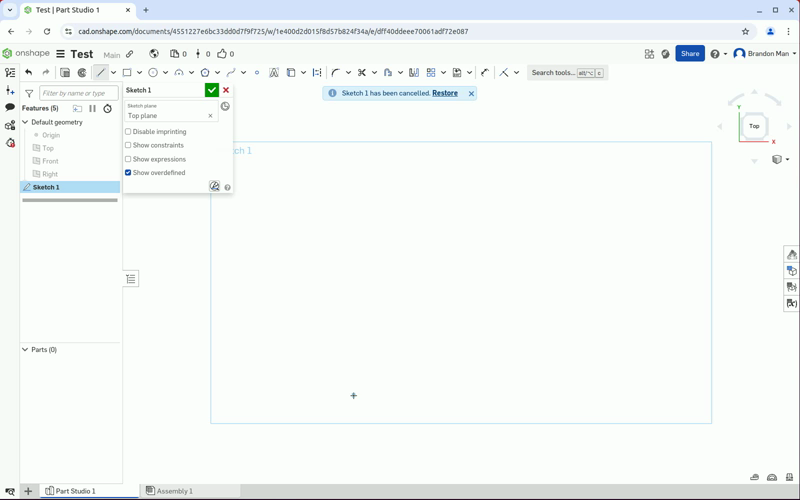
mouse_move(460, 395)
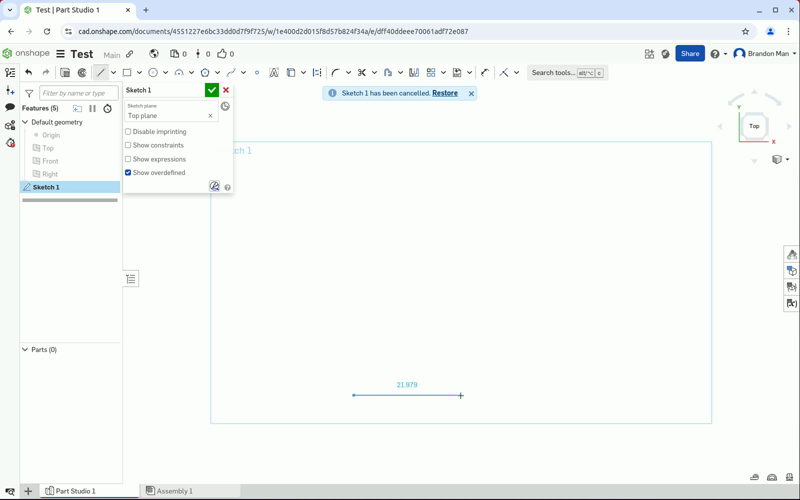
click(460, 395)
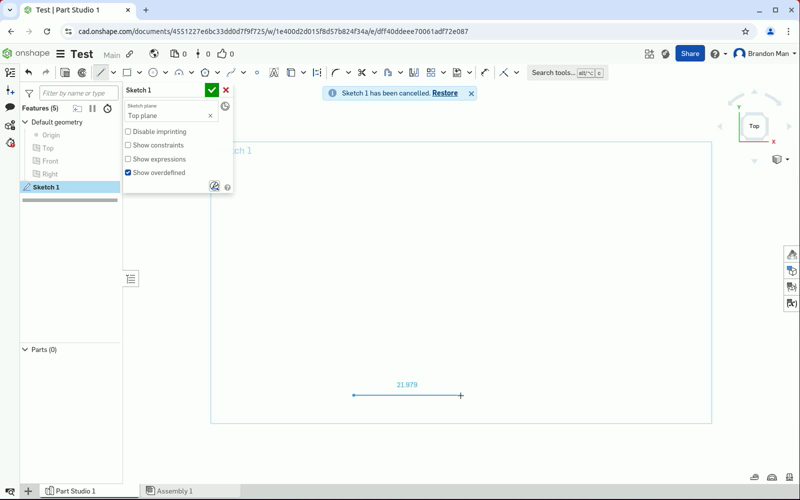
key_up(shift)
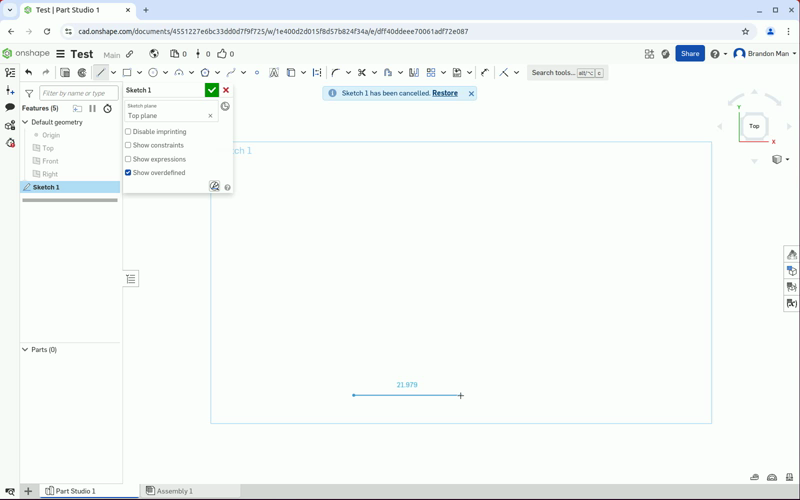
key_down(shift)
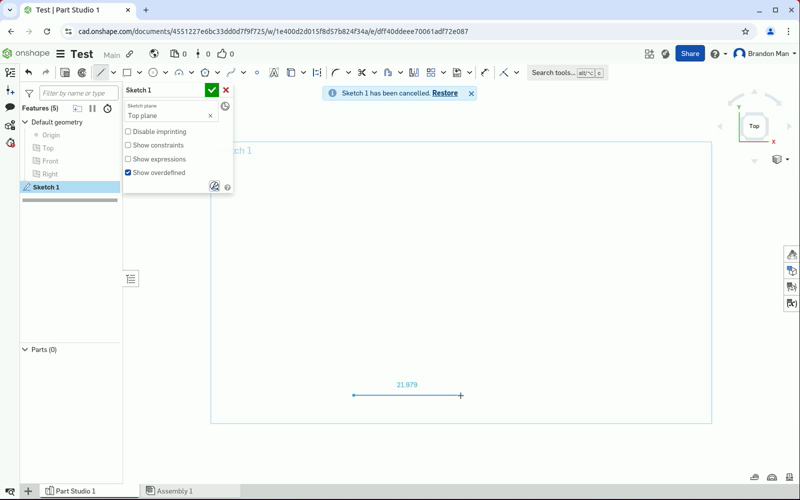
mouse_move(460, 207)
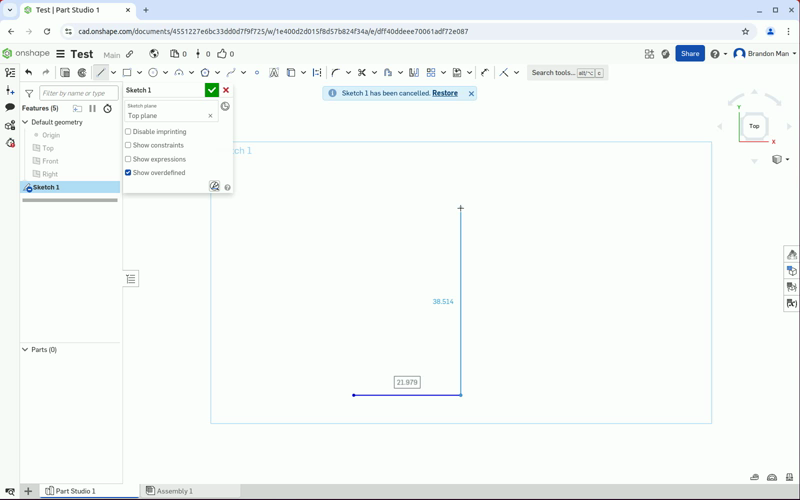
click(460, 207)
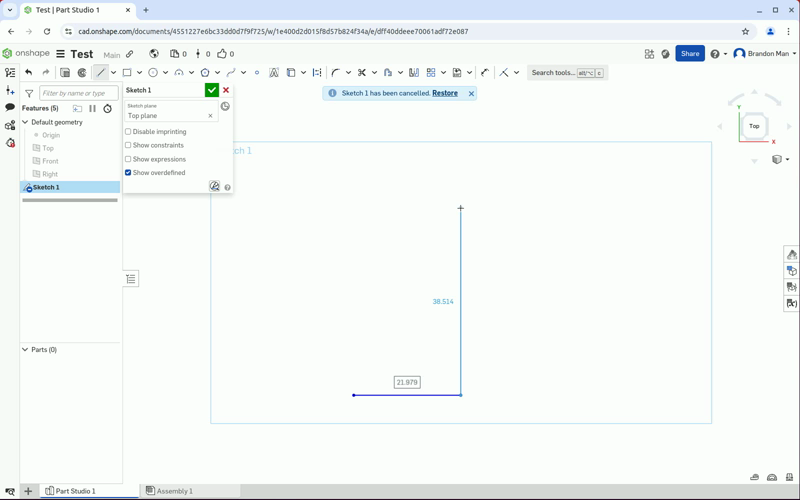
key_up(shift)
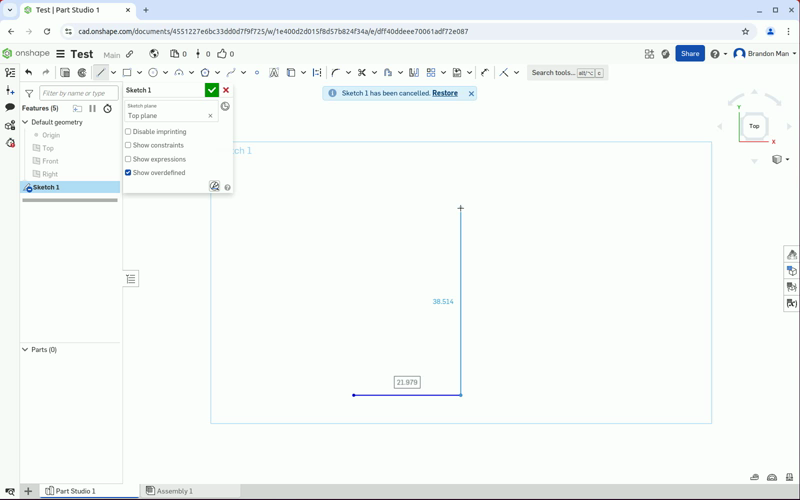
key_down(shift)
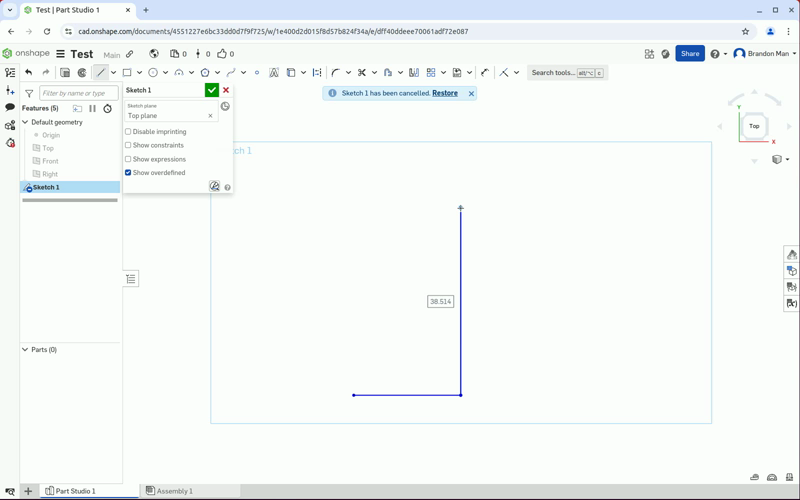
mouse_move(353, 207)
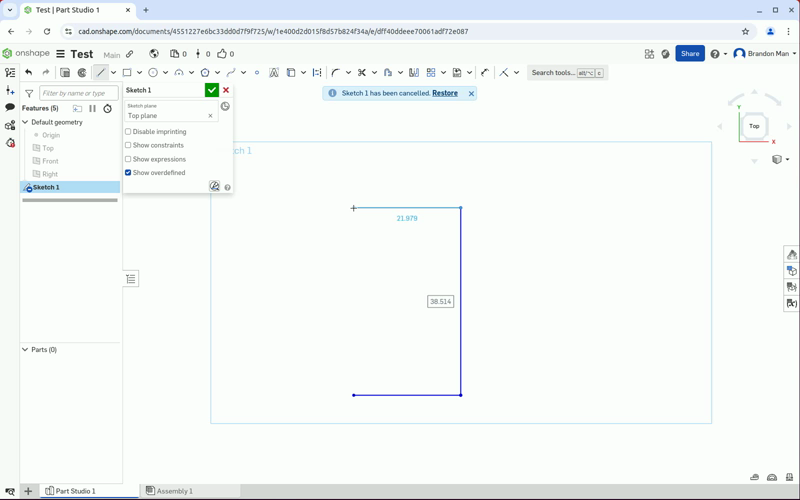
click(353, 207)
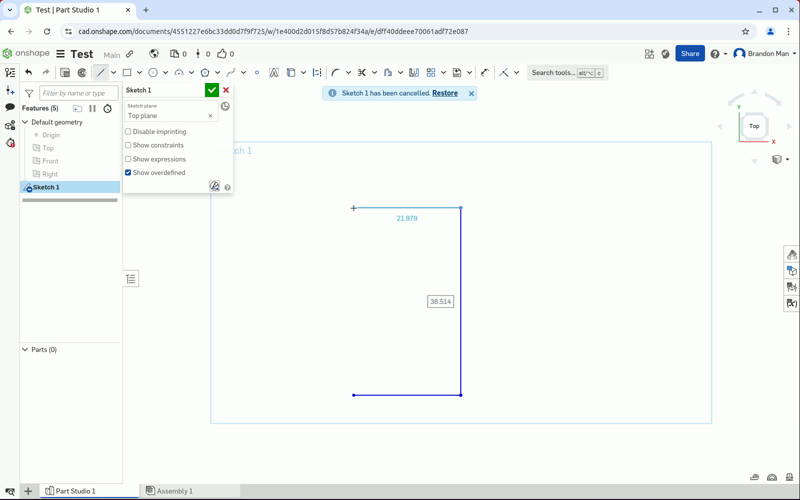
key_up(shift)
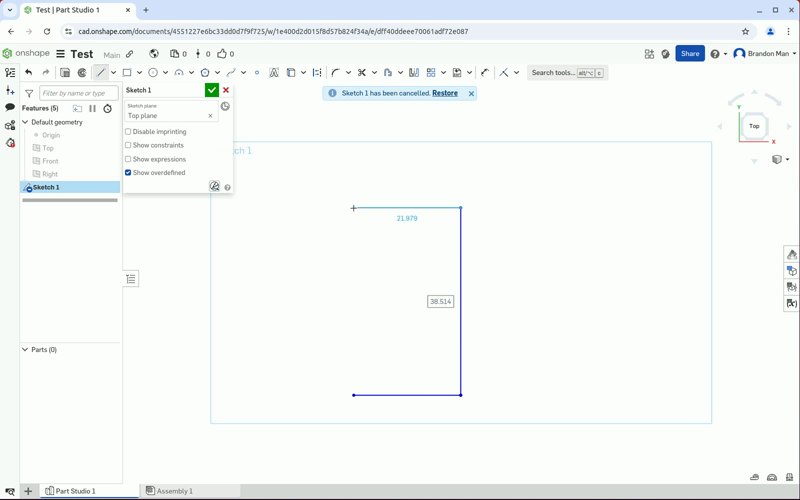
key_down(shift)
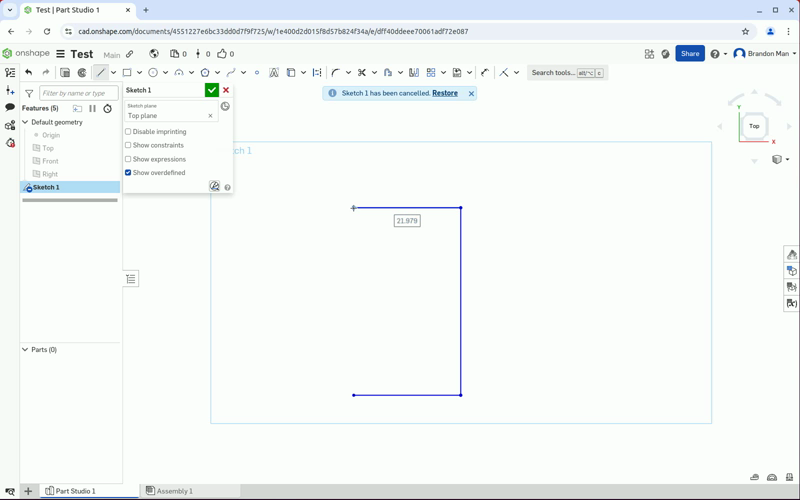
mouse_move(353, 395)
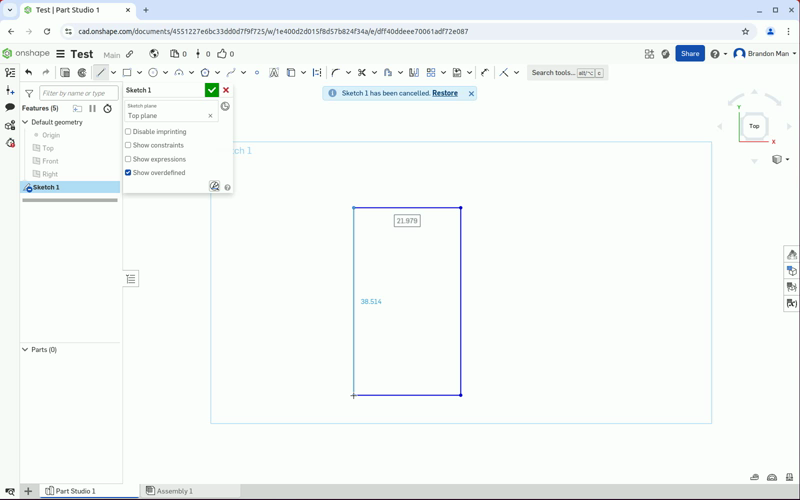
key_up(shift)
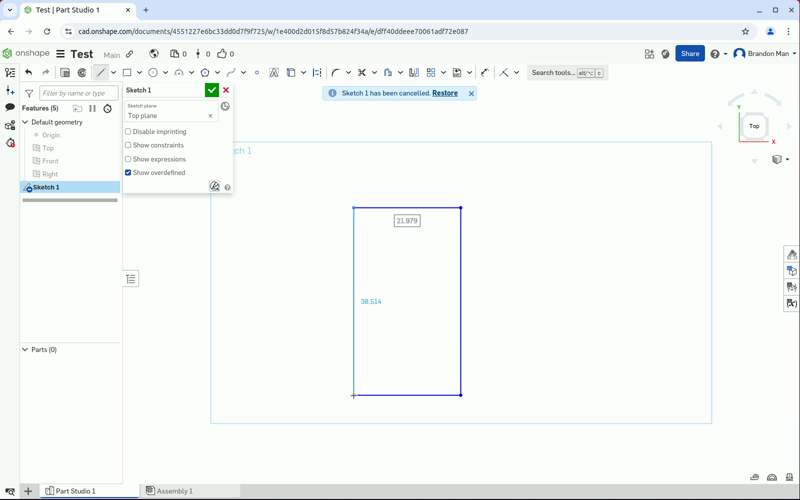
click(353, 395)
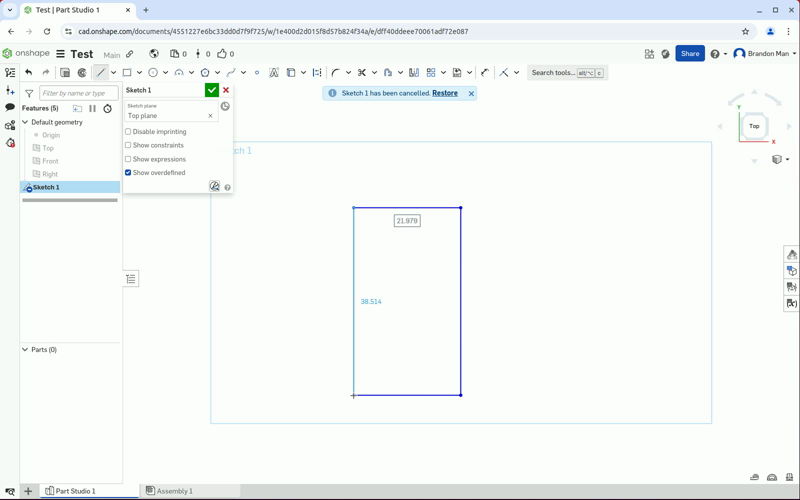
key(esc)
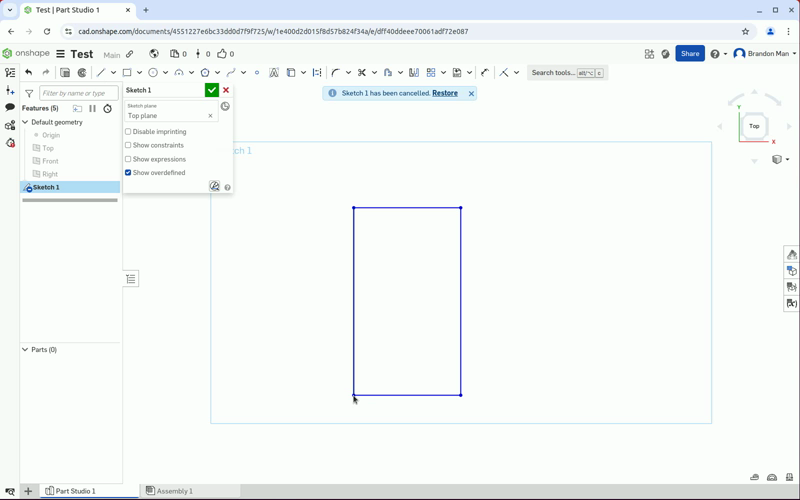
mouse_move(399, 369)
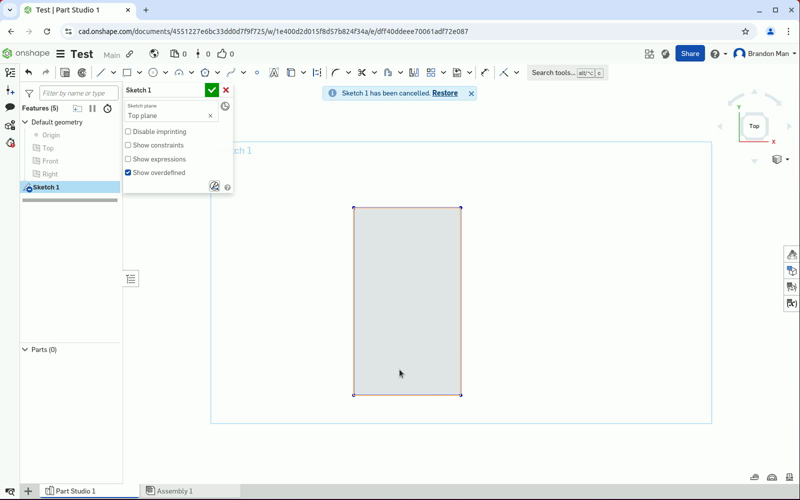
click(399, 369)
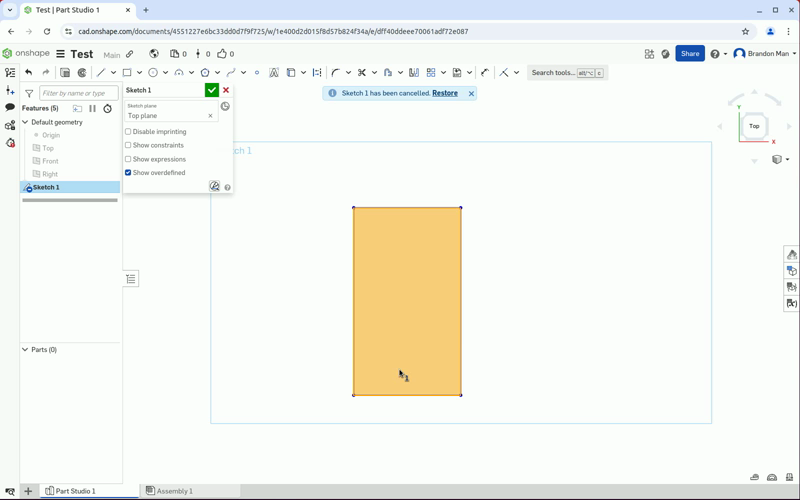
mouse_move(73, 352)
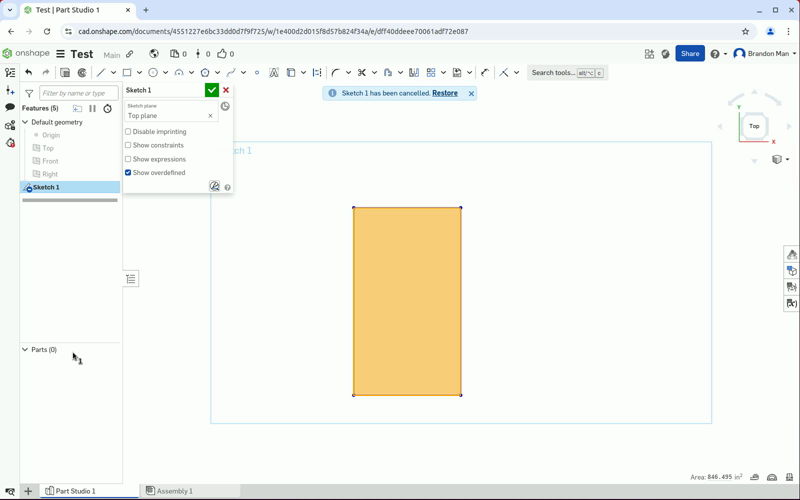
key(shift+y)
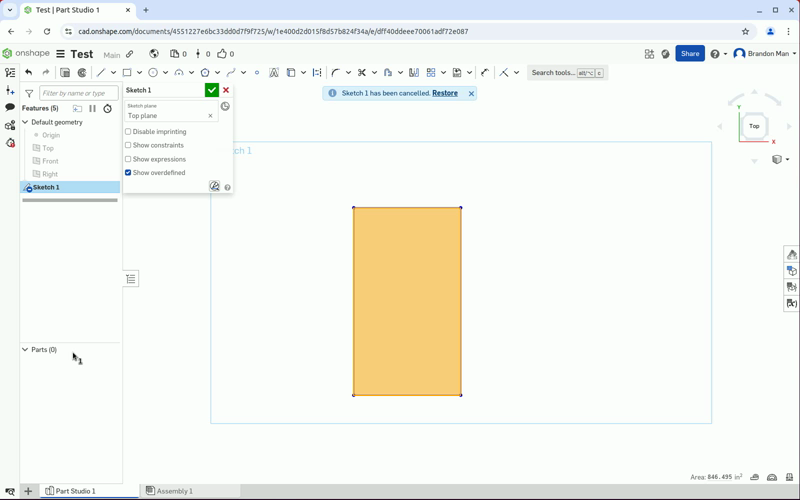
key(shift+e)
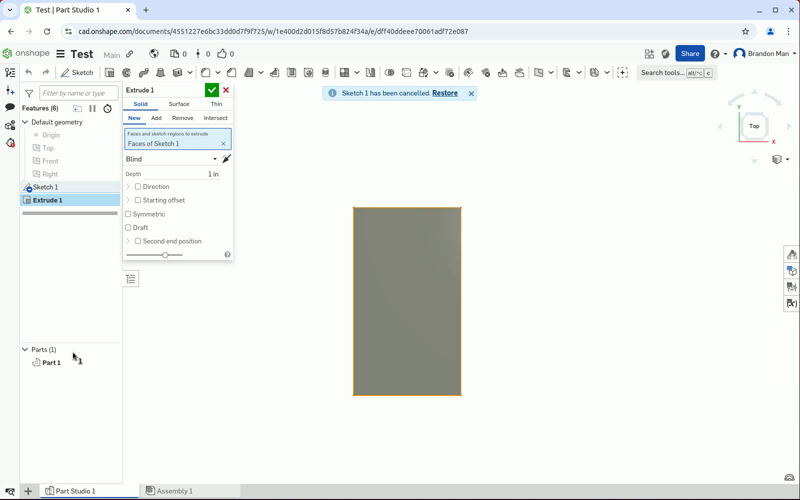
mouse_move(143, 106)
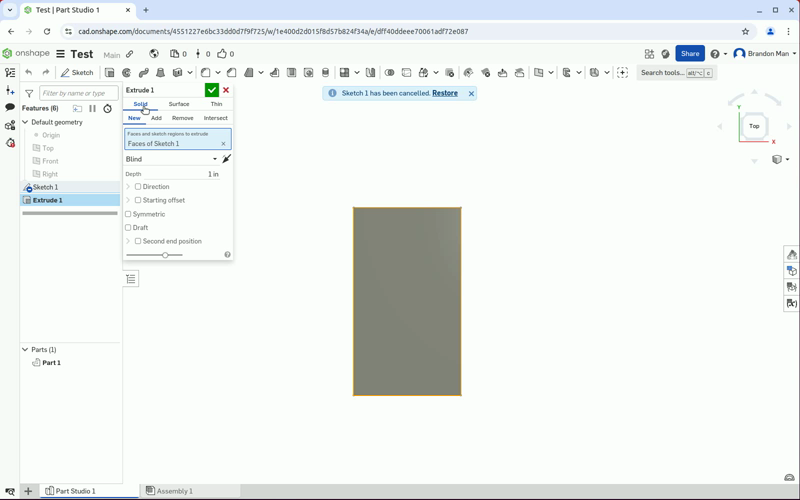
click(143, 106)
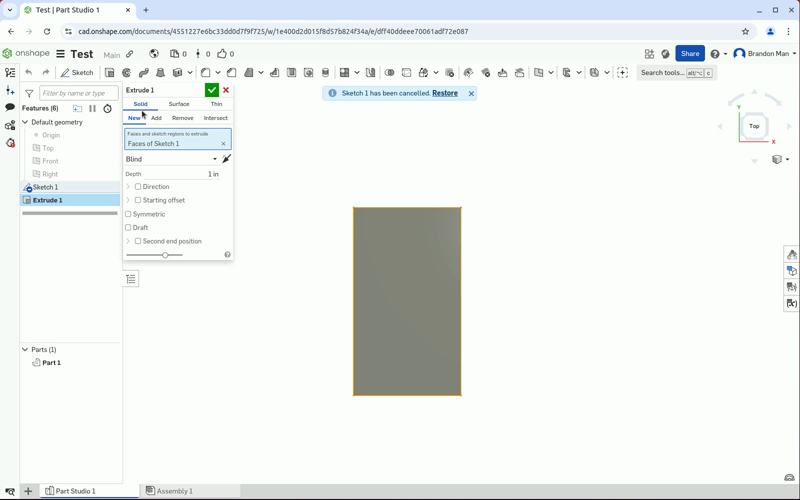
mouse_move(137, 120)
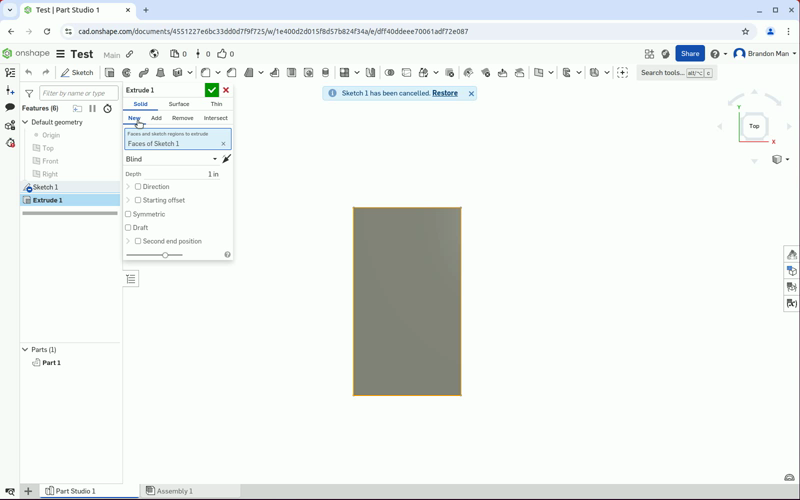
click(137, 120)
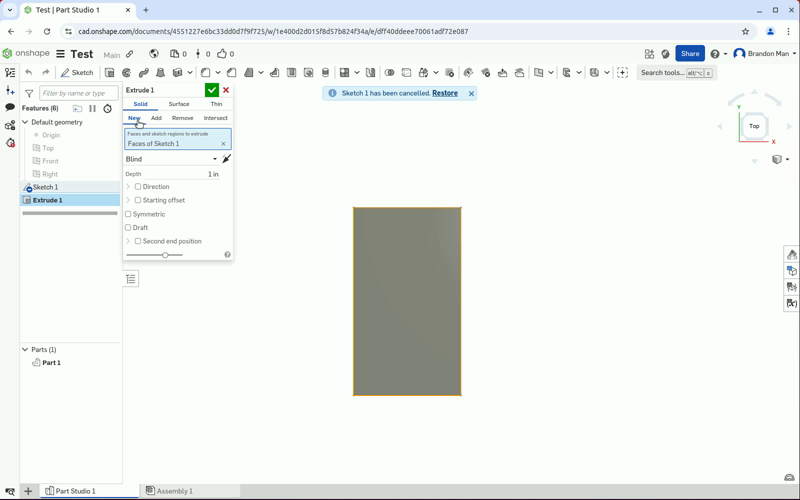
key(tab, 4)
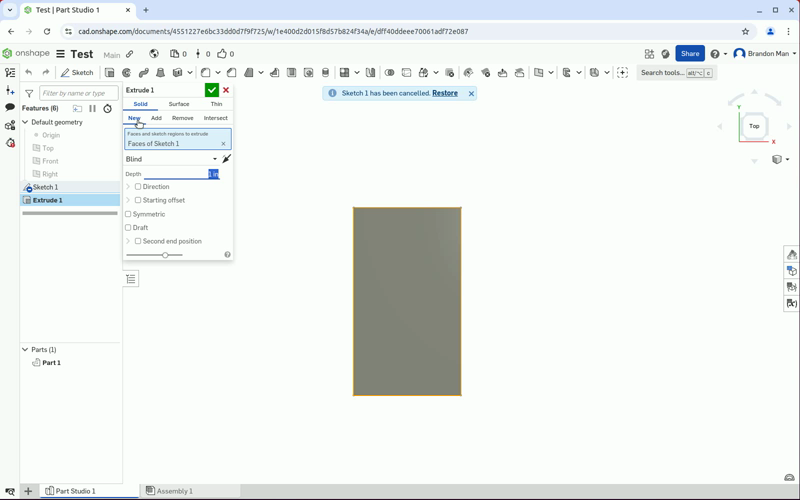
text(9.147)
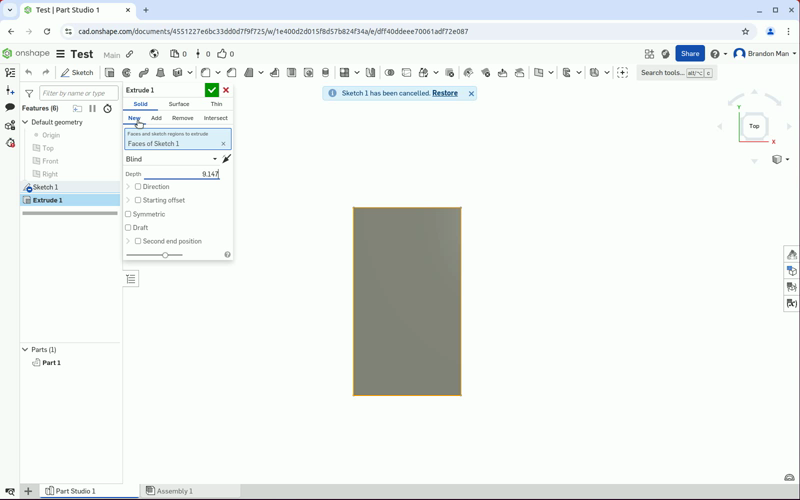
key(enter)
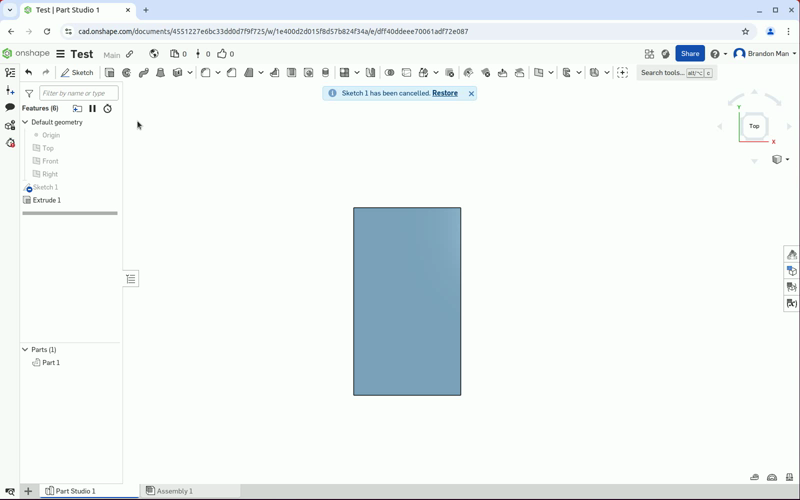
key(shift+h)
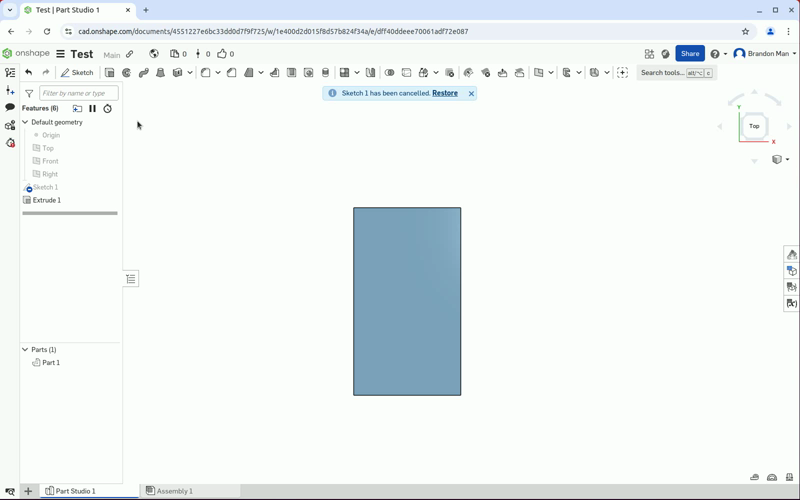
key(shift+h)
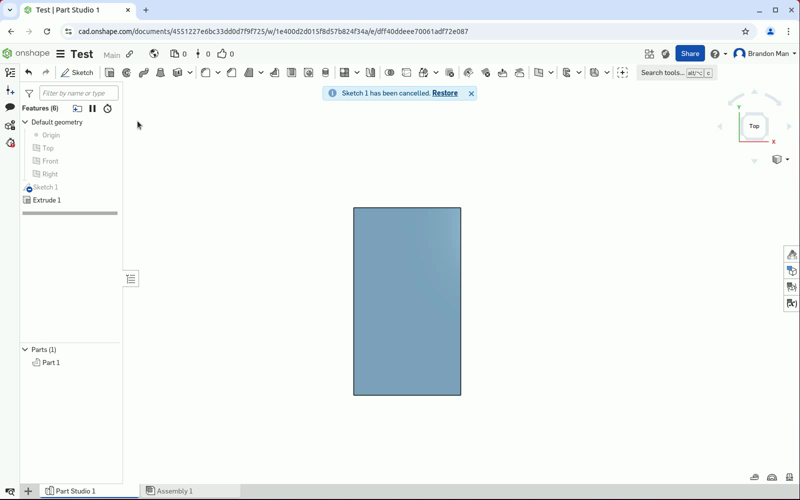
mouse_move(73, 189)
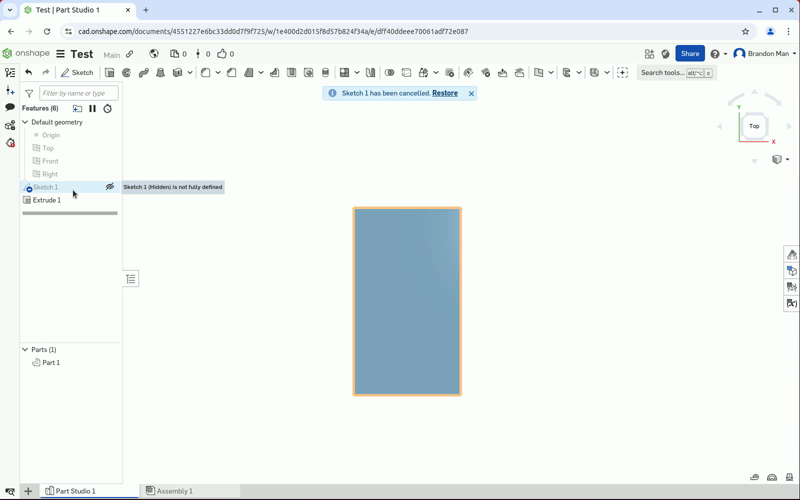
click(73, 189)
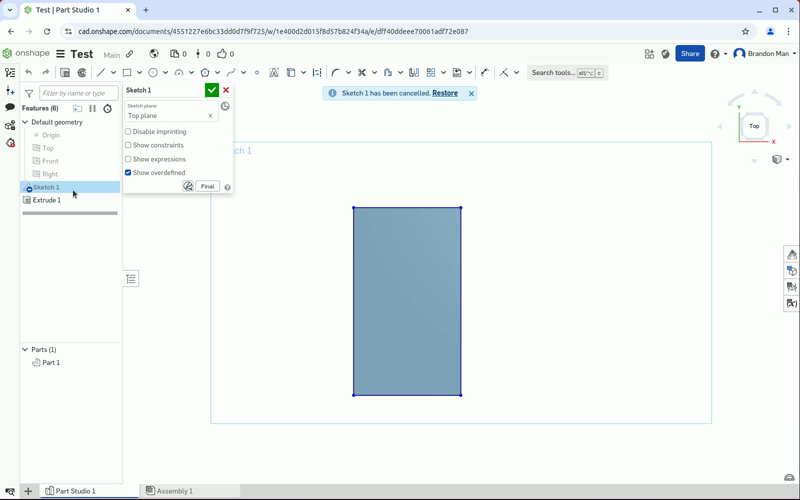
mouse_move(229, 92)
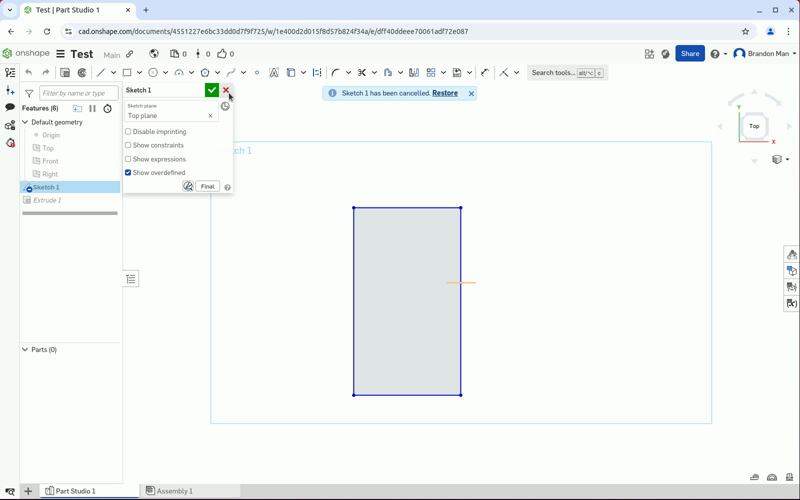
click(229, 92)
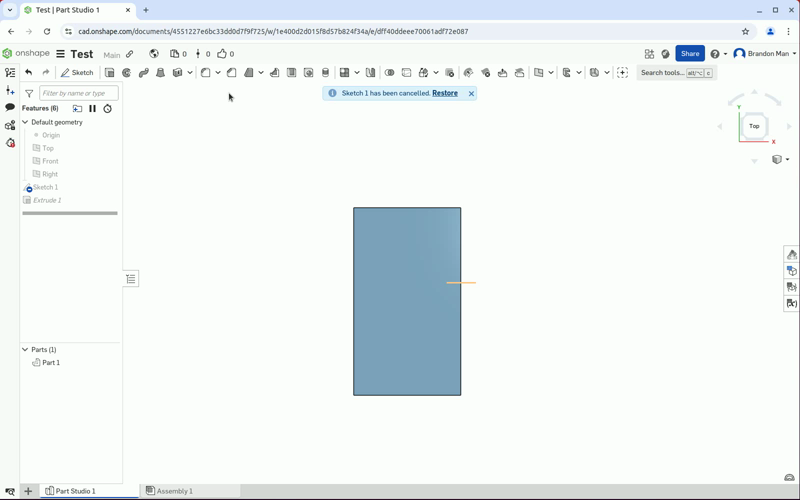
mouse_move(541, 75)
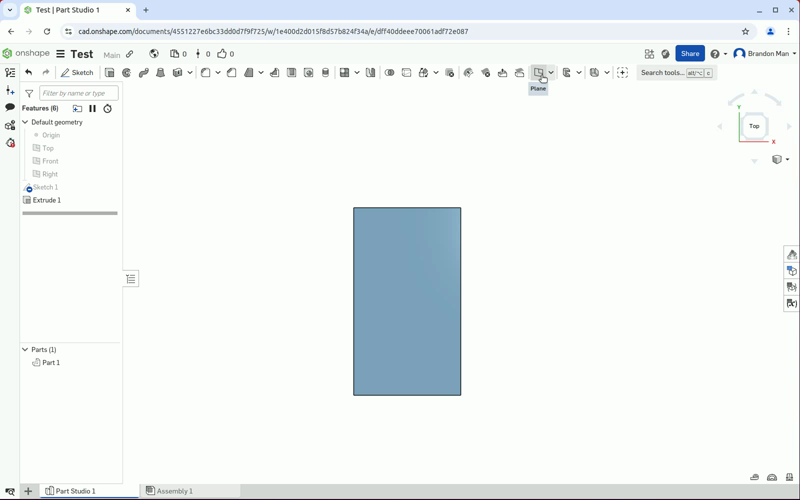
click(541, 75)
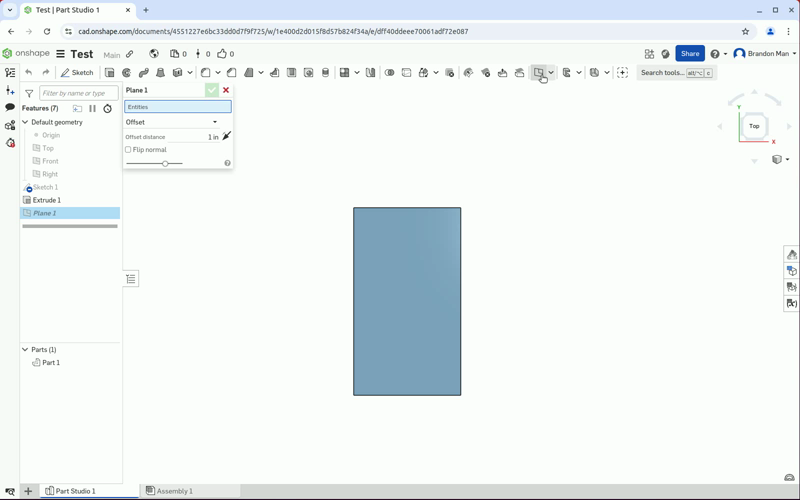
mouse_move(73, 150)
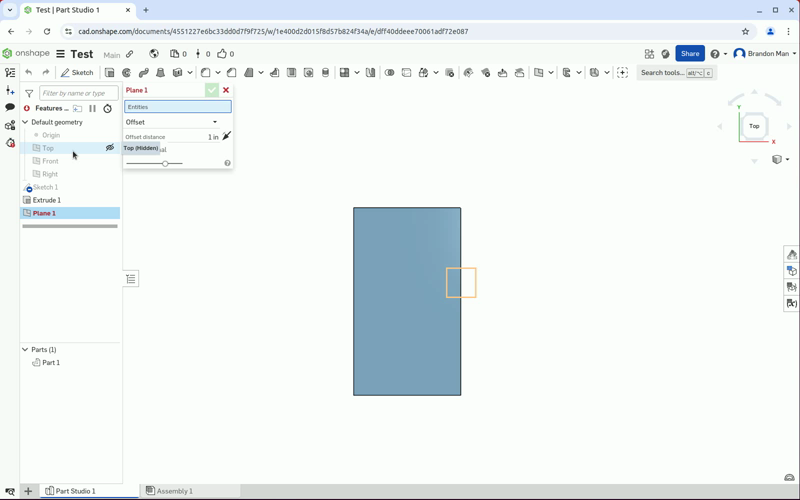
click(73, 150)
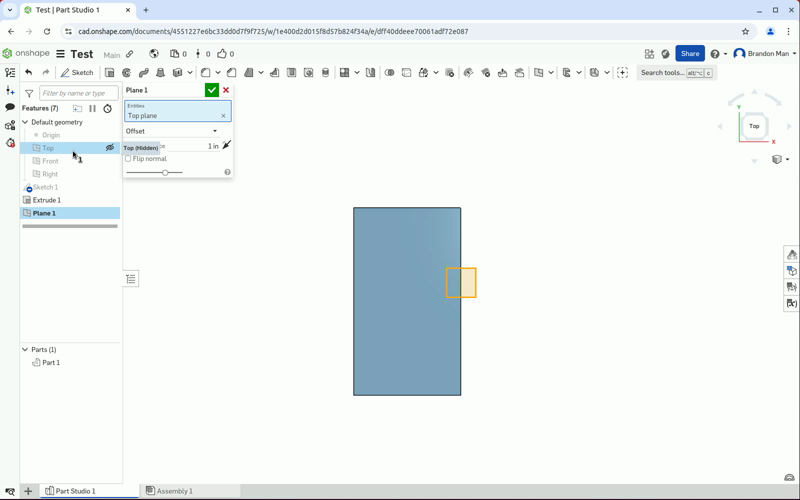
key(tab, 2)
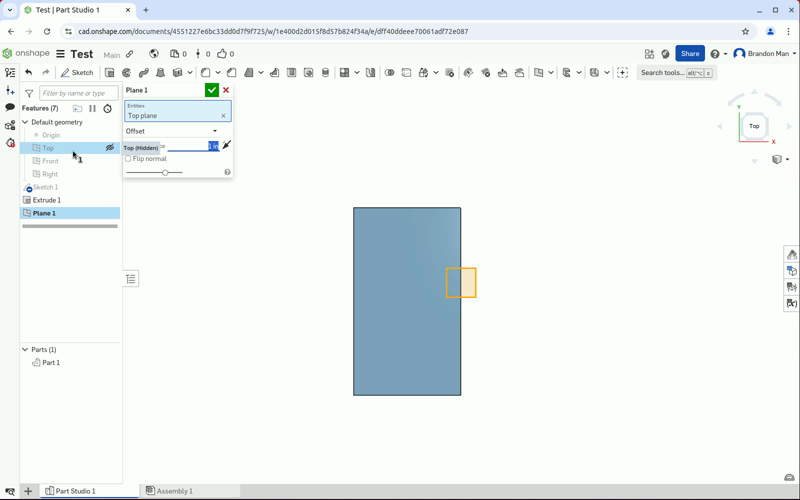
text(9.151)
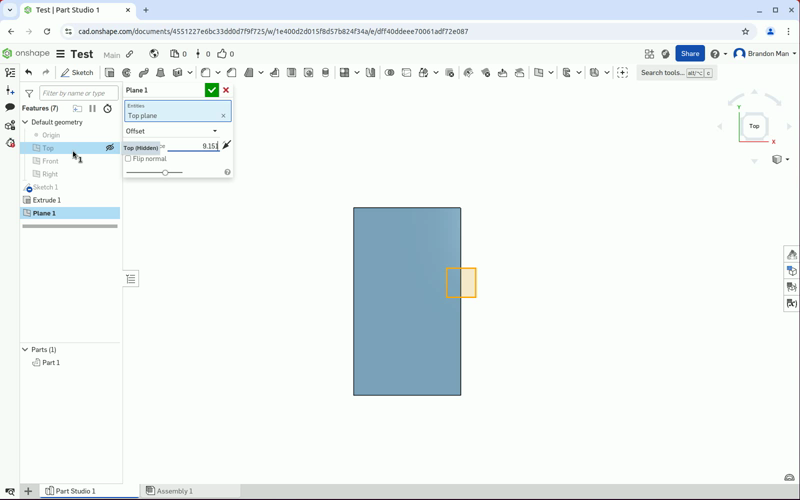
key(enter, 2)
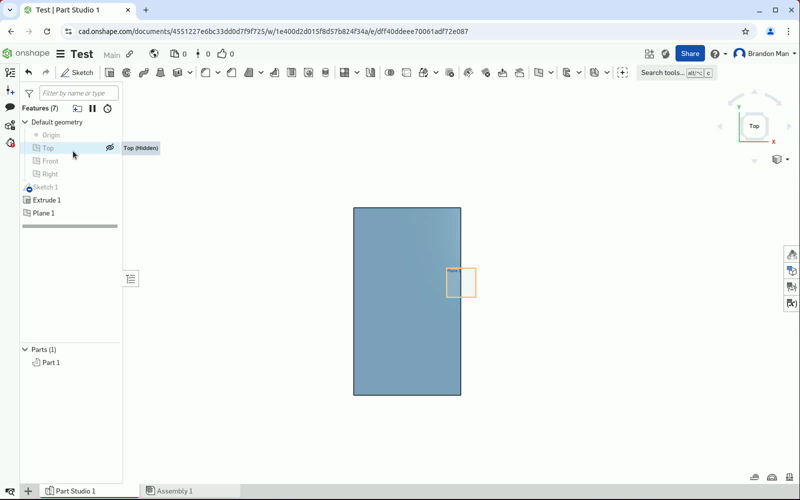
key(shift+s)
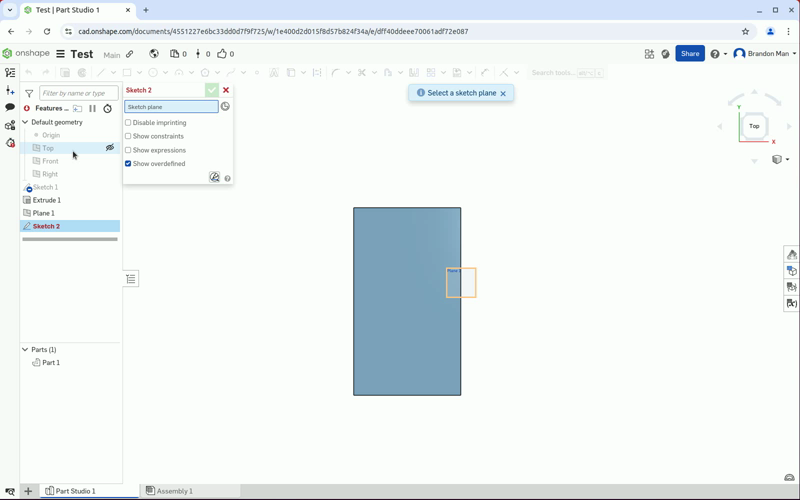
mouse_move(73, 215)
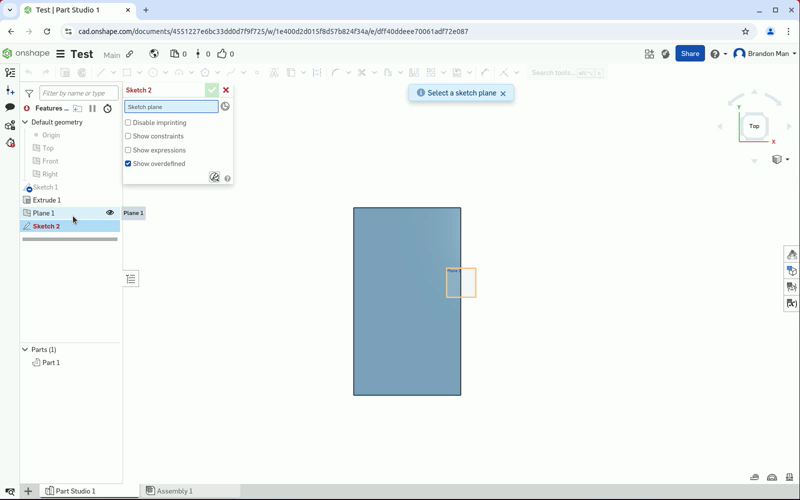
click(73, 215)
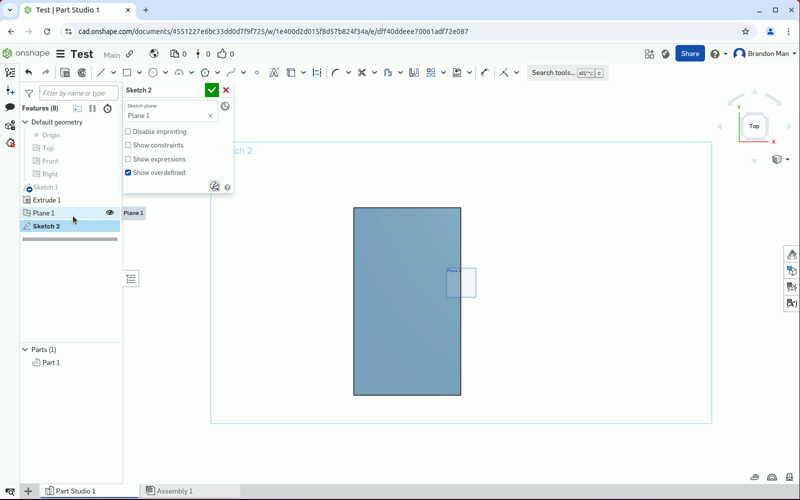
mouse_move(73, 352)
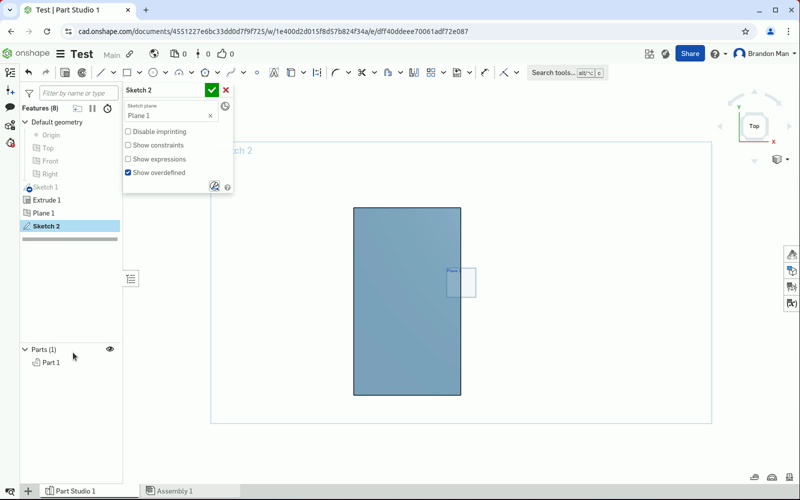
key(y)
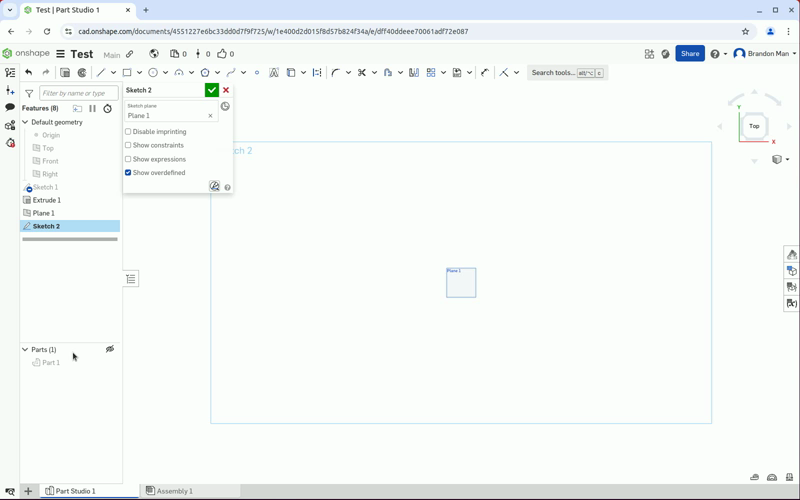
key(l)
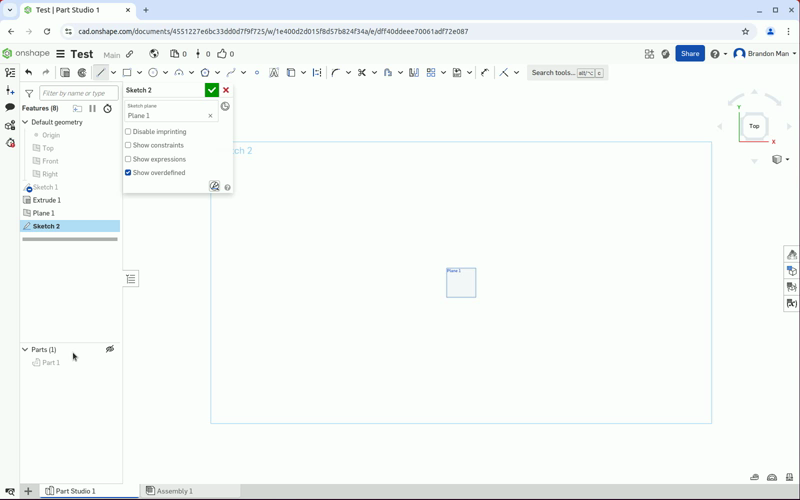
key_down(shift)
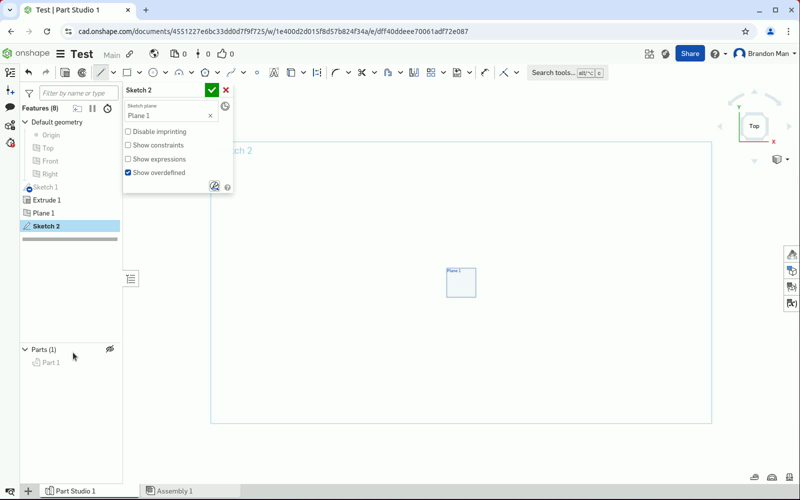
mouse_move(426, 366)
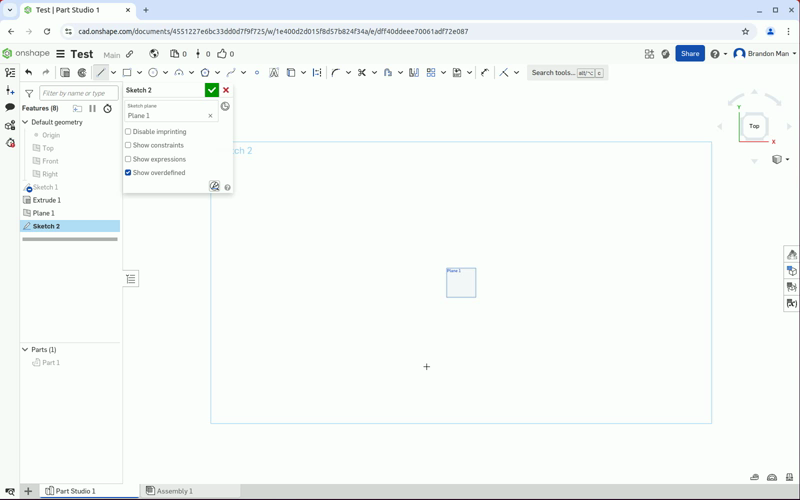
click(426, 366)
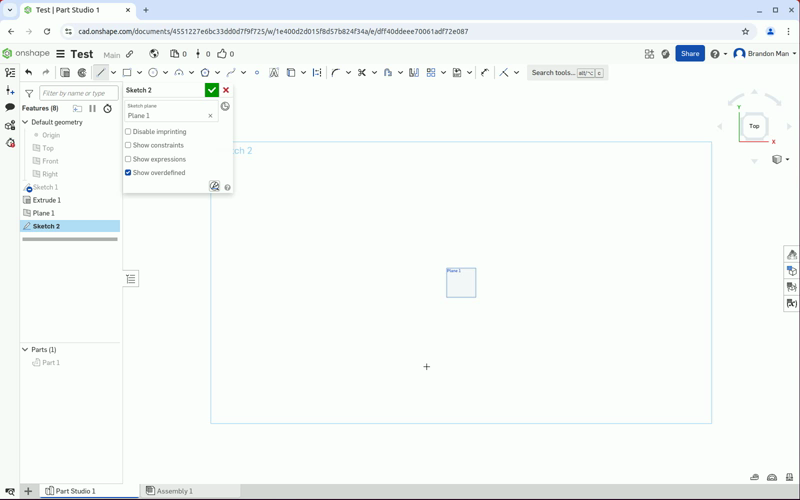
key_up(shift)
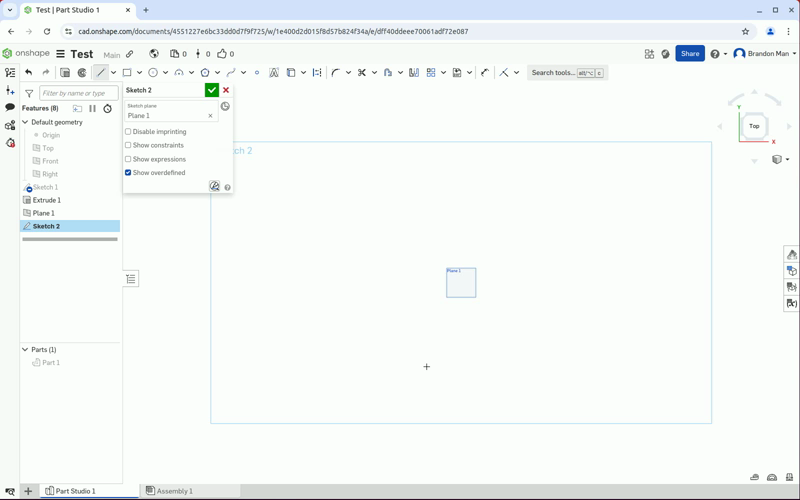
key_down(shift)
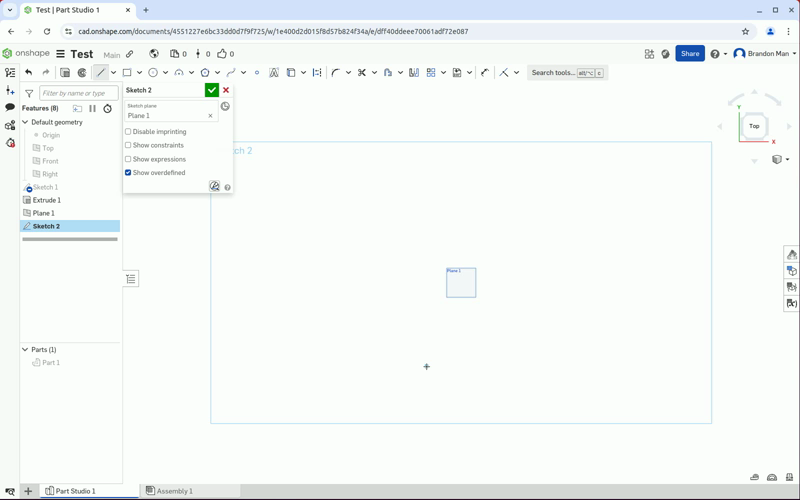
mouse_move(456, 366)
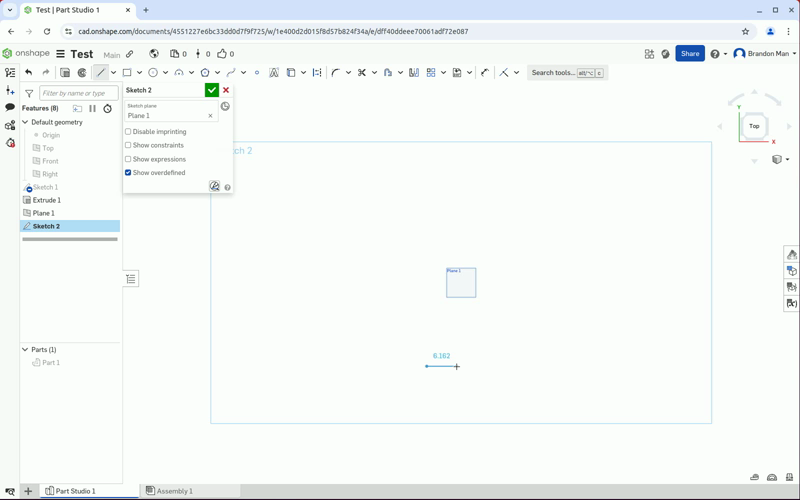
mouse_move(426, 349)
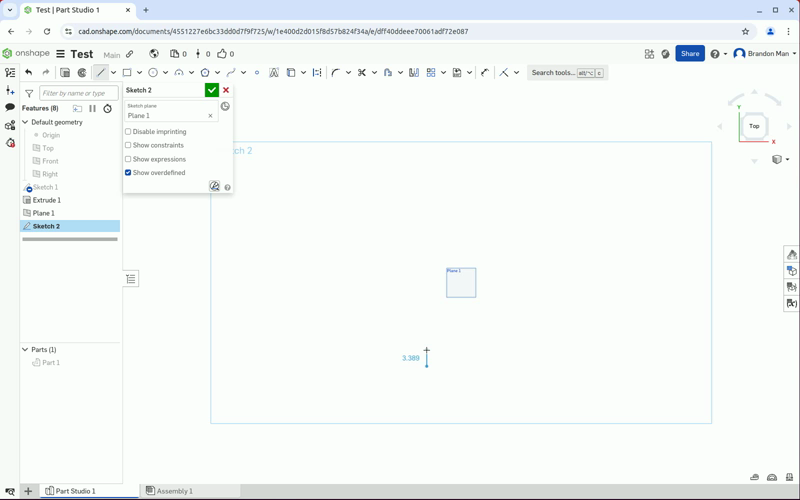
click(426, 349)
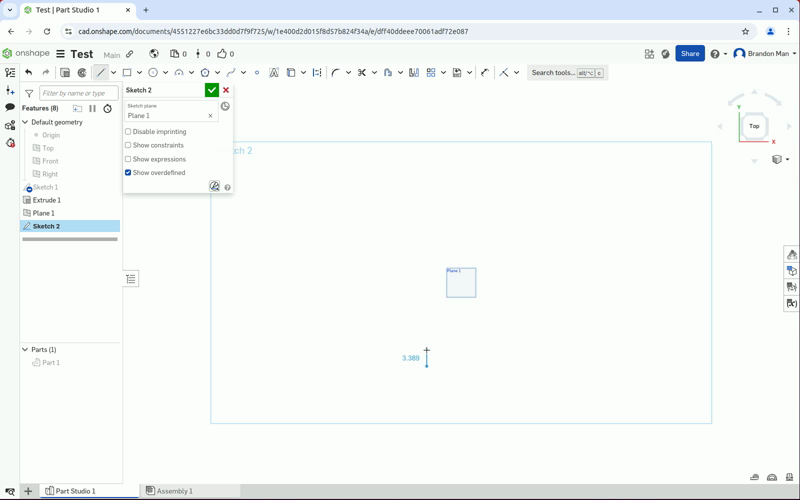
key_up(shift)
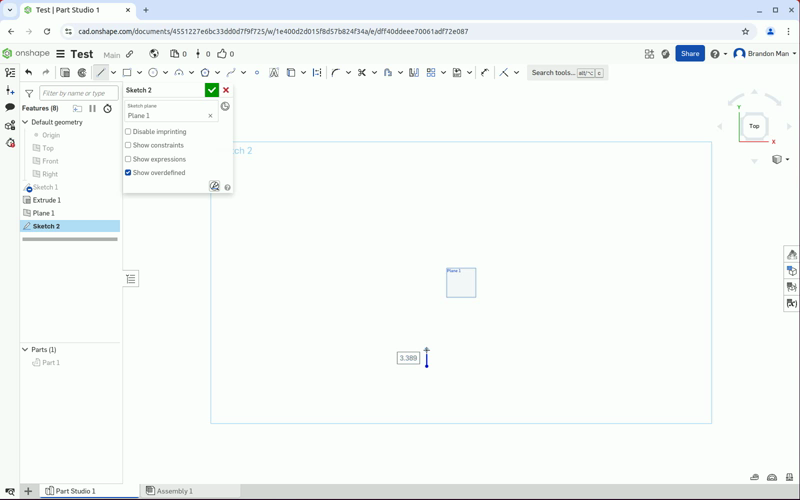
key_down(shift)
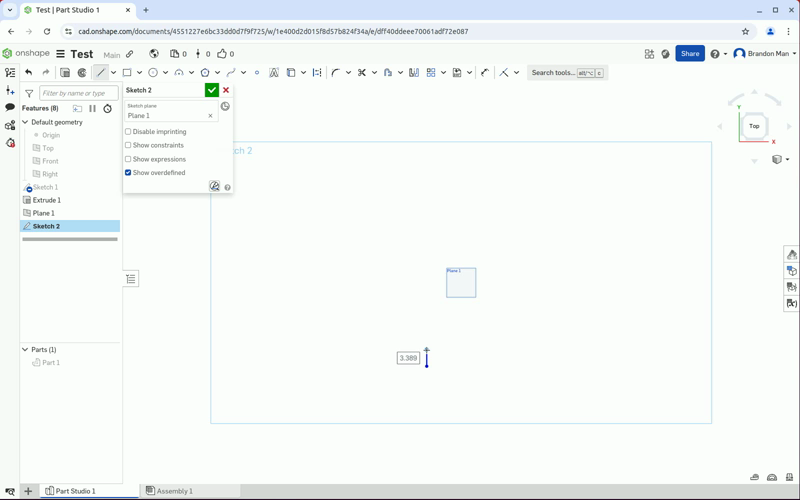
mouse_move(456, 349)
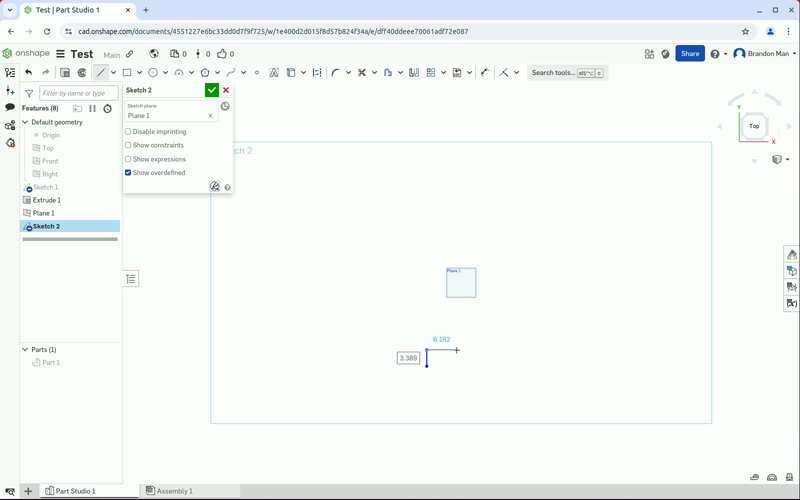
mouse_move(443, 349)
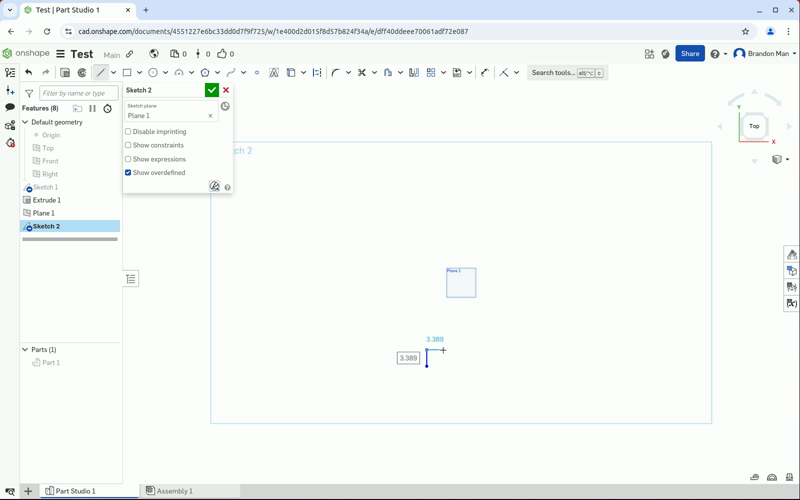
click(443, 349)
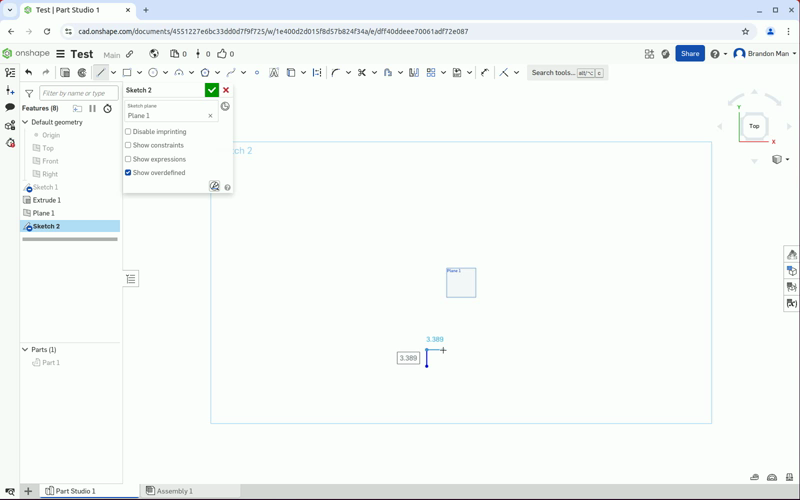
key_up(shift)
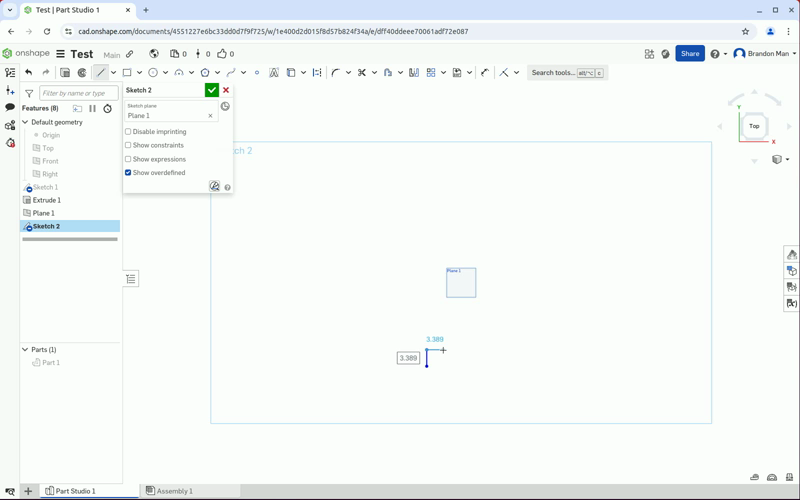
key(esc)
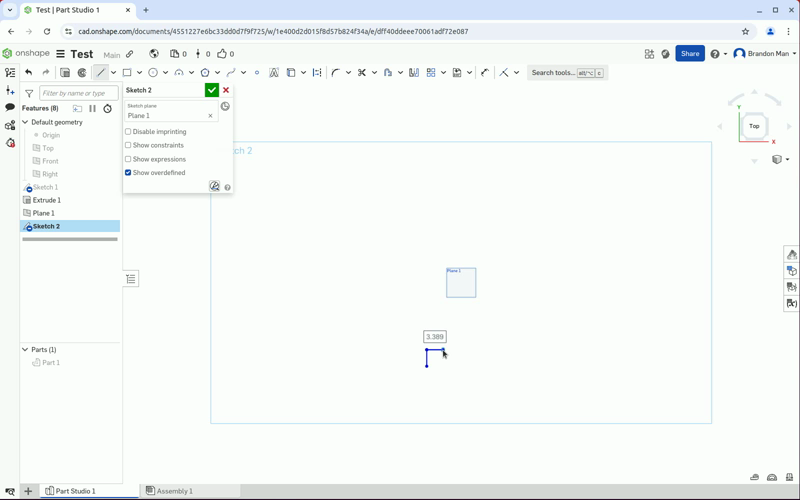
key(a)
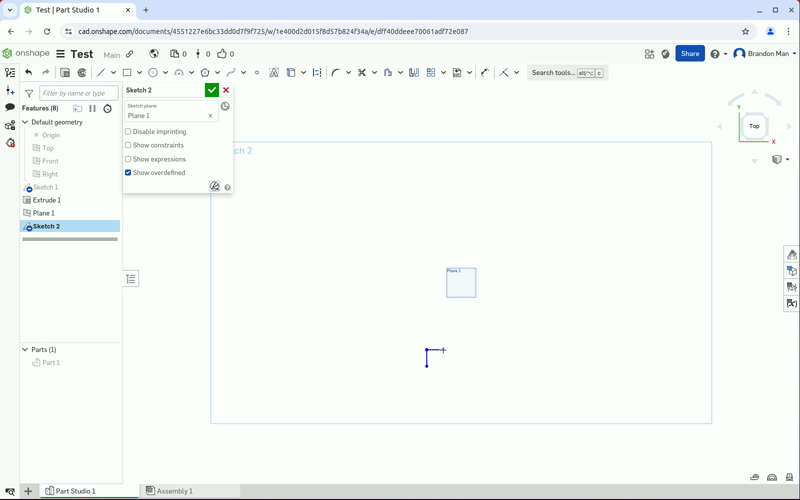
mouse_move(443, 349)
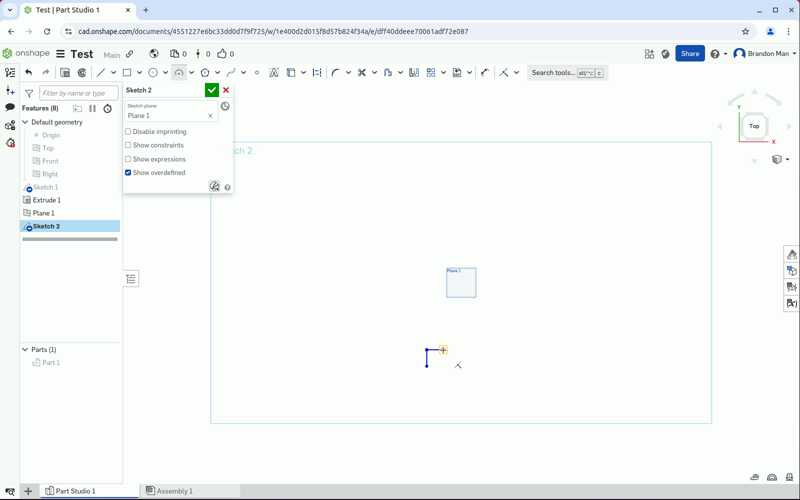
click(443, 349)
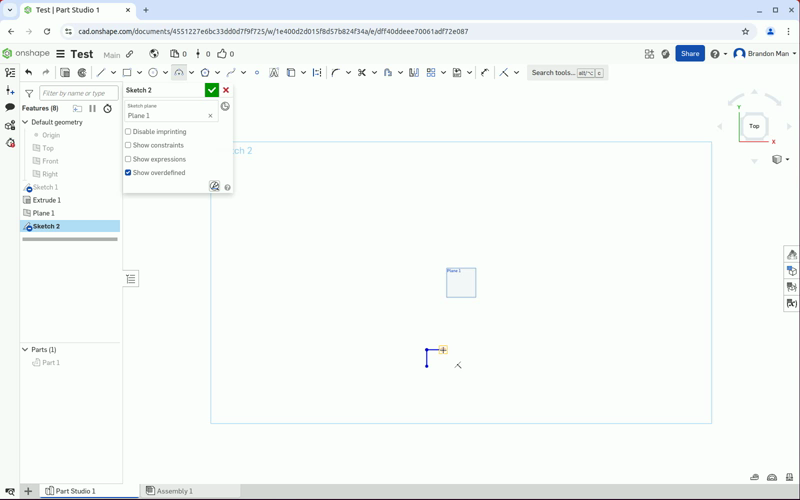
mouse_move(426, 366)
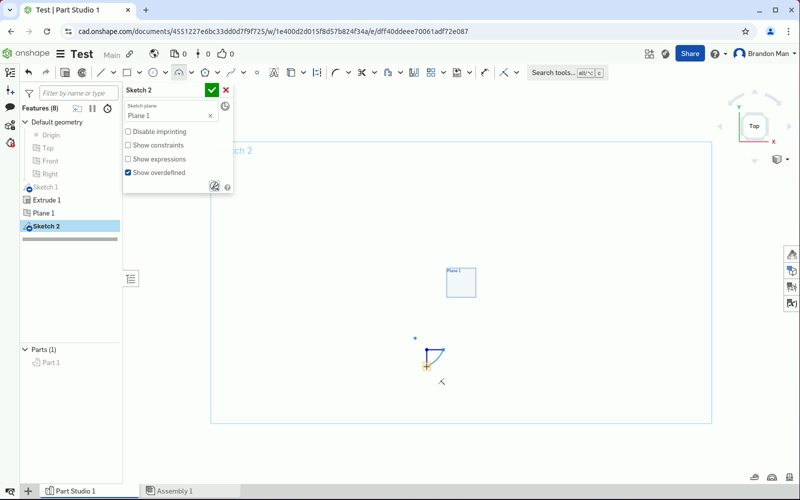
click(426, 366)
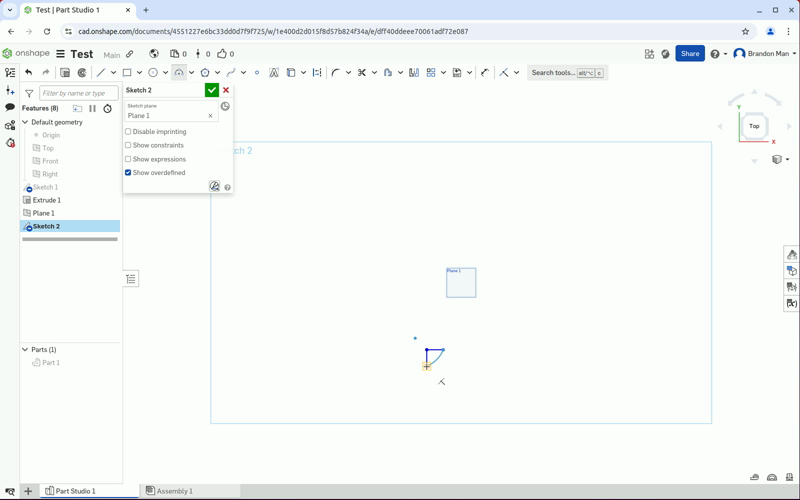
key_down(shift)
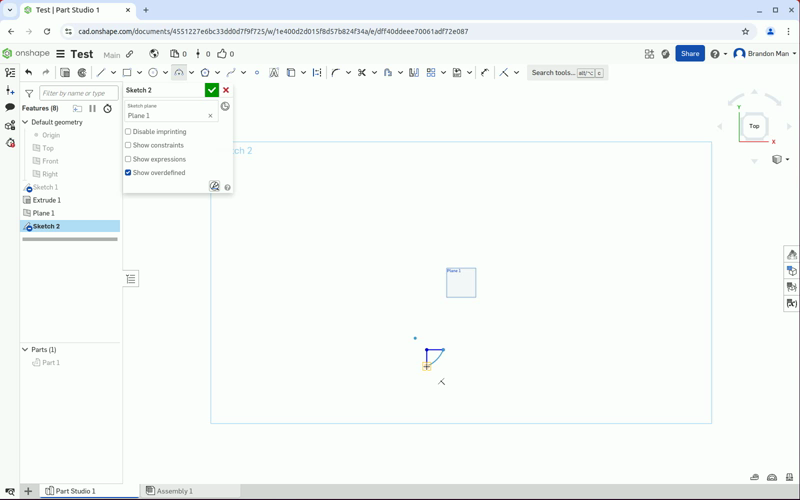
mouse_move(415, 338)
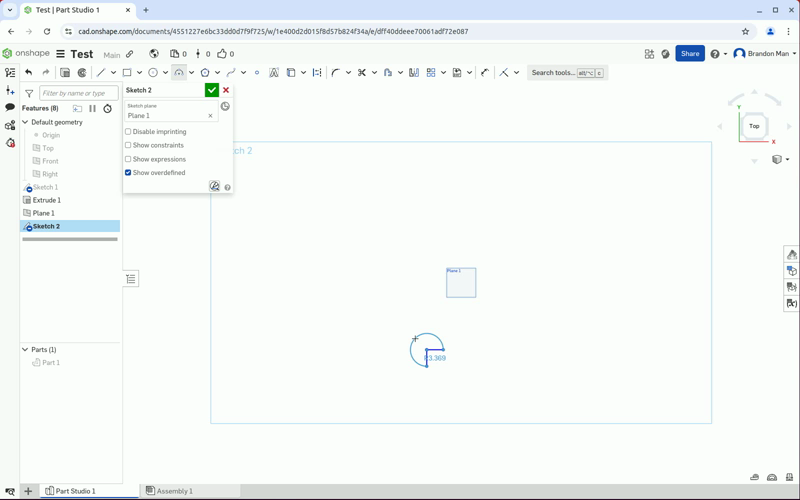
click(415, 338)
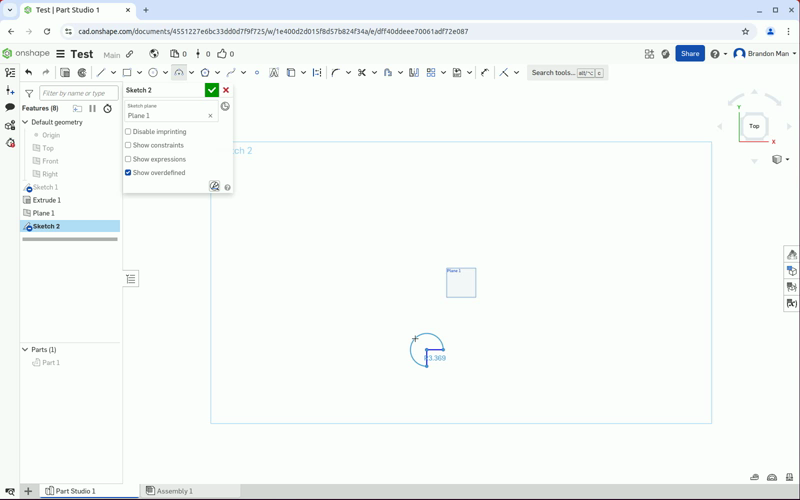
key_up(shift)
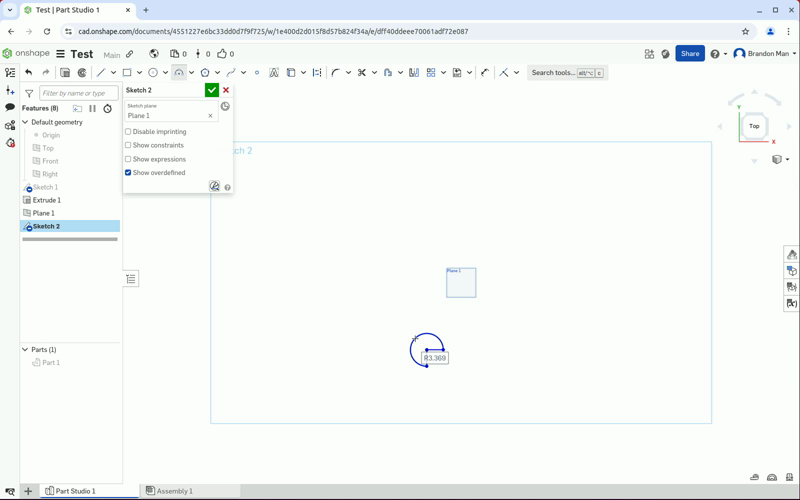
key(esc)
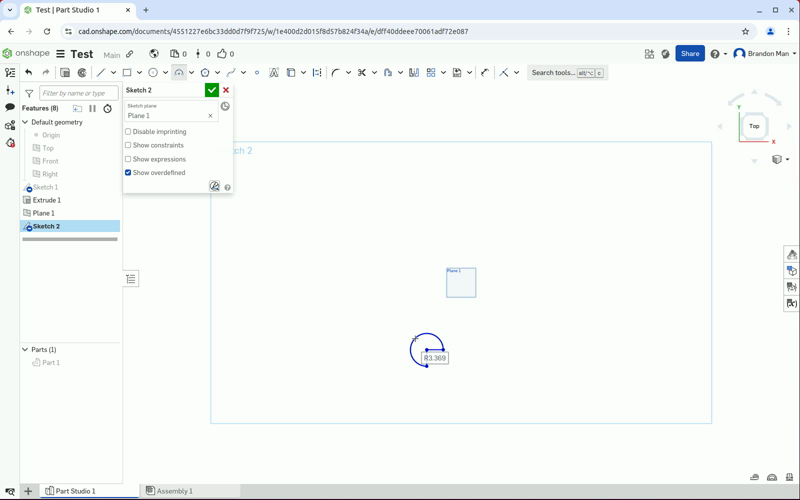
mouse_move(422, 340)
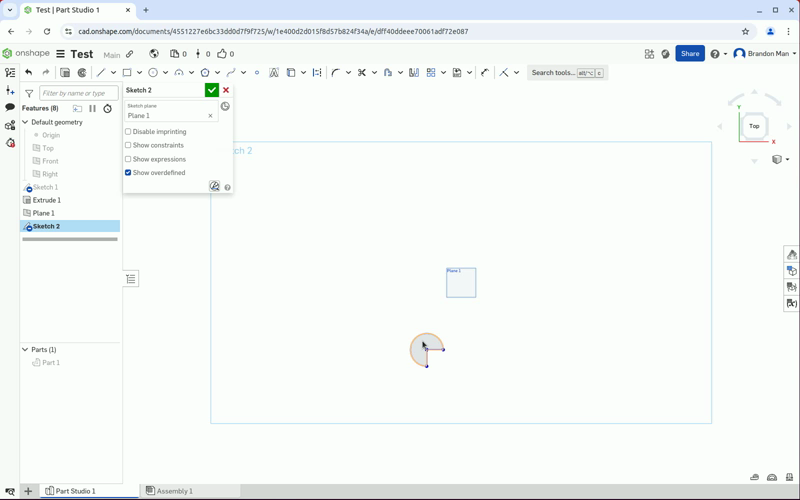
scroll(6)
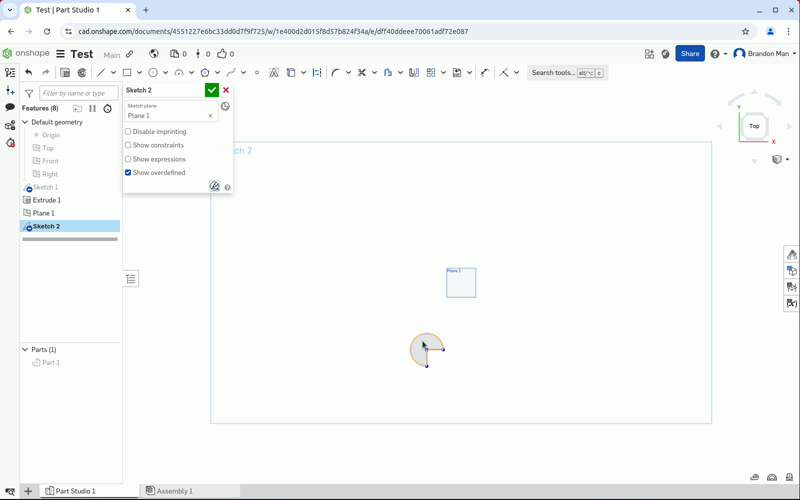
scroll(6)
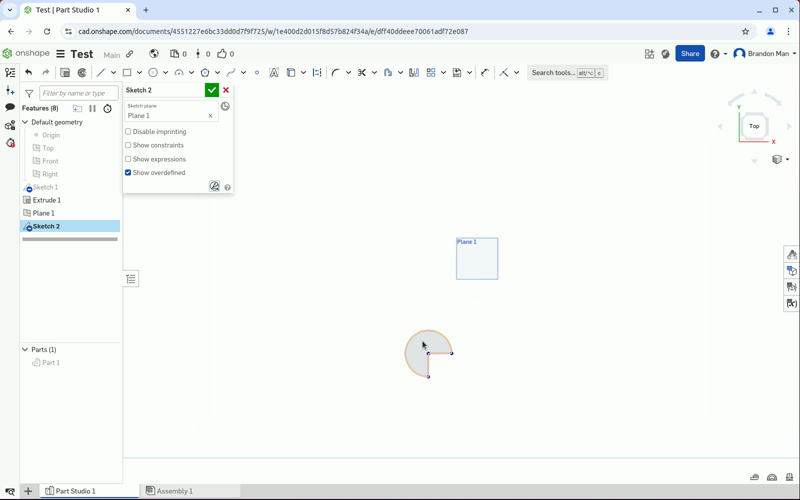
scroll(6)
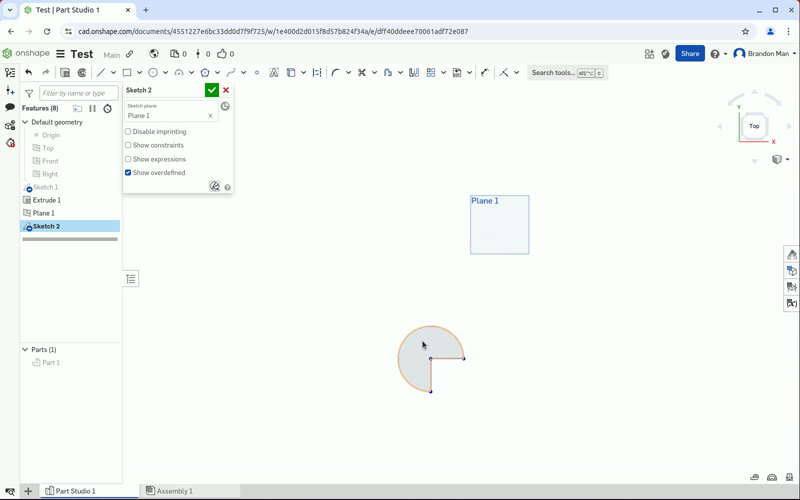
scroll(6)
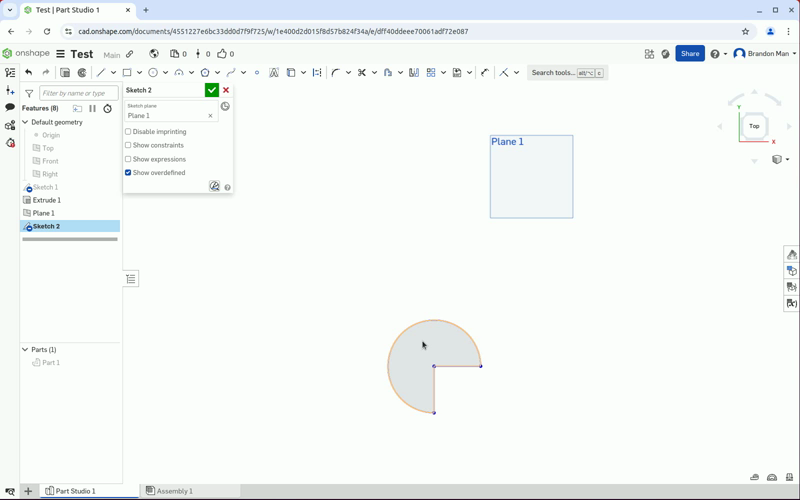
scroll(6)
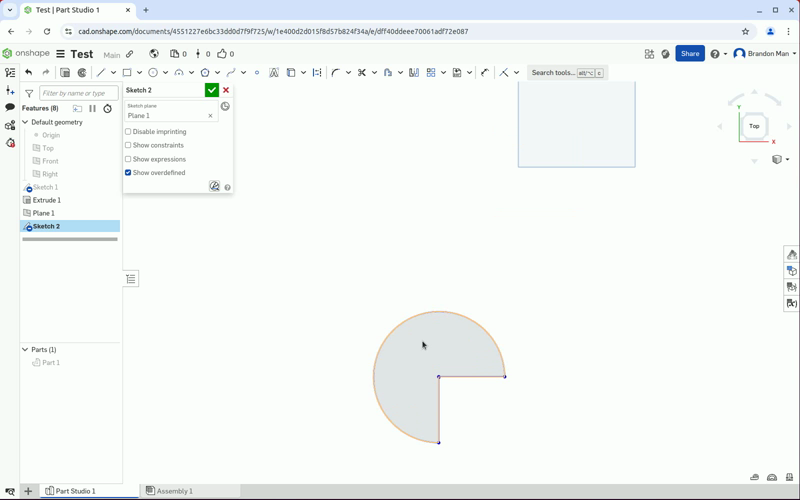
scroll(6)
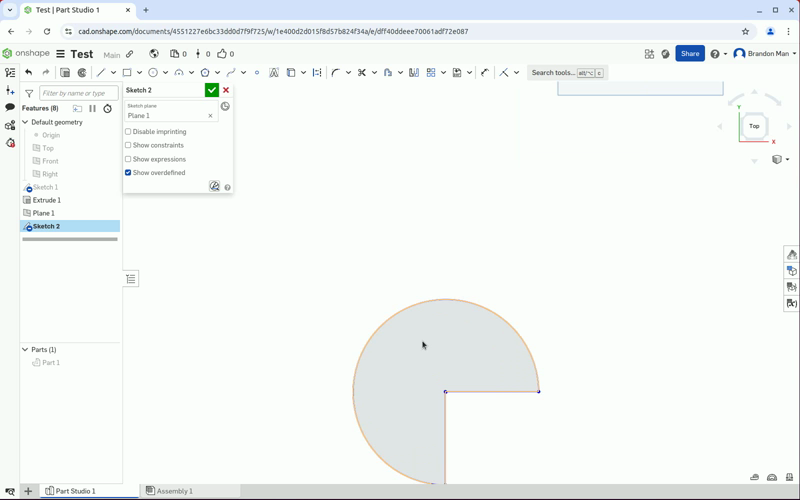
scroll(6)
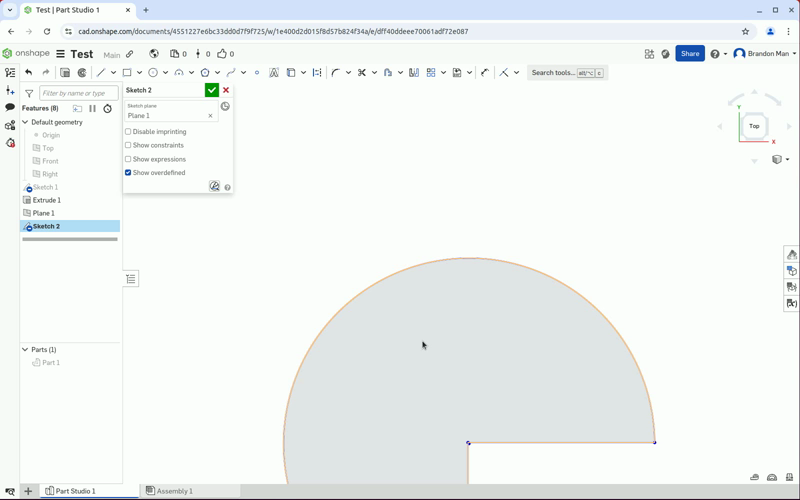
click(422, 340)
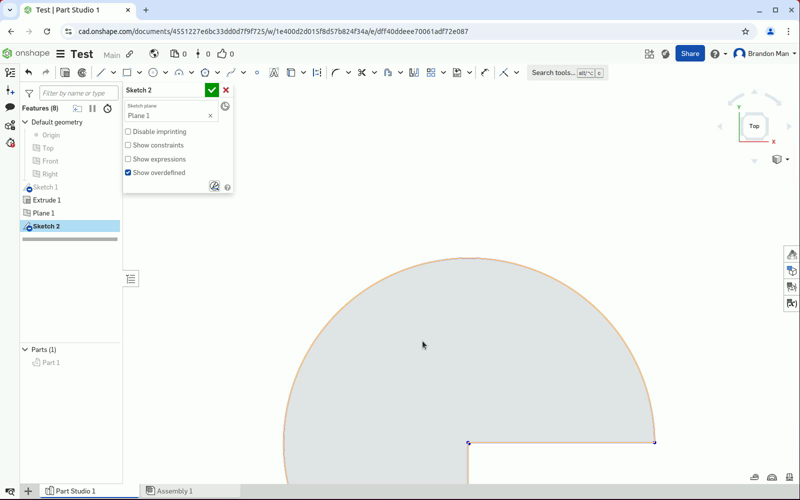
scroll(-6)
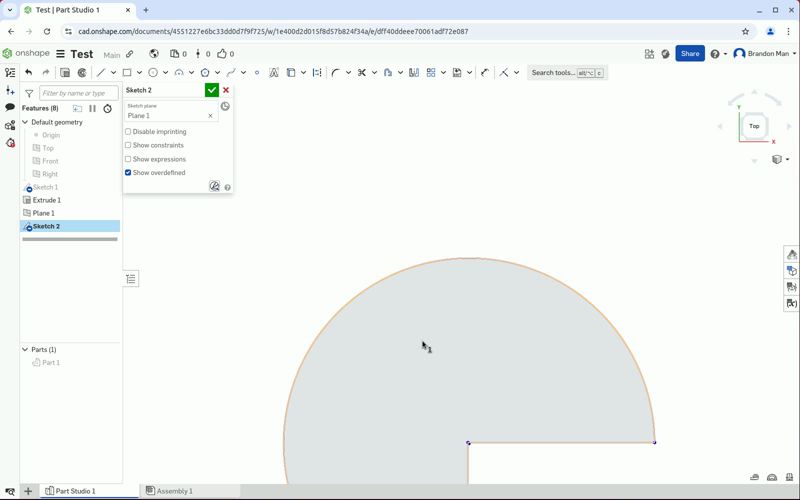
scroll(-6)
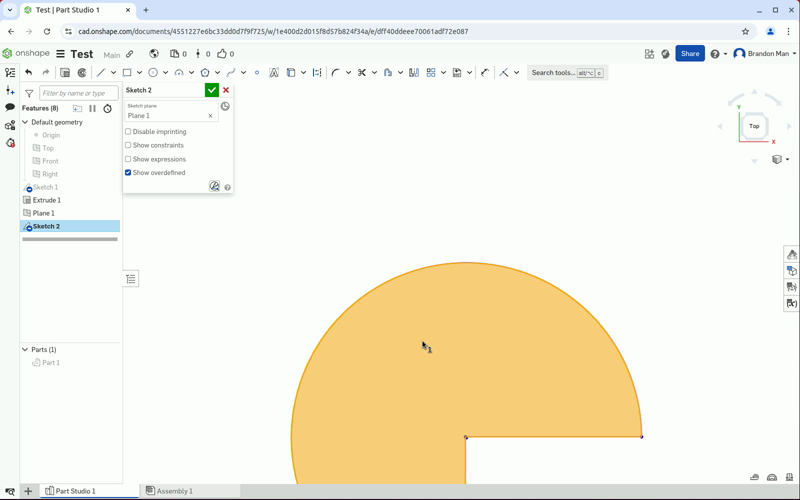
scroll(-6)
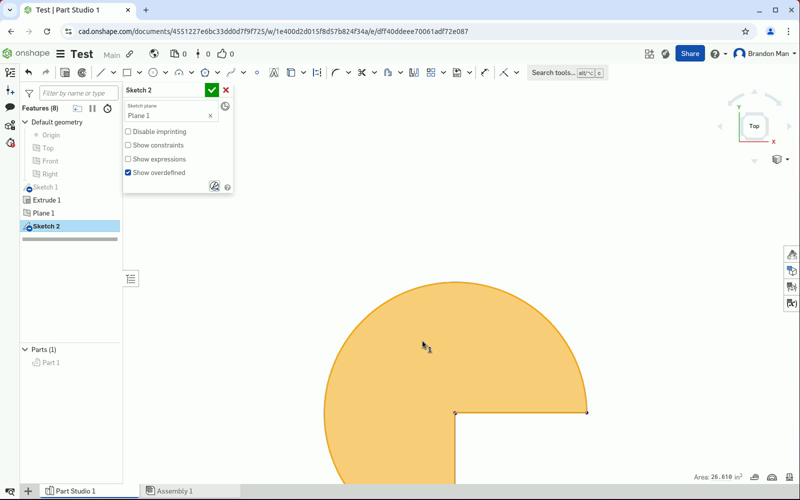
scroll(-6)
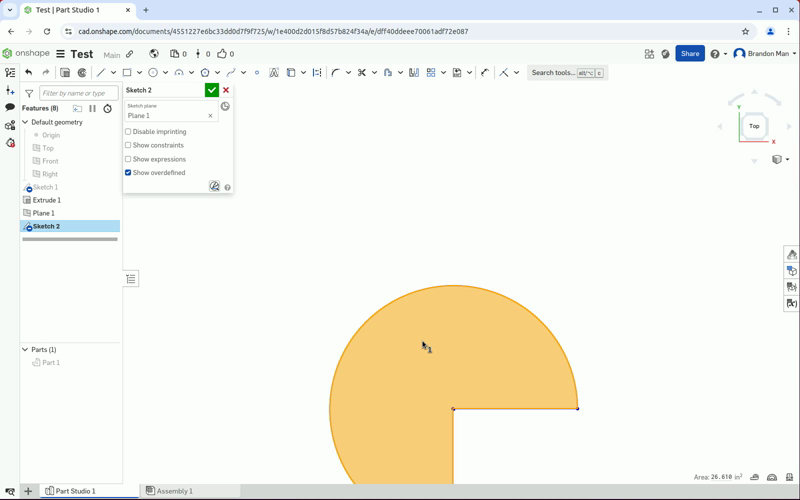
scroll(-6)
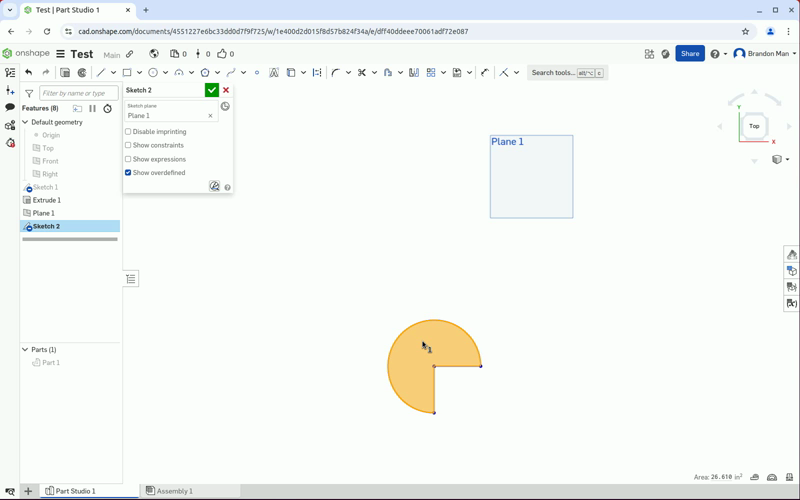
scroll(-6)
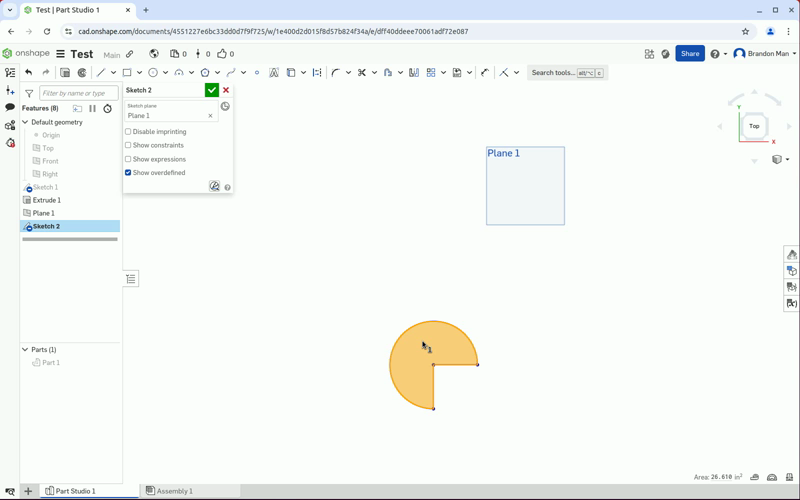
scroll(-6)
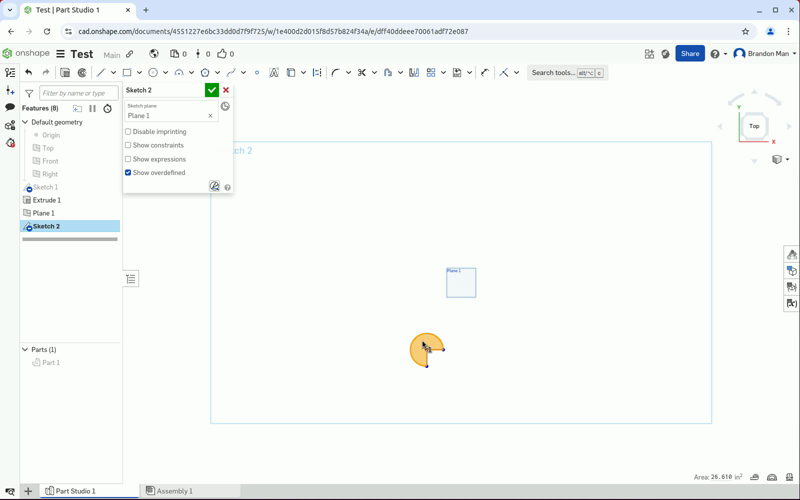
mouse_move(73, 352)
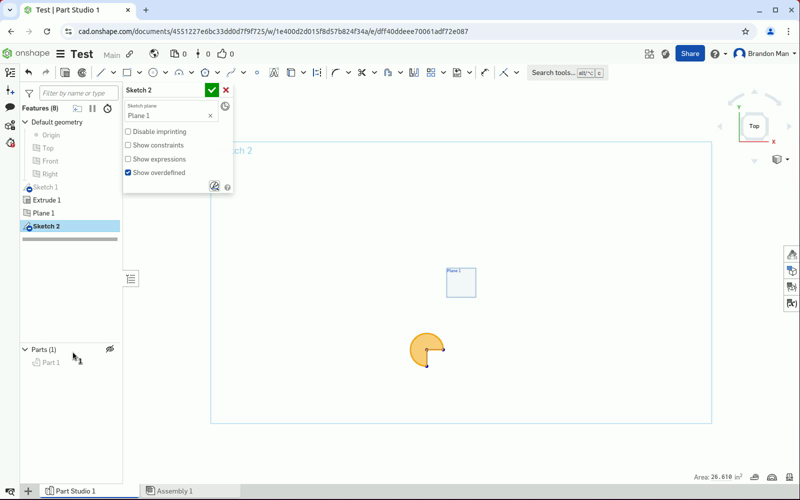
key(shift+y)
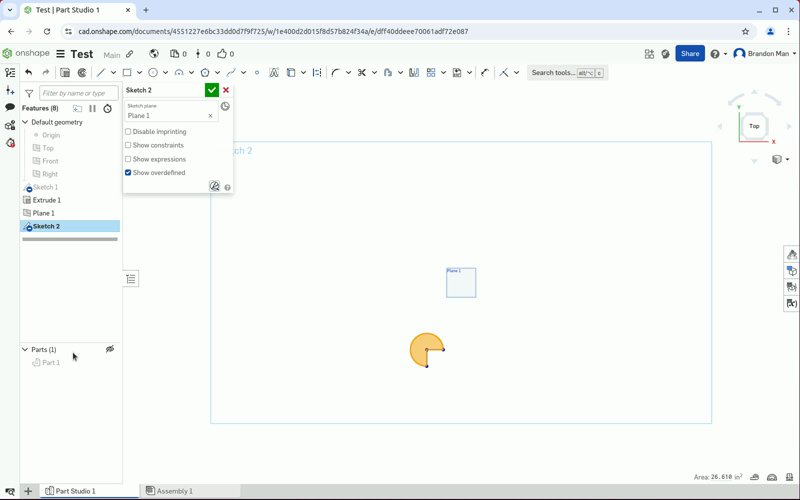
key(shift+e)
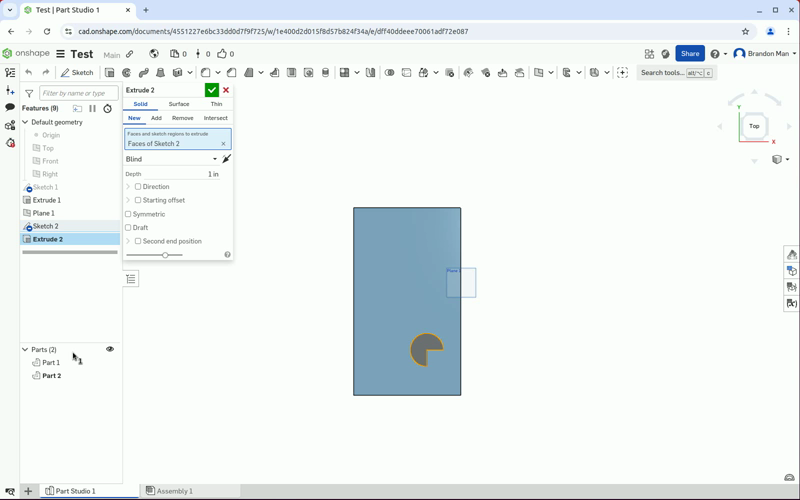
mouse_move(143, 106)
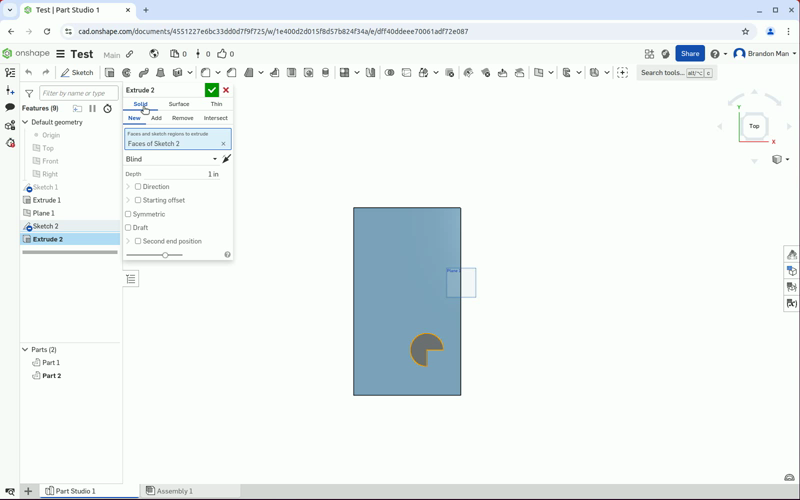
click(143, 106)
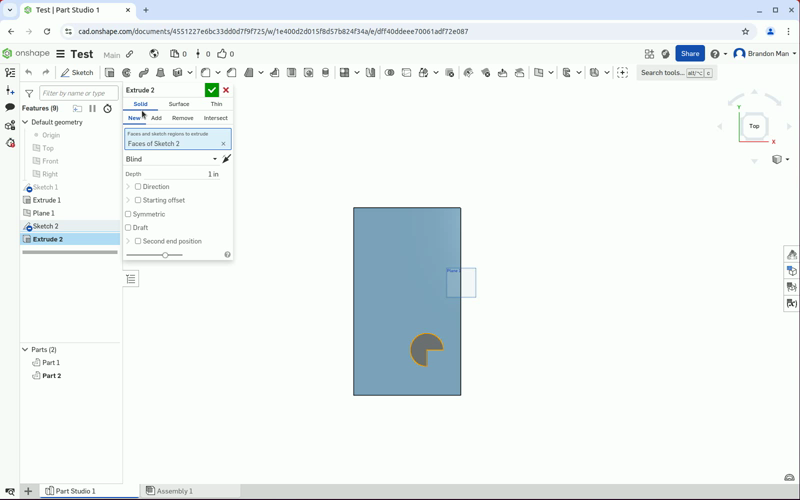
mouse_move(137, 120)
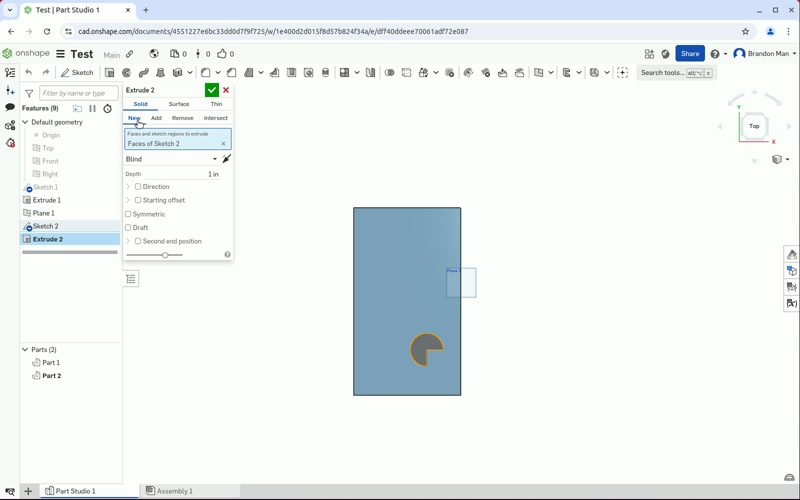
click(137, 120)
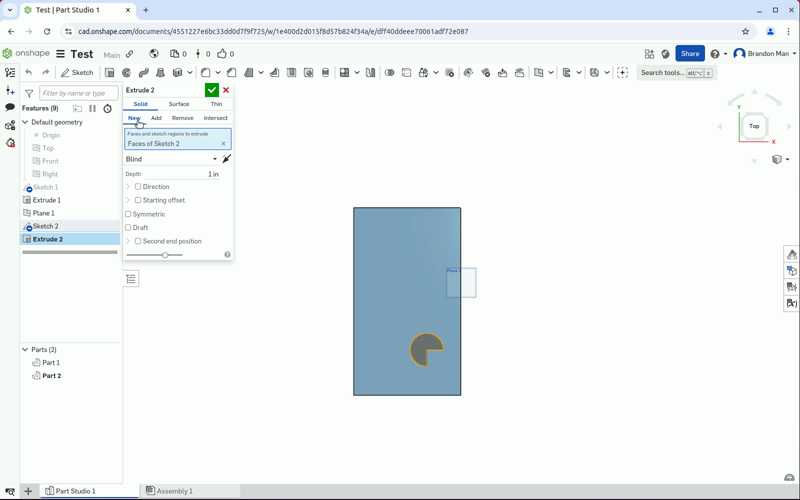
key(tab, 4)
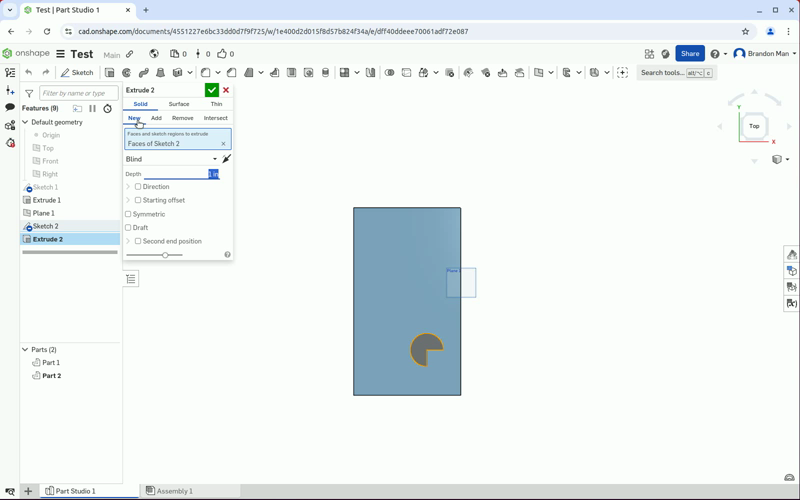
text(4.574)
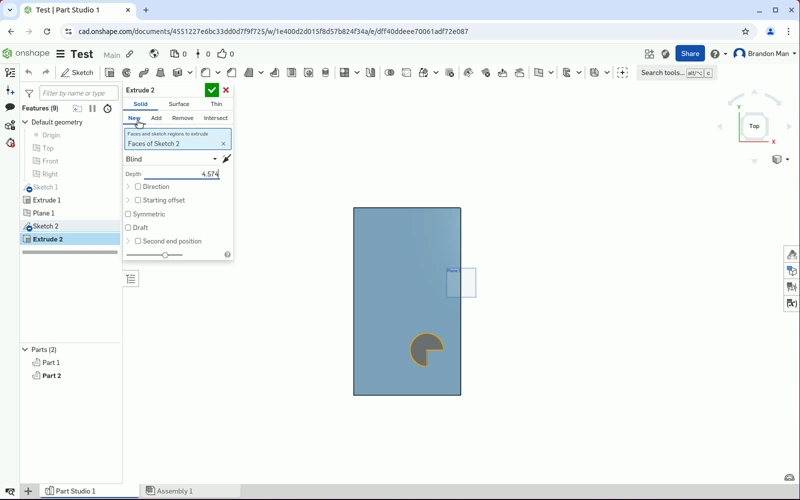
key(enter)
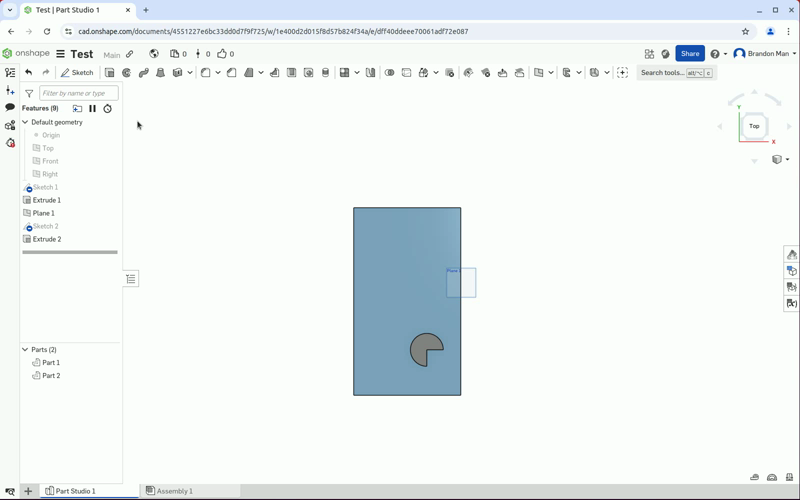
key(shift+h)
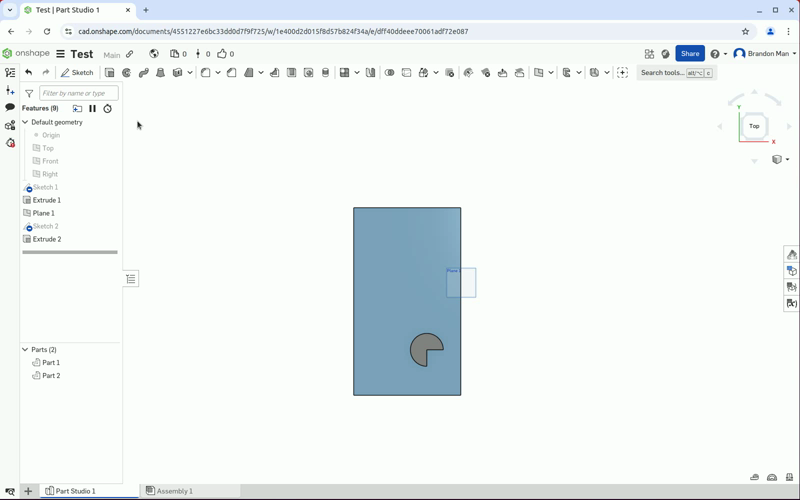
key(shift+h)
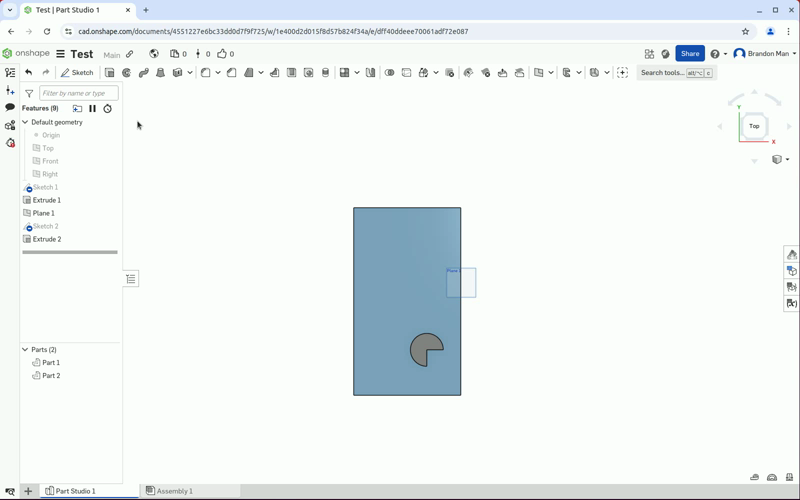
mouse_move(73, 189)
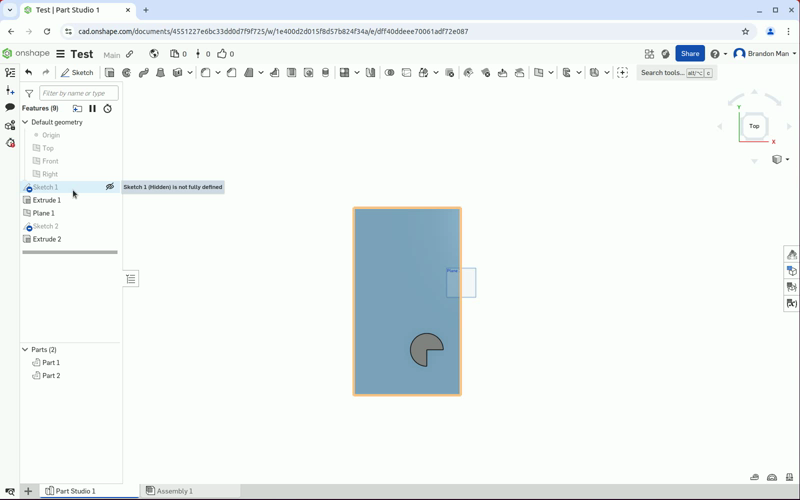
click(73, 189)
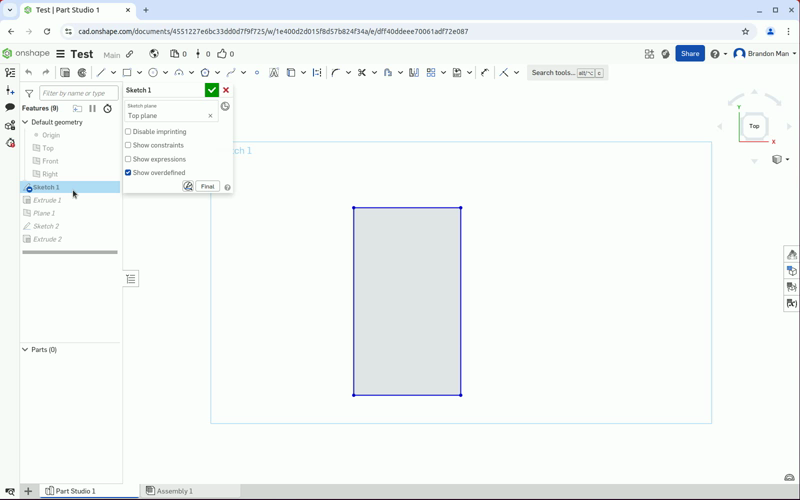
mouse_move(229, 92)
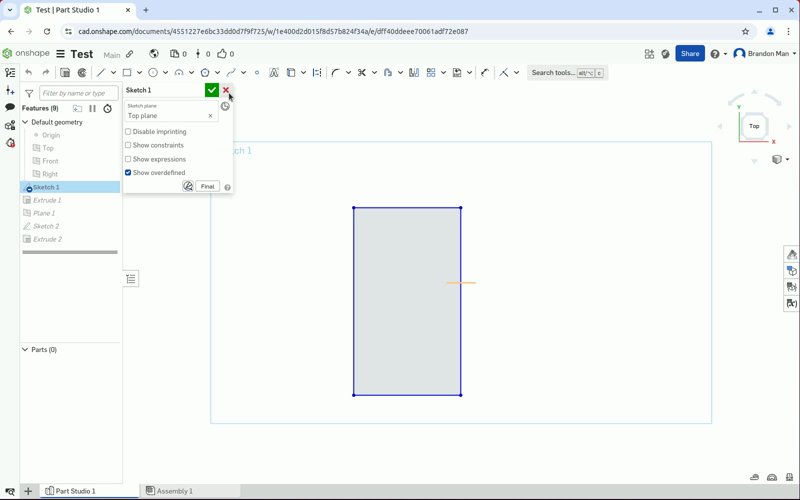
click(229, 92)
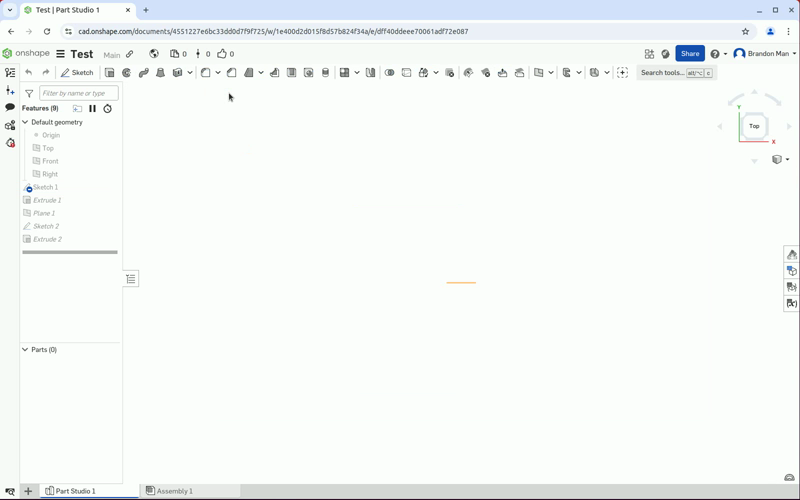
key(shift+s)
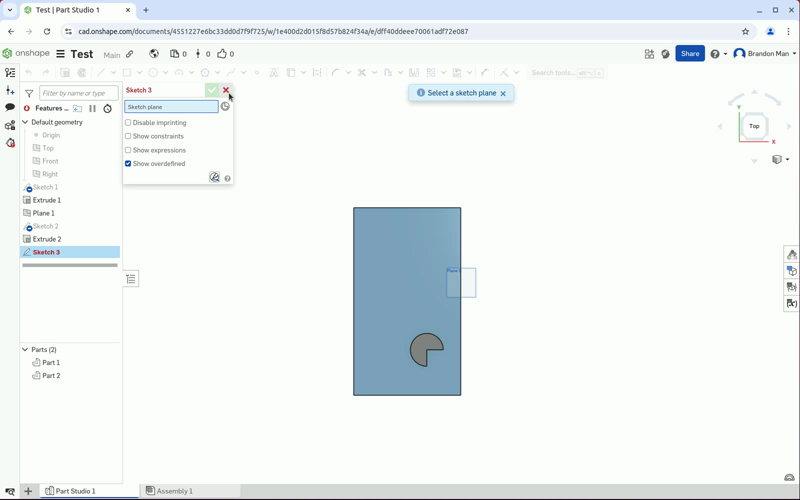
mouse_move(73, 215)
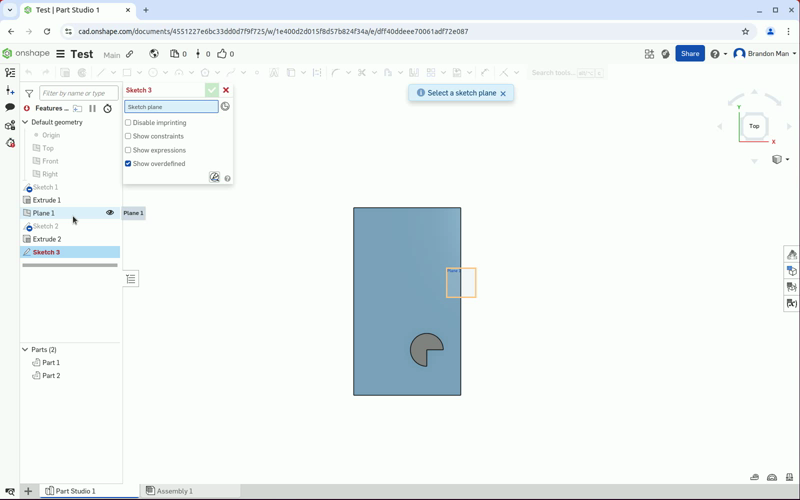
click(73, 215)
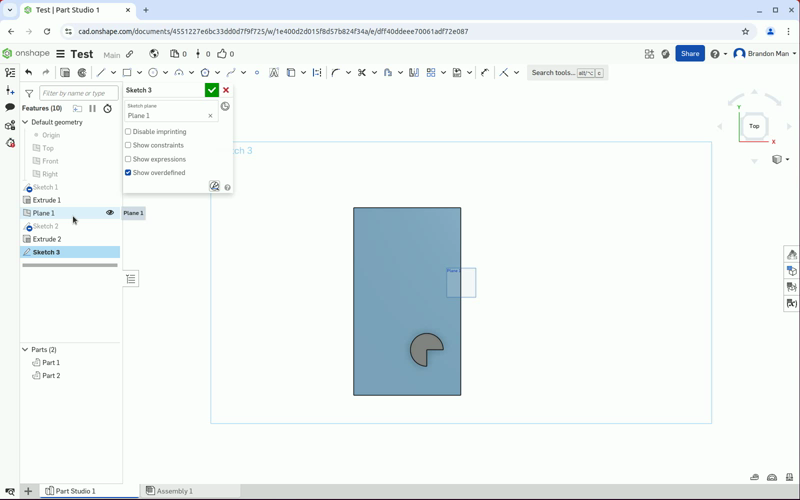
mouse_move(73, 352)
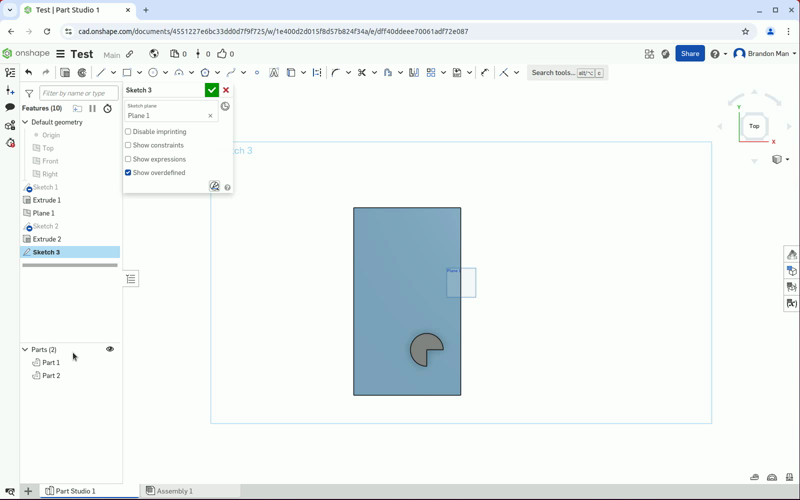
key(y)
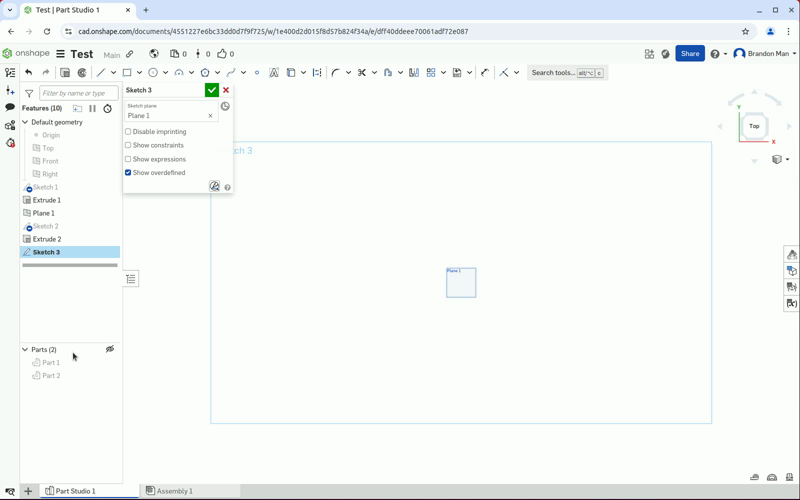
key(a)
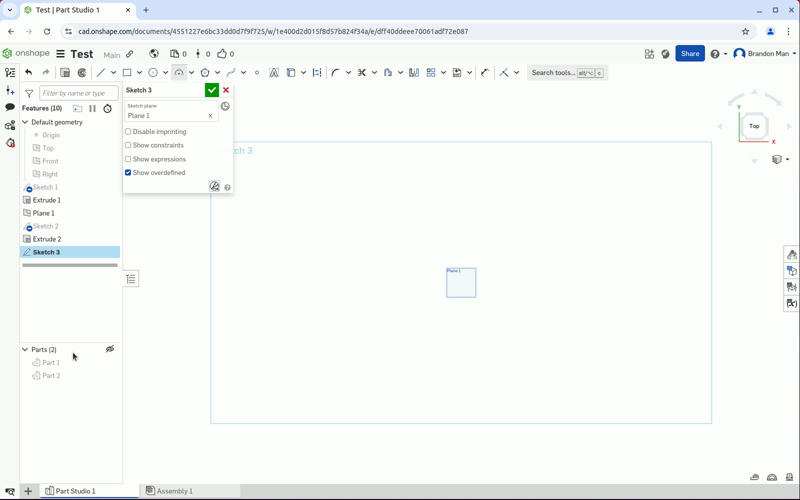
key_down(shift)
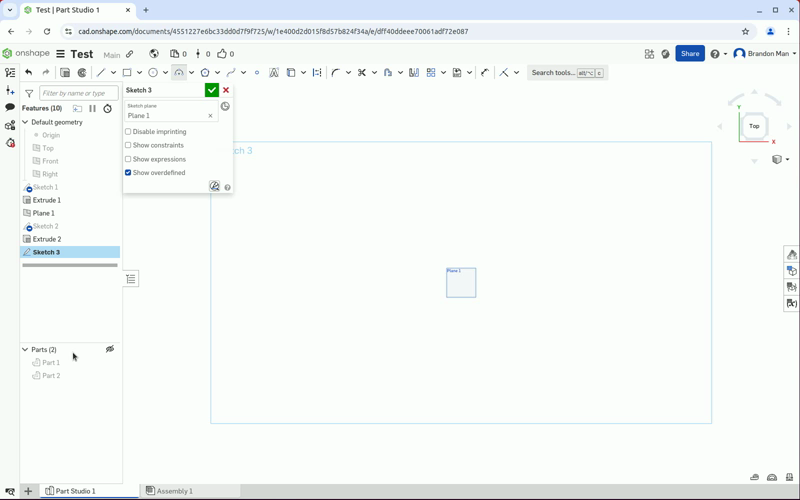
mouse_move(426, 366)
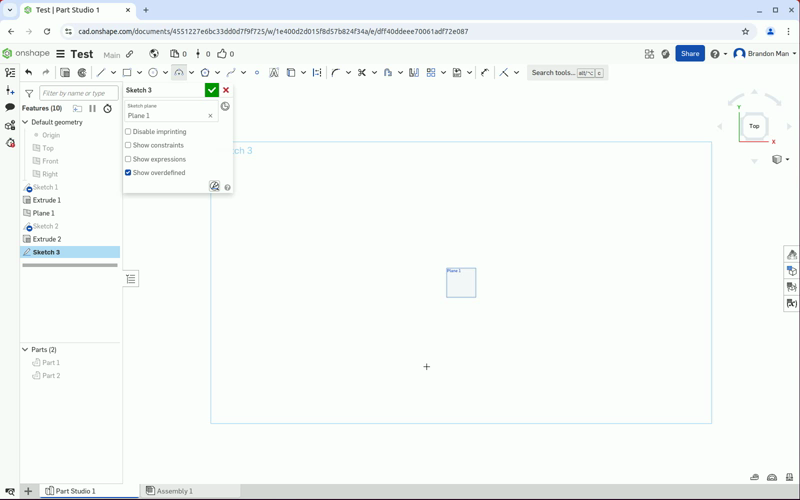
click(426, 366)
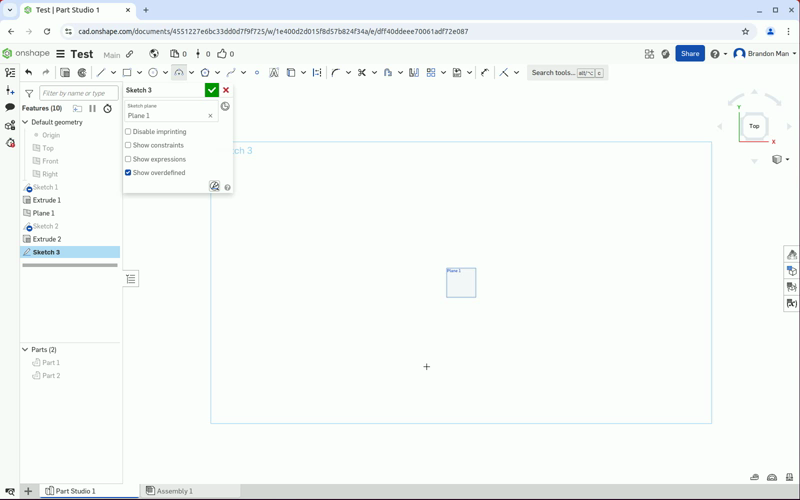
key_up(shift)
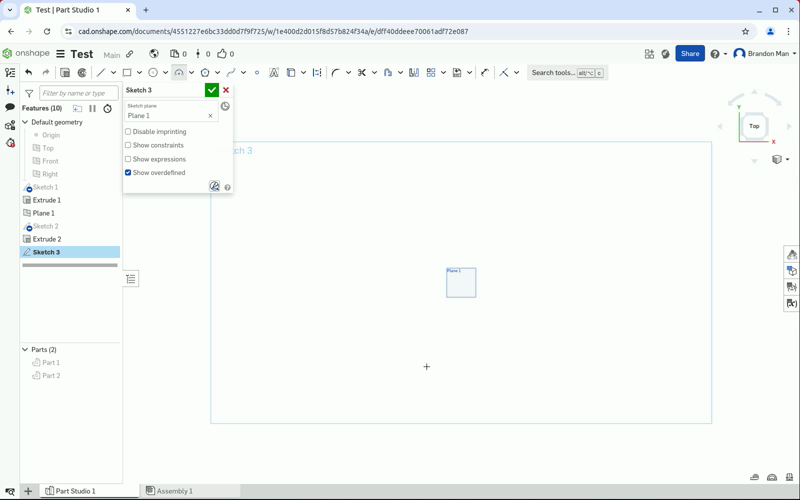
key_down(shift)
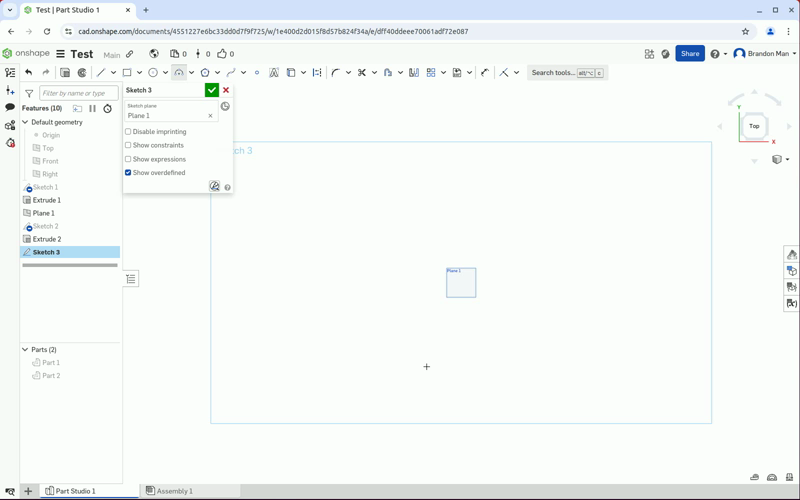
mouse_move(443, 349)
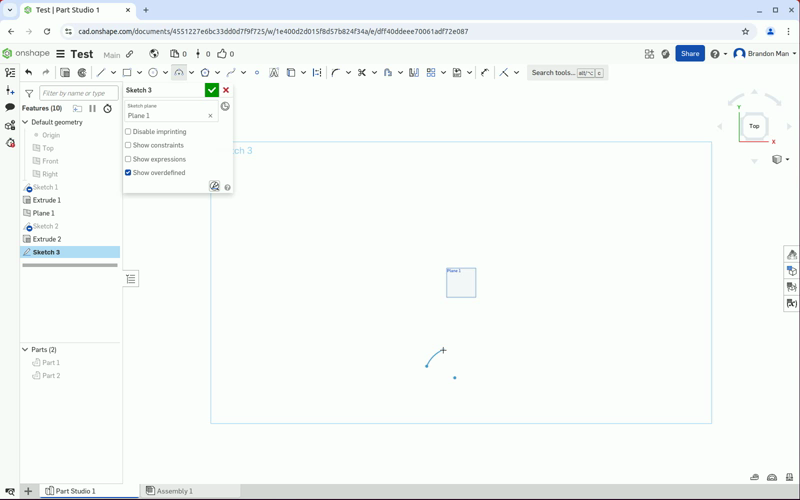
click(443, 349)
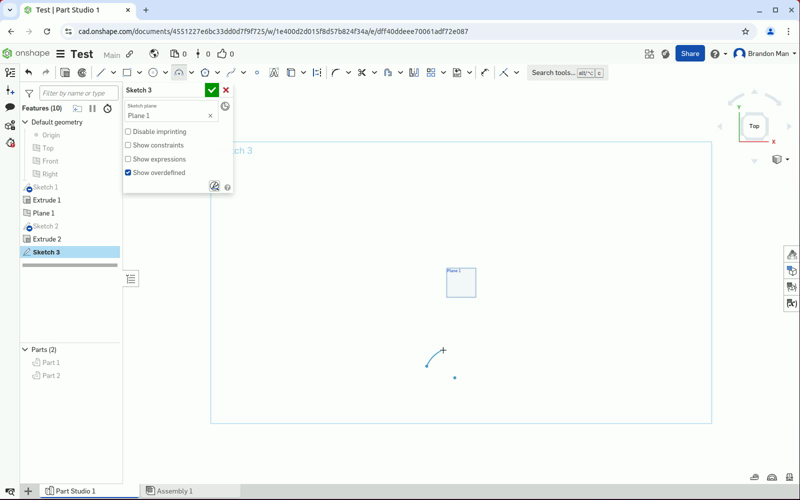
mouse_move(438, 361)
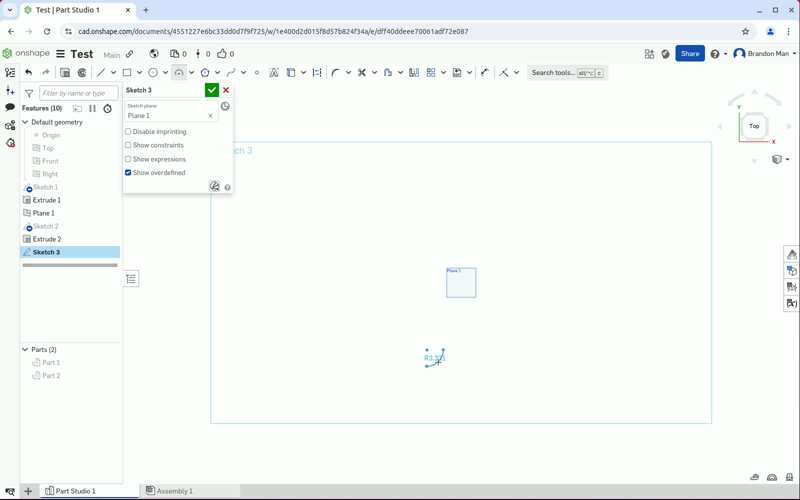
click(438, 361)
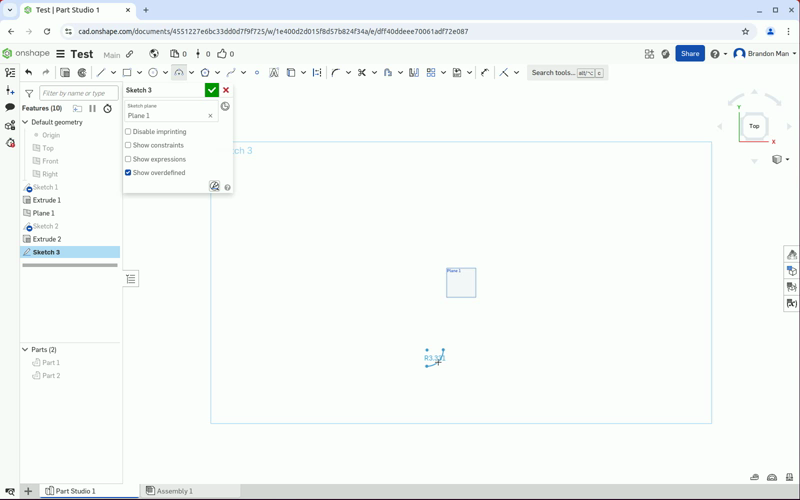
key_up(shift)
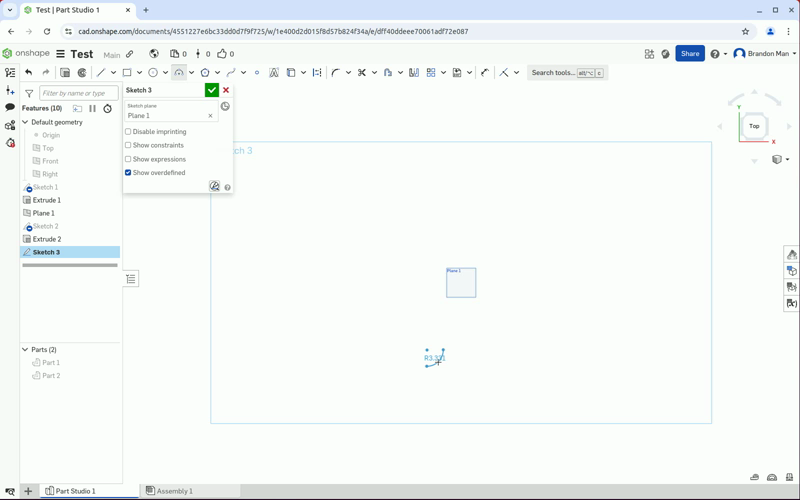
key(esc)
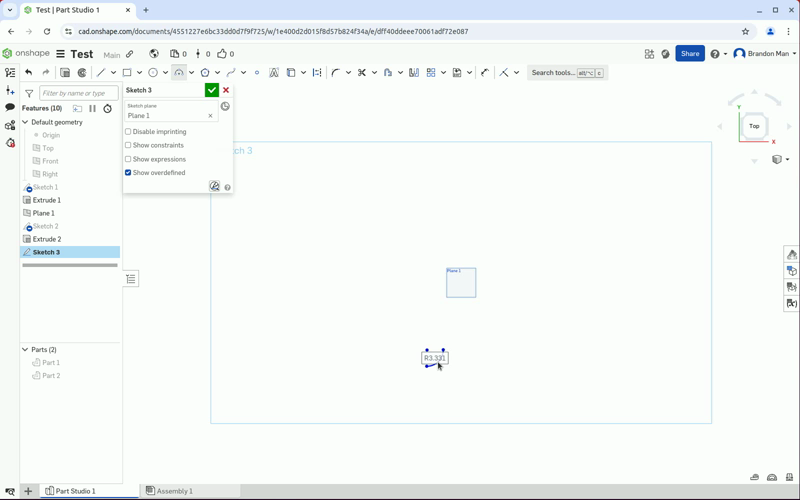
key(l)
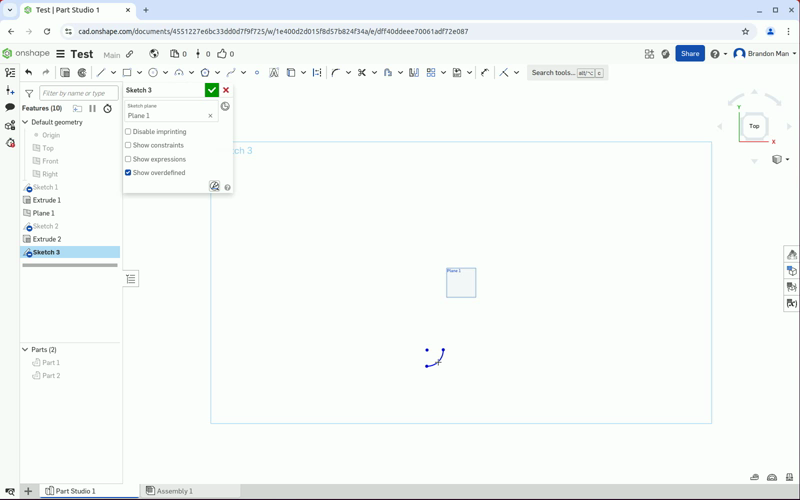
mouse_move(443, 349)
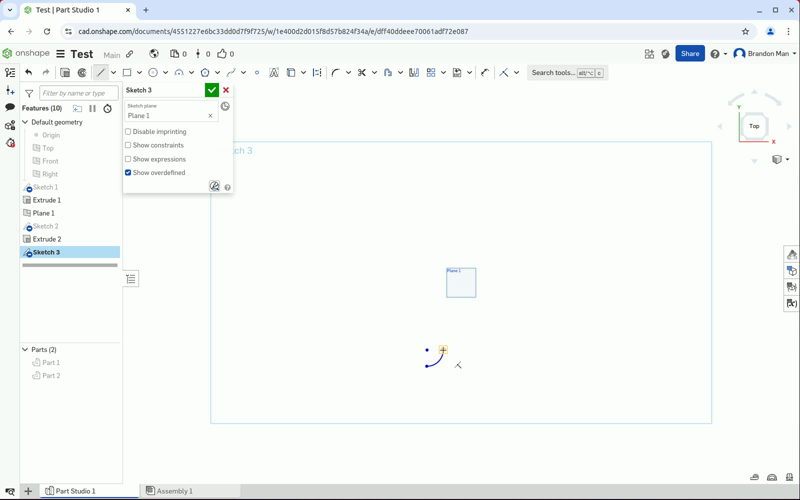
click(443, 349)
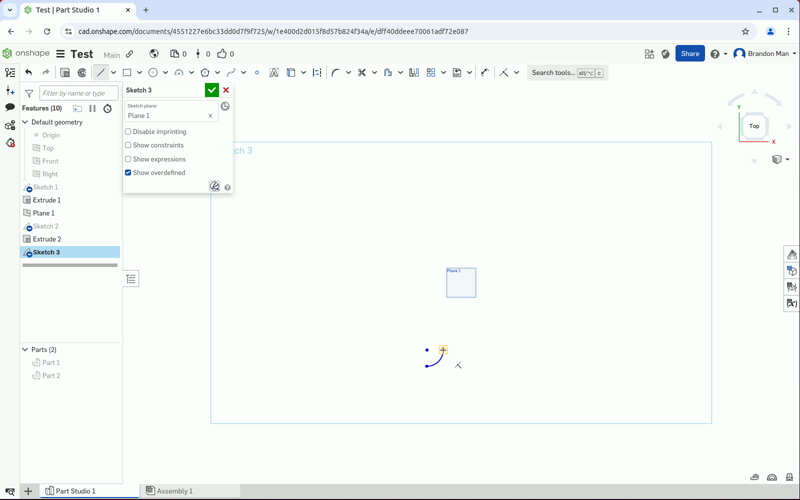
key_down(shift)
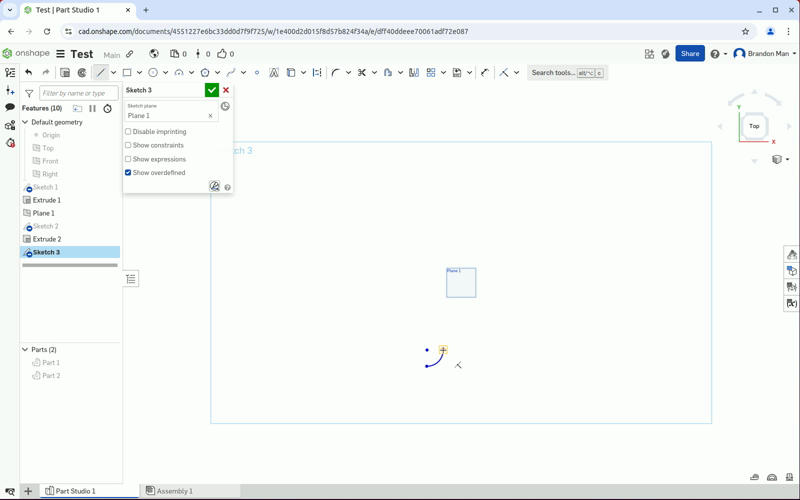
mouse_move(473, 349)
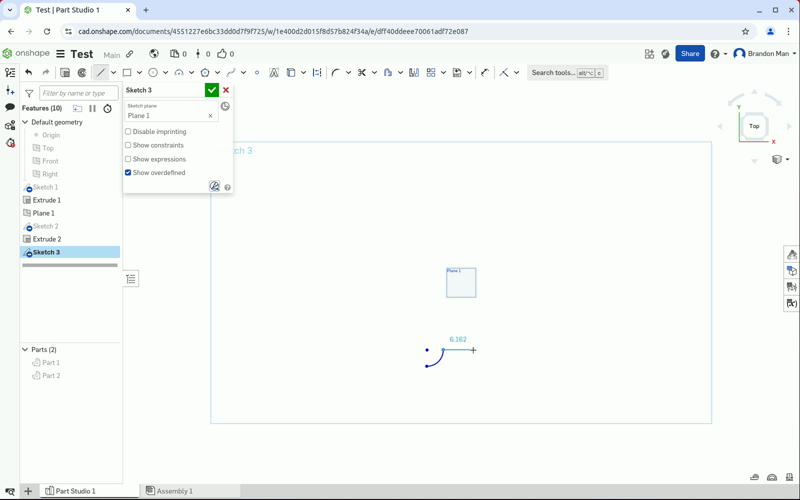
mouse_move(426, 349)
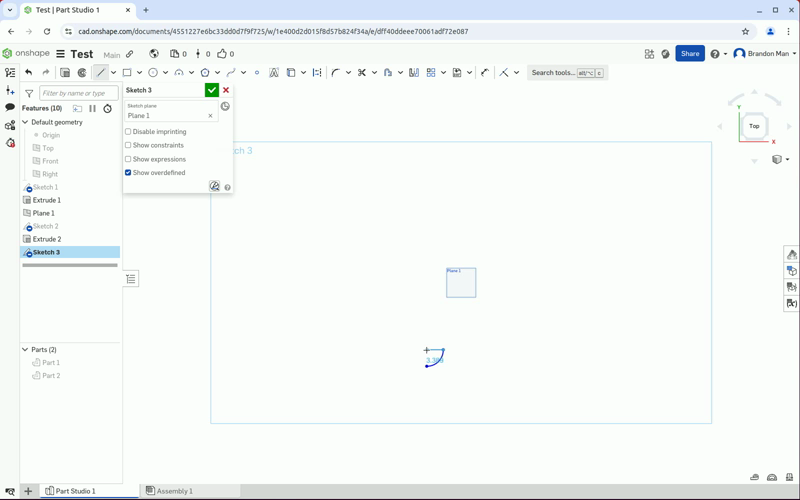
click(426, 349)
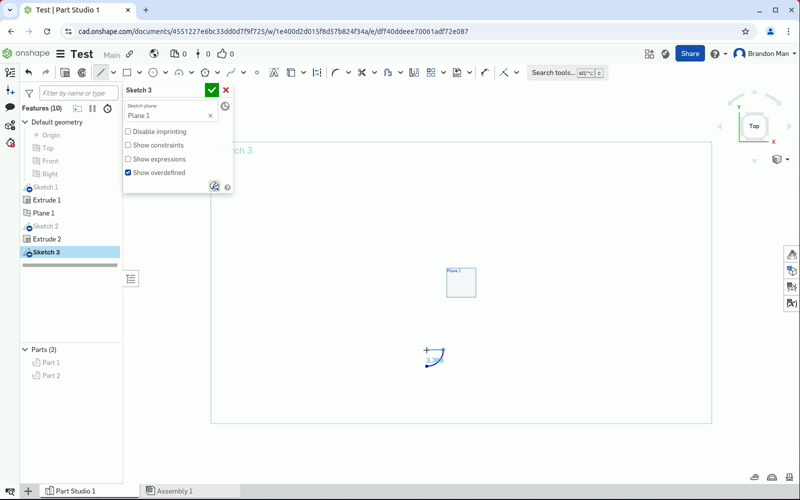
key_up(shift)
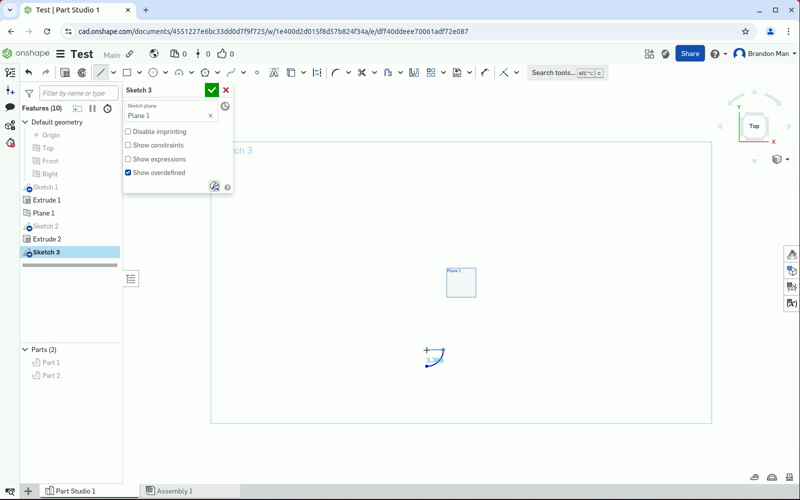
mouse_move(456, 349)
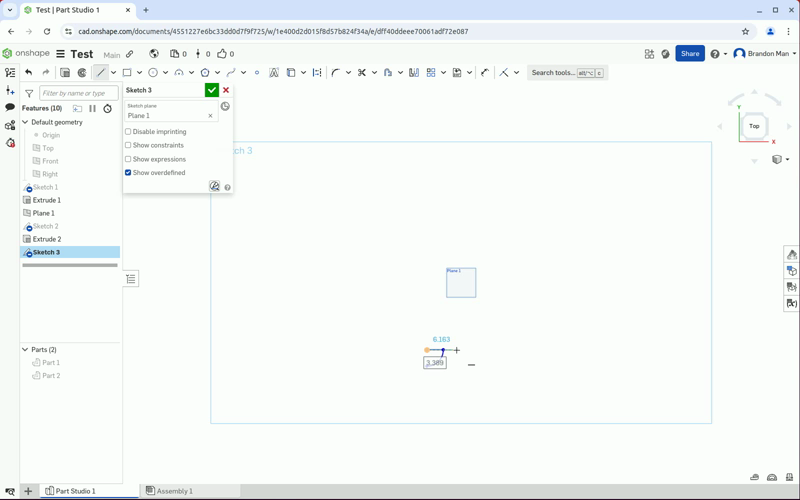
key_down(shift)
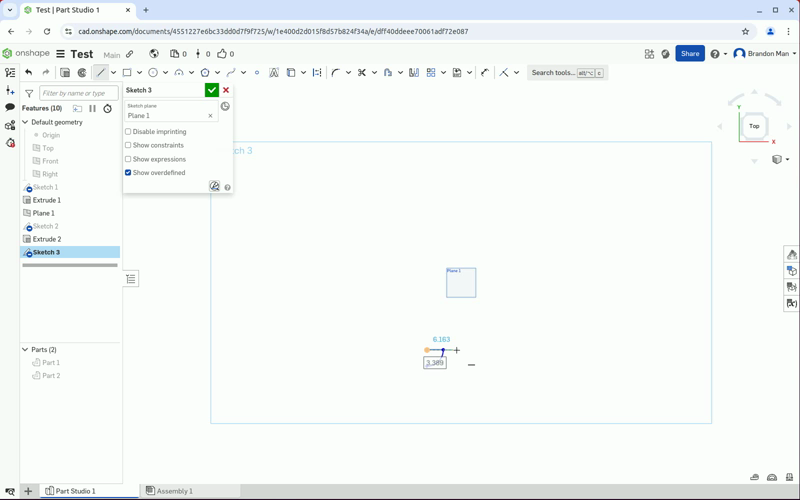
mouse_move(426, 366)
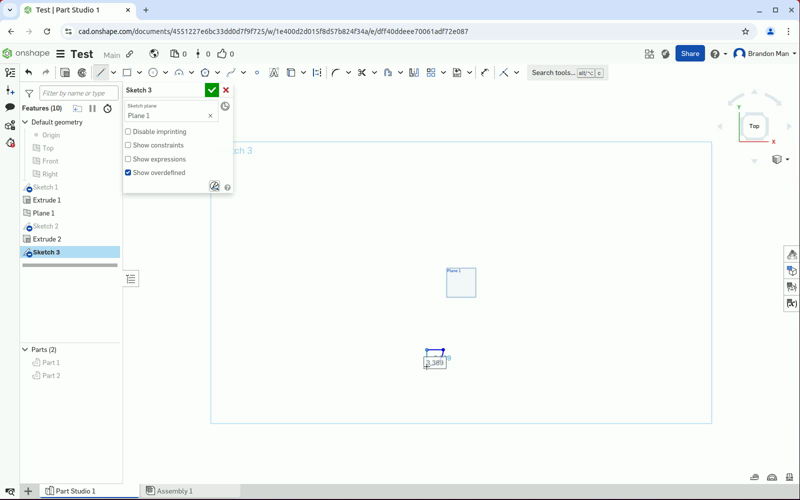
key_up(shift)
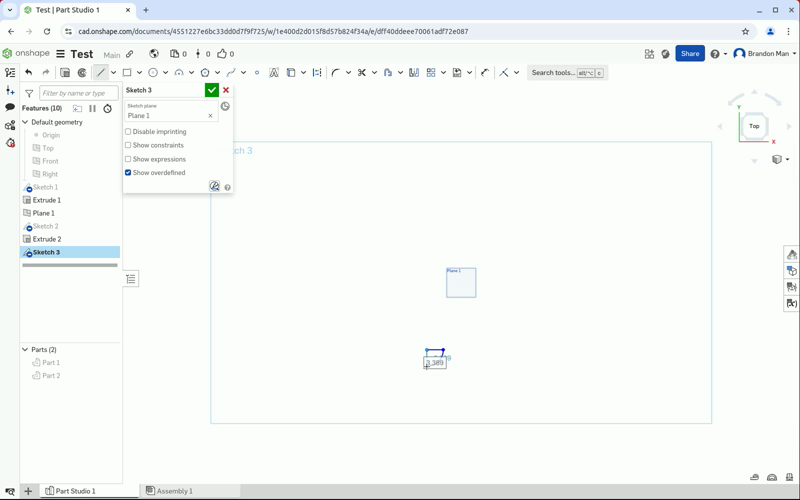
click(426, 366)
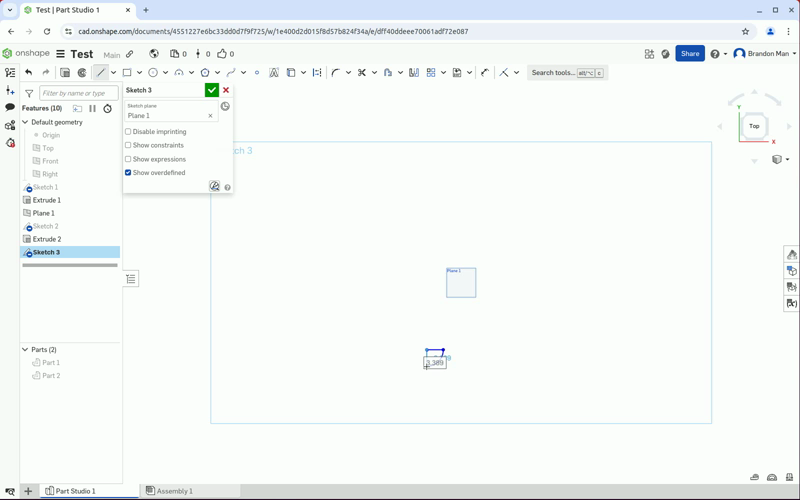
key(esc)
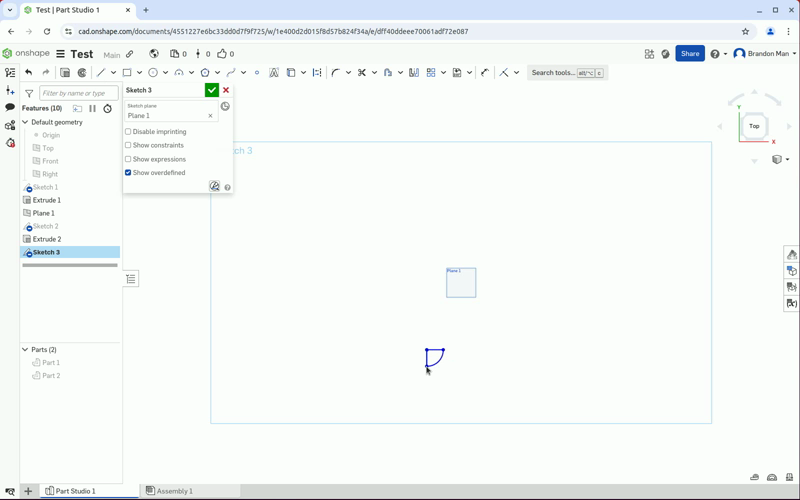
mouse_move(428, 363)
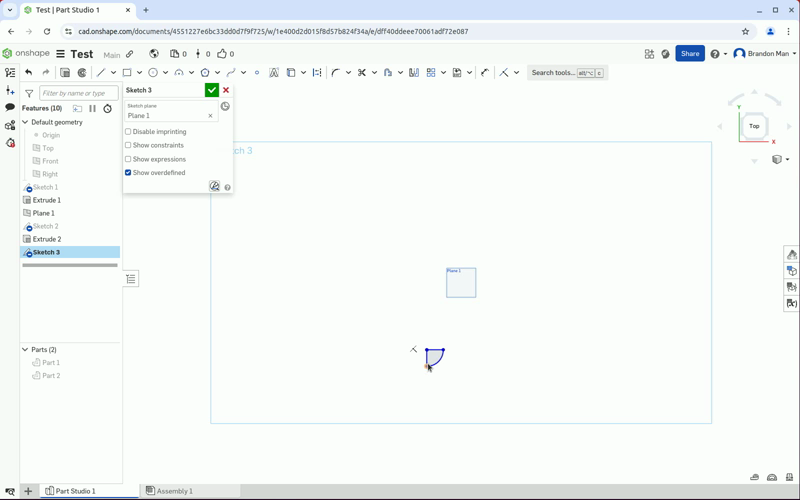
scroll(6)
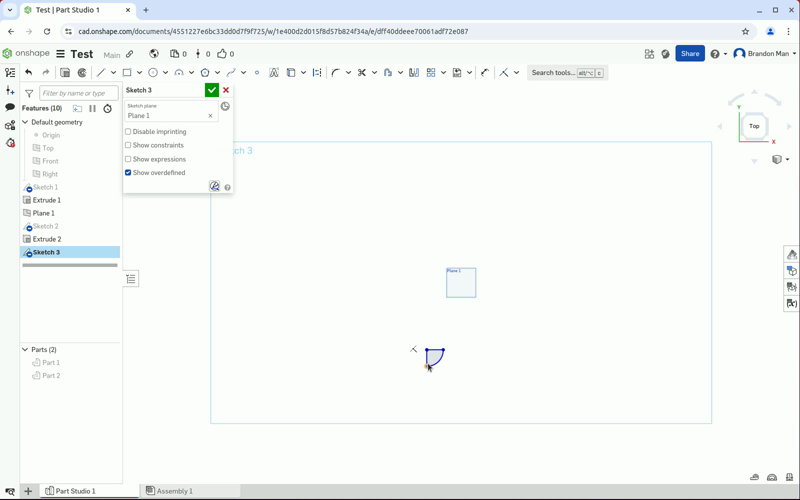
scroll(6)
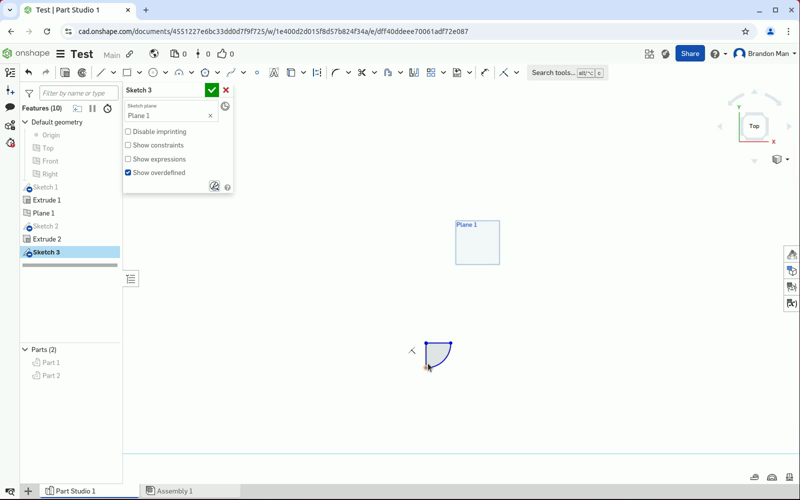
scroll(6)
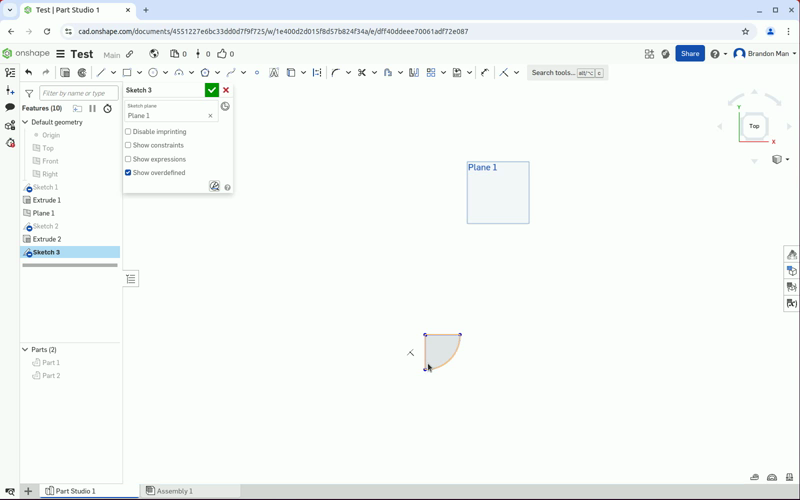
scroll(6)
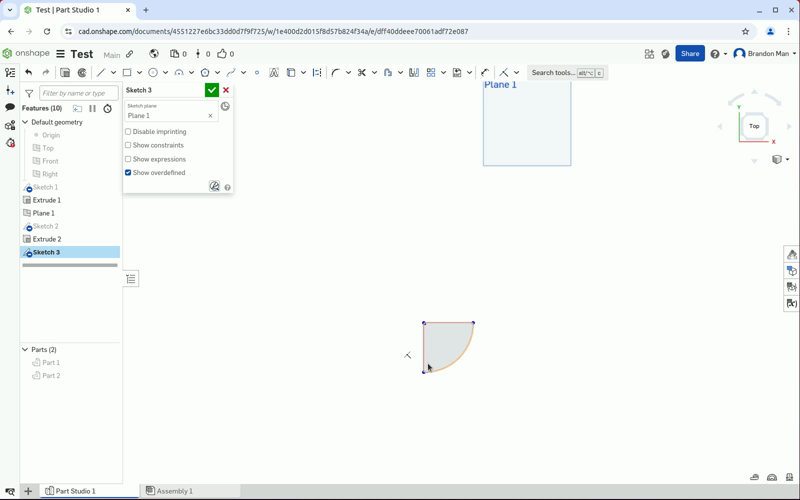
scroll(6)
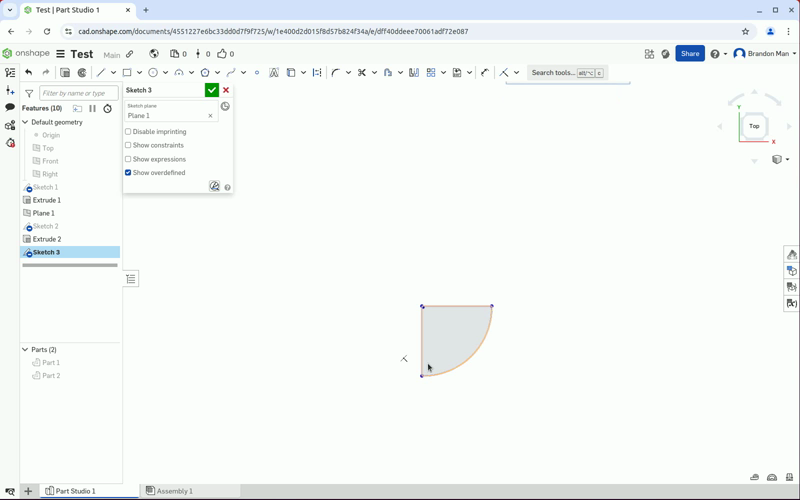
scroll(6)
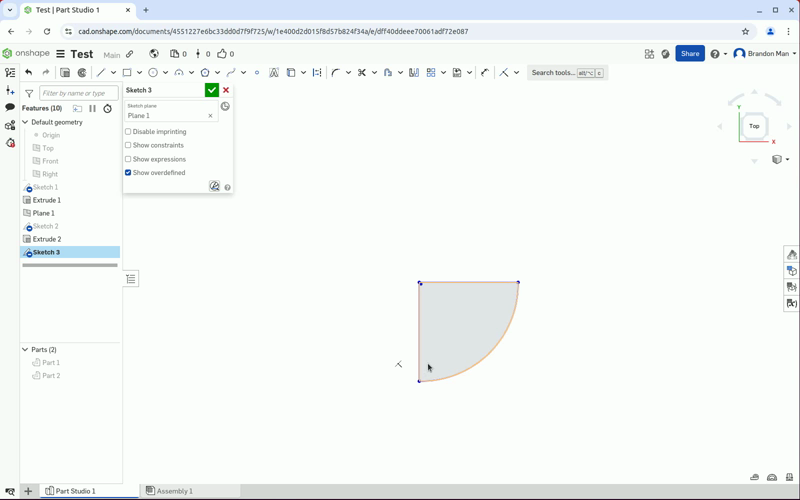
scroll(6)
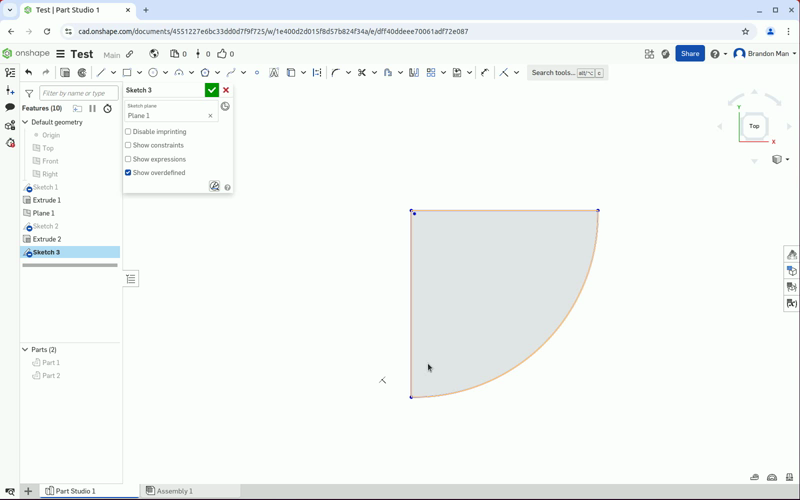
click(428, 363)
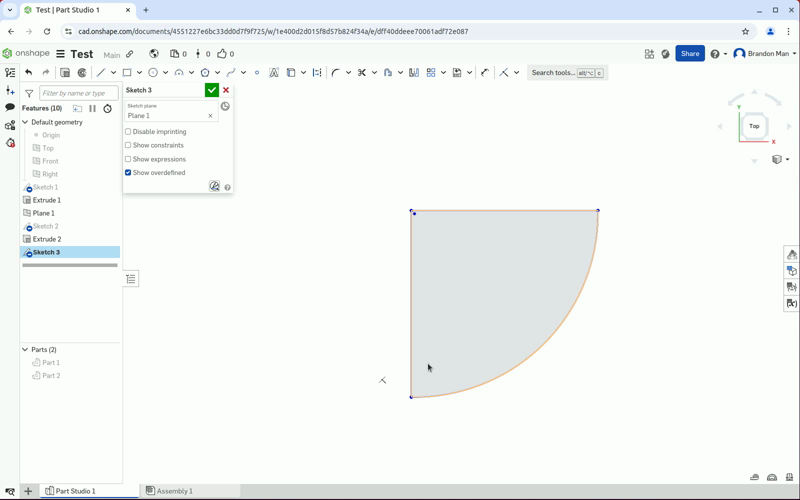
scroll(-6)
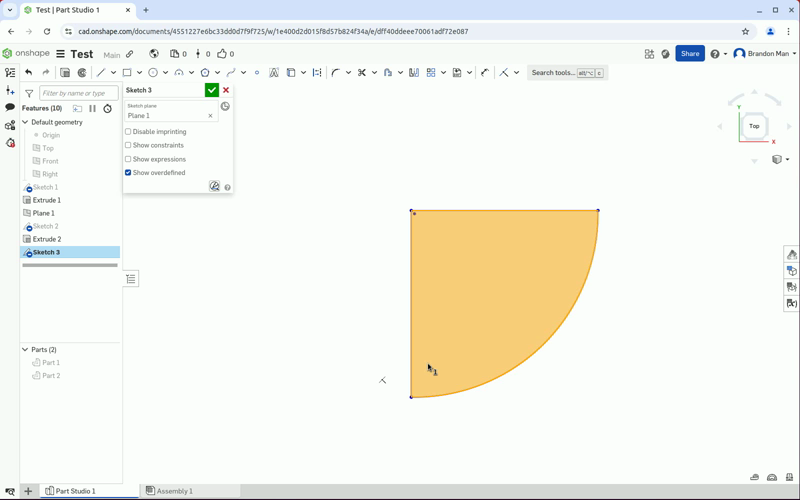
scroll(-6)
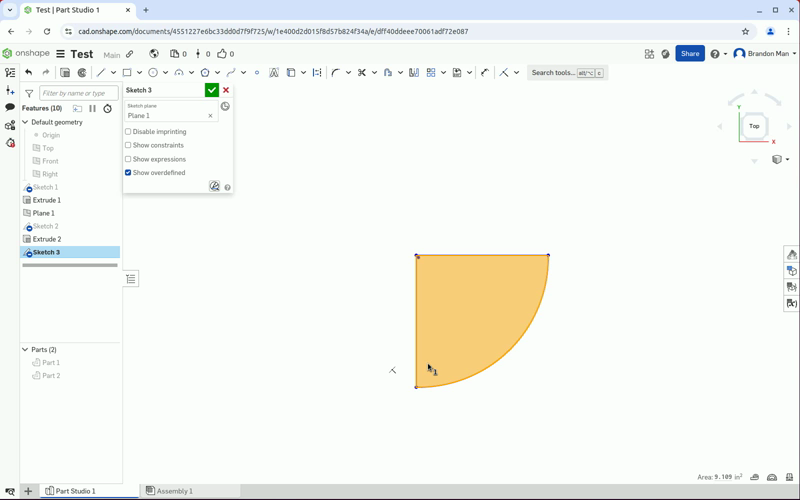
scroll(-6)
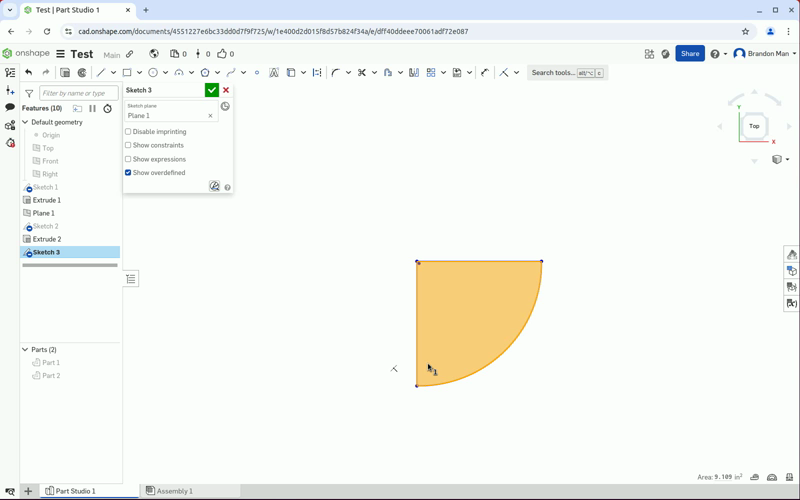
scroll(-6)
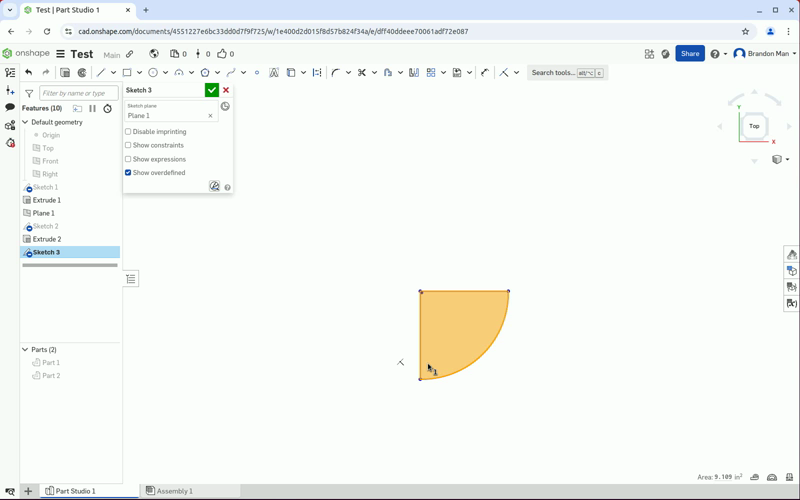
scroll(-6)
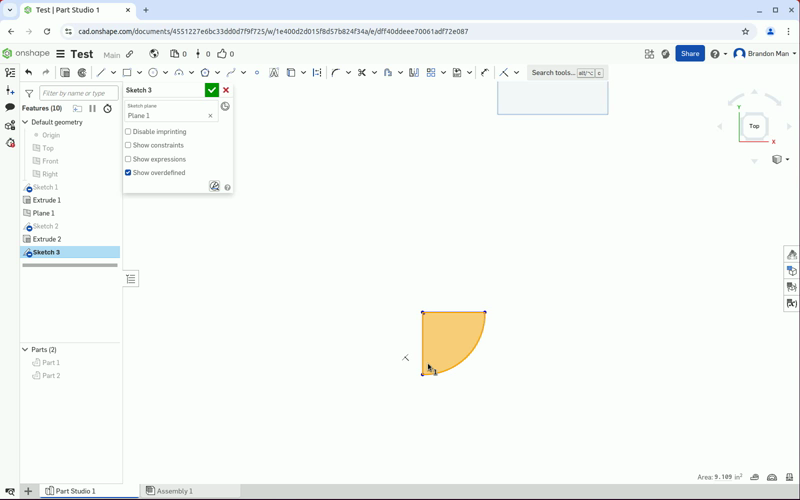
scroll(-6)
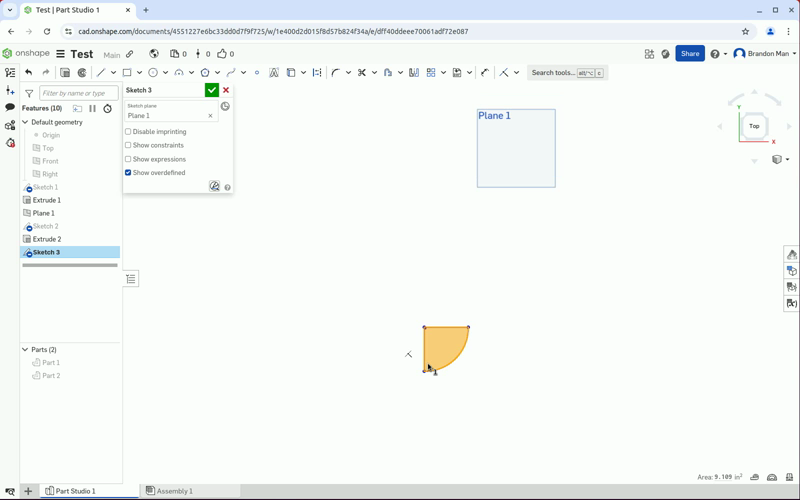
scroll(-6)
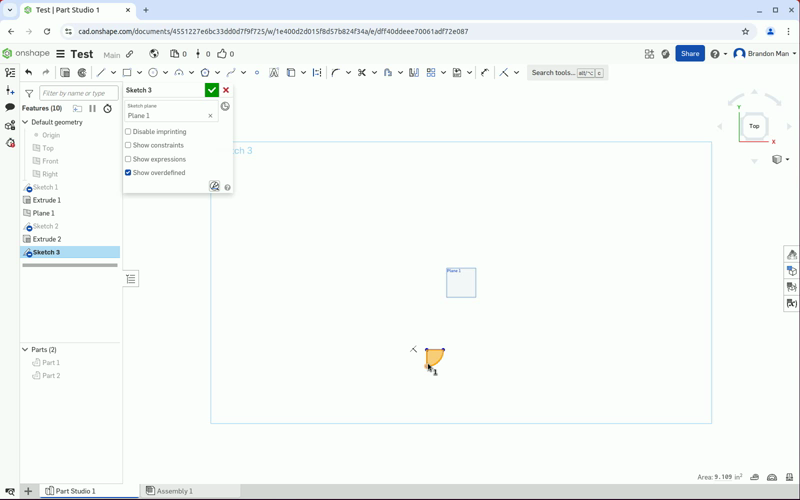
mouse_move(73, 352)
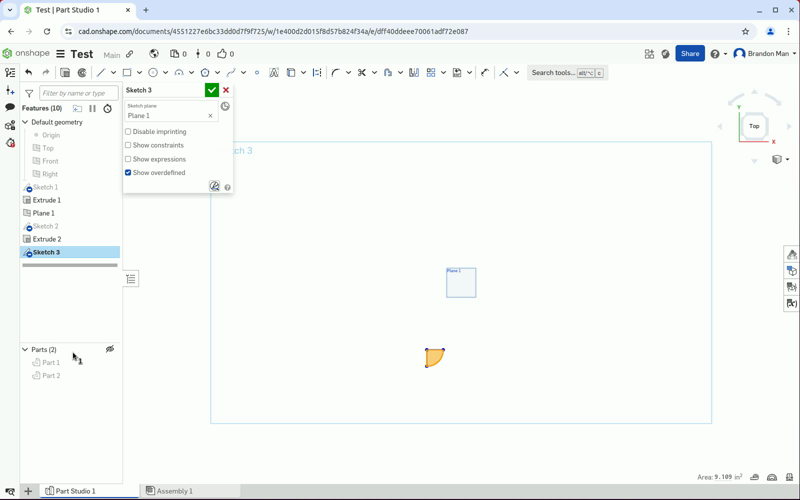
key(shift+y)
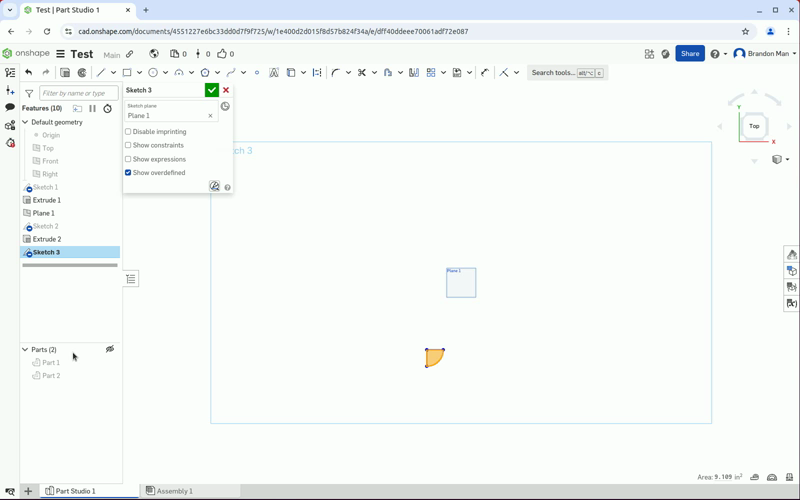
key(shift+e)
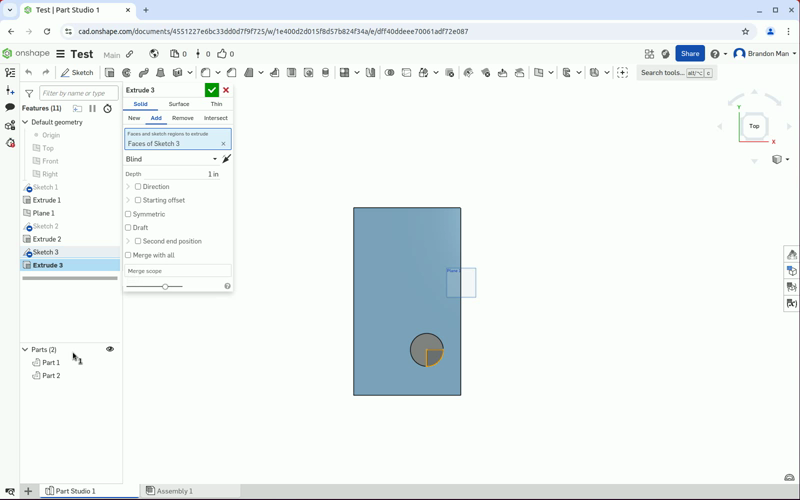
mouse_move(143, 106)
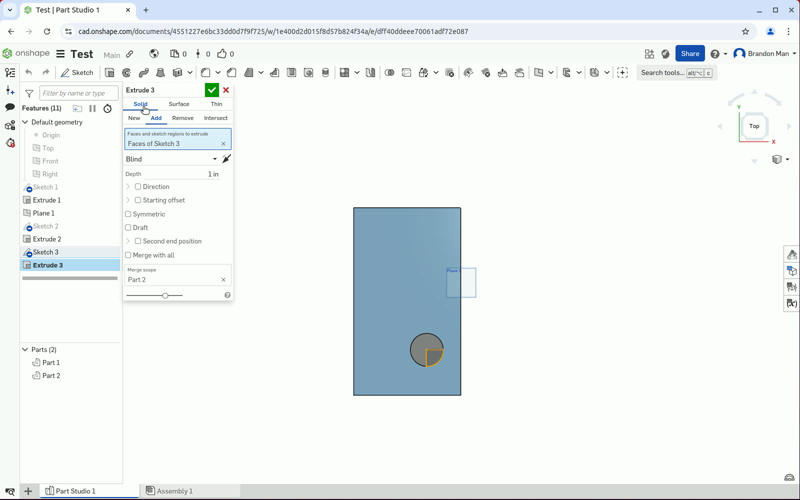
click(143, 106)
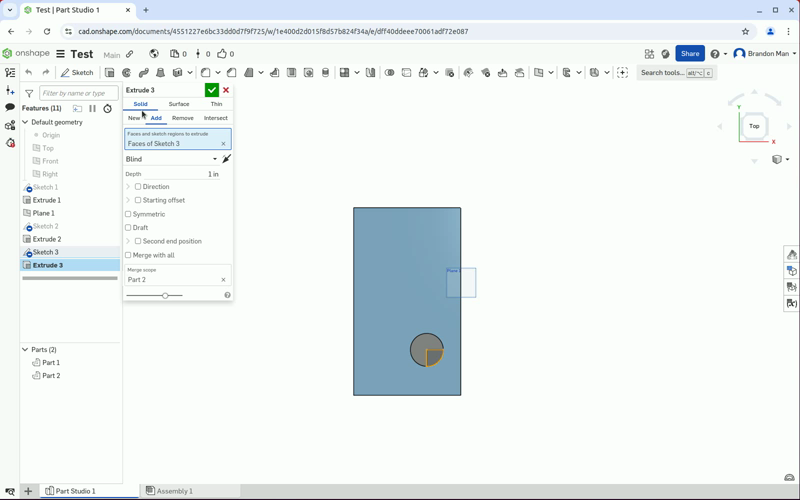
mouse_move(137, 120)
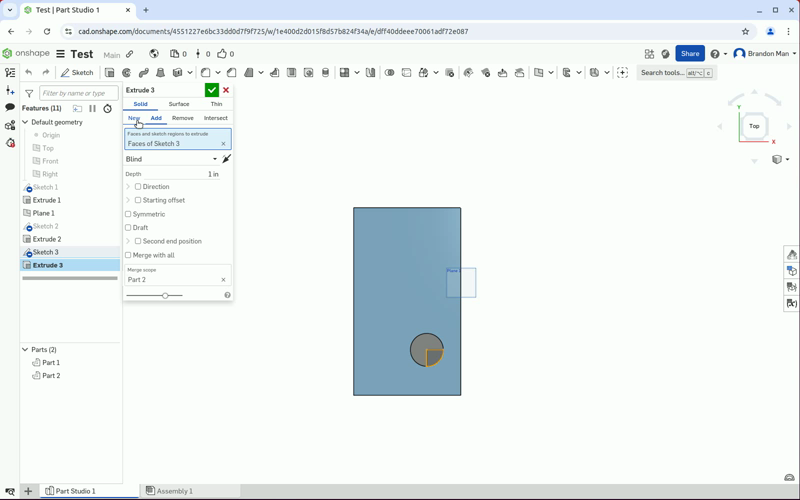
click(137, 120)
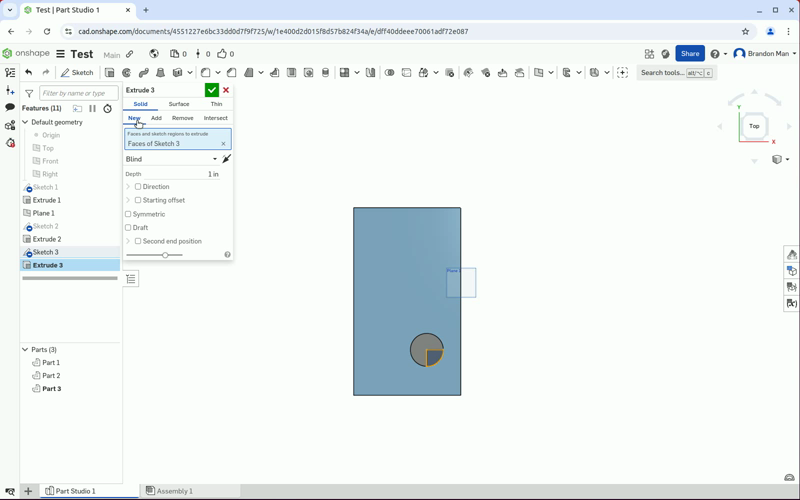
key(tab, 4)
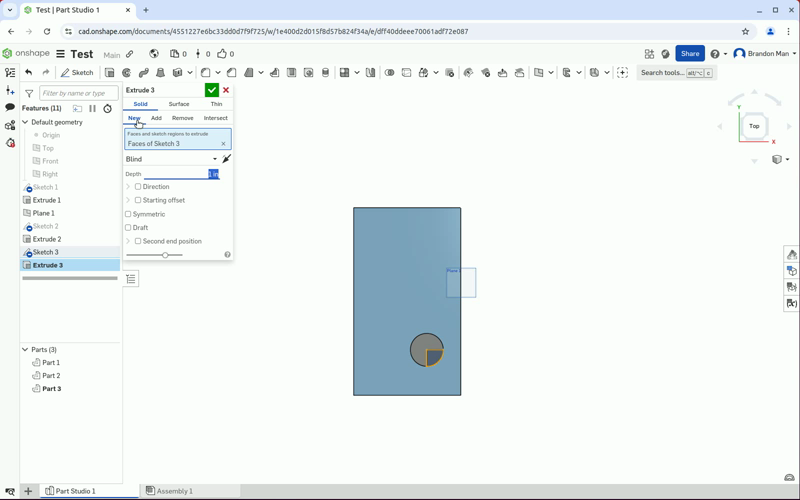
text(4.574)
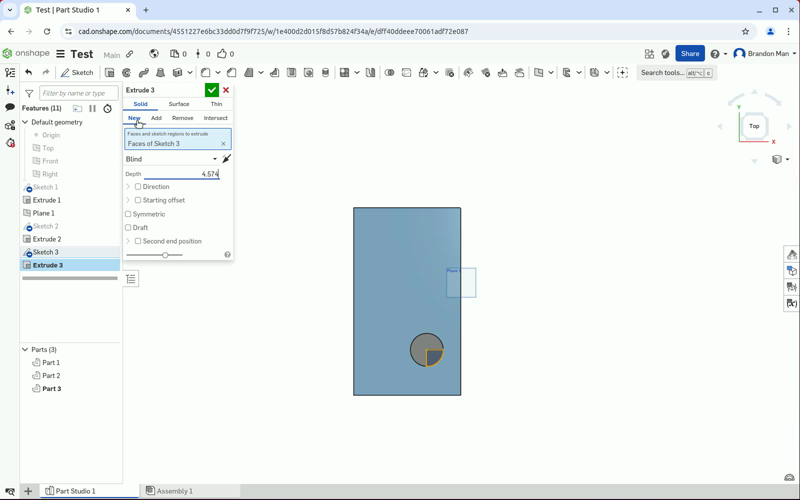
key(enter)
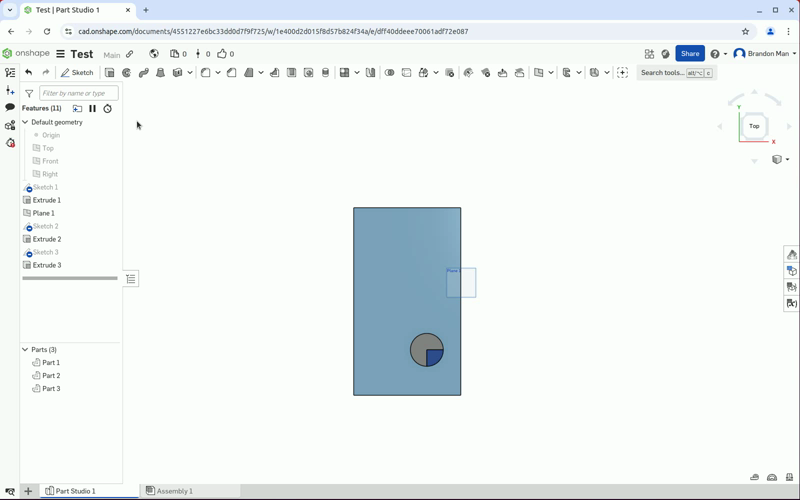
key(shift+h)
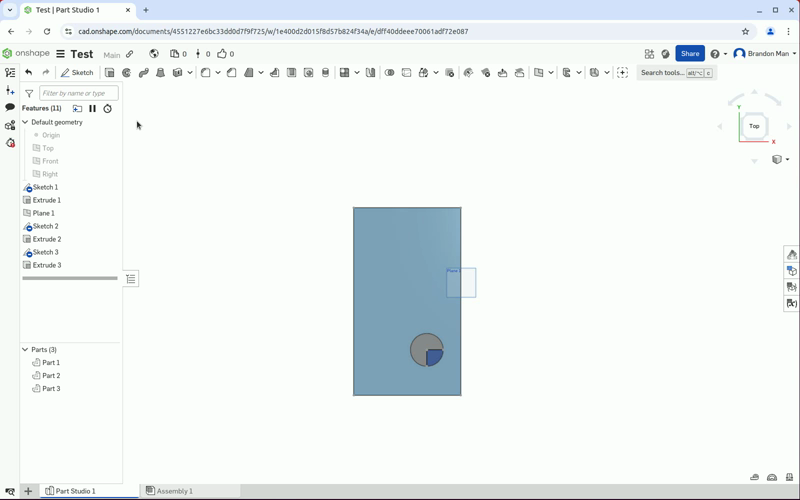
key(shift+h)
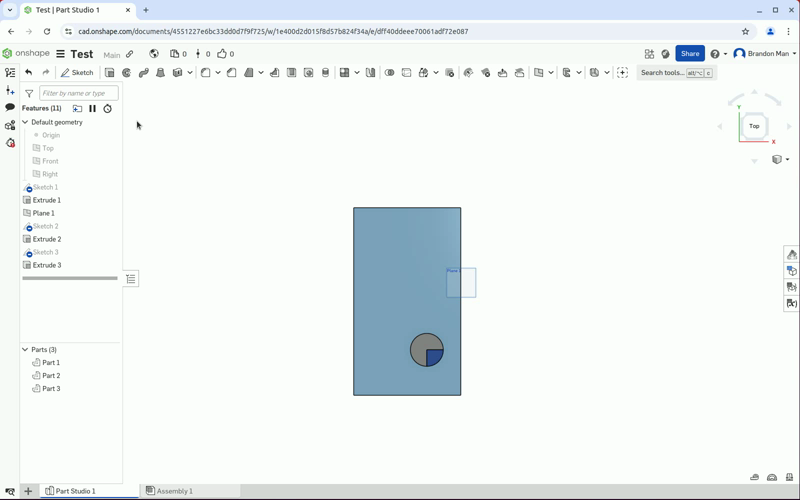
mouse_move(73, 189)
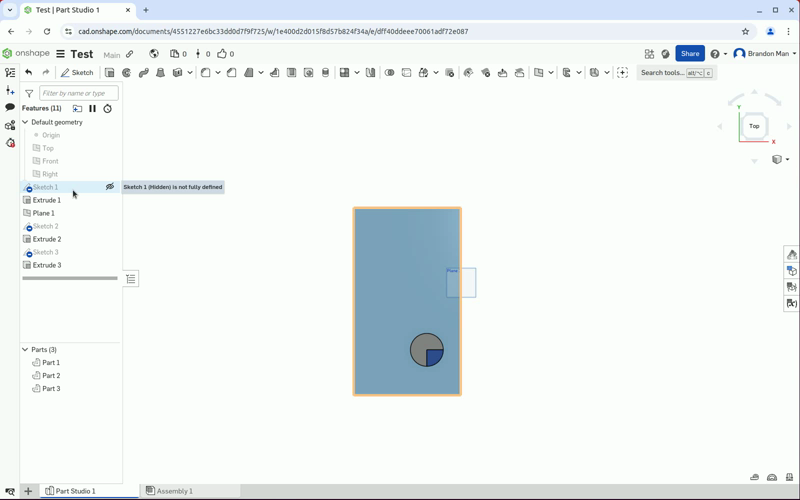
click(73, 189)
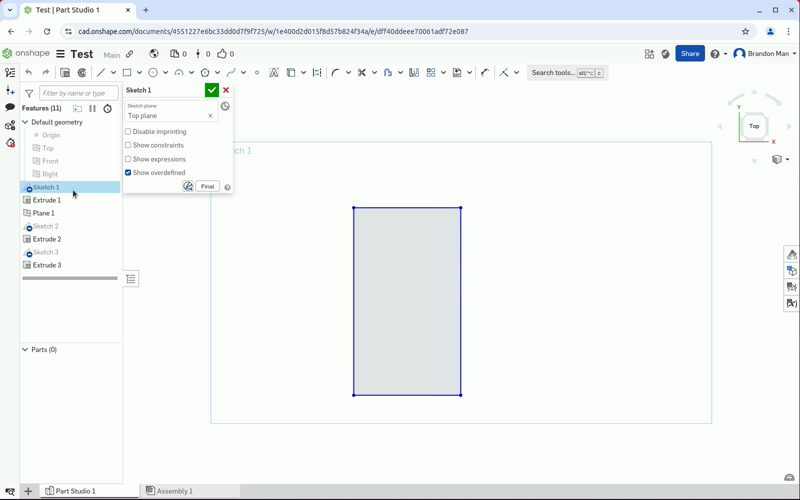
mouse_move(229, 92)
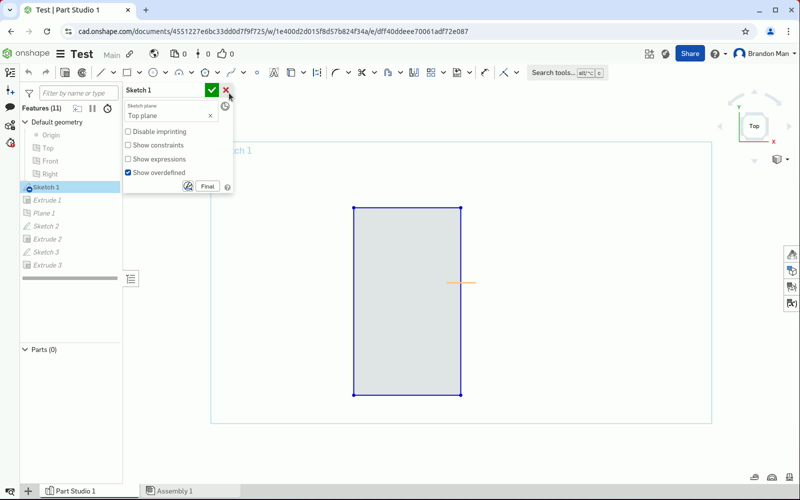
click(229, 92)
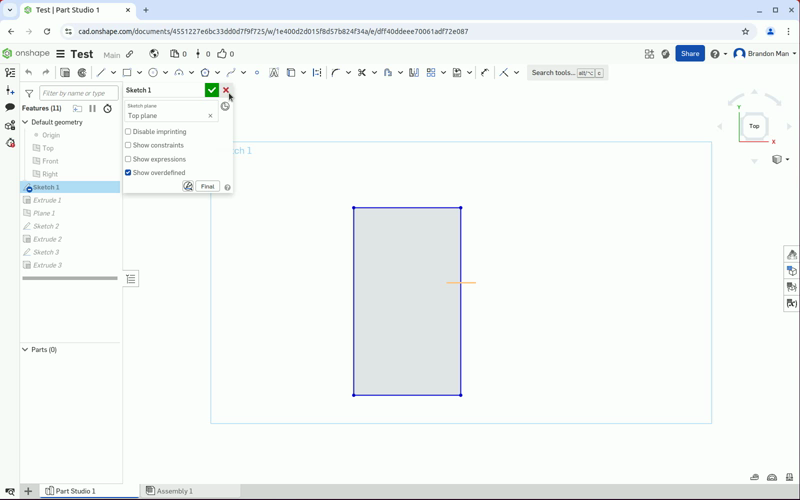
key(shift+s)
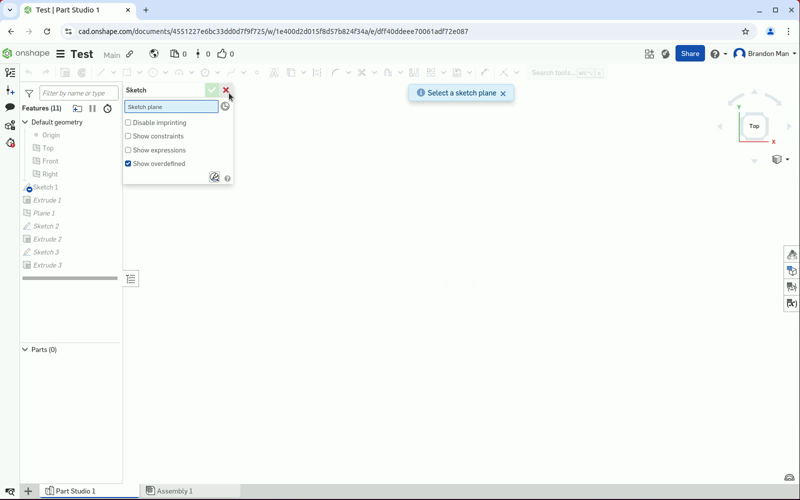
mouse_move(73, 215)
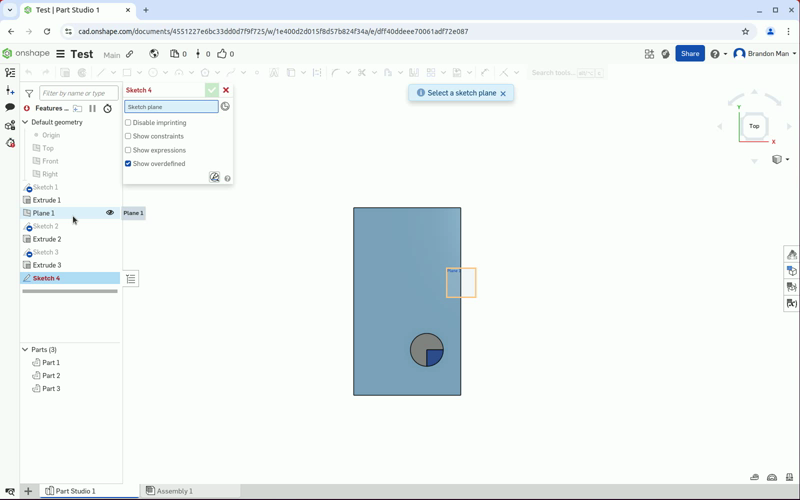
click(73, 215)
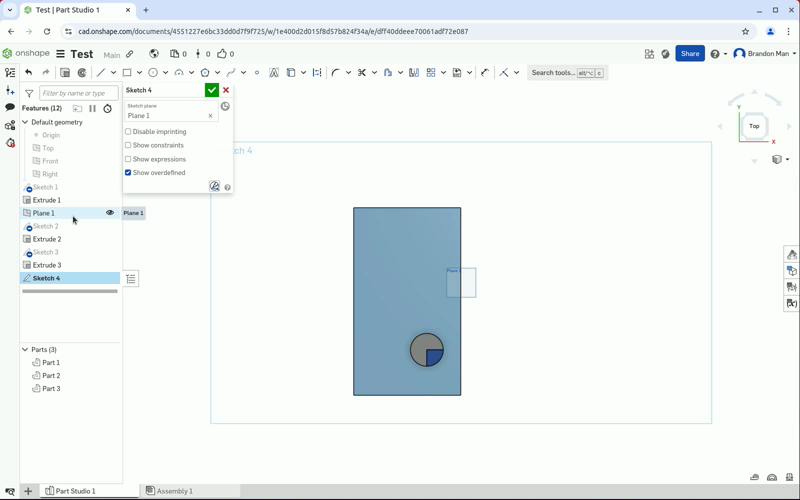
mouse_move(73, 352)
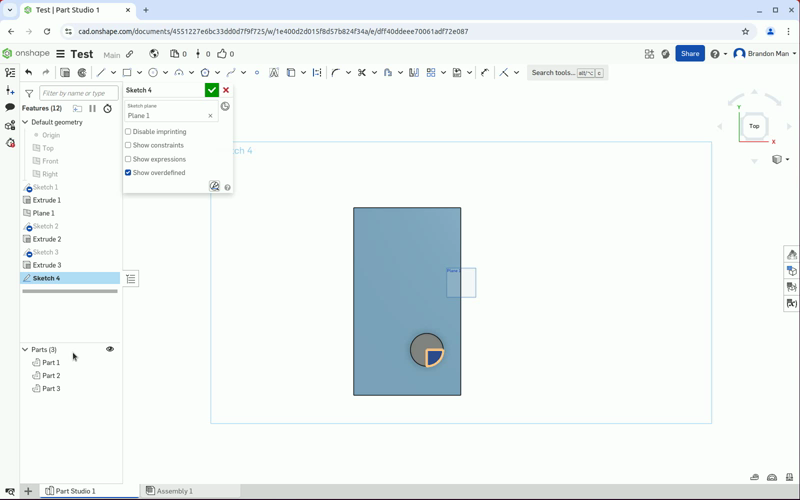
key(y)
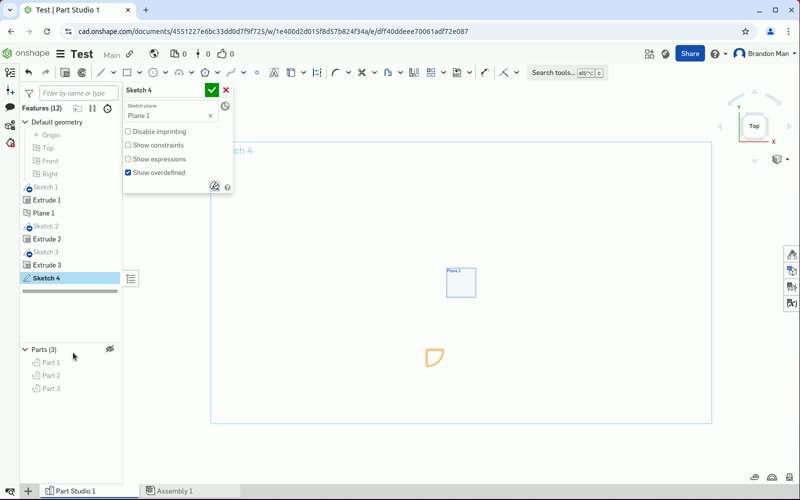
key(a)
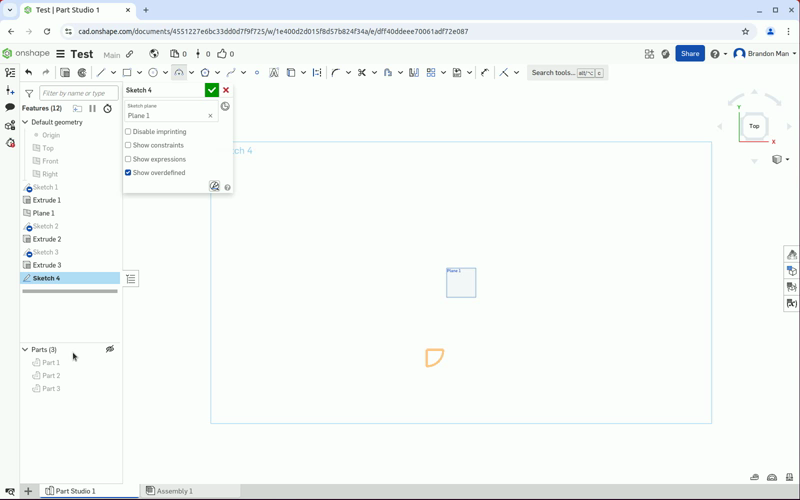
key_down(shift)
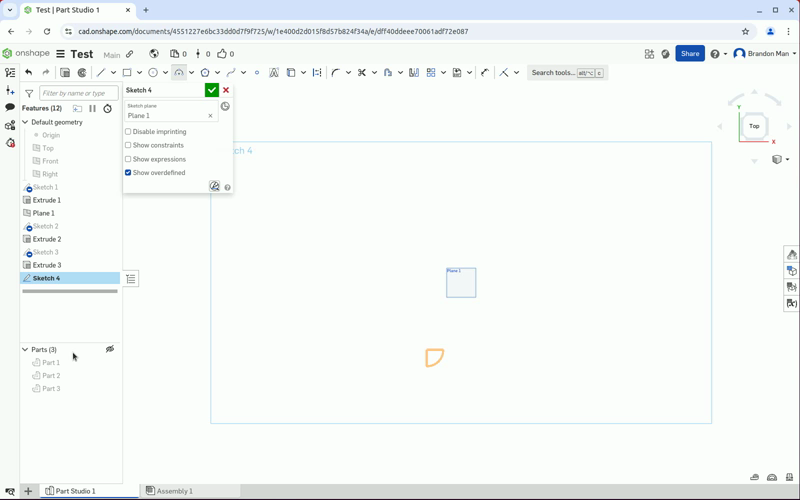
mouse_move(372, 351)
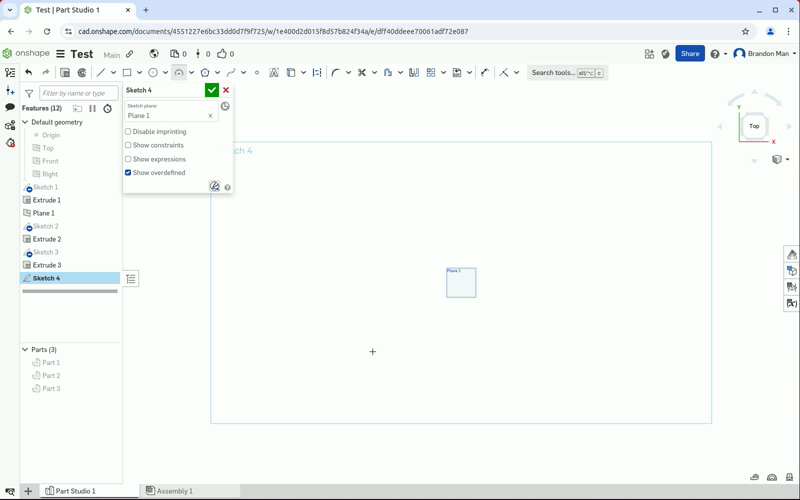
click(372, 351)
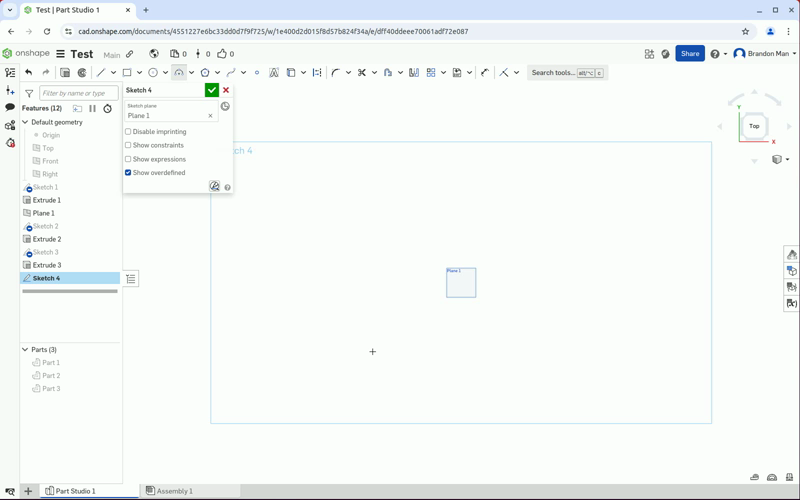
key_up(shift)
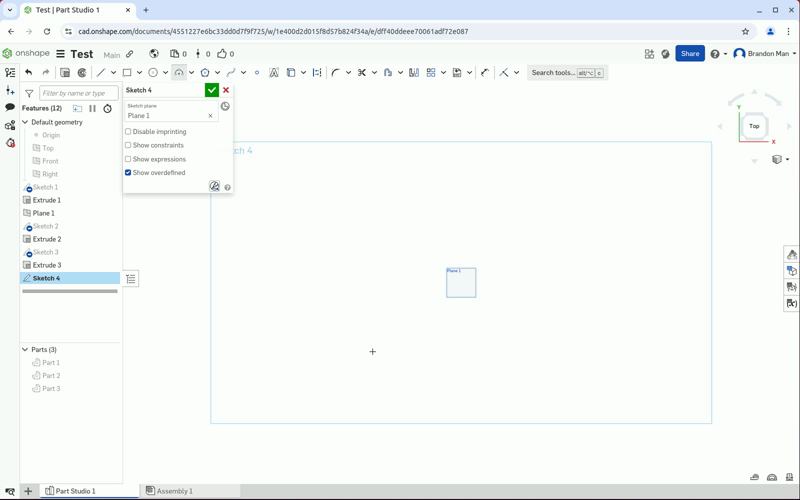
key_down(shift)
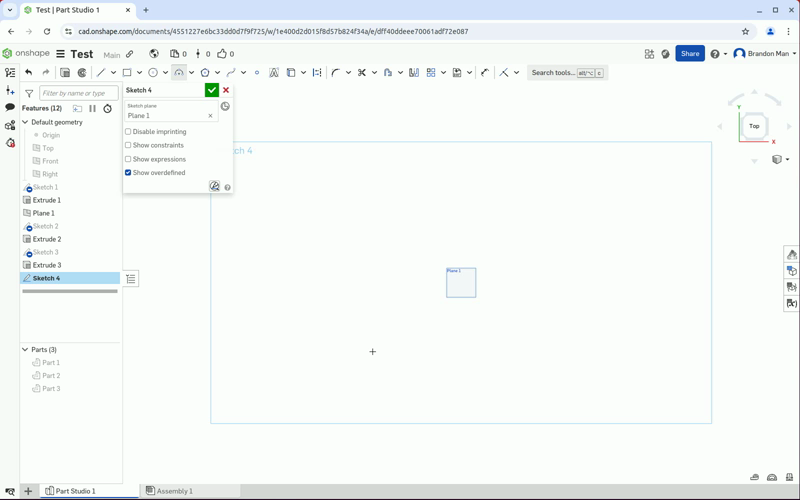
mouse_move(389, 367)
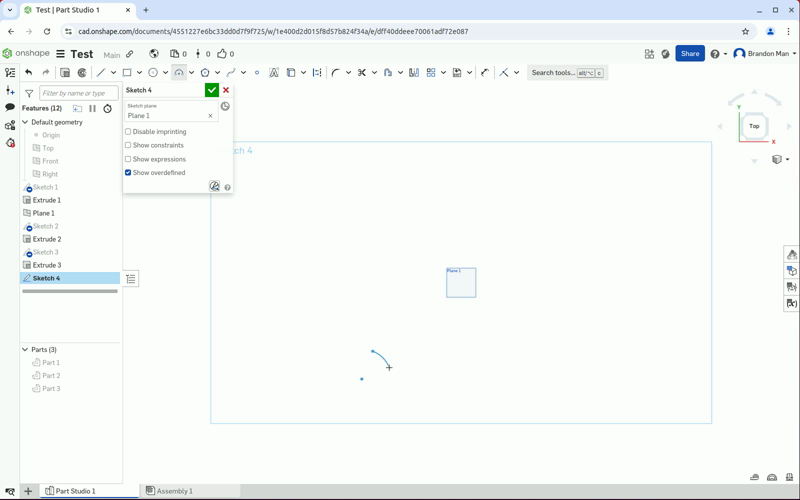
click(389, 367)
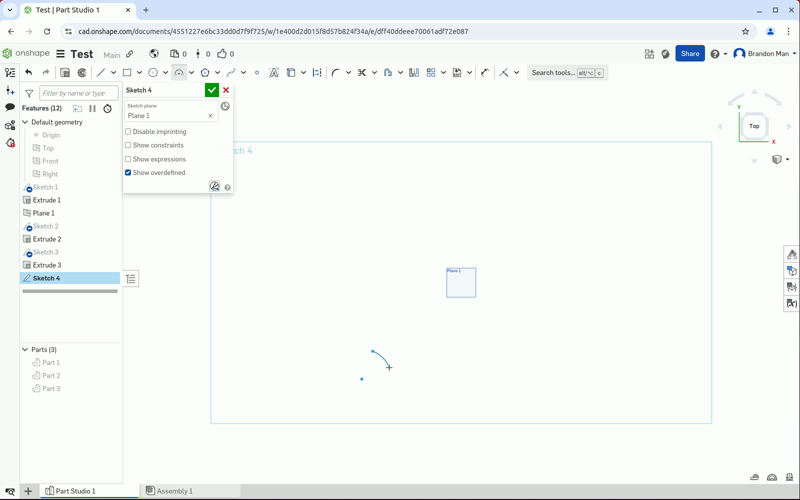
mouse_move(377, 362)
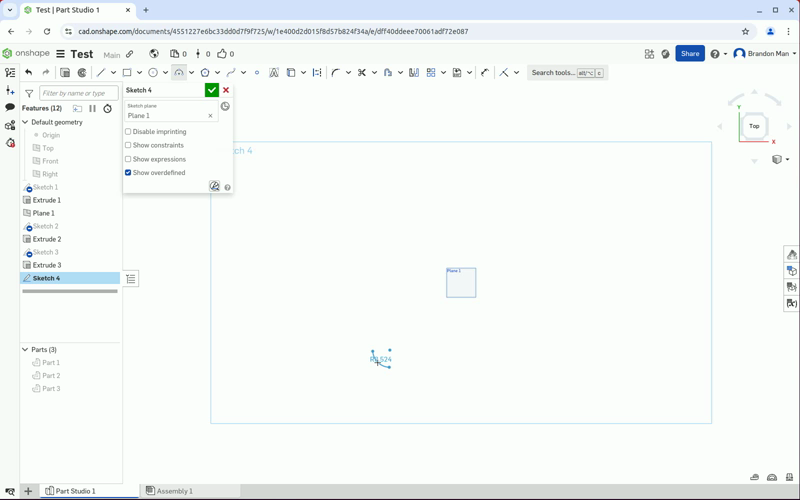
click(377, 362)
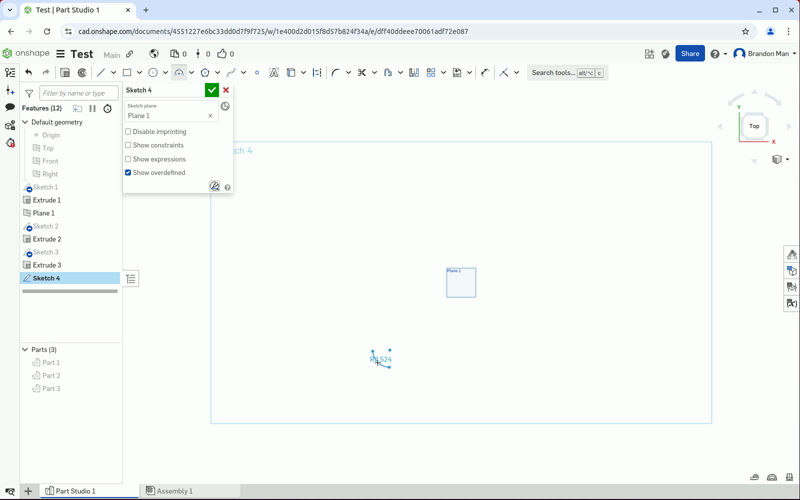
key_up(shift)
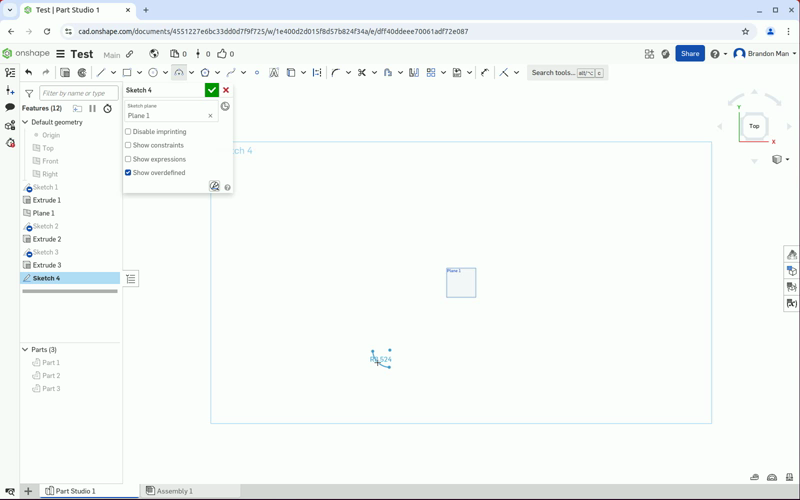
key(esc)
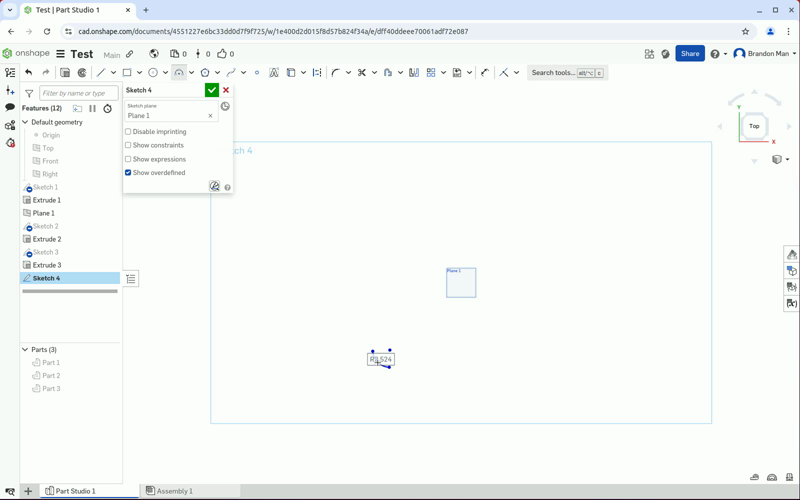
key(l)
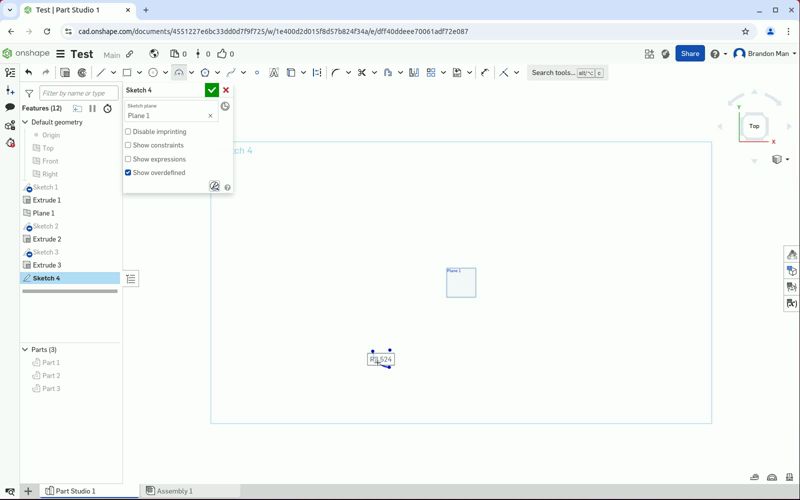
mouse_move(389, 367)
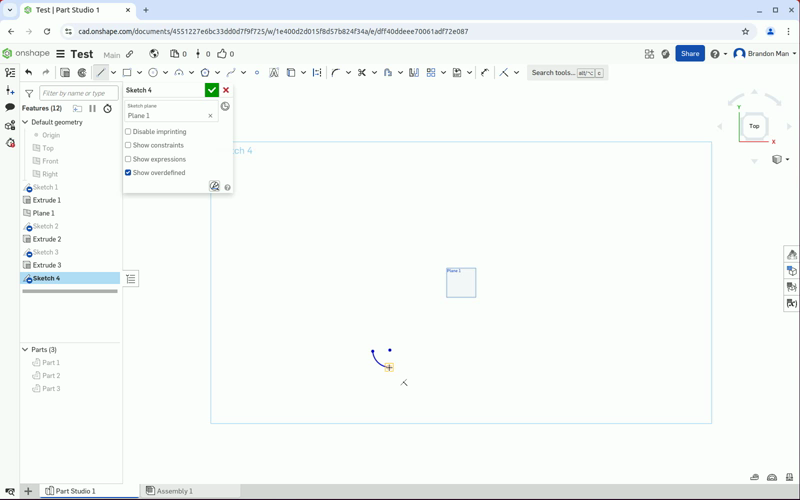
click(389, 367)
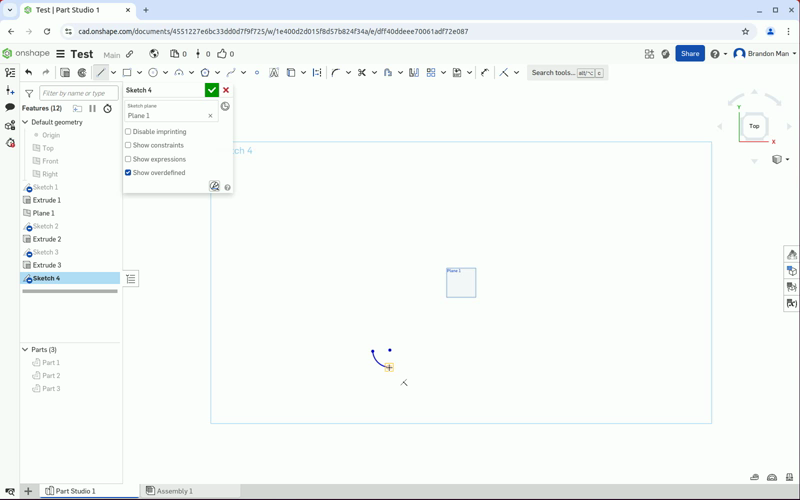
key_down(shift)
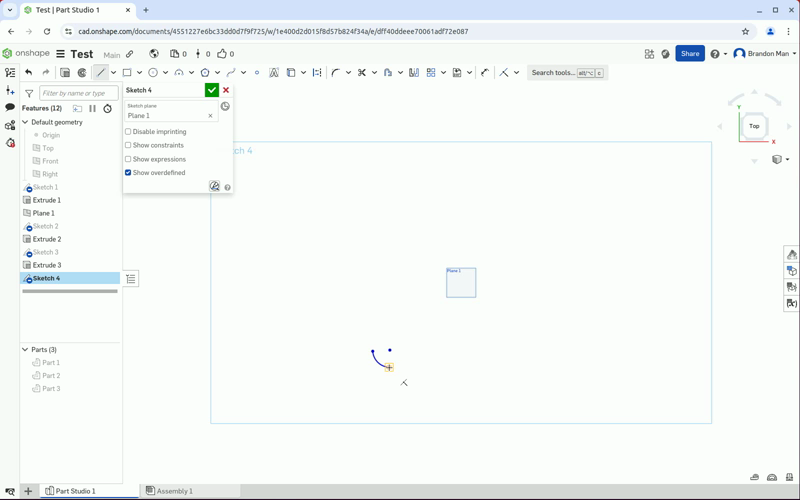
mouse_move(419, 367)
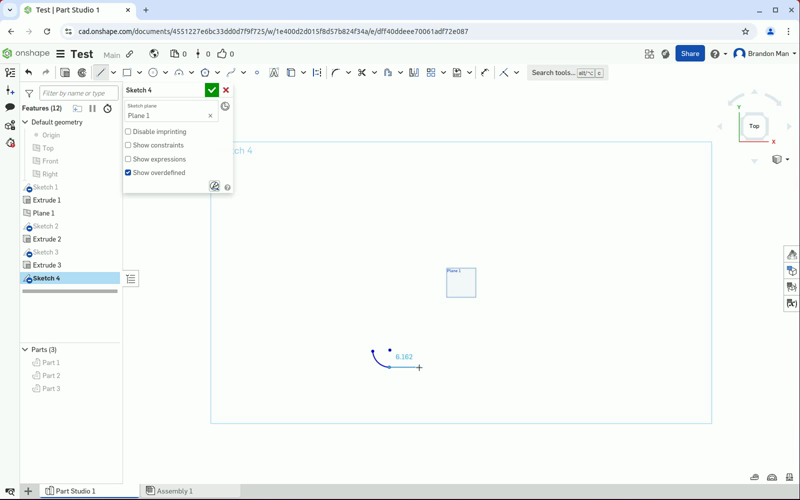
mouse_move(389, 351)
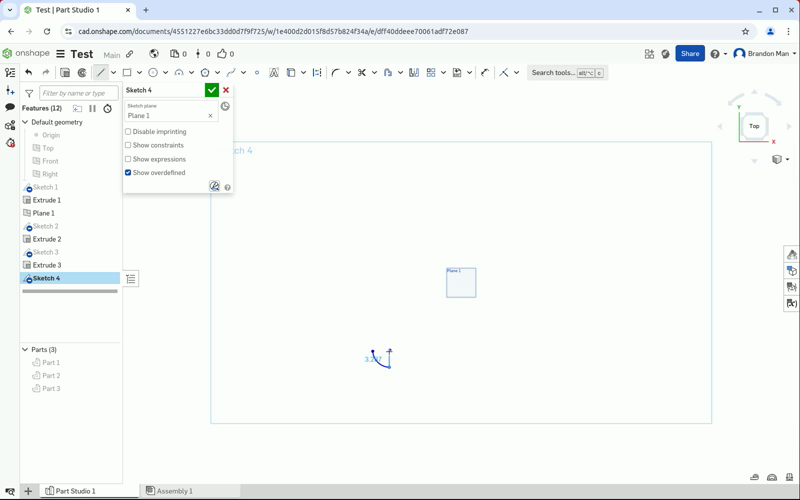
click(389, 351)
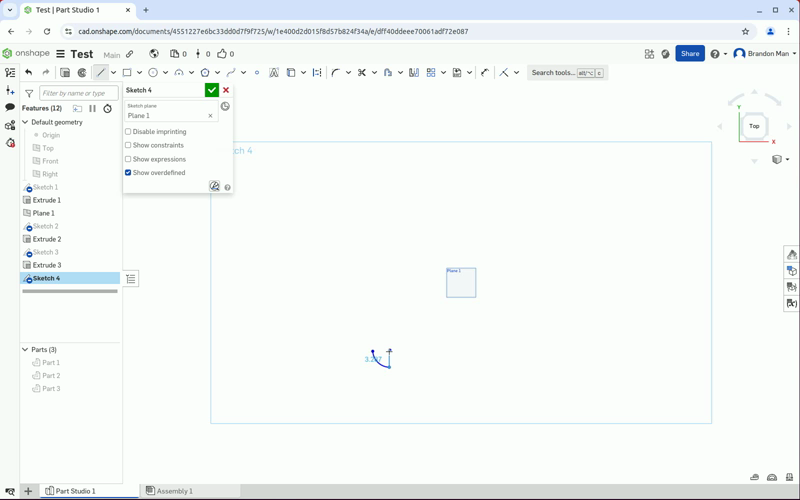
key_up(shift)
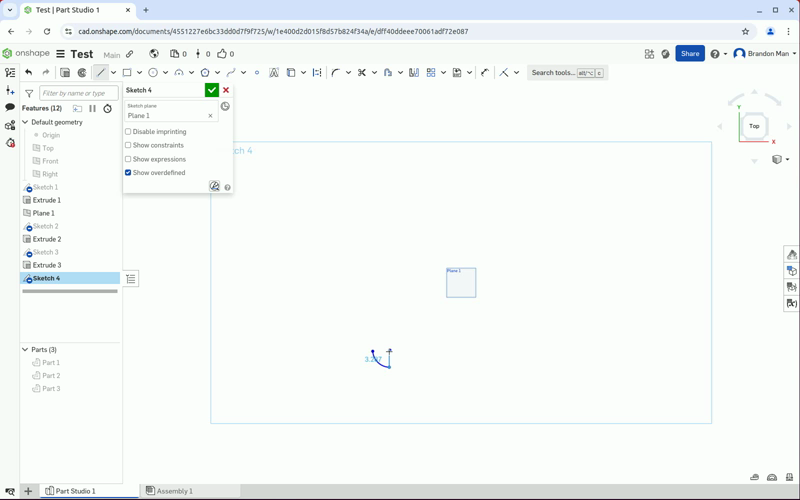
mouse_move(419, 351)
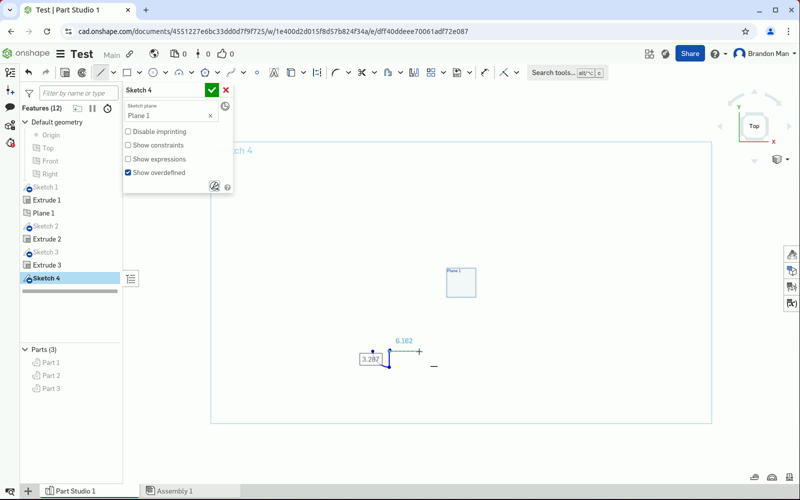
key_down(shift)
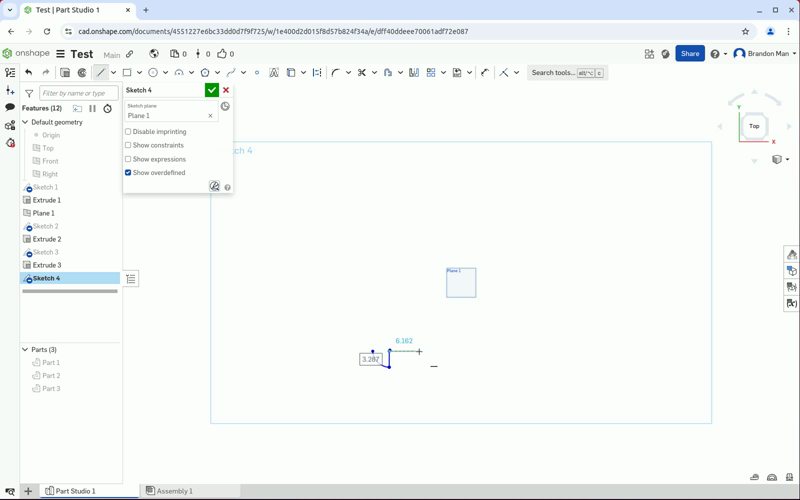
mouse_move(372, 351)
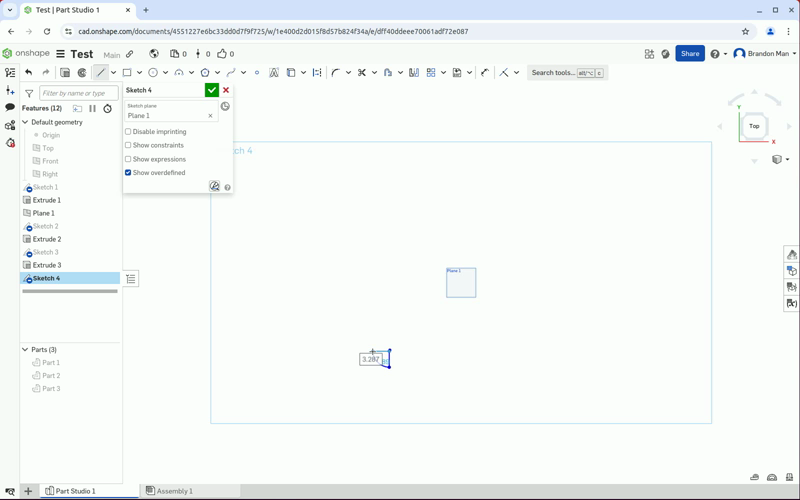
key_up(shift)
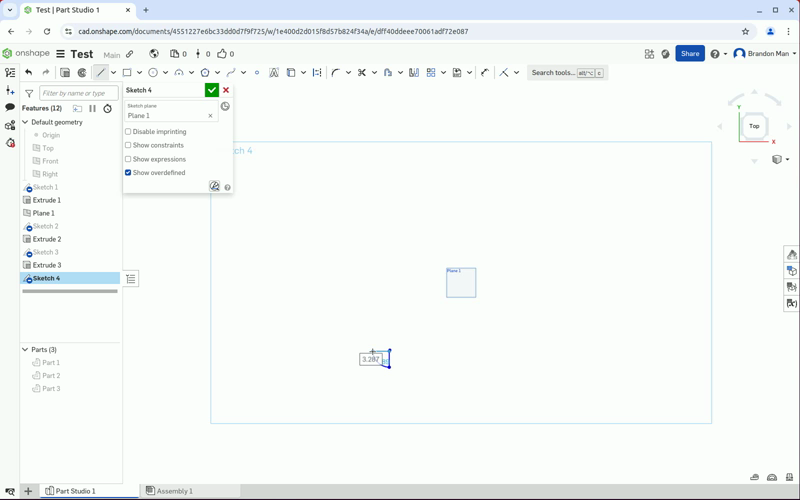
click(372, 351)
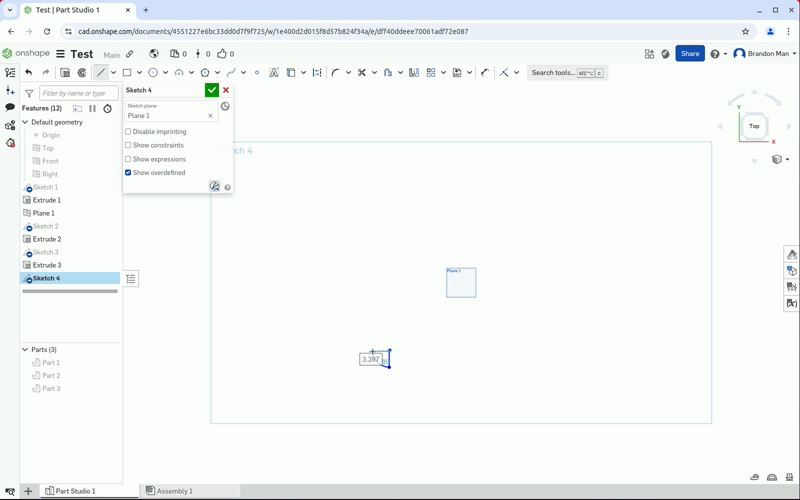
key(esc)
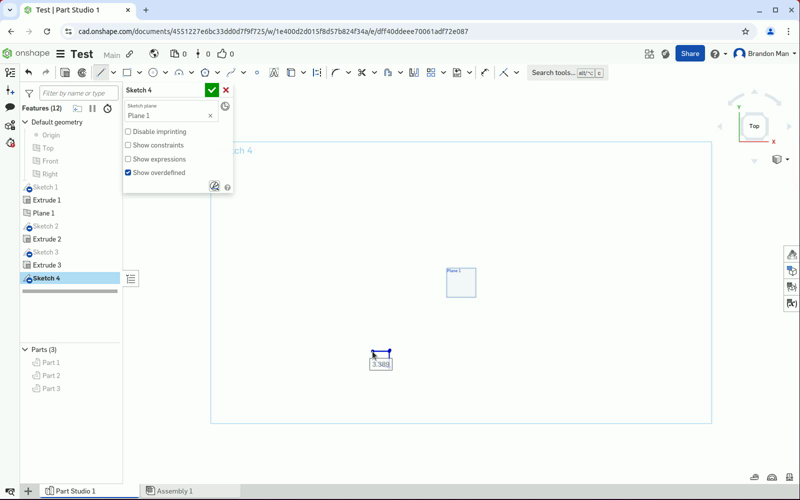
mouse_move(383, 353)
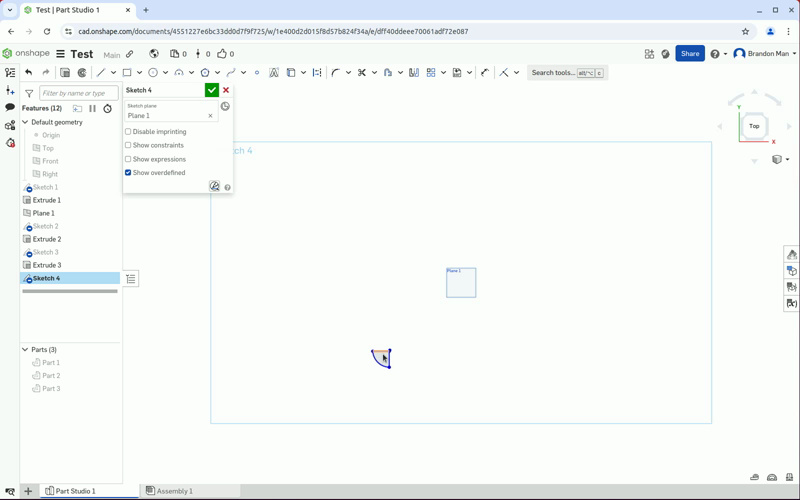
scroll(6)
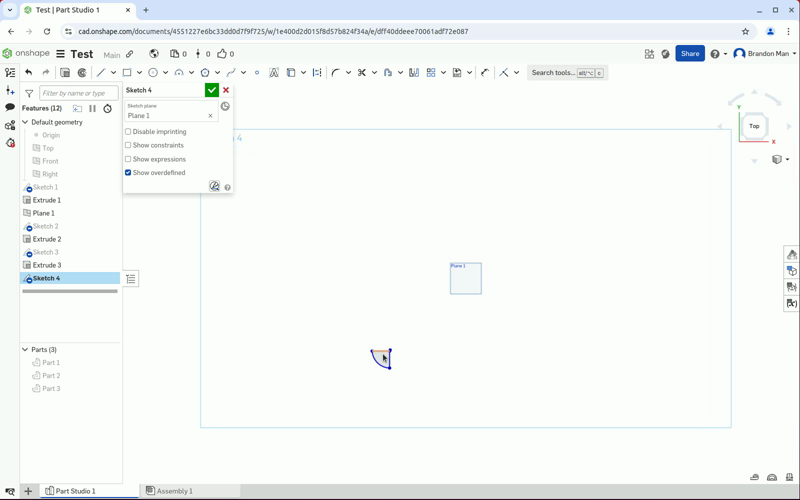
scroll(6)
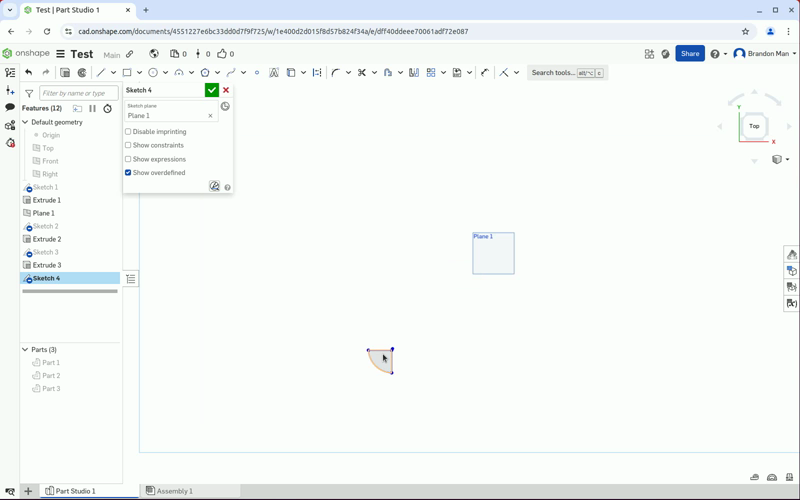
scroll(6)
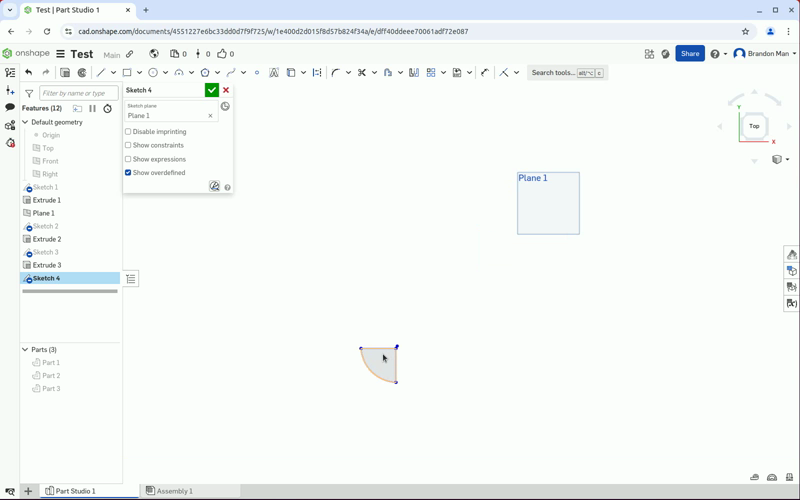
scroll(6)
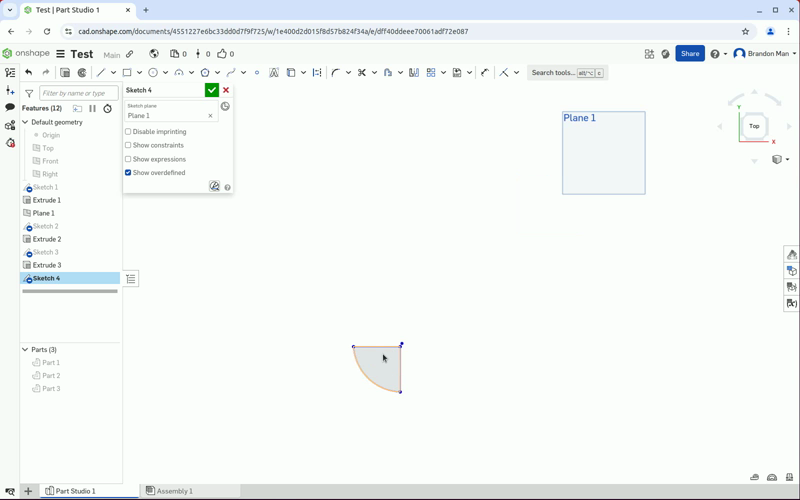
scroll(6)
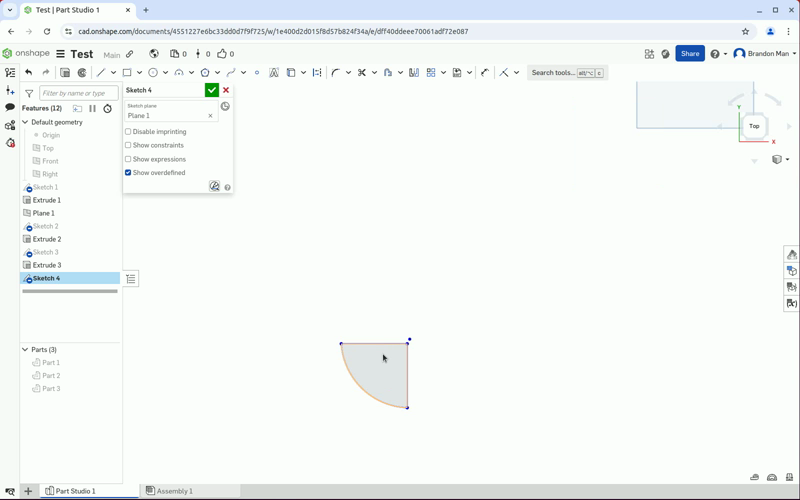
scroll(6)
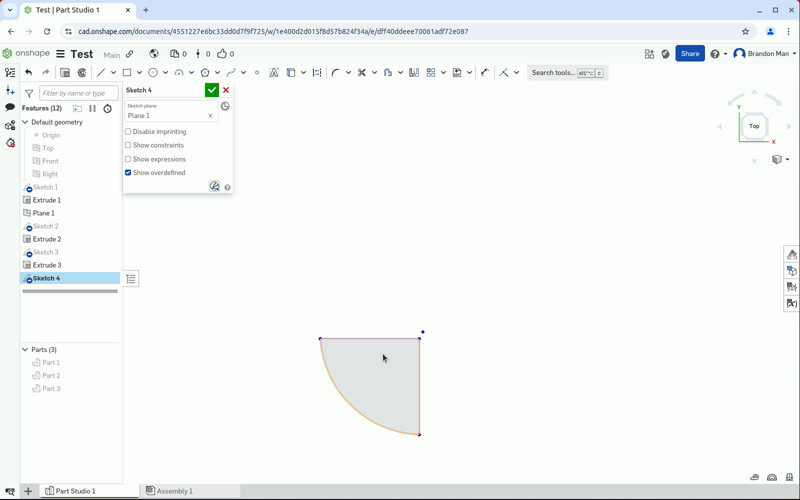
scroll(6)
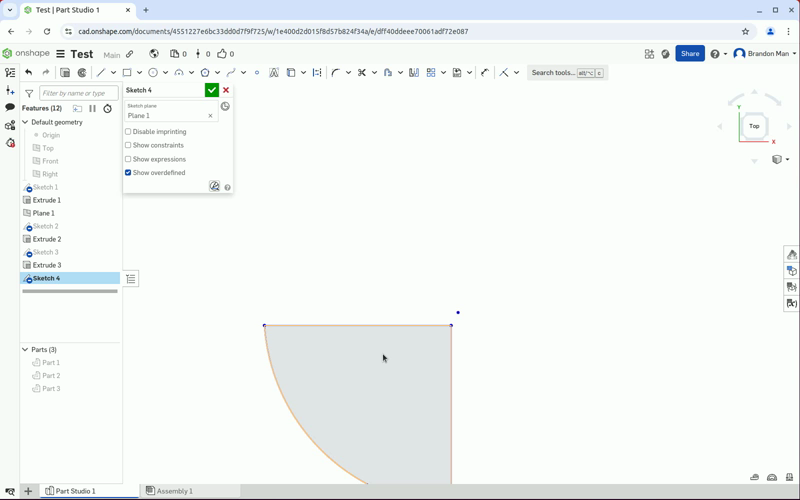
click(383, 353)
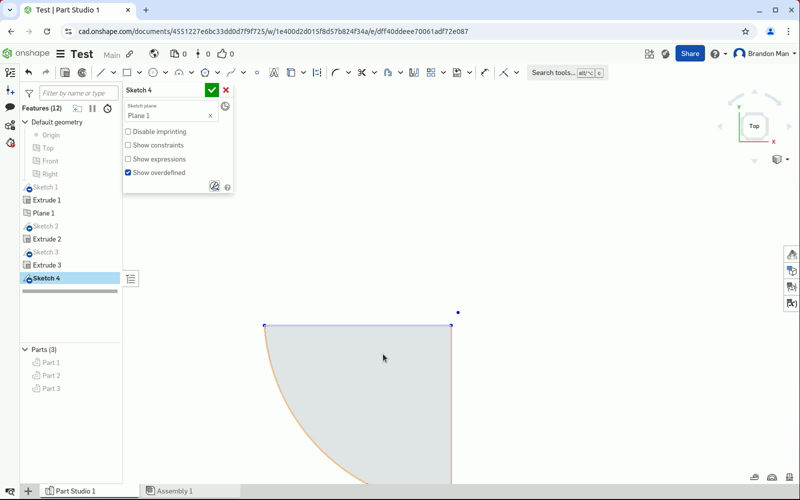
scroll(-6)
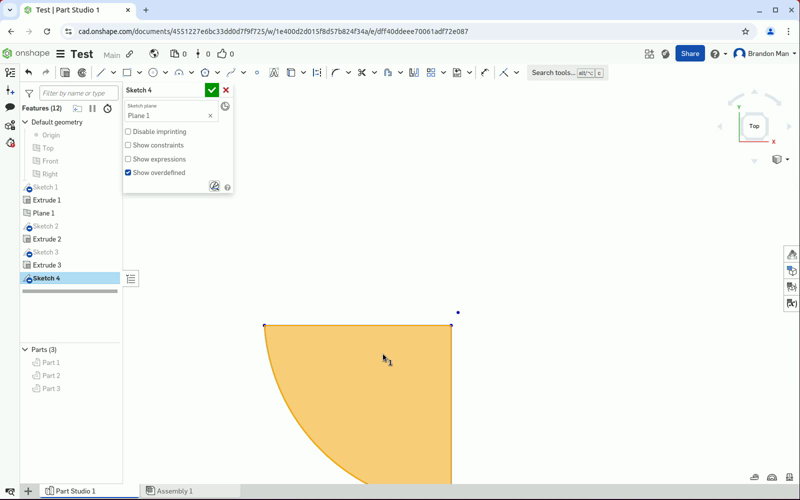
scroll(-6)
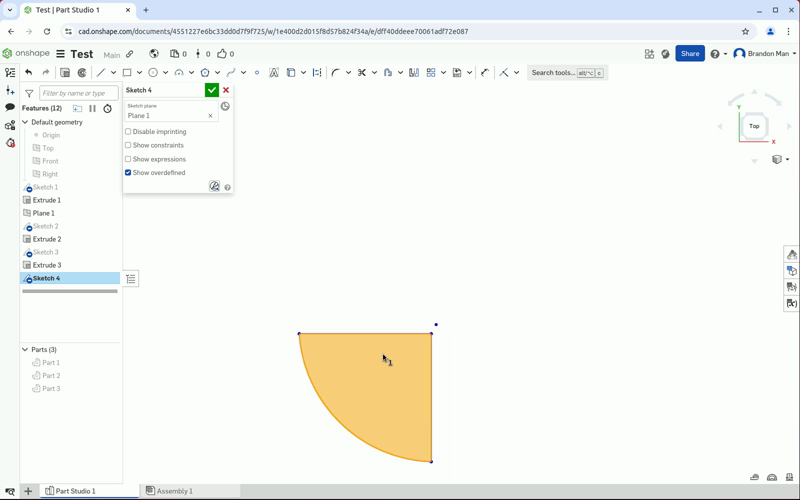
scroll(-6)
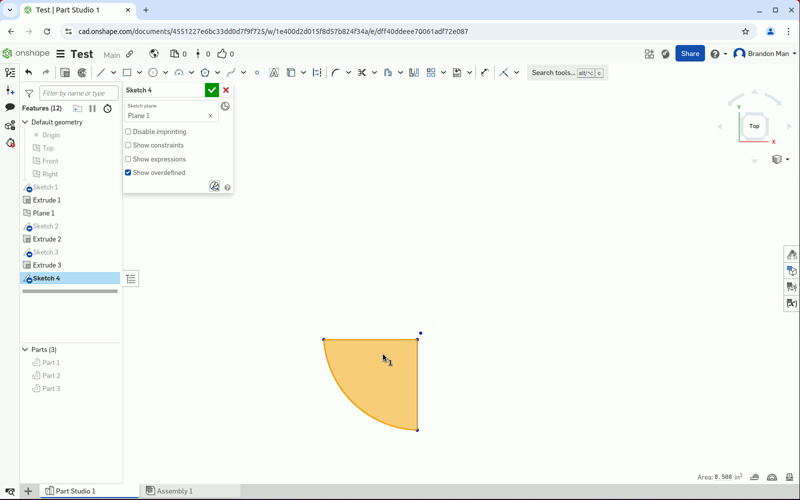
scroll(-6)
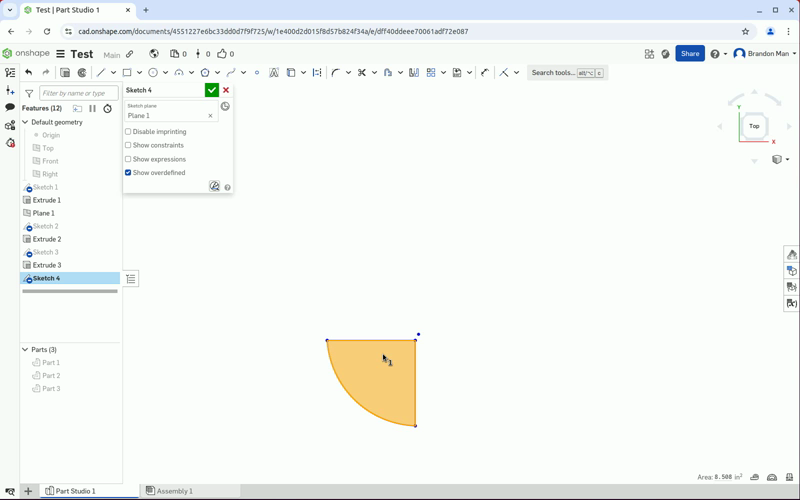
scroll(-6)
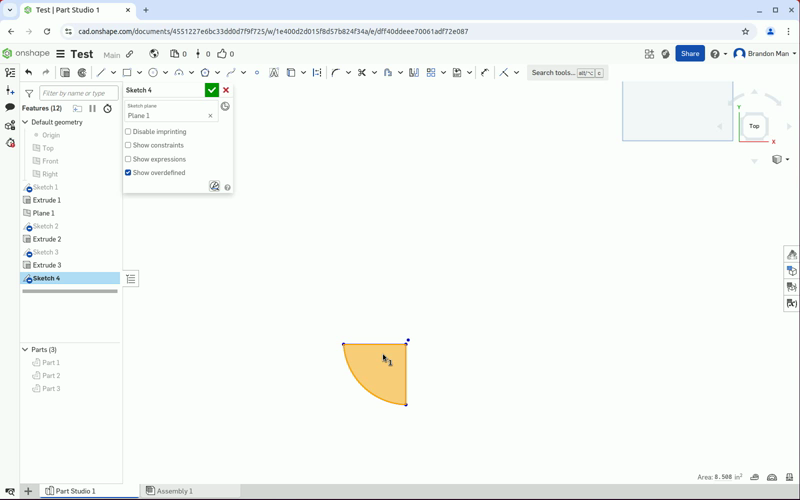
scroll(-6)
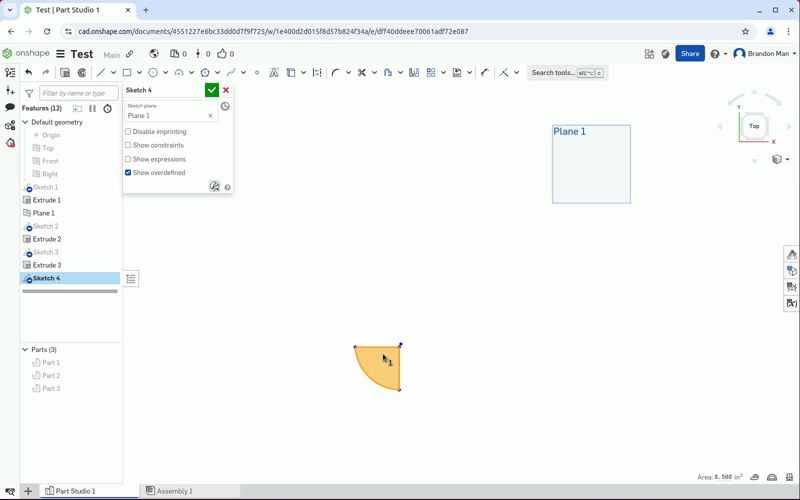
scroll(-6)
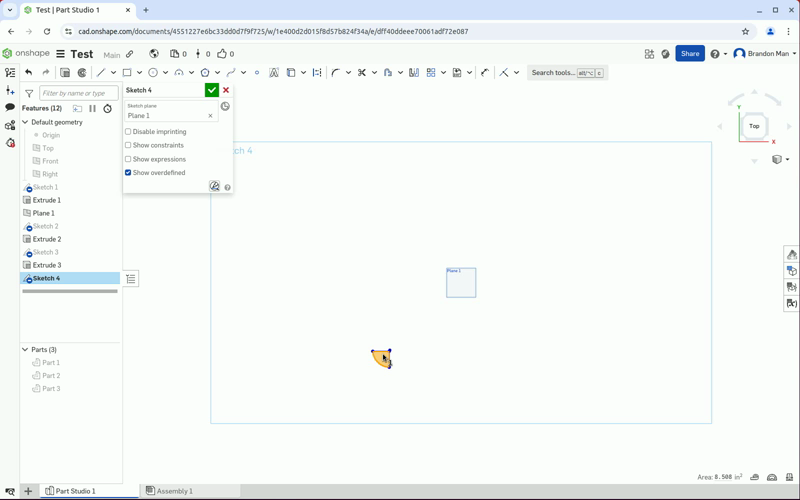
mouse_move(73, 352)
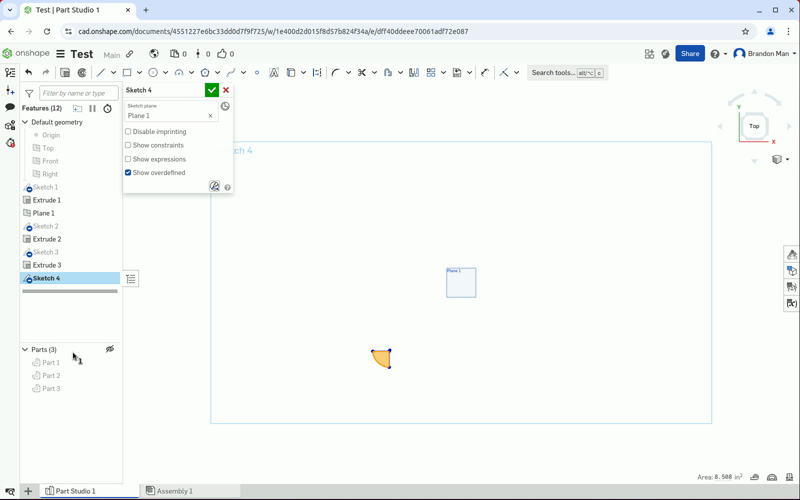
key(shift+y)
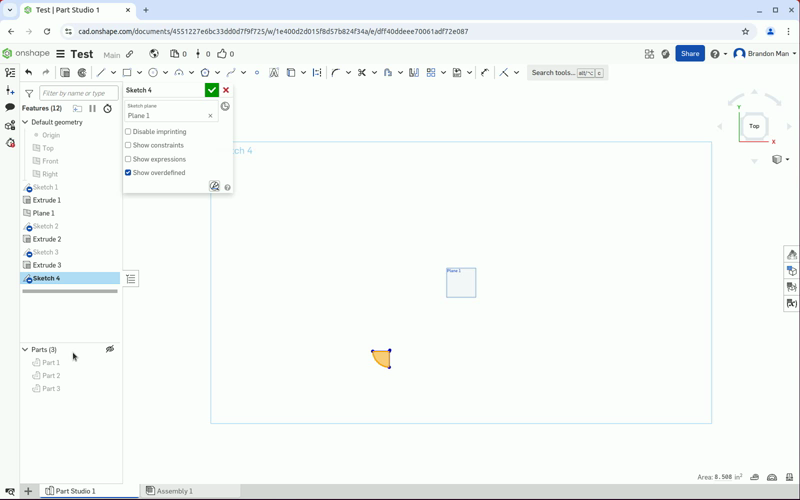
key(shift+e)
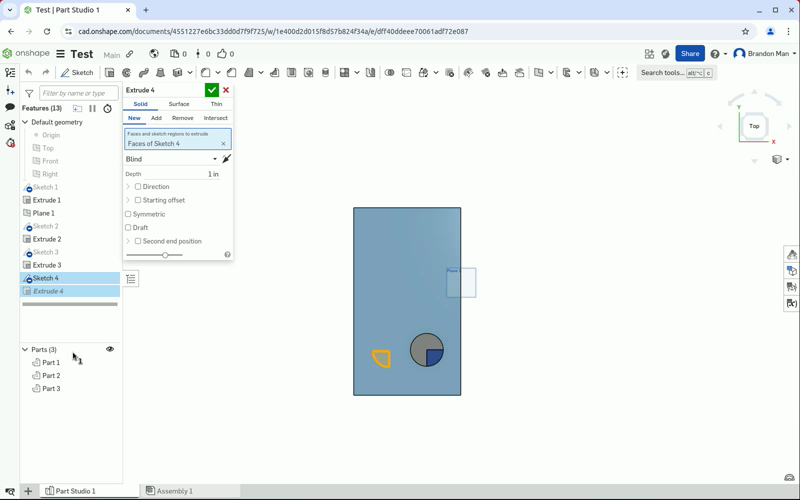
mouse_move(143, 106)
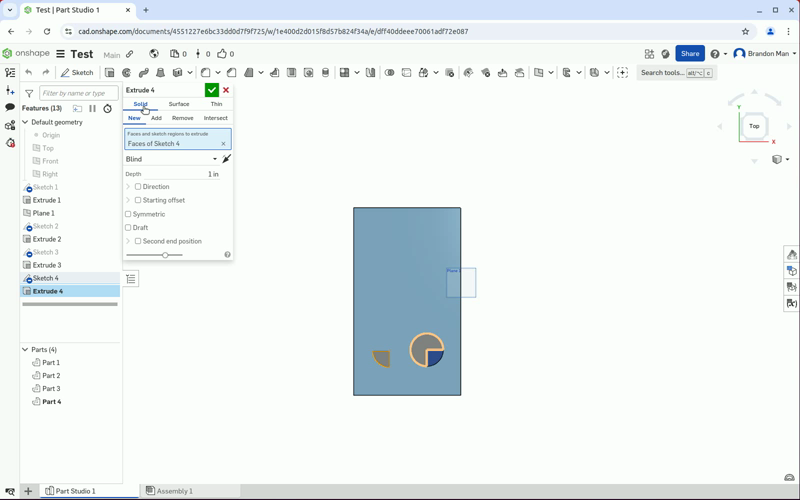
click(143, 106)
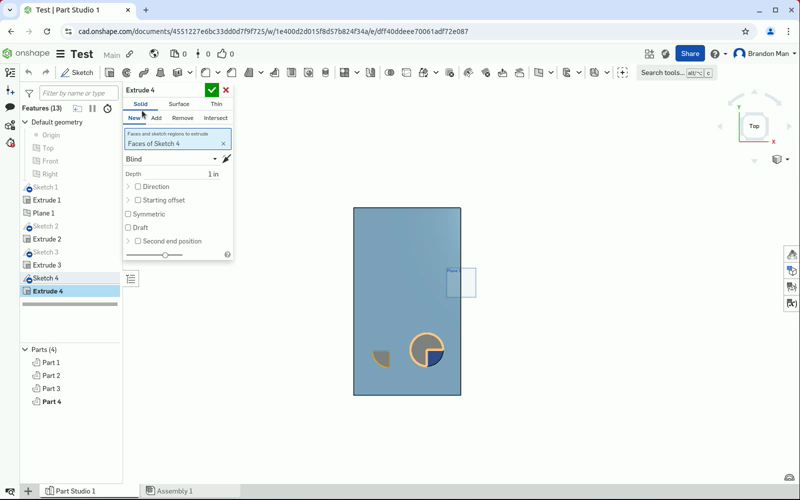
mouse_move(137, 120)
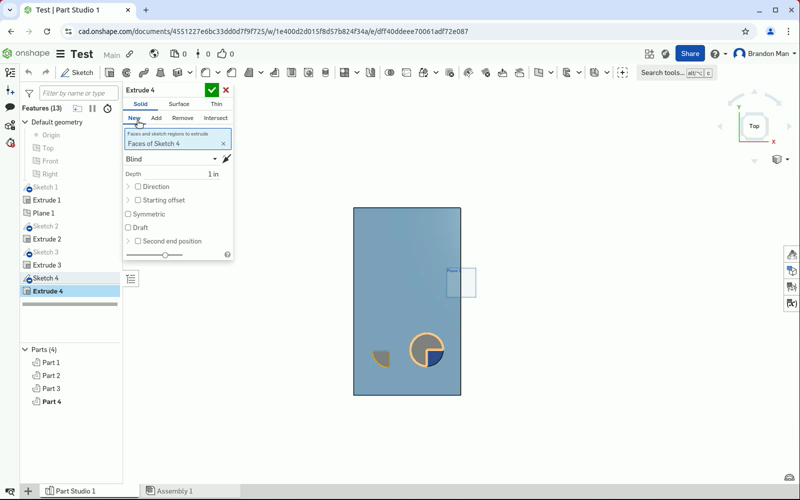
click(137, 120)
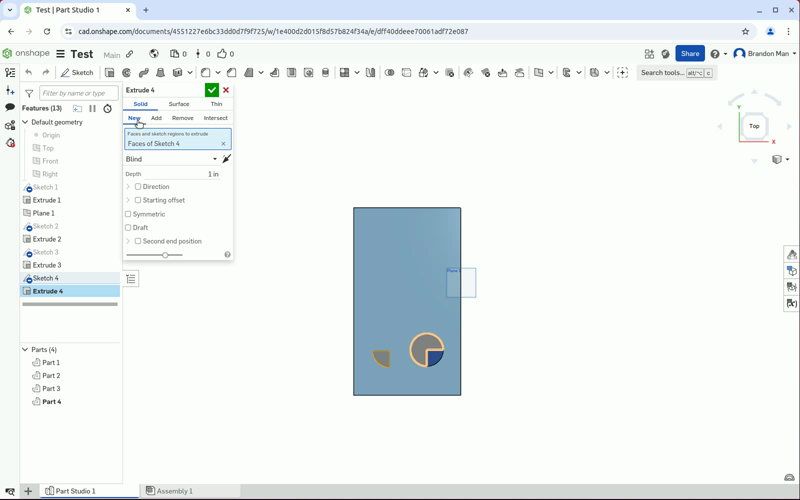
key(tab, 4)
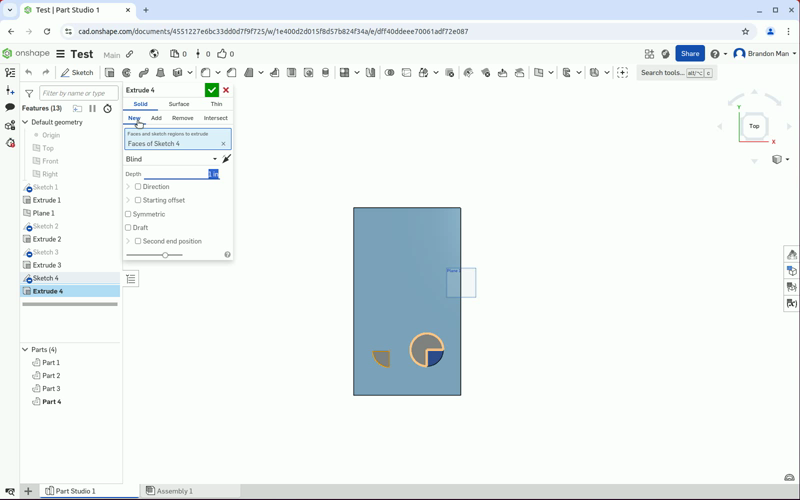
text(4.574)
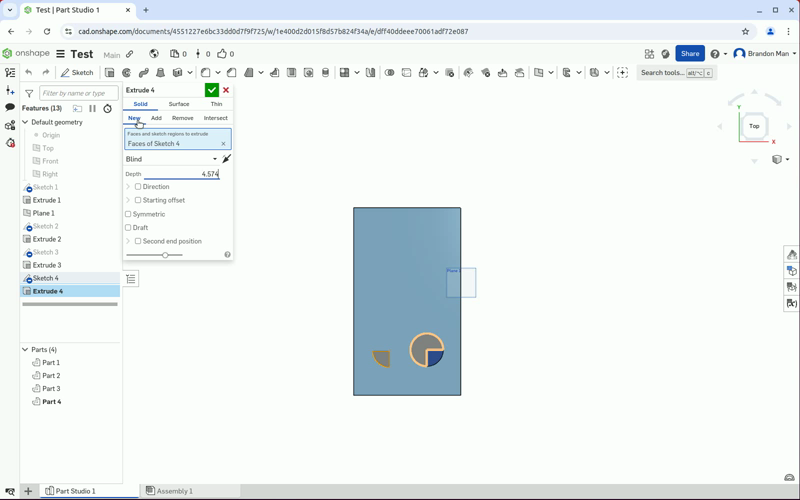
key(enter)
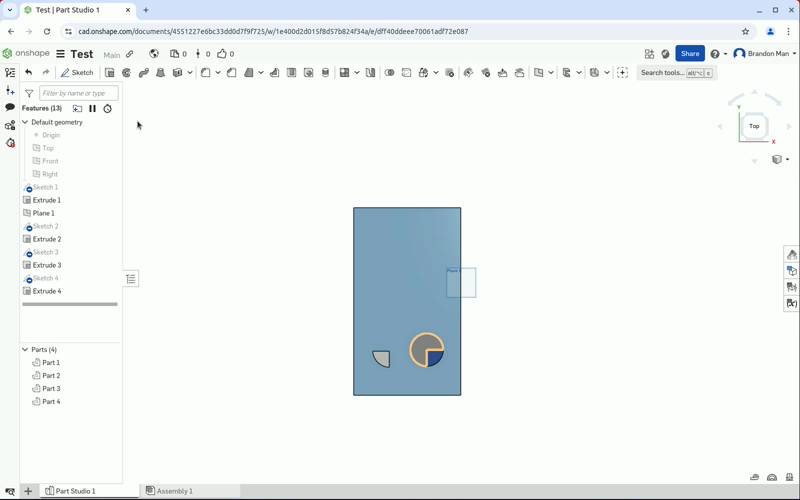
key(shift+h)
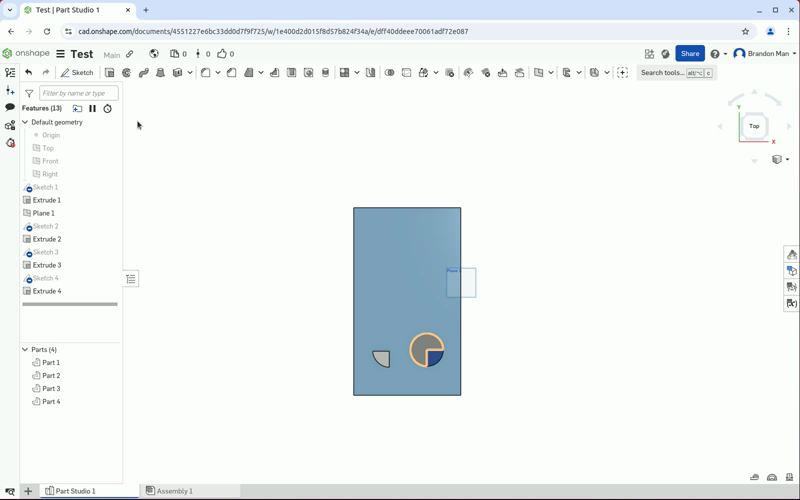
key(shift+h)
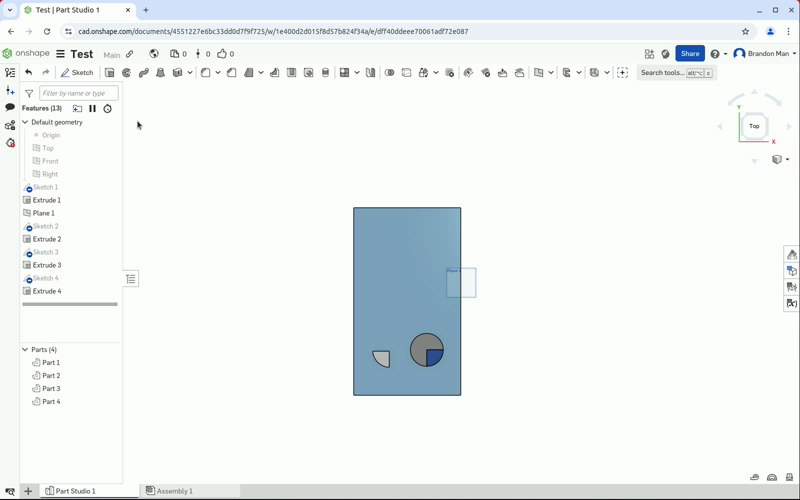
mouse_move(73, 189)
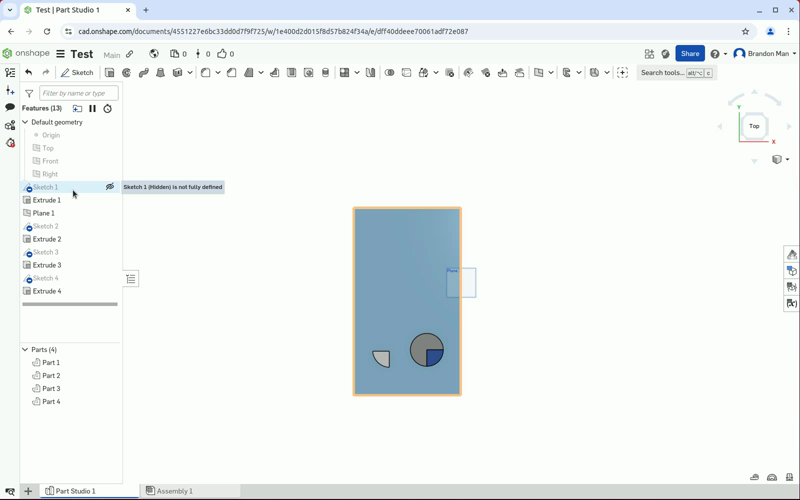
click(73, 189)
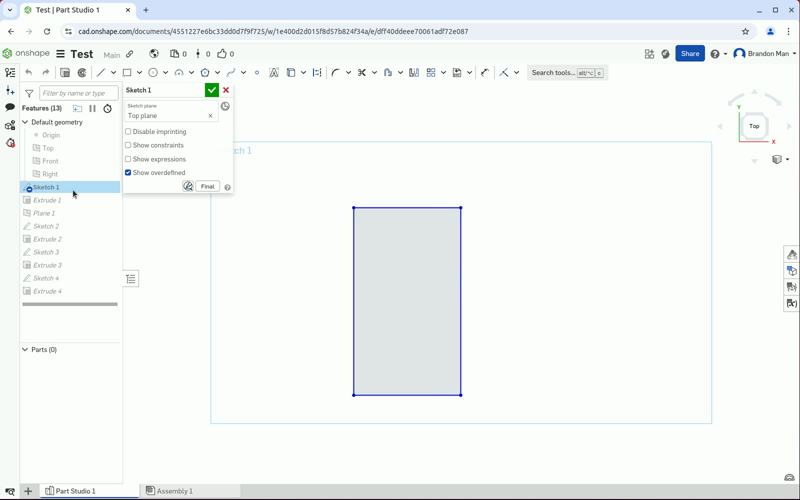
mouse_move(229, 92)
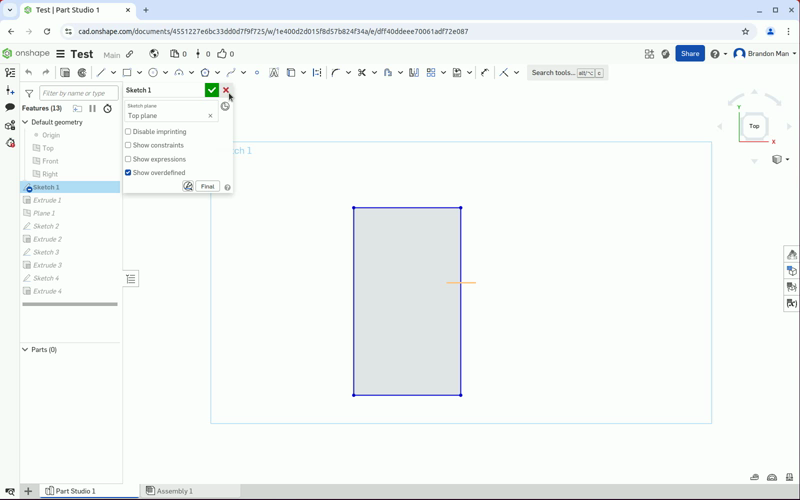
click(229, 92)
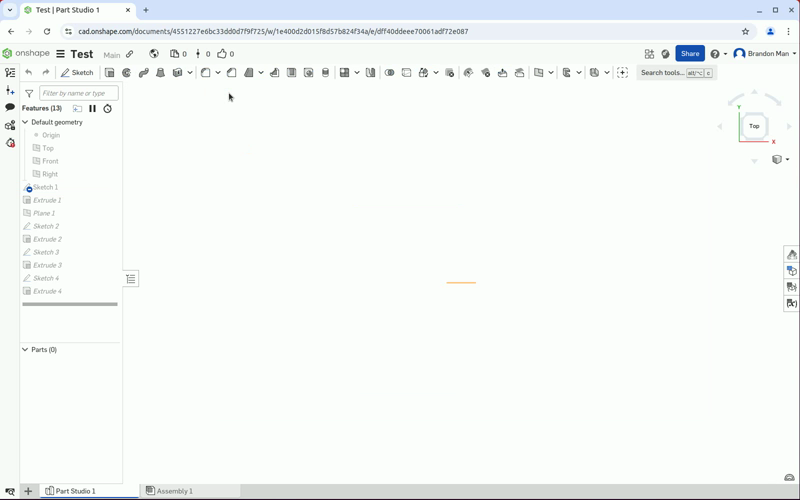
key(shift+s)
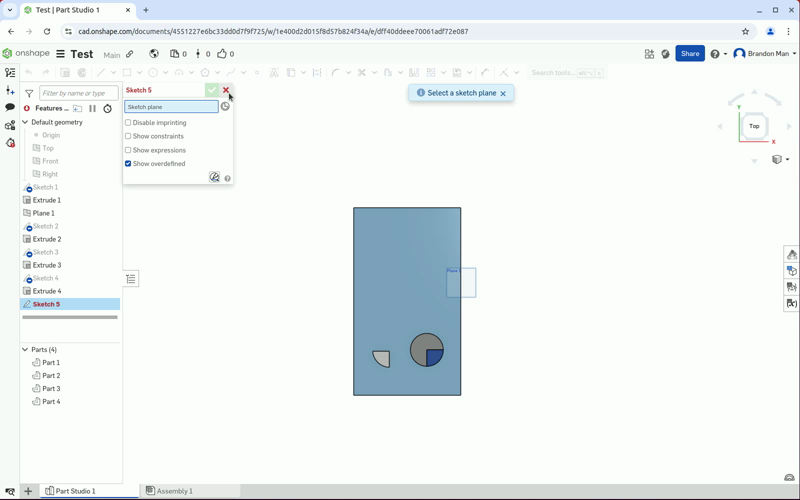
mouse_move(73, 215)
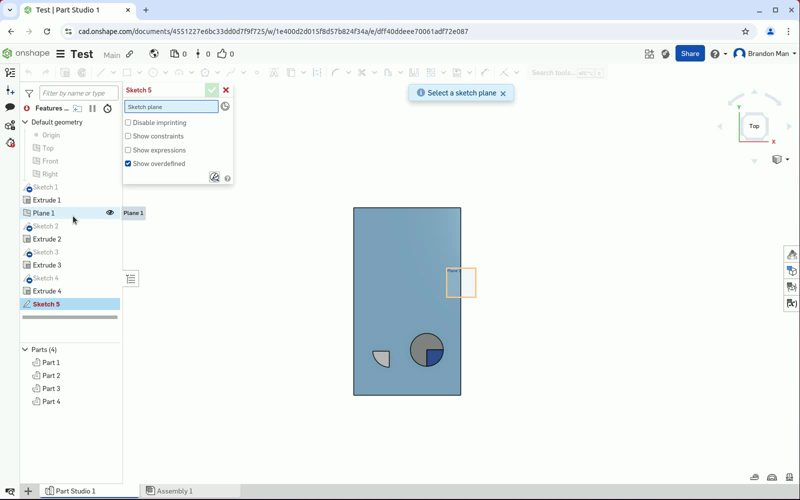
click(73, 215)
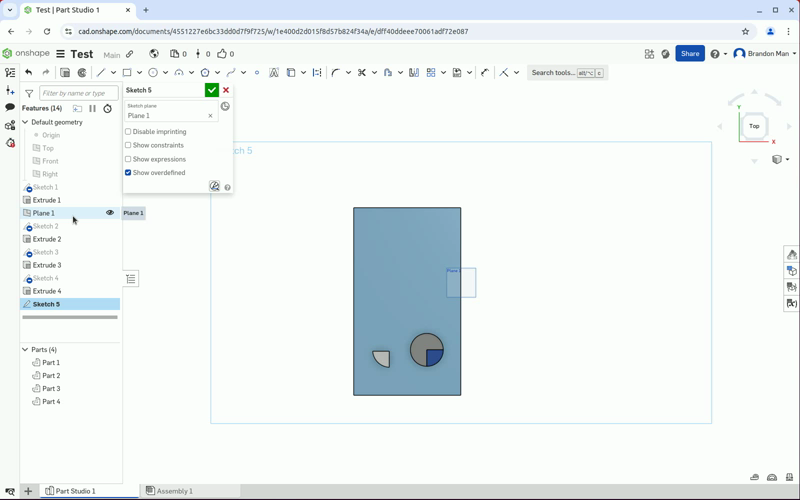
mouse_move(73, 352)
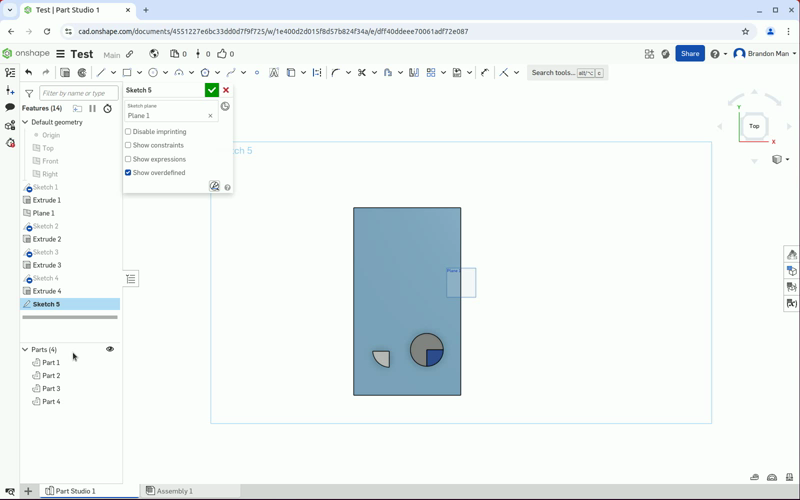
key(y)
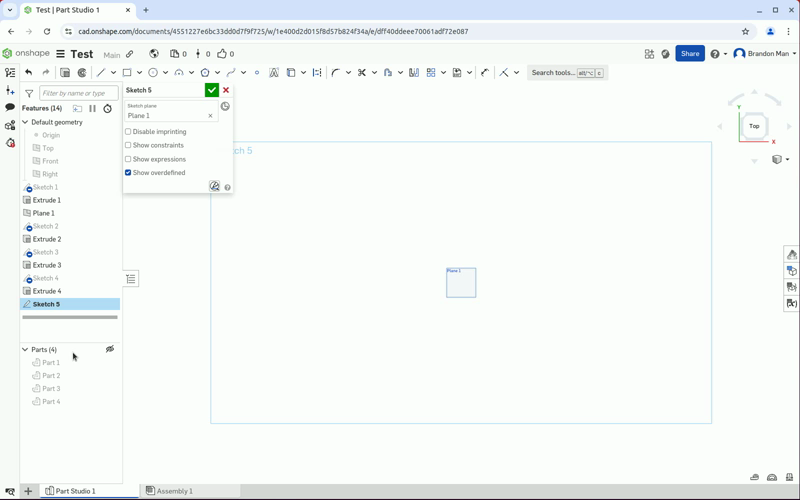
key(l)
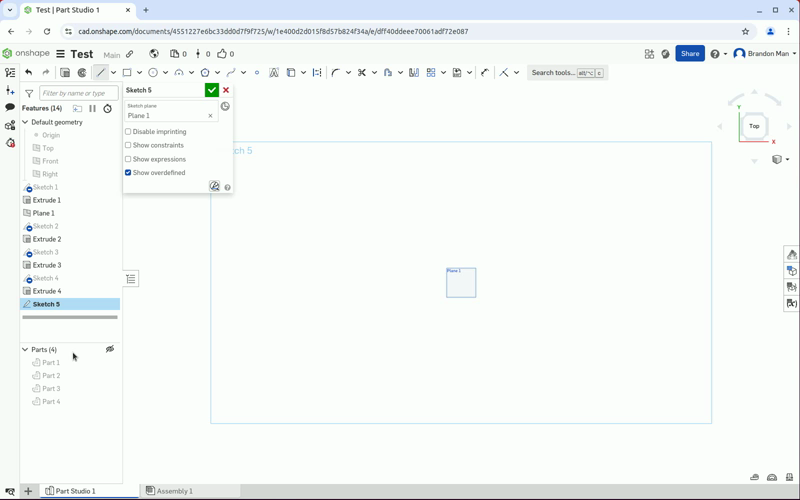
key_down(shift)
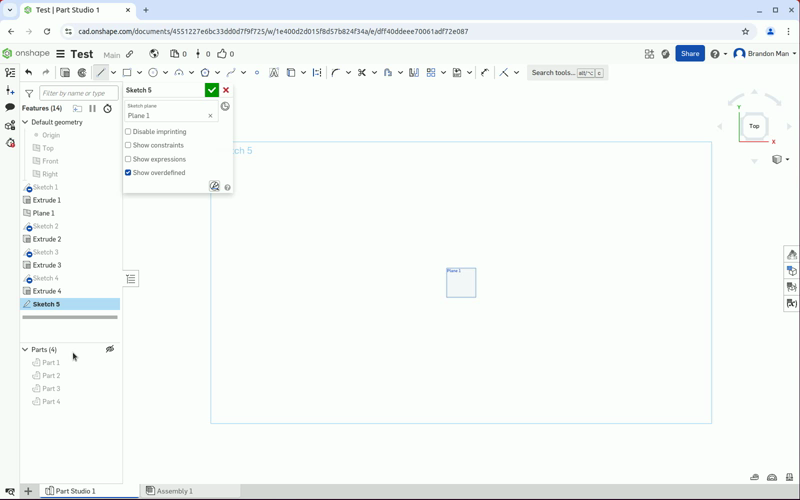
mouse_move(372, 351)
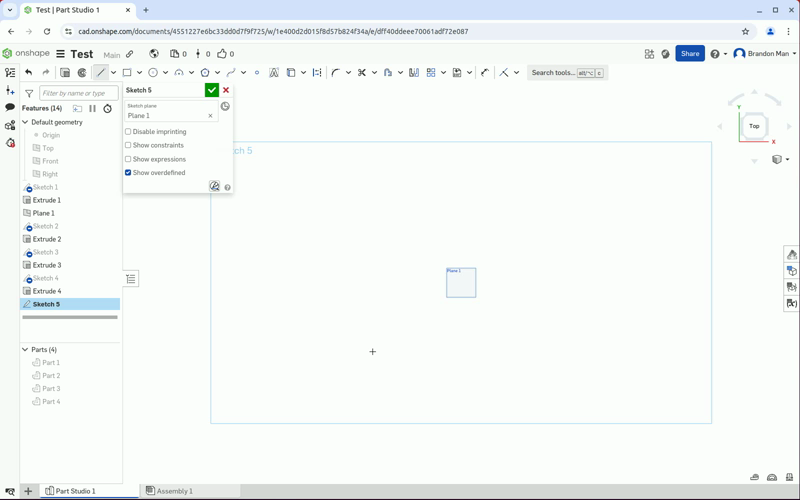
click(372, 351)
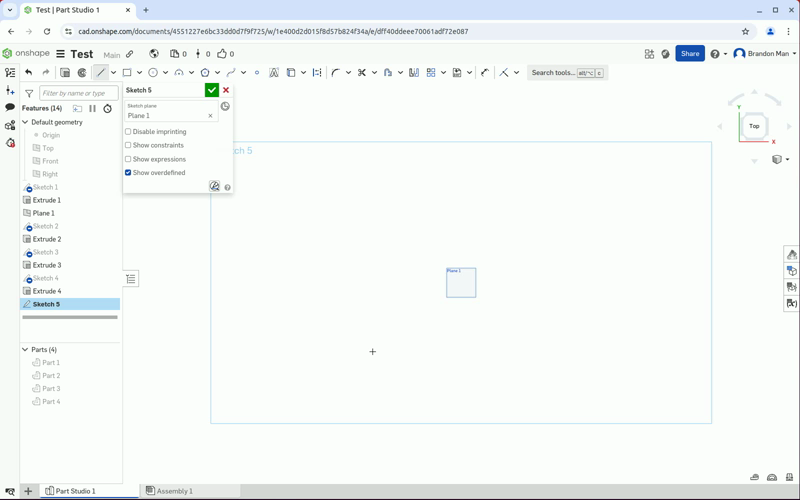
key_up(shift)
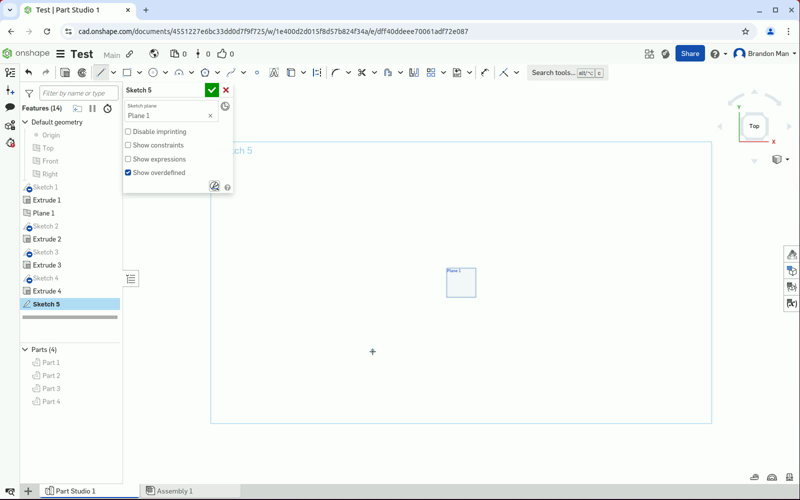
key_down(shift)
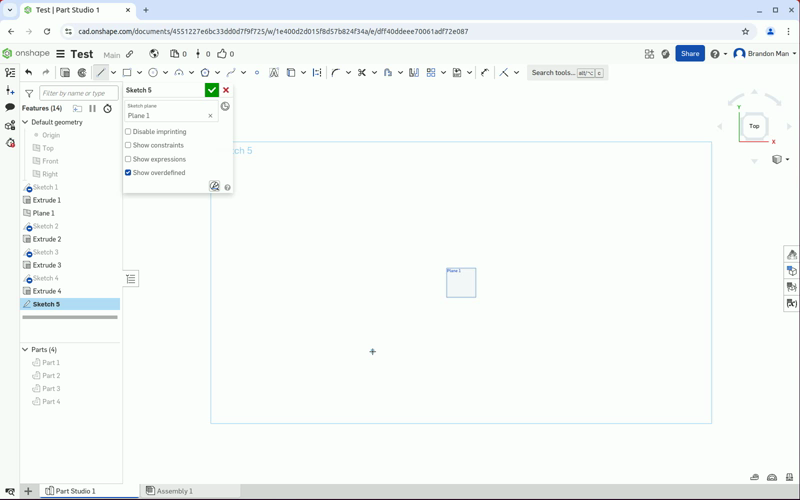
mouse_move(402, 351)
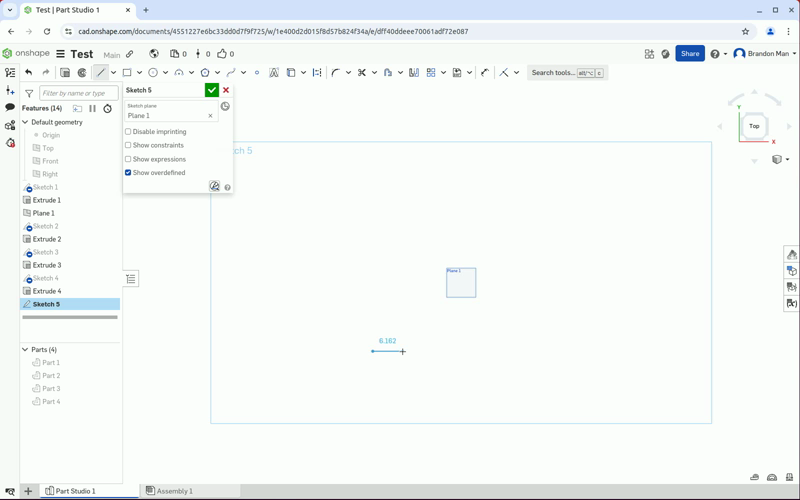
mouse_move(389, 351)
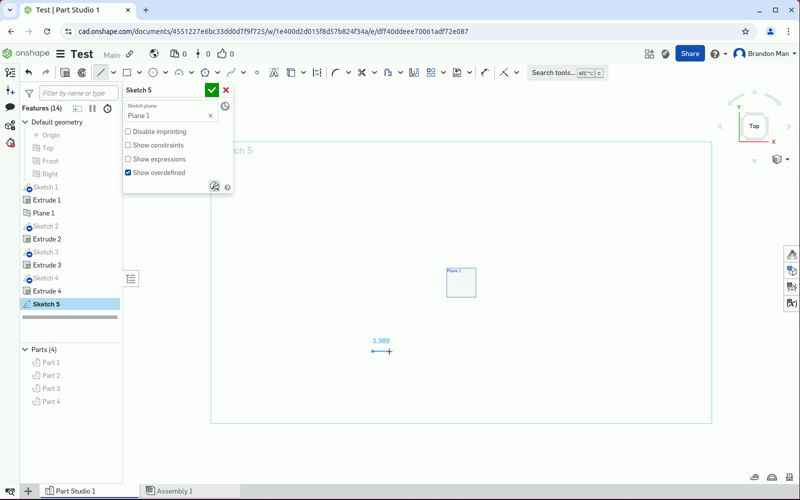
click(389, 351)
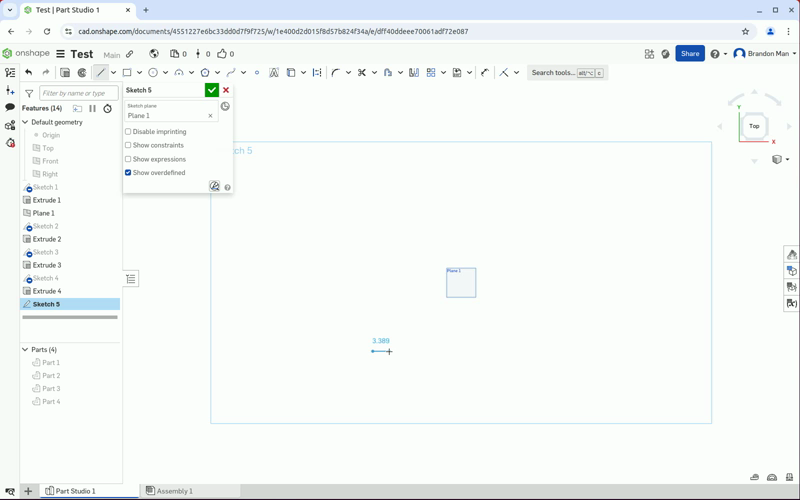
key_up(shift)
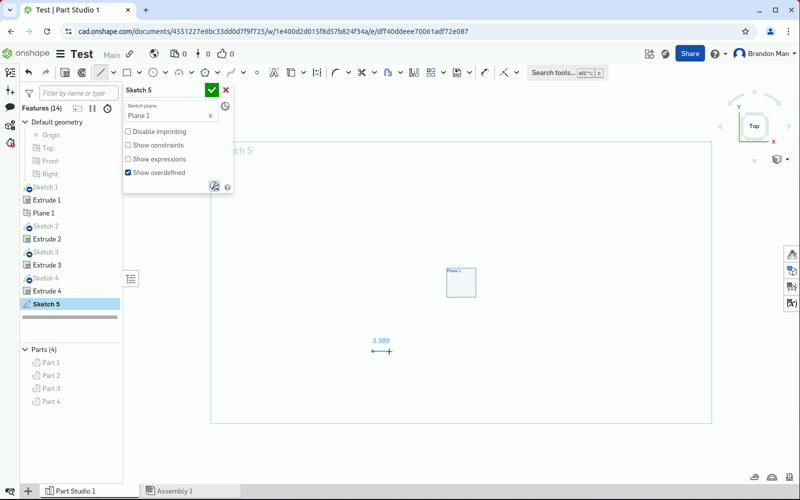
key_down(shift)
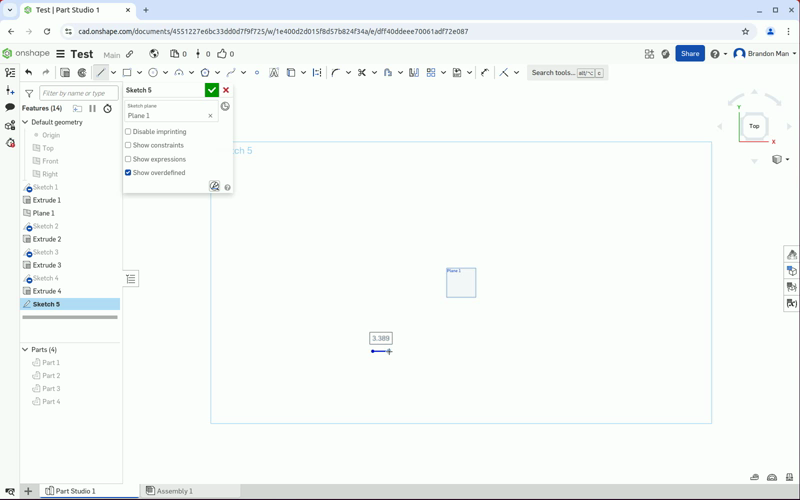
mouse_move(419, 351)
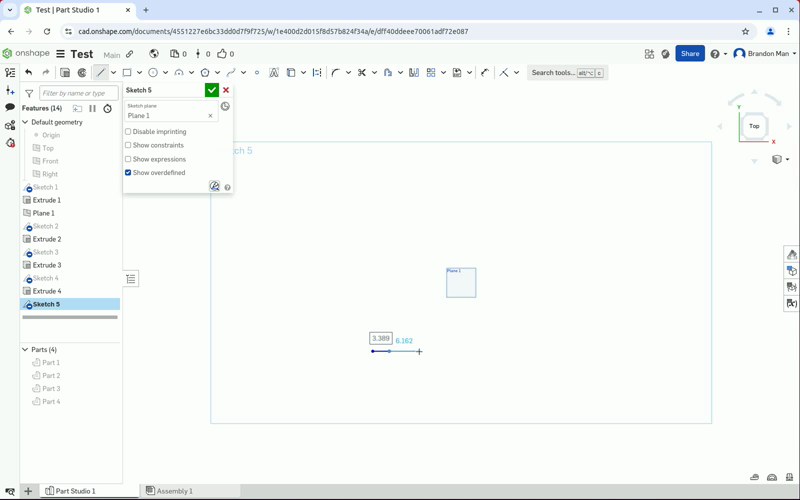
mouse_move(389, 367)
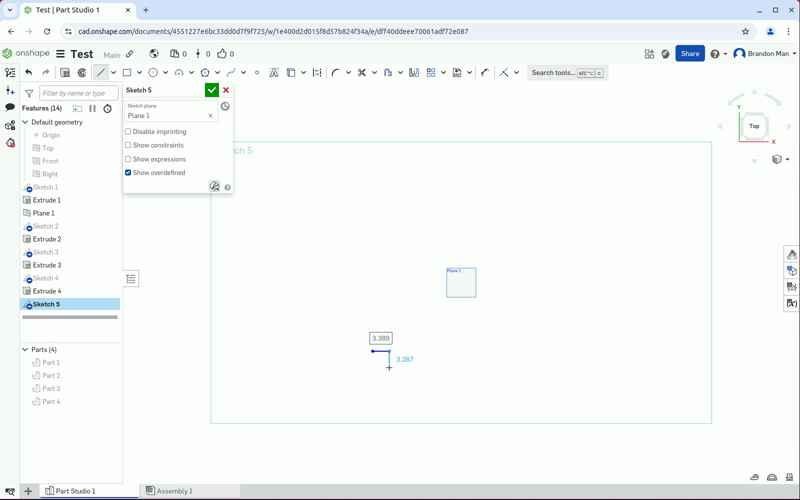
click(389, 367)
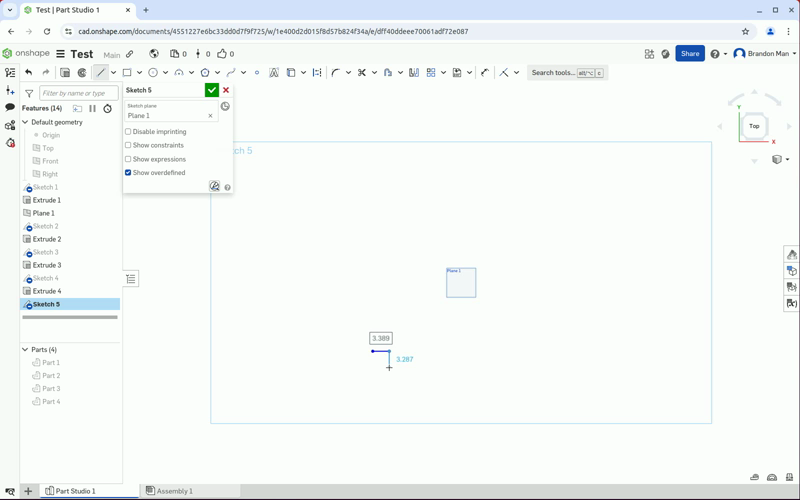
key_up(shift)
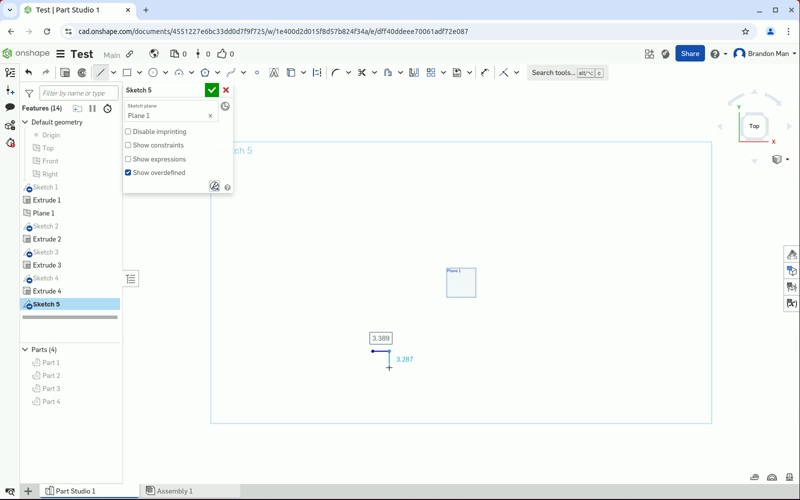
key(esc)
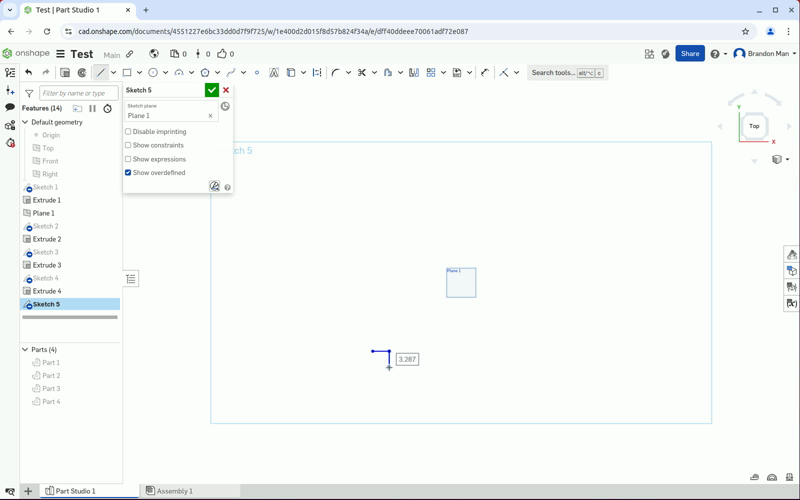
key(a)
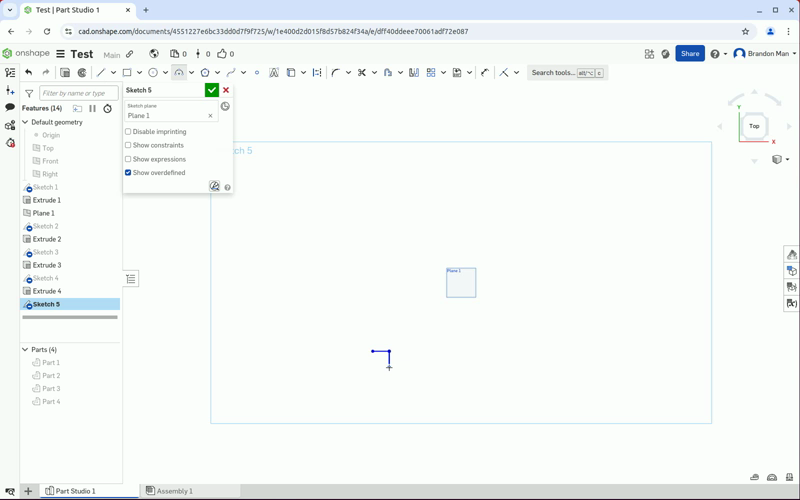
mouse_move(389, 367)
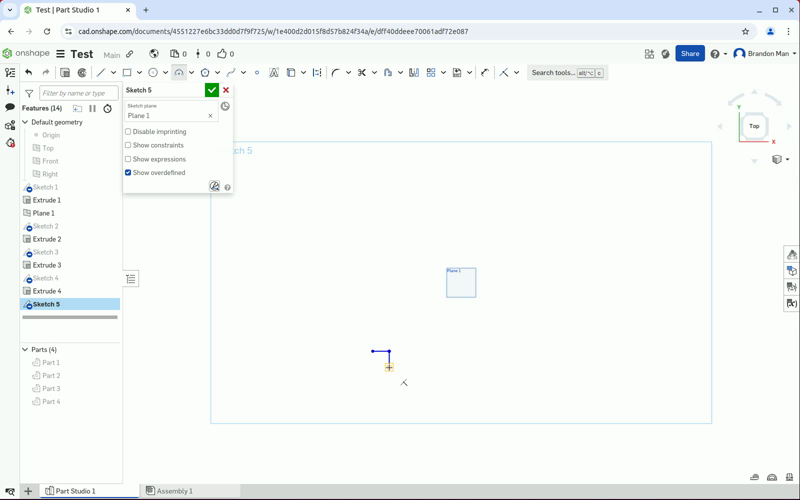
click(389, 367)
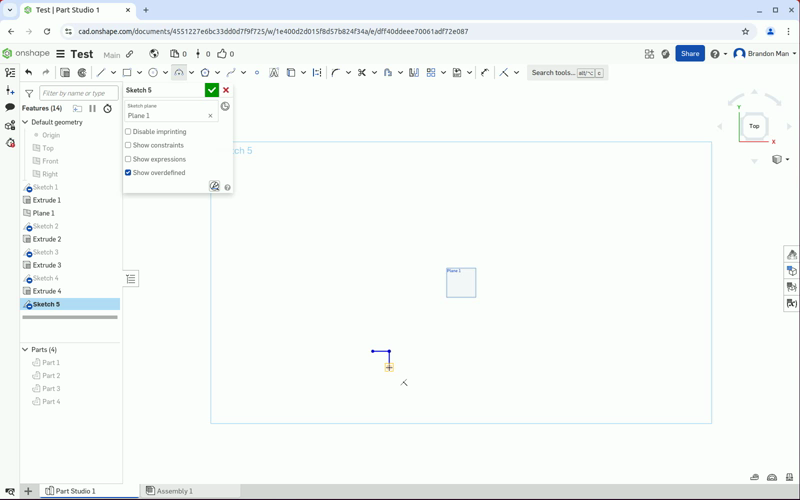
mouse_move(372, 351)
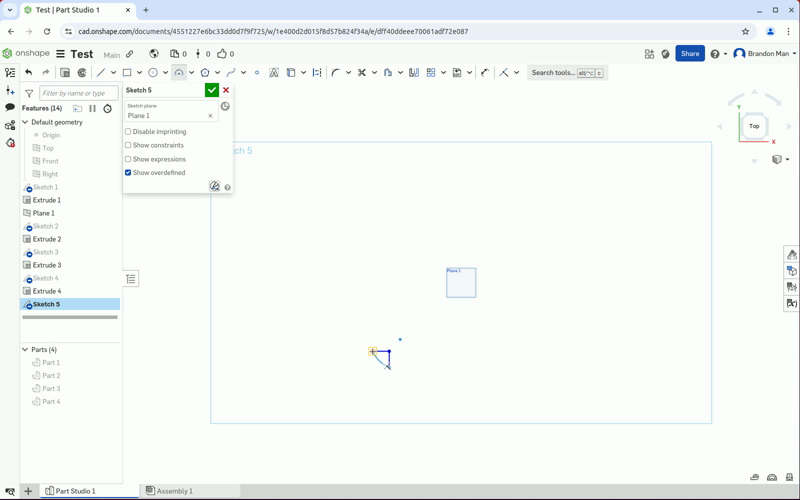
click(372, 351)
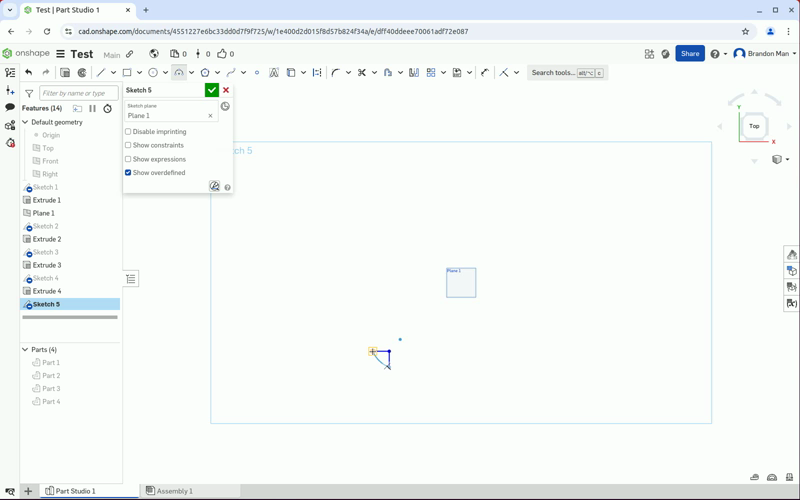
key_down(shift)
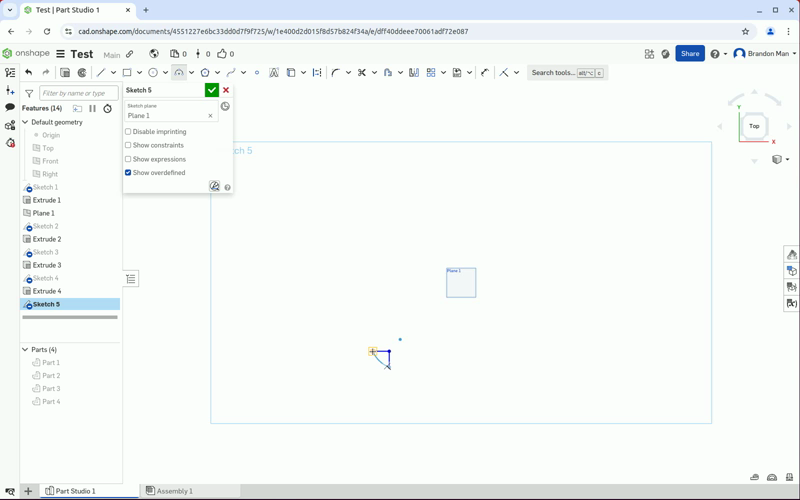
mouse_move(400, 339)
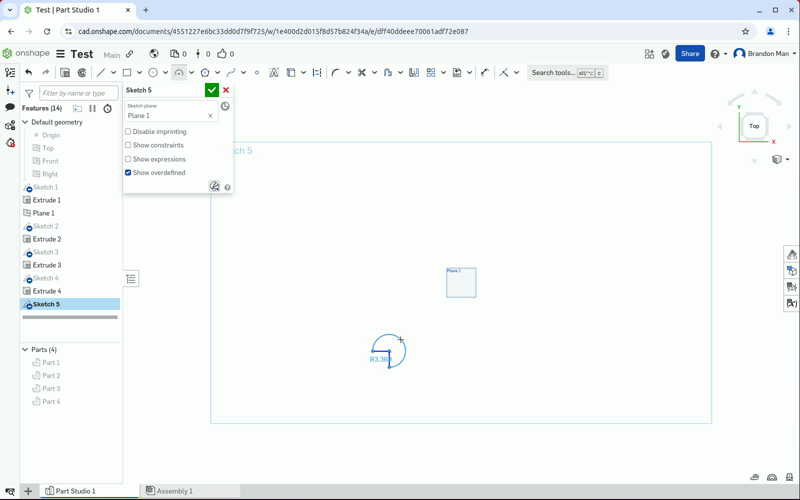
click(400, 339)
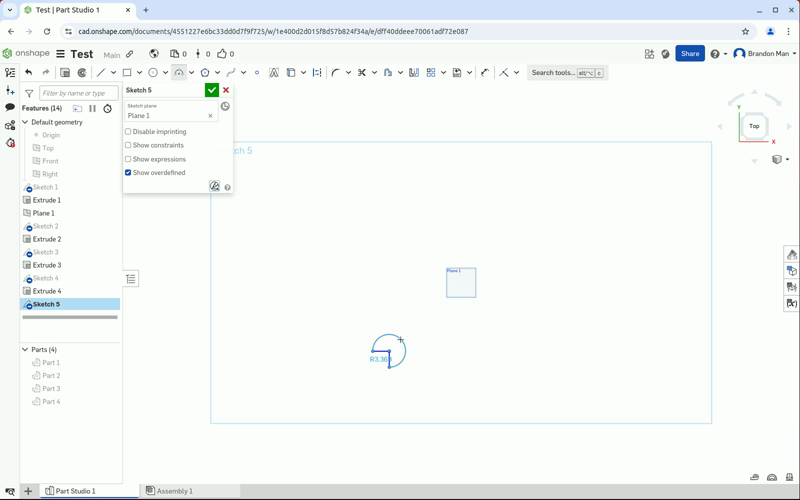
key_up(shift)
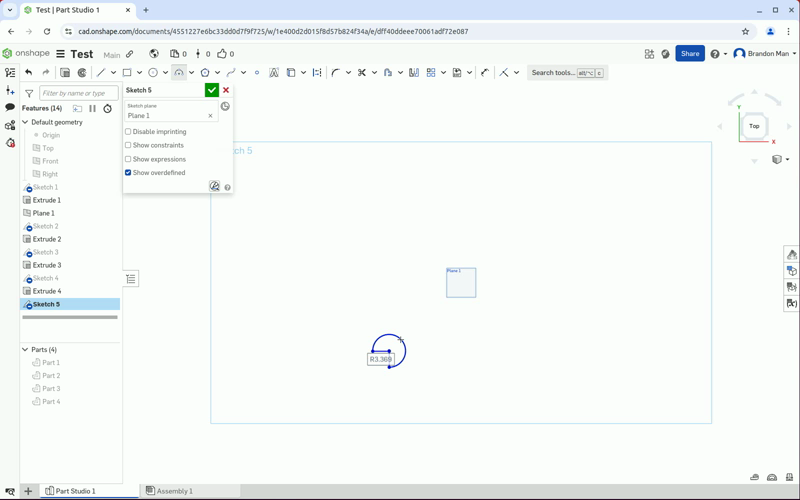
key(esc)
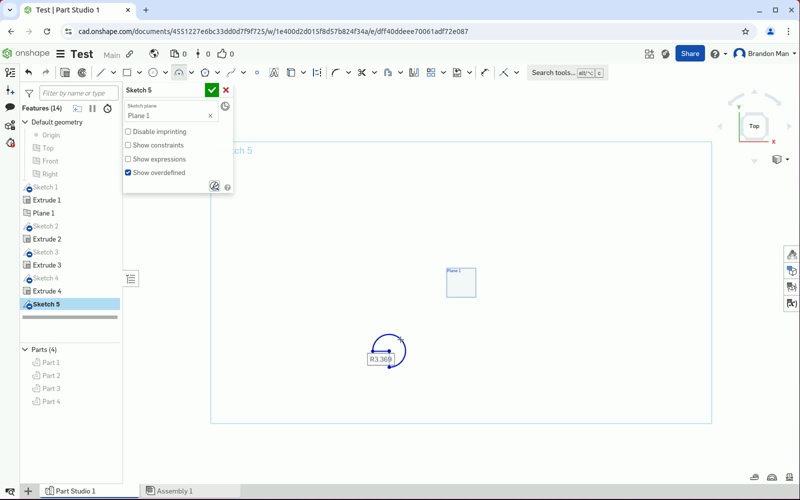
mouse_move(385, 344)
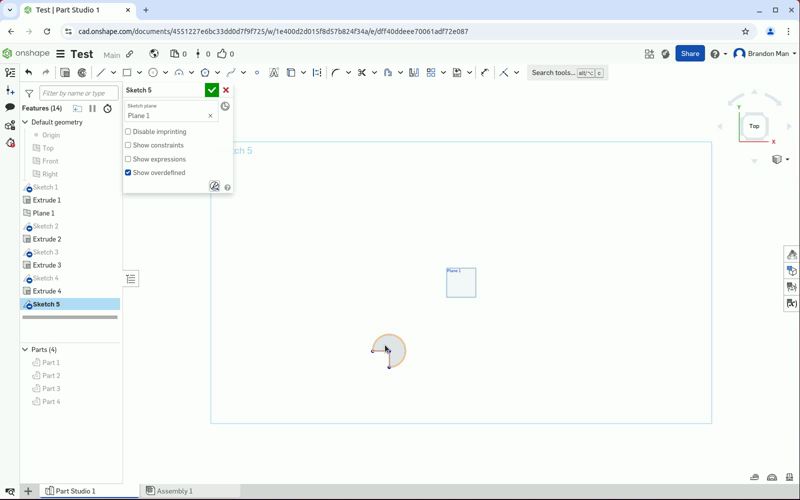
scroll(6)
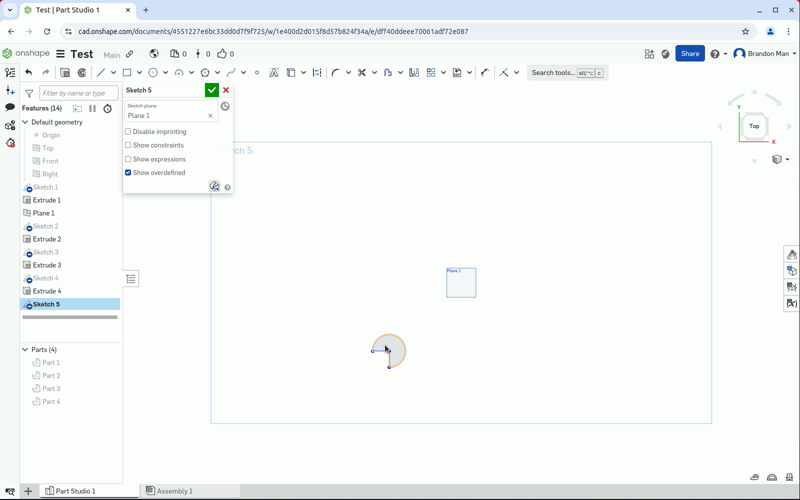
scroll(6)
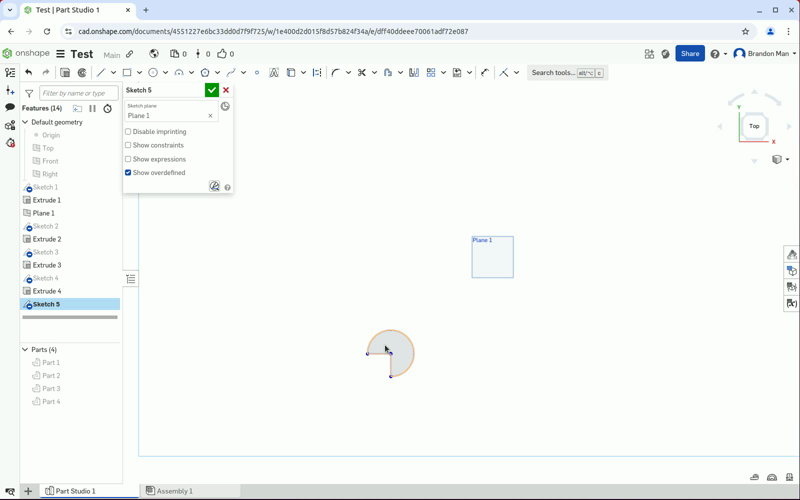
scroll(6)
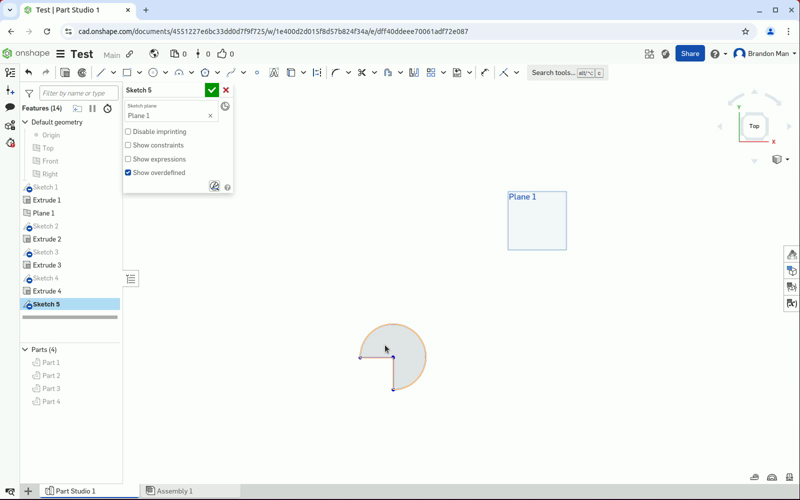
scroll(6)
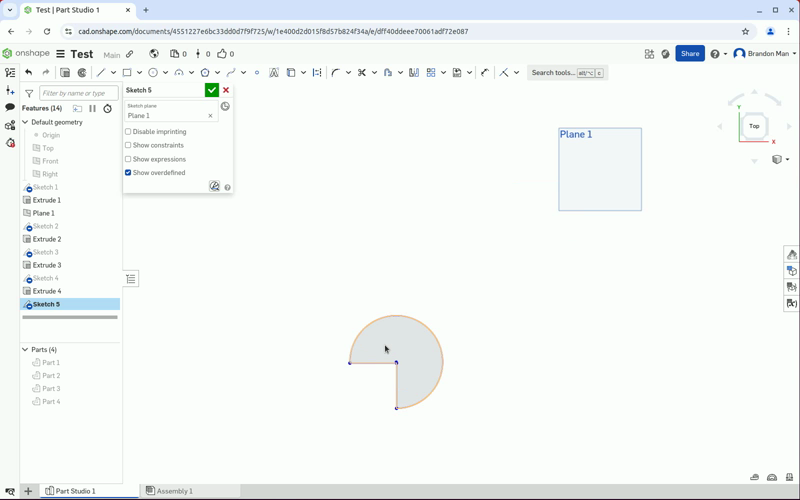
scroll(6)
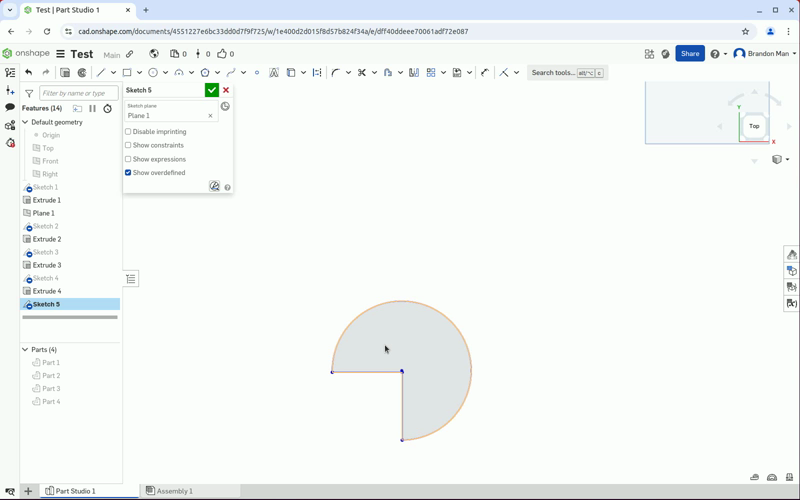
scroll(6)
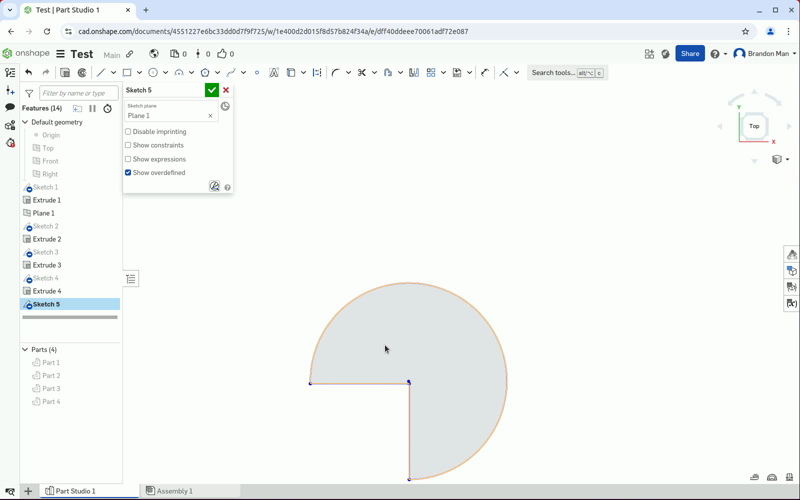
scroll(6)
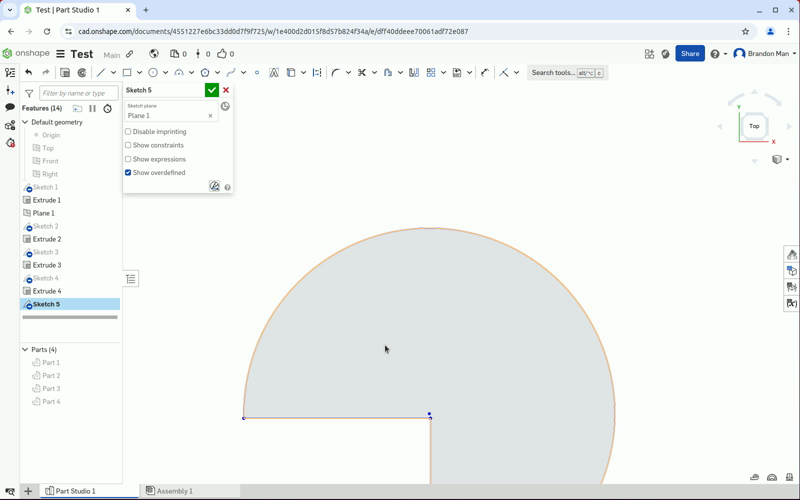
click(385, 344)
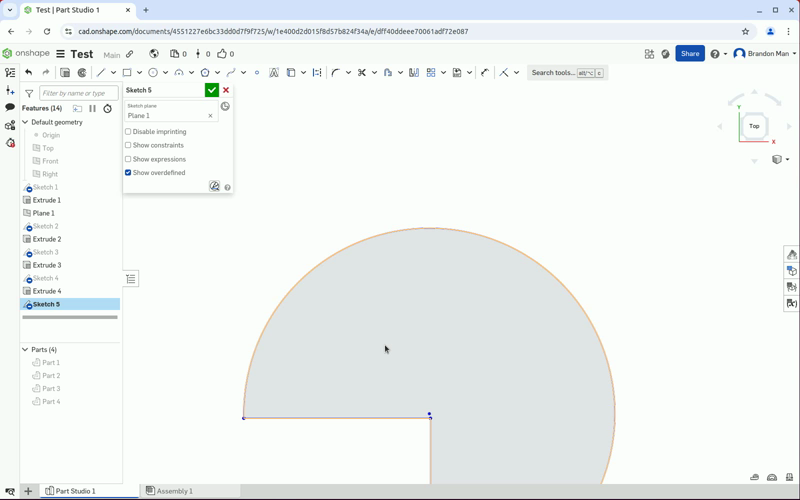
scroll(-6)
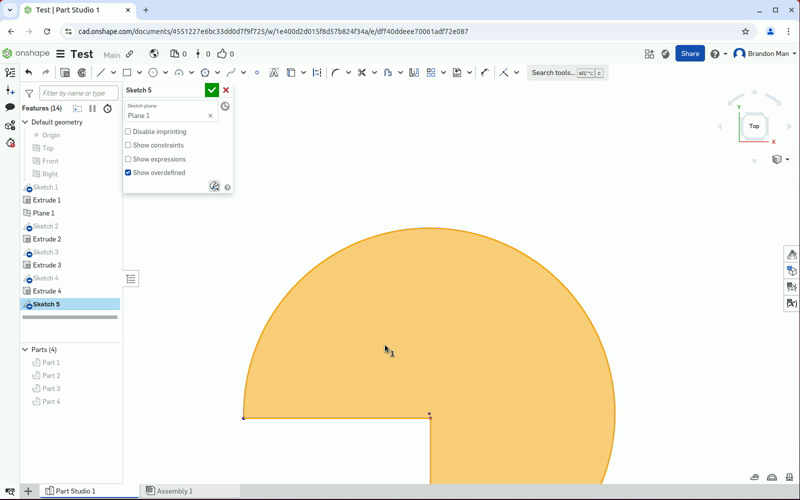
scroll(-6)
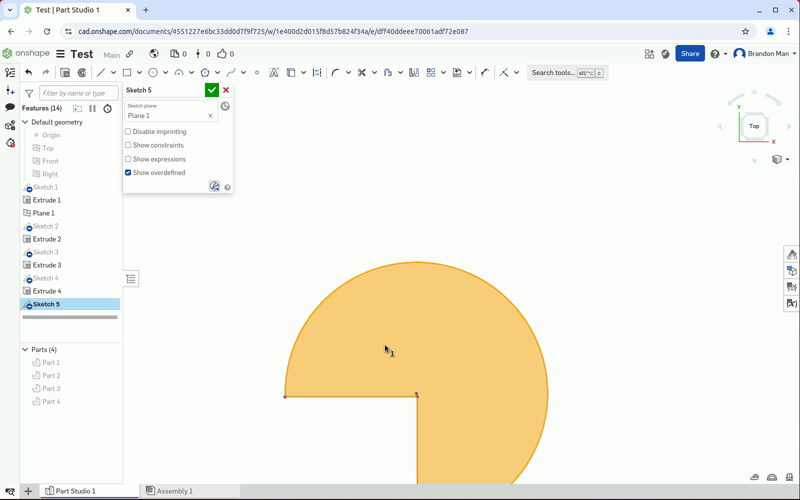
scroll(-6)
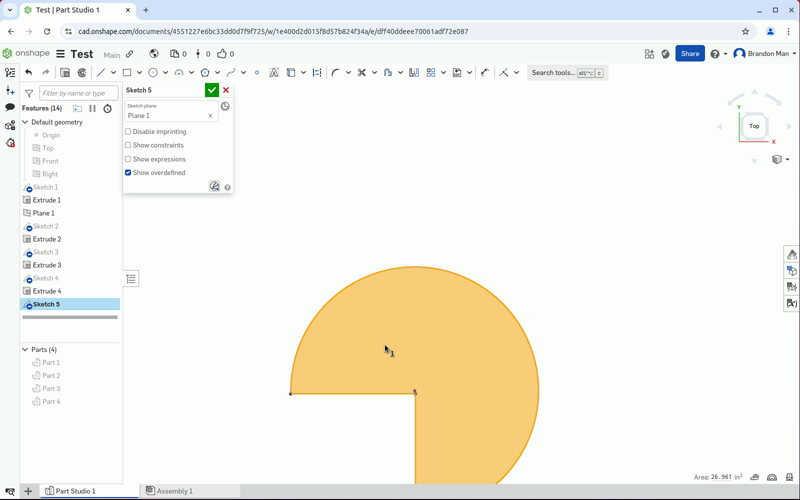
scroll(-6)
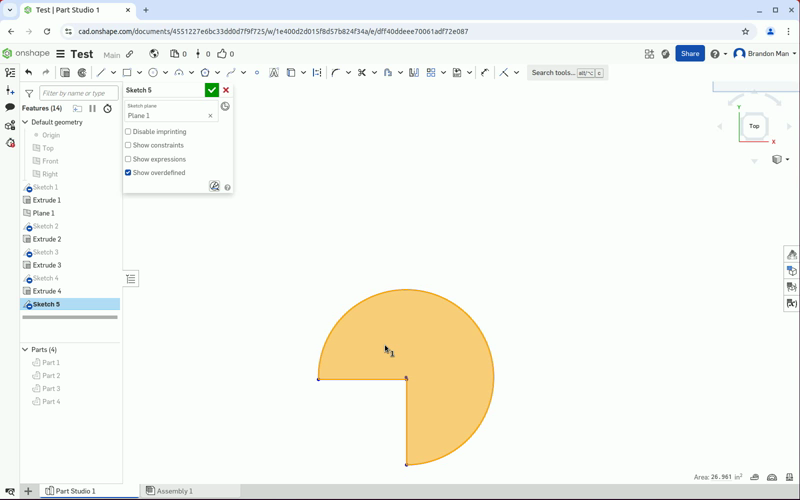
scroll(-6)
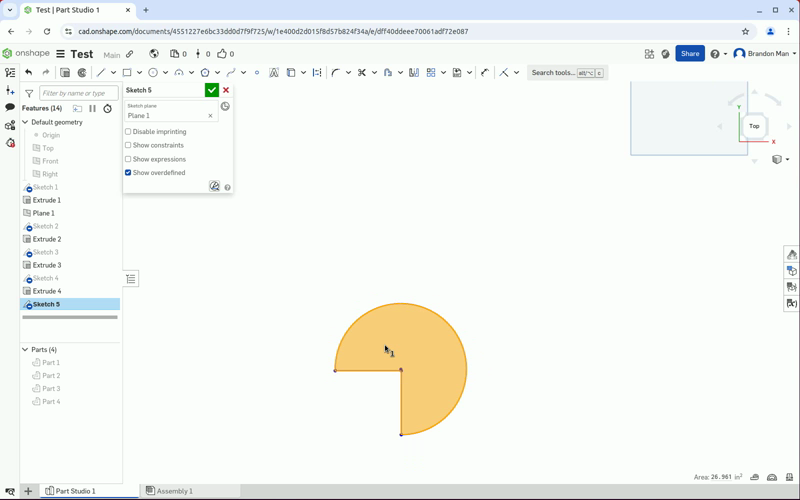
scroll(-6)
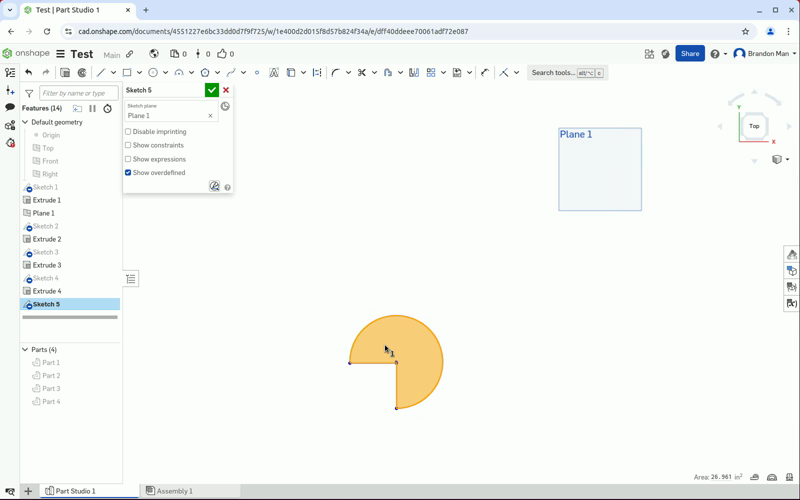
scroll(-6)
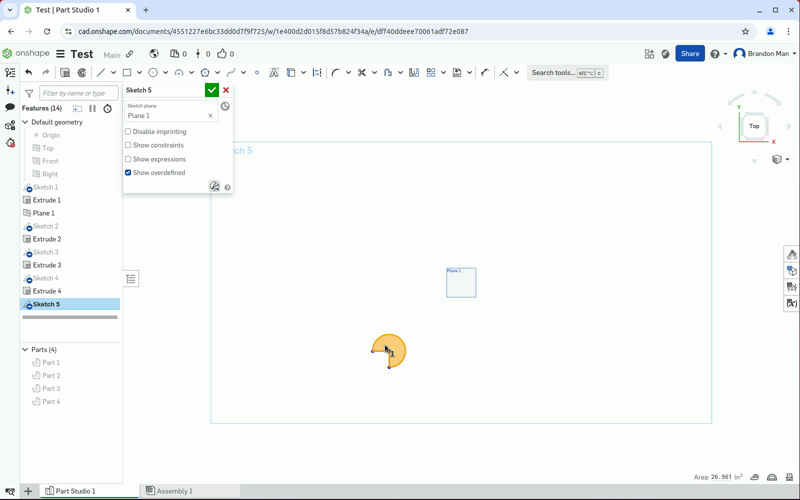
mouse_move(73, 352)
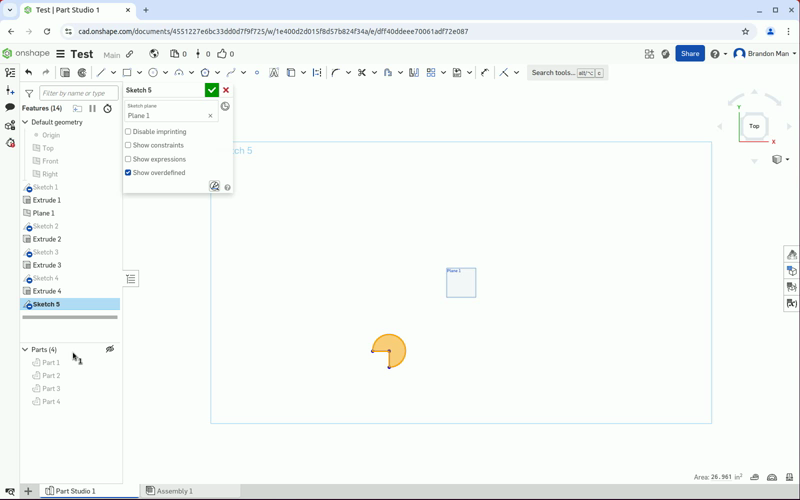
key(shift+y)
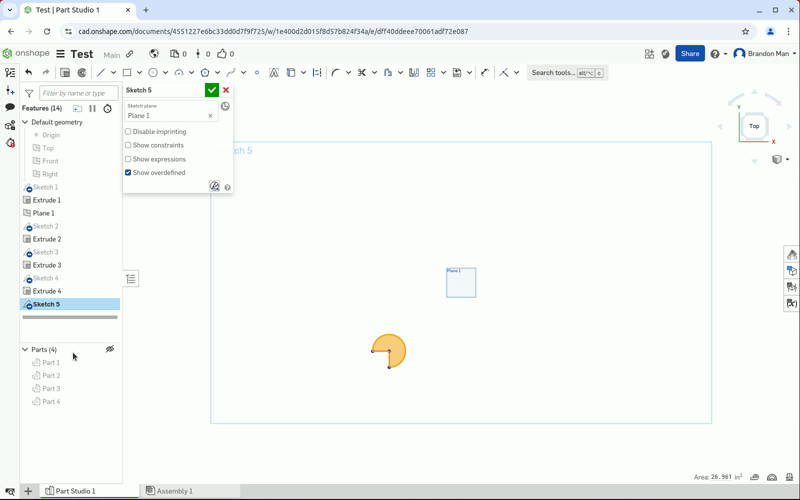
key(shift+e)
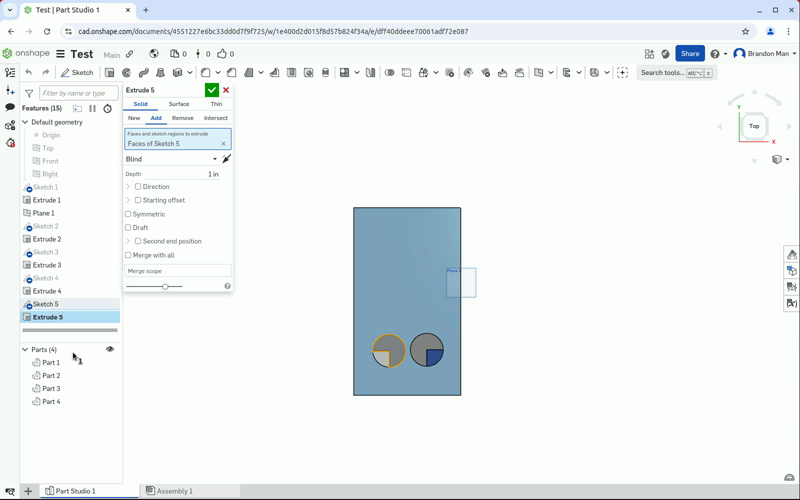
mouse_move(143, 106)
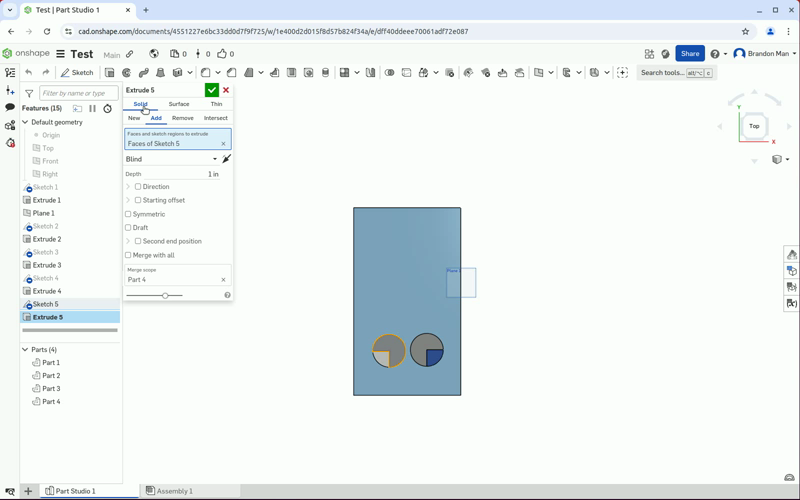
click(143, 106)
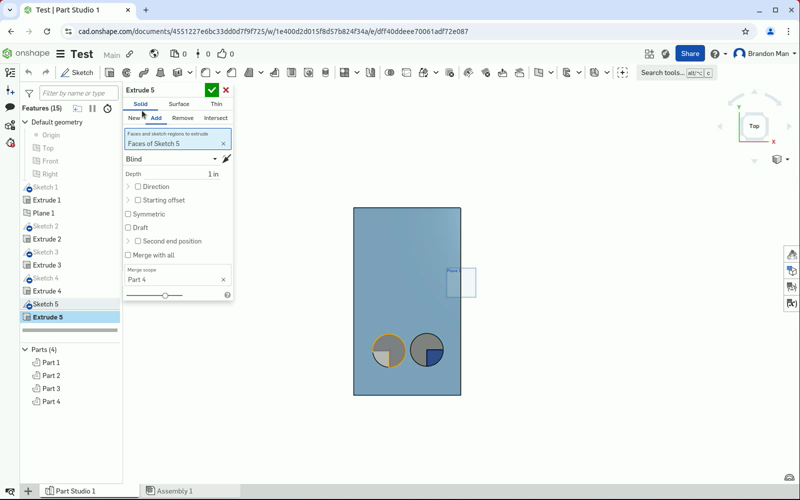
mouse_move(137, 120)
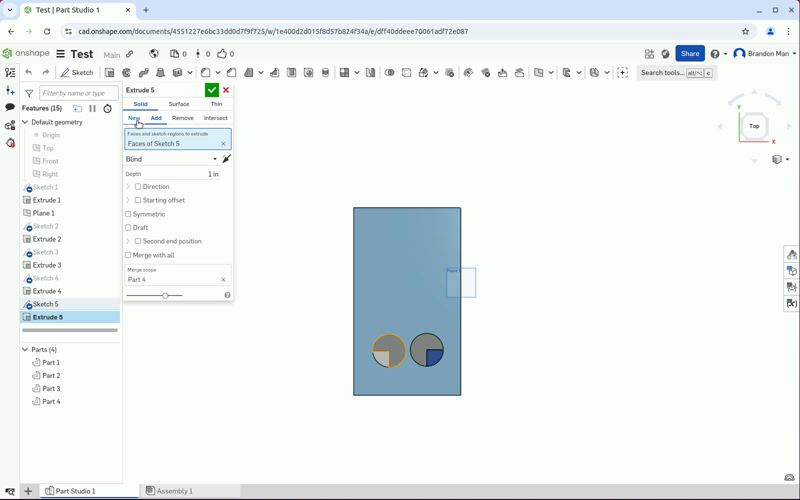
click(137, 120)
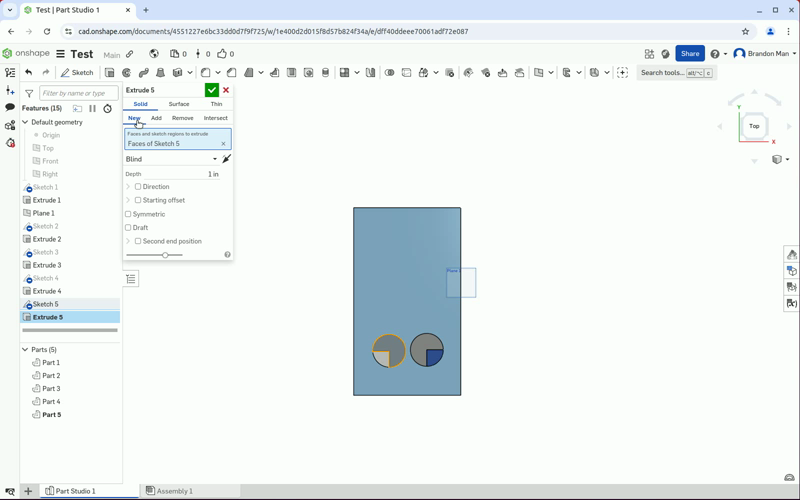
key(tab, 4)
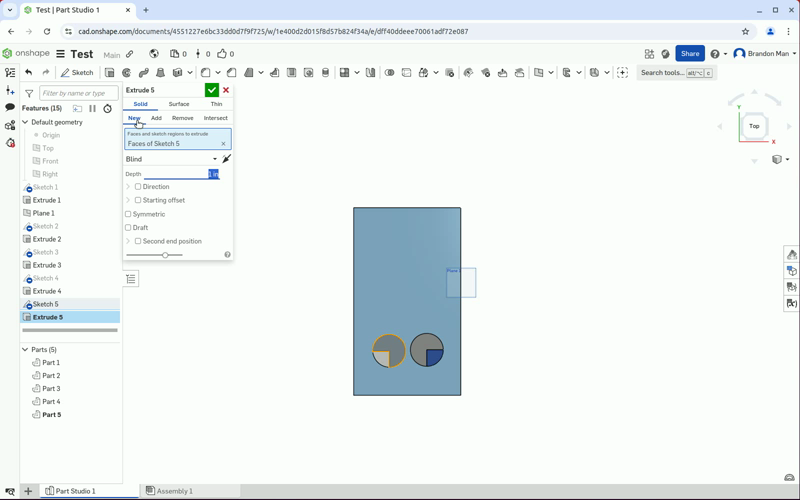
text(4.574)
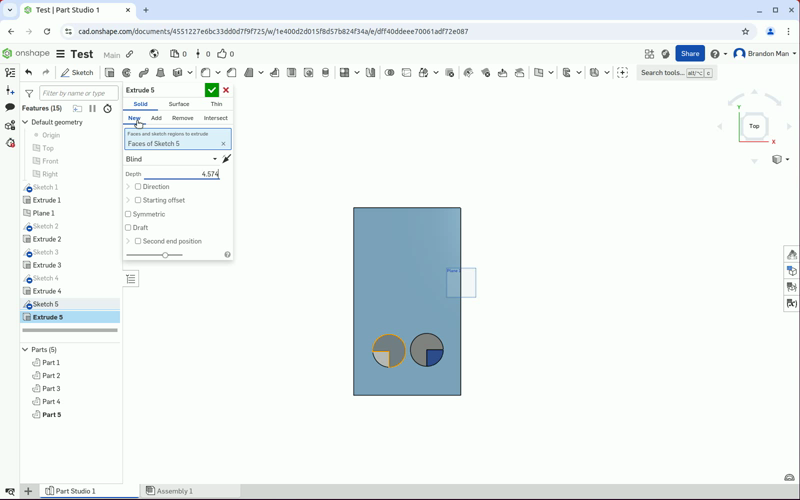
key(enter)
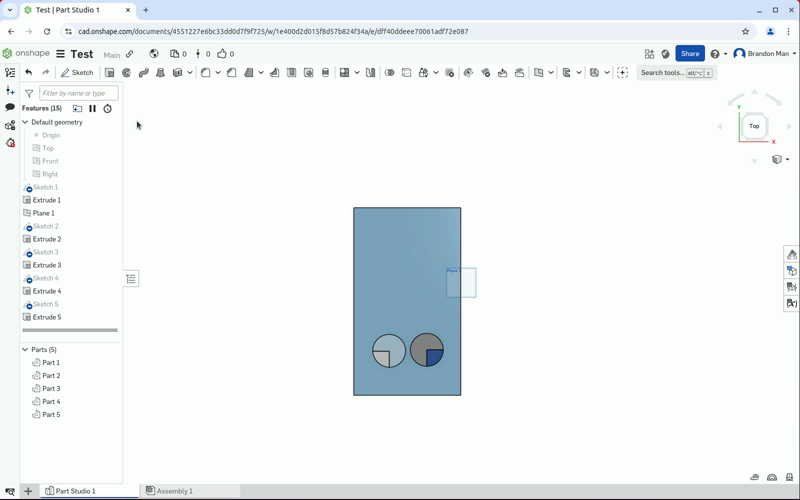
key(shift+h)
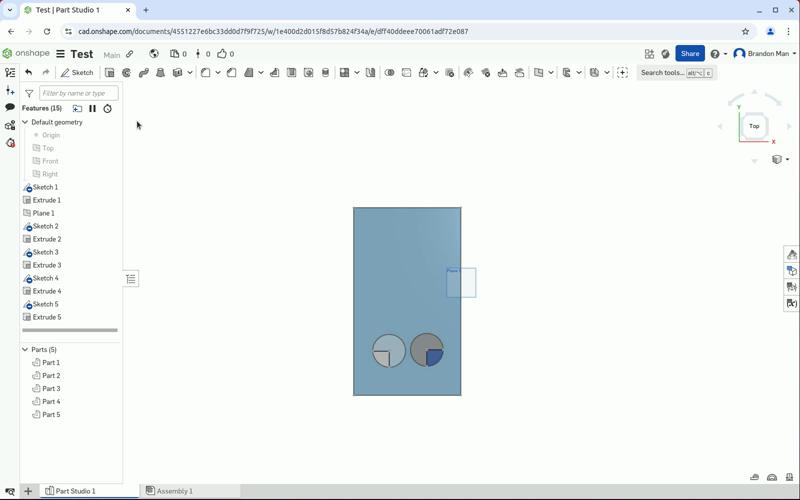
key(shift+h)
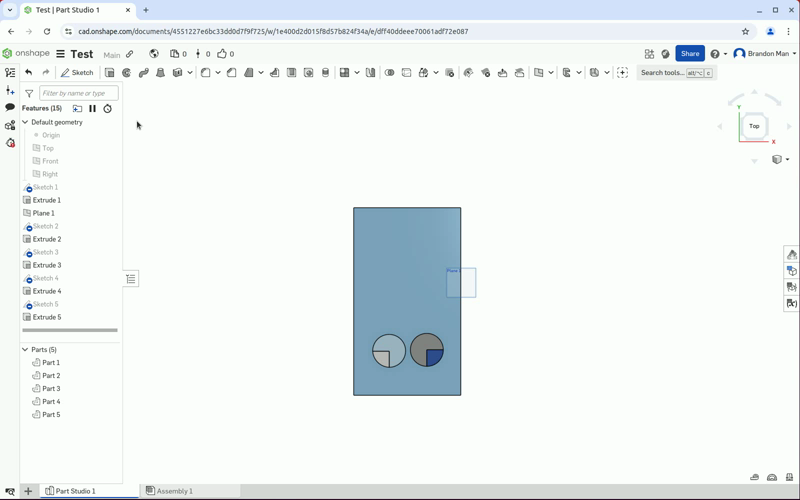
mouse_move(73, 189)
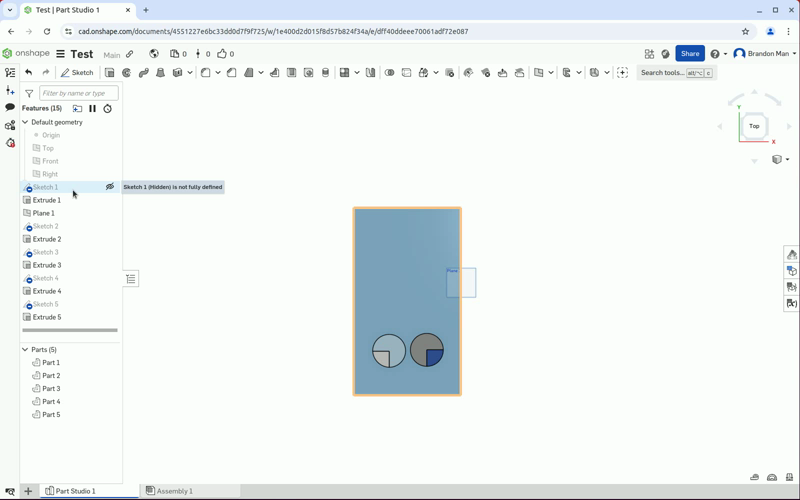
click(73, 189)
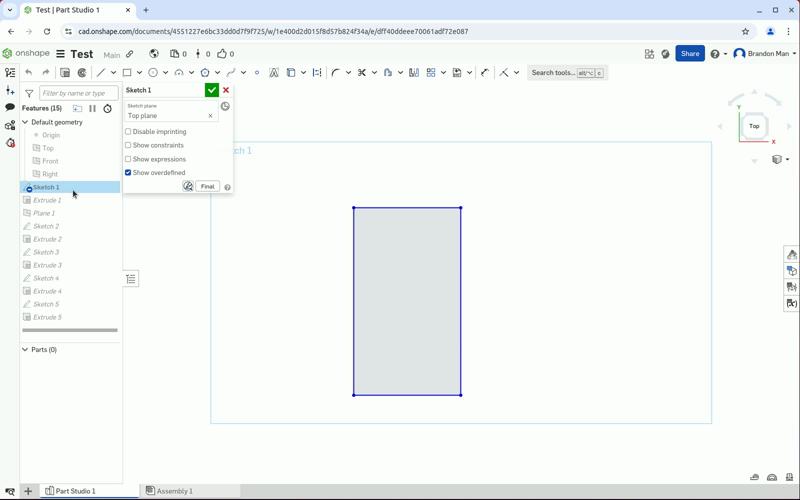
mouse_move(229, 92)
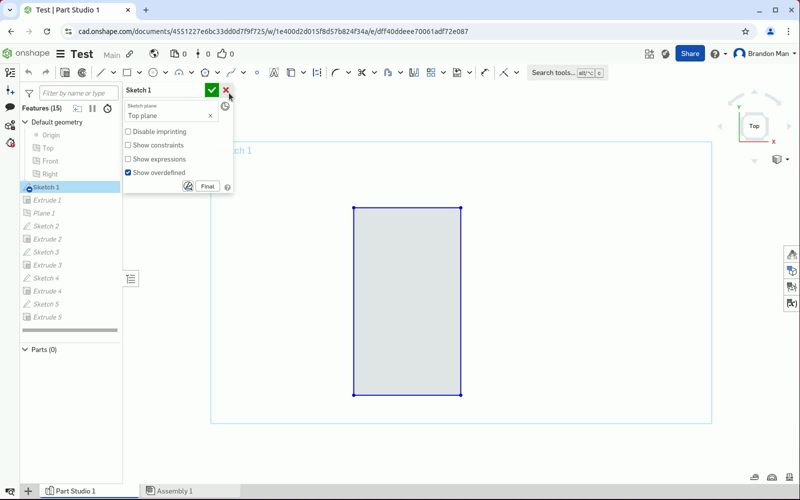
click(229, 92)
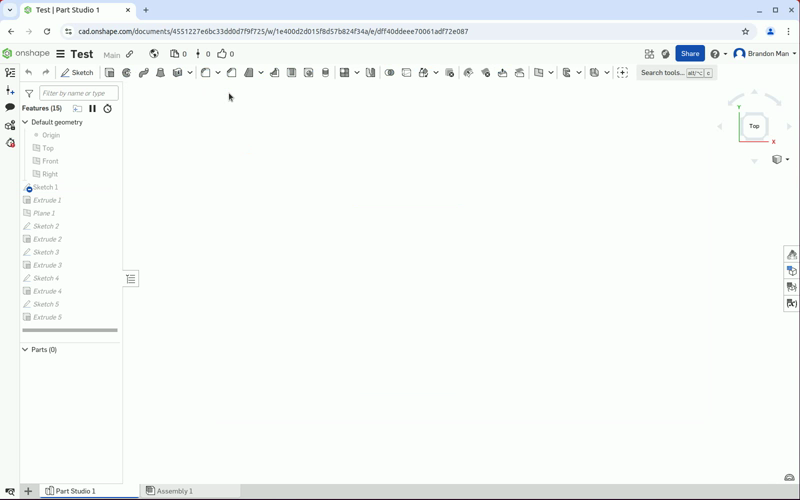
key(shift+s)
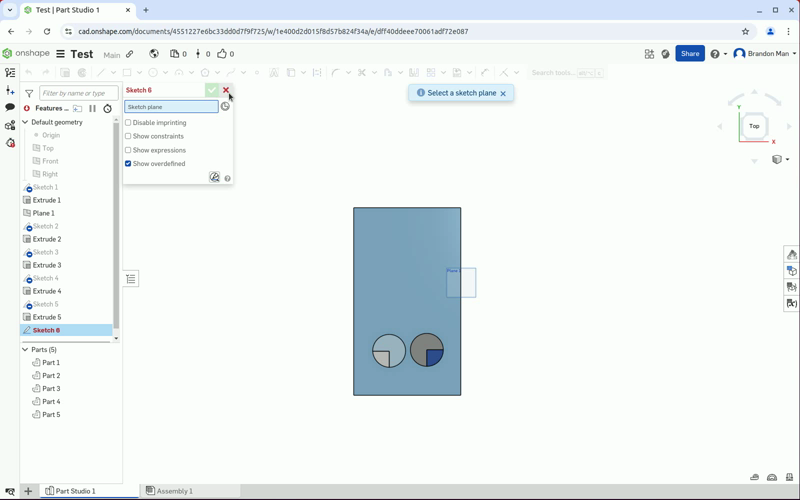
mouse_move(69, 215)
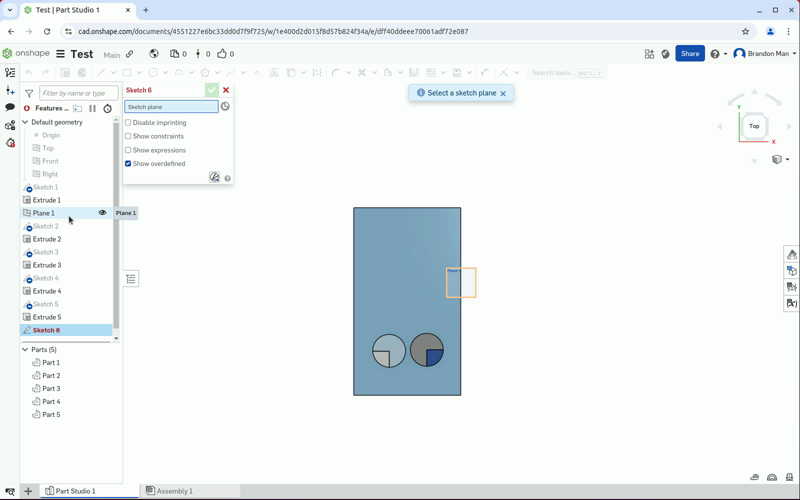
click(69, 215)
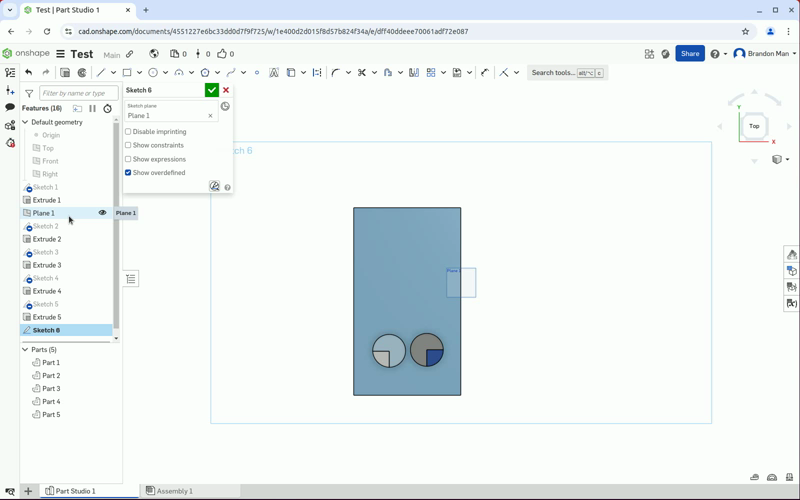
mouse_move(73, 352)
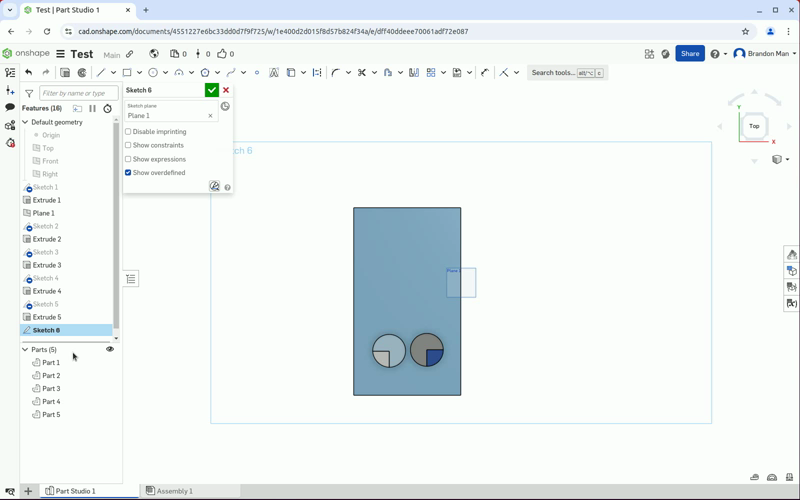
key(y)
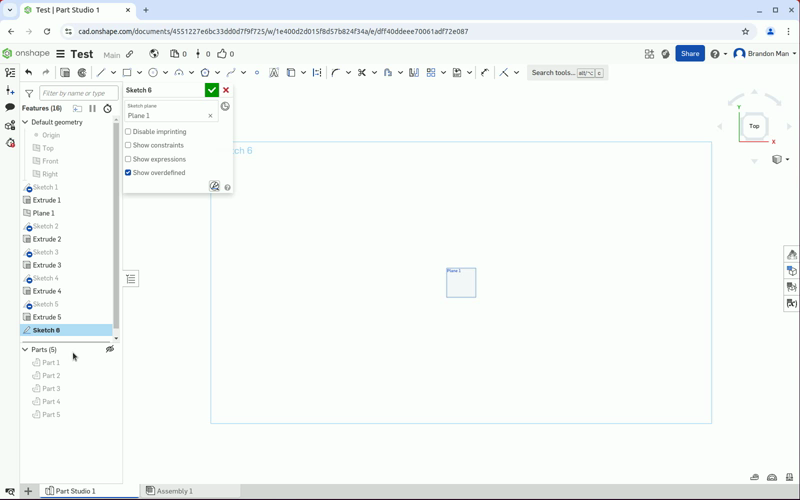
key(l)
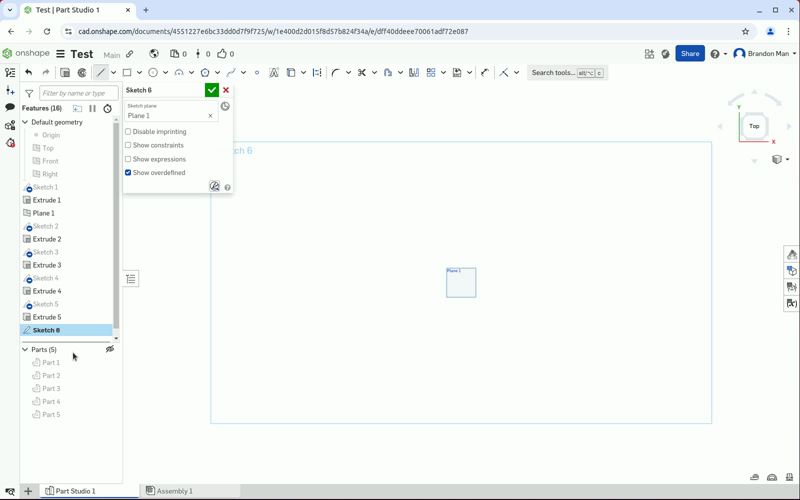
key_down(shift)
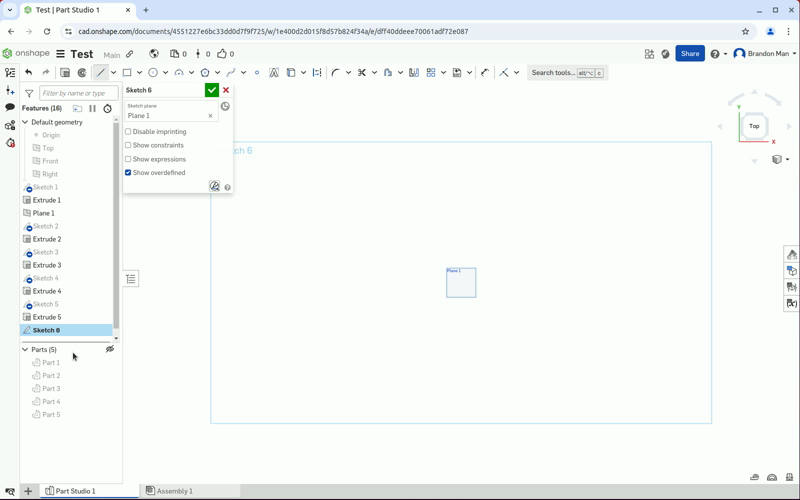
mouse_move(372, 252)
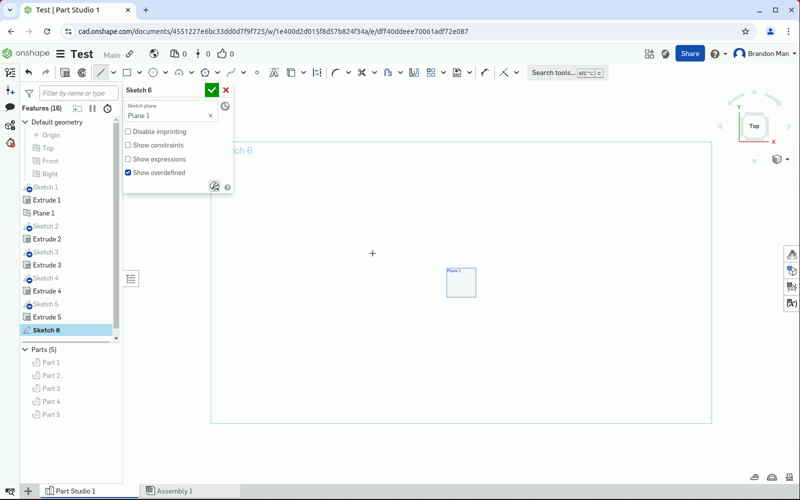
click(372, 252)
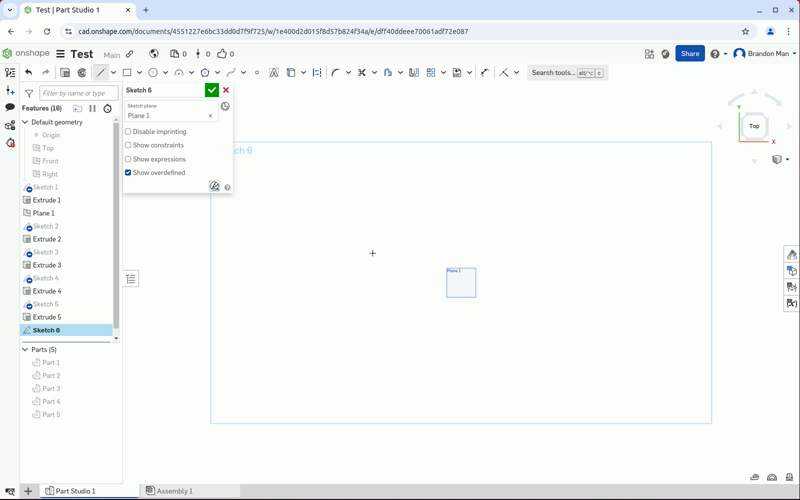
key_up(shift)
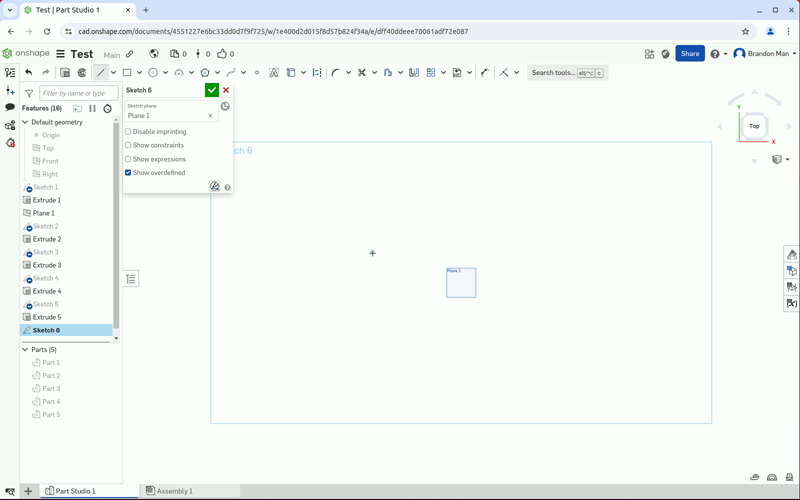
key_down(shift)
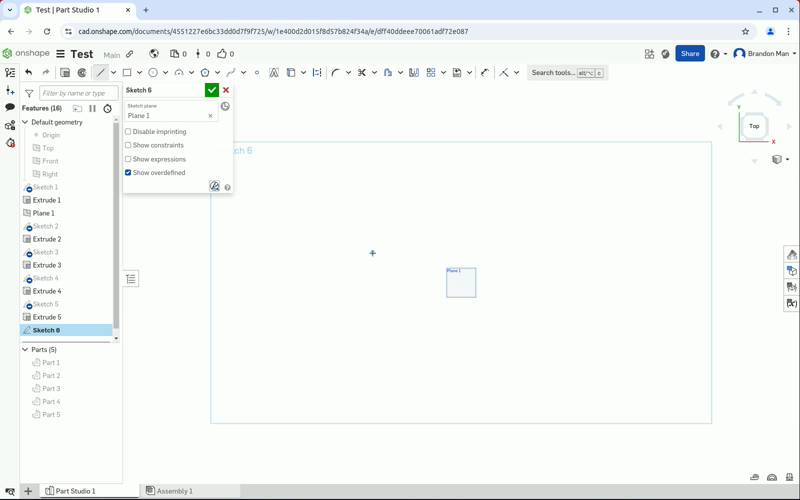
mouse_move(402, 252)
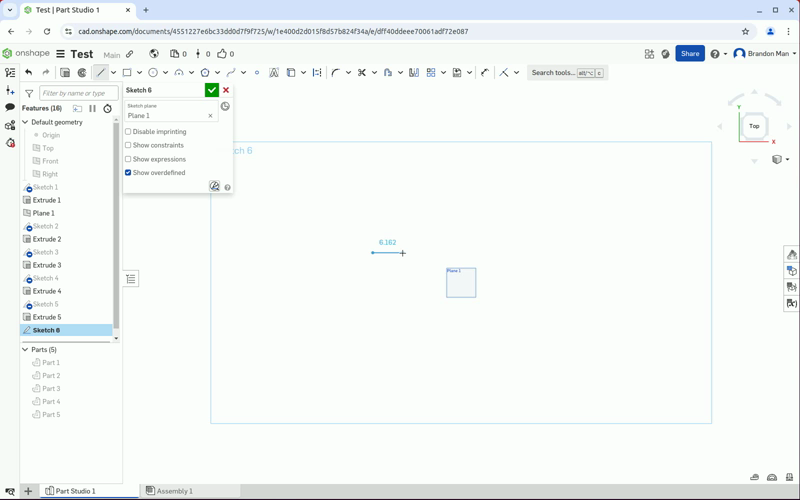
mouse_move(389, 252)
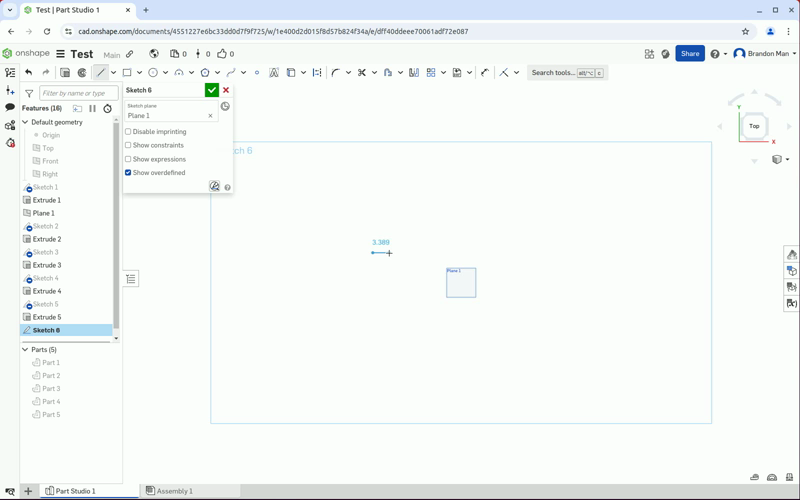
click(389, 252)
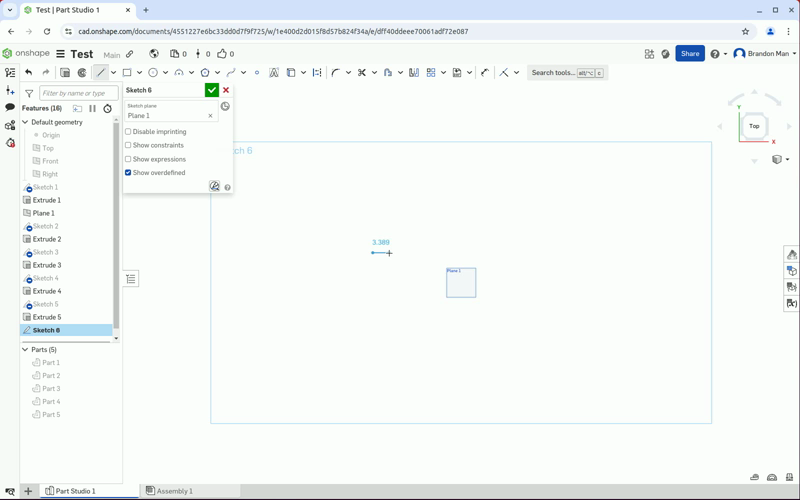
key_up(shift)
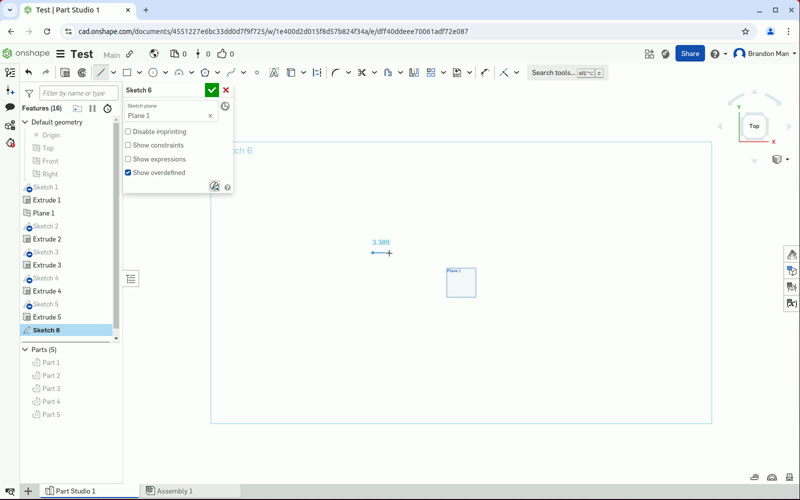
key_down(shift)
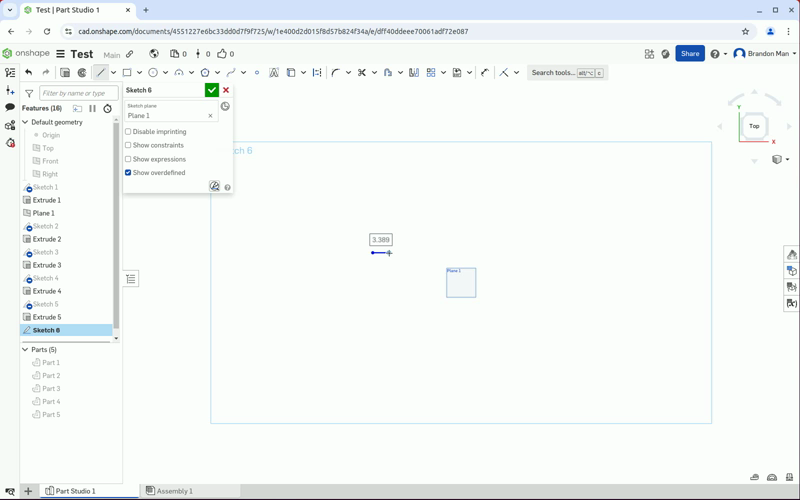
mouse_move(419, 252)
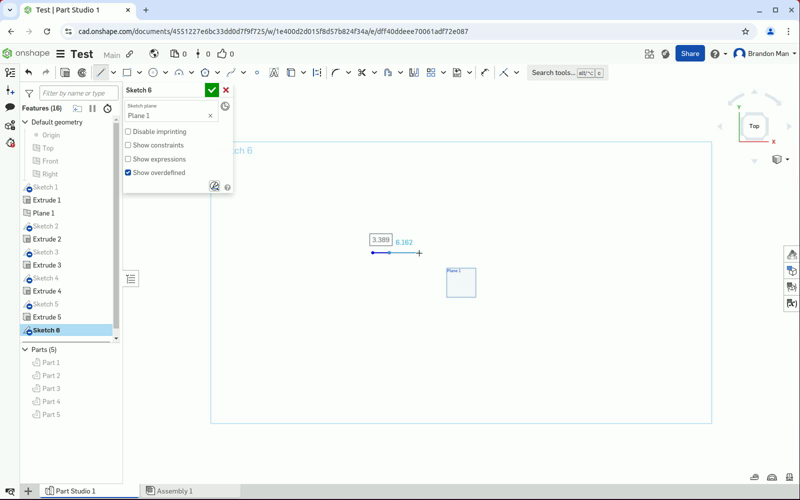
mouse_move(389, 236)
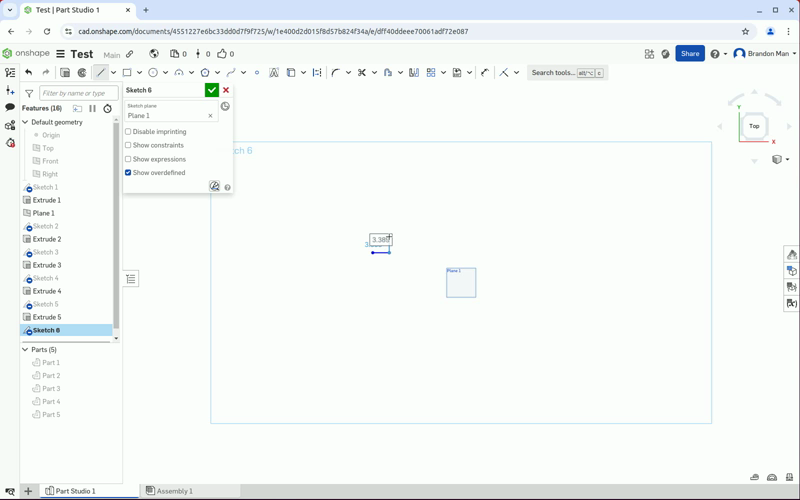
click(389, 236)
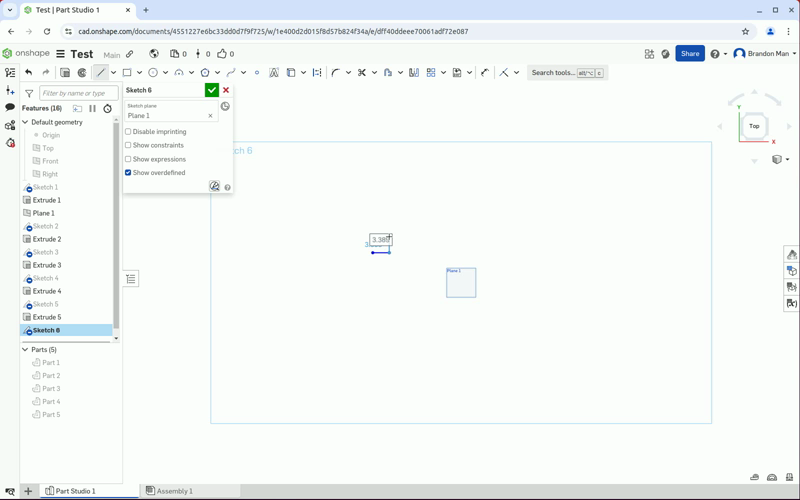
key_up(shift)
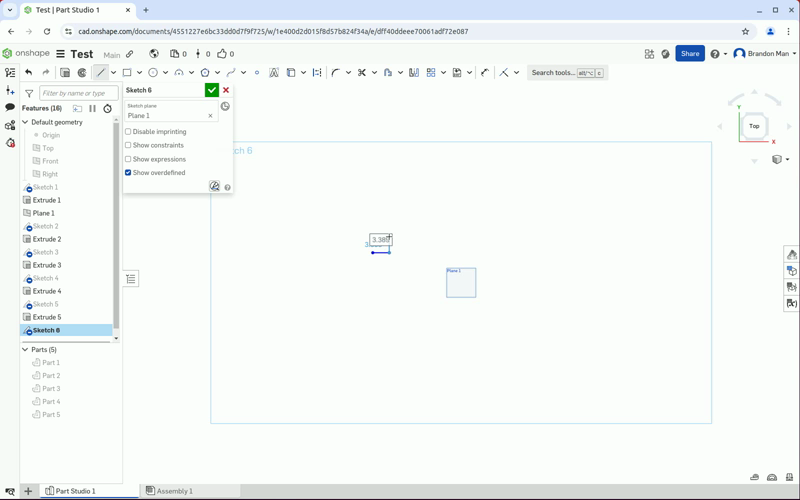
key(esc)
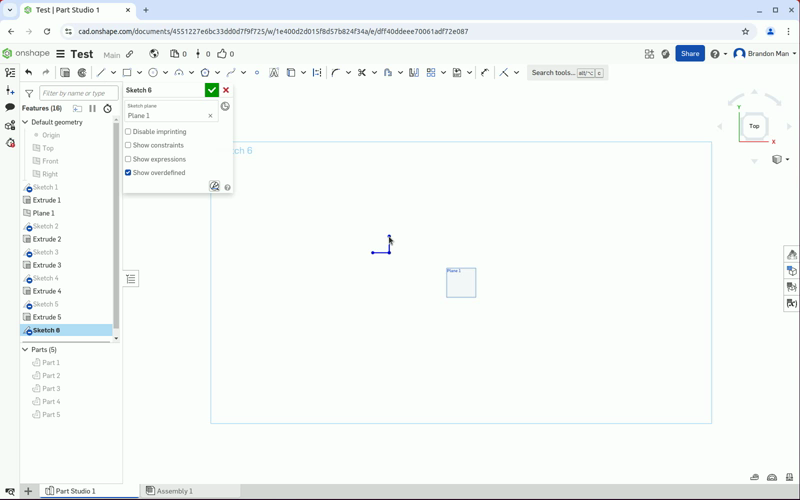
key(a)
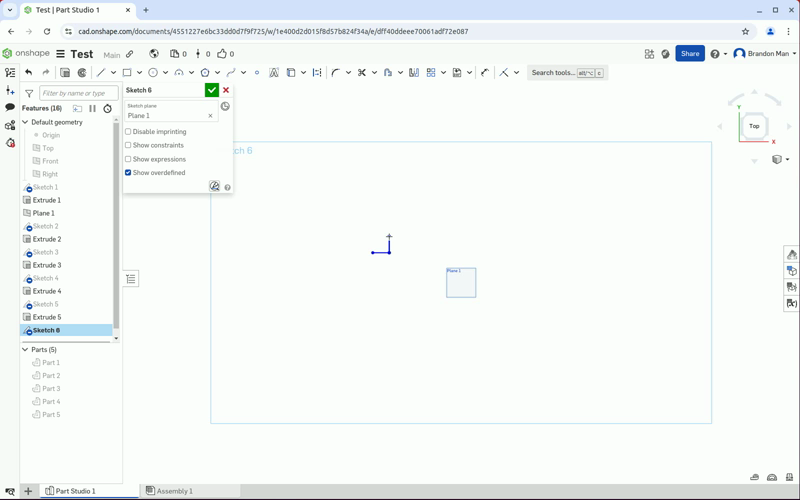
mouse_move(389, 236)
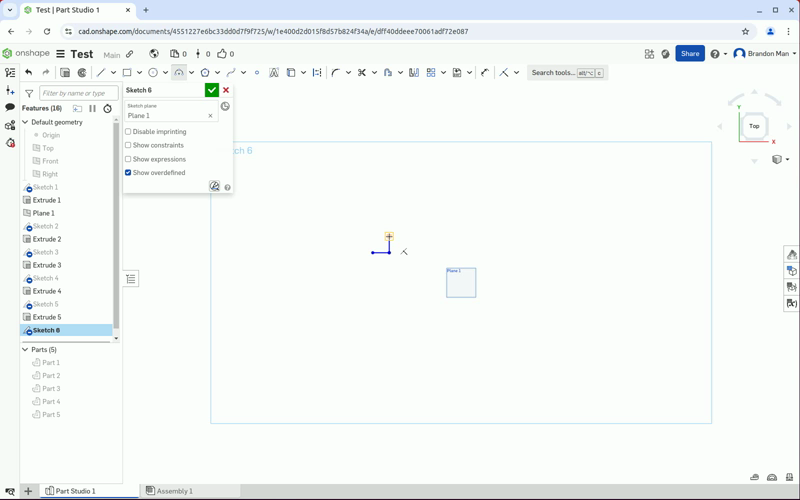
click(389, 236)
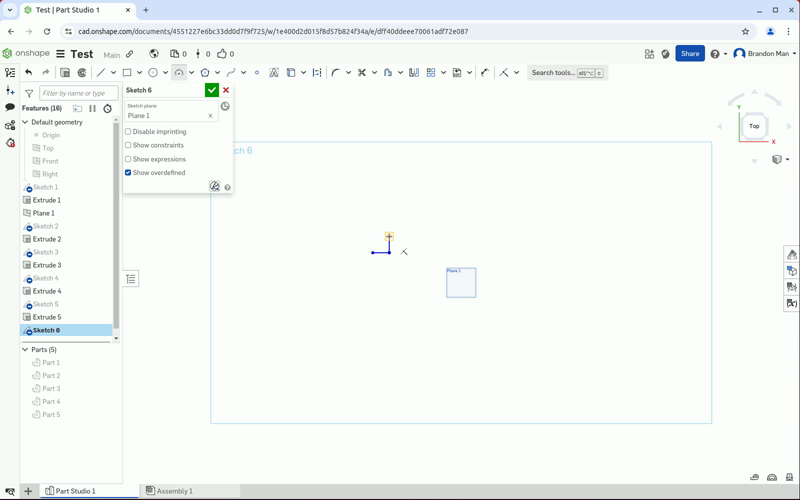
mouse_move(372, 252)
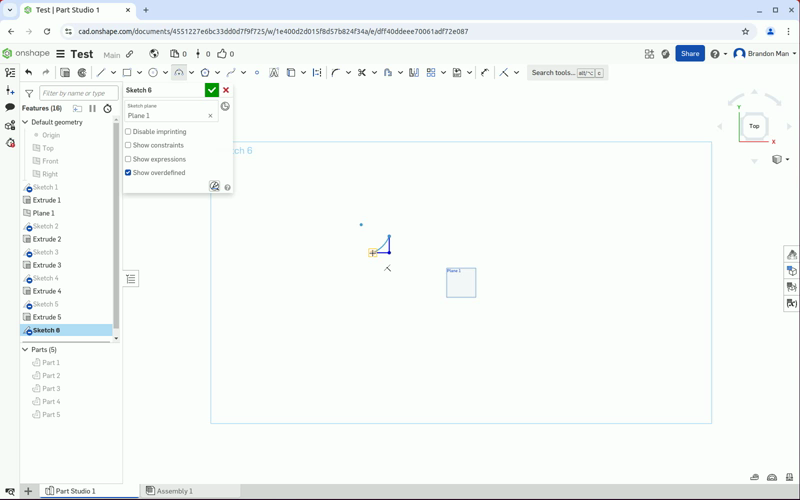
click(372, 252)
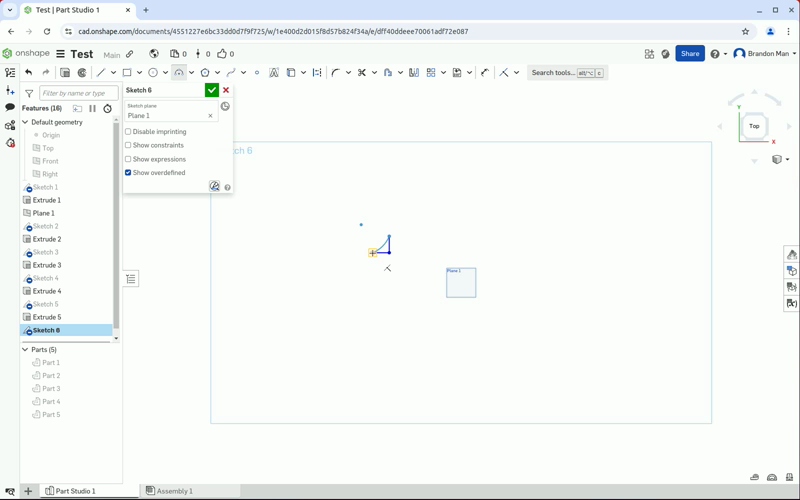
key_down(shift)
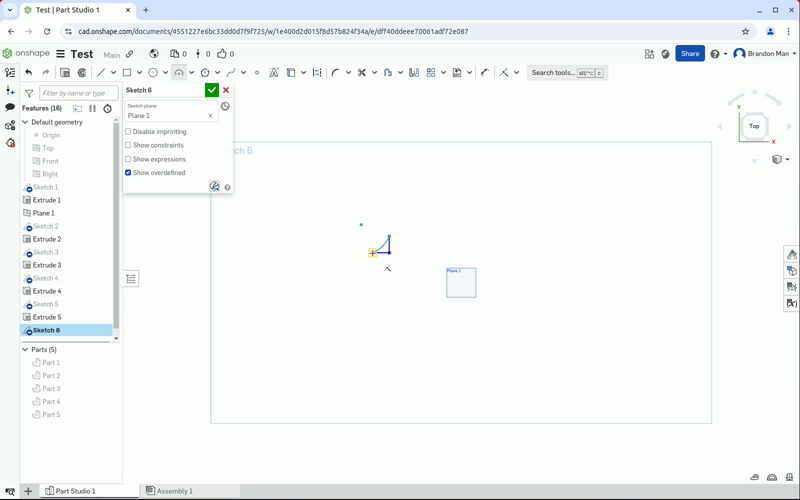
mouse_move(377, 240)
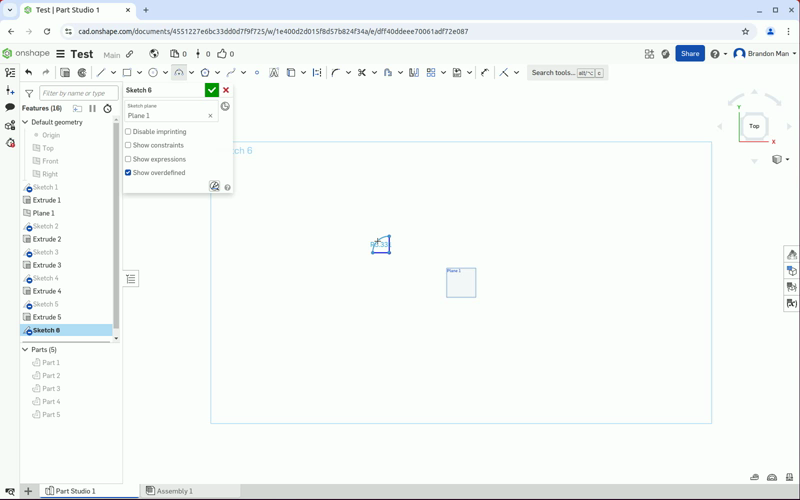
click(377, 240)
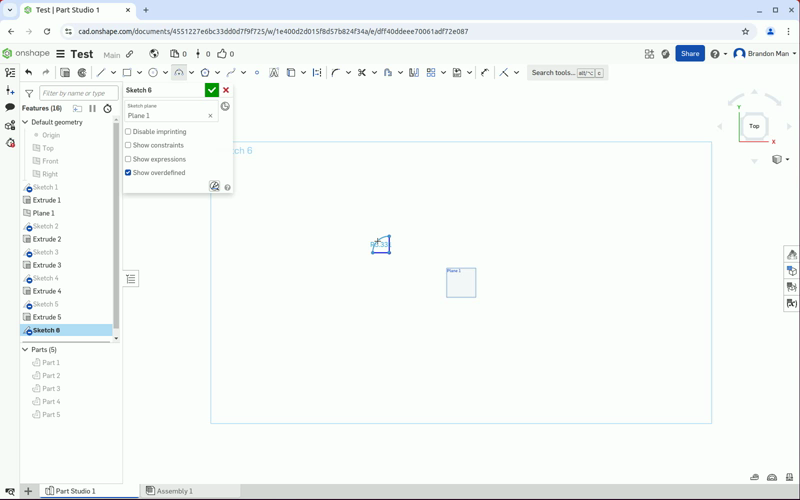
key_up(shift)
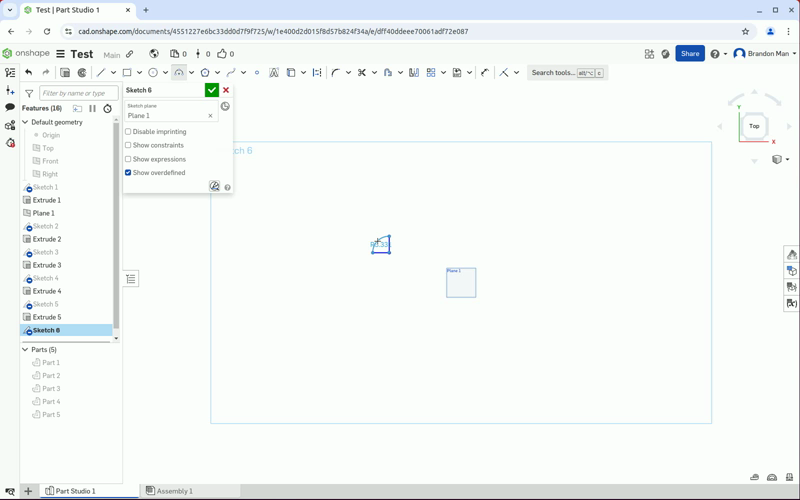
key(esc)
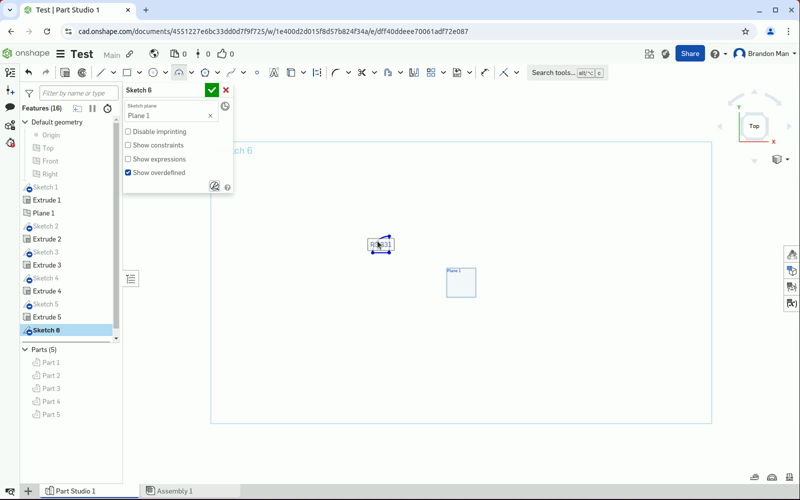
mouse_move(376, 246)
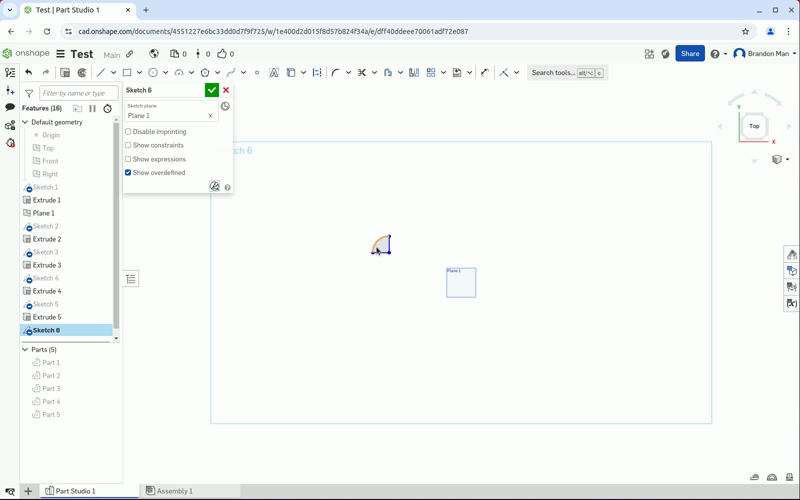
scroll(6)
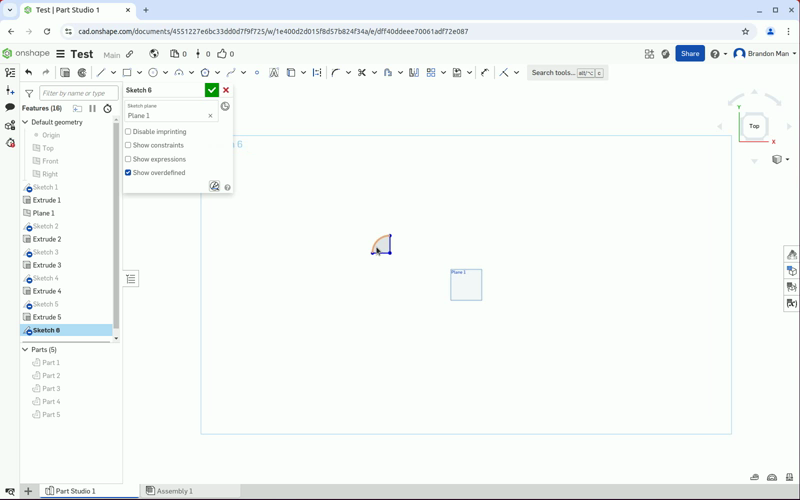
scroll(6)
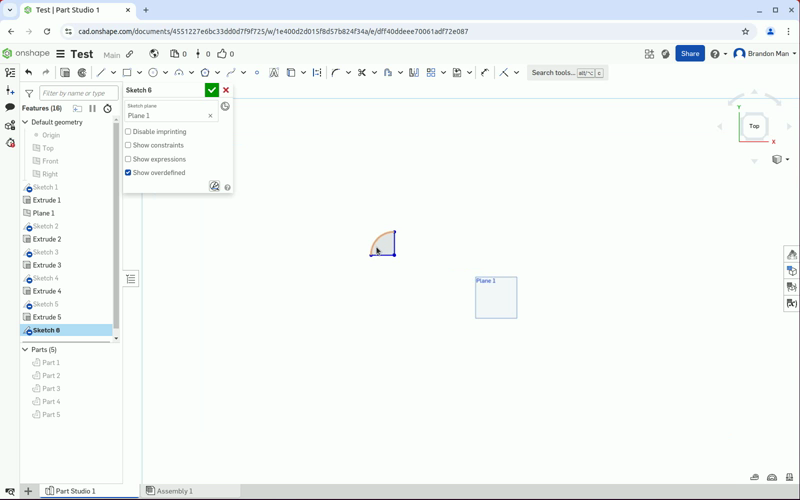
scroll(6)
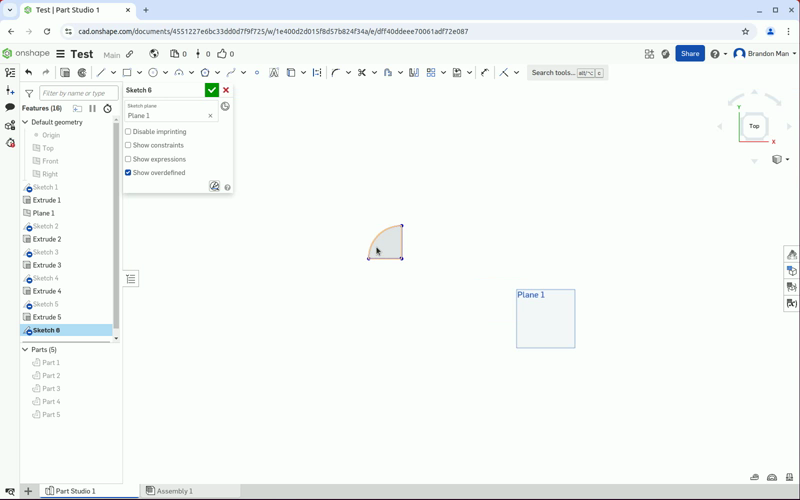
scroll(6)
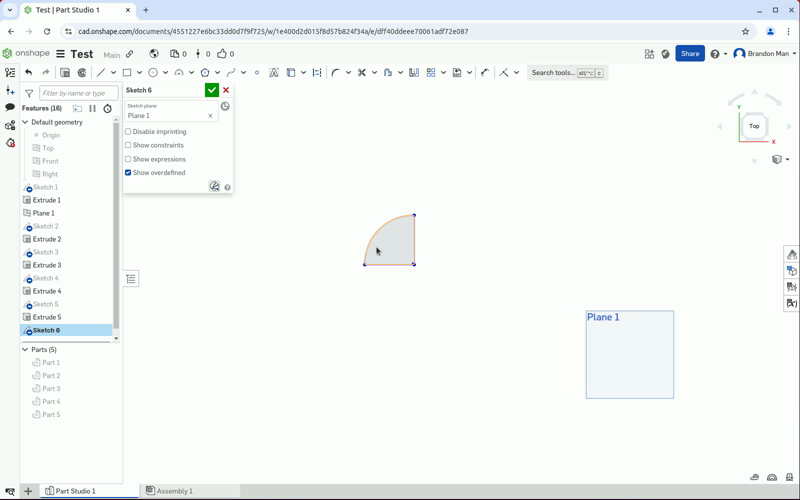
scroll(6)
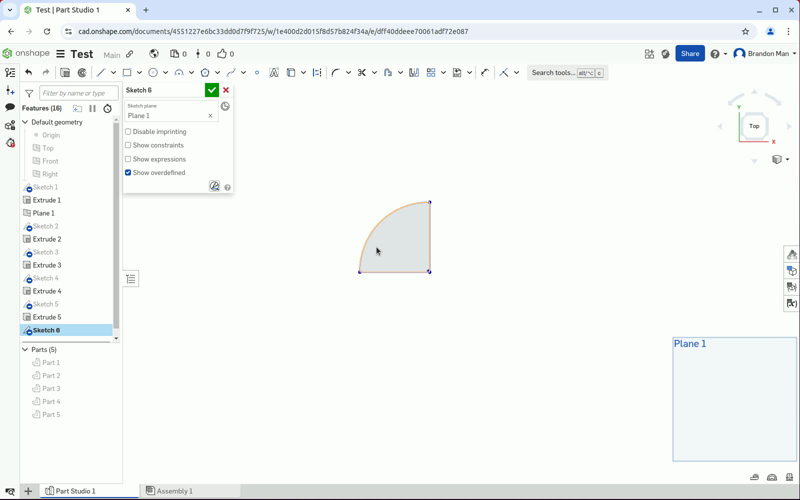
scroll(6)
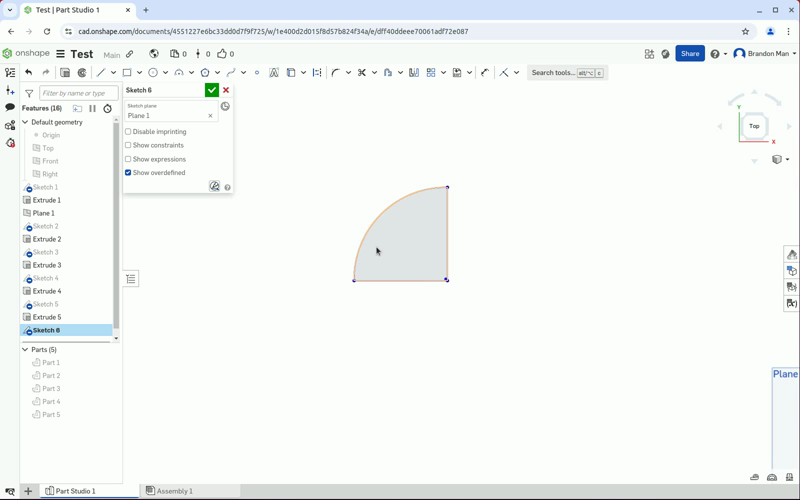
scroll(6)
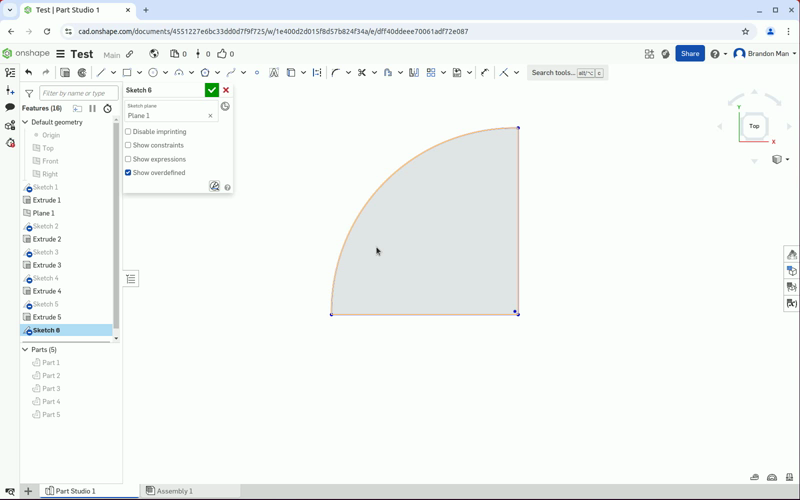
click(376, 246)
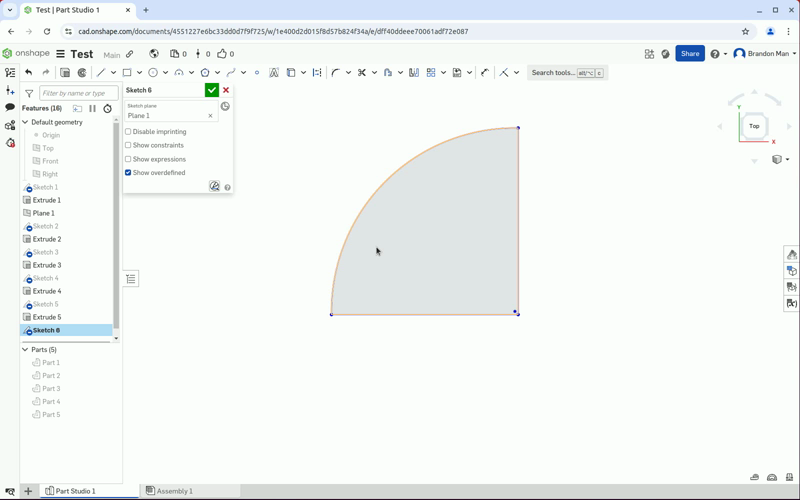
scroll(-6)
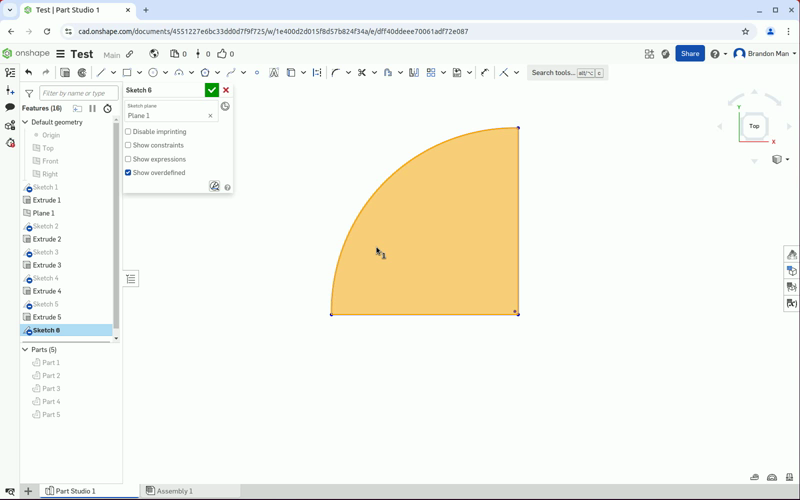
scroll(-6)
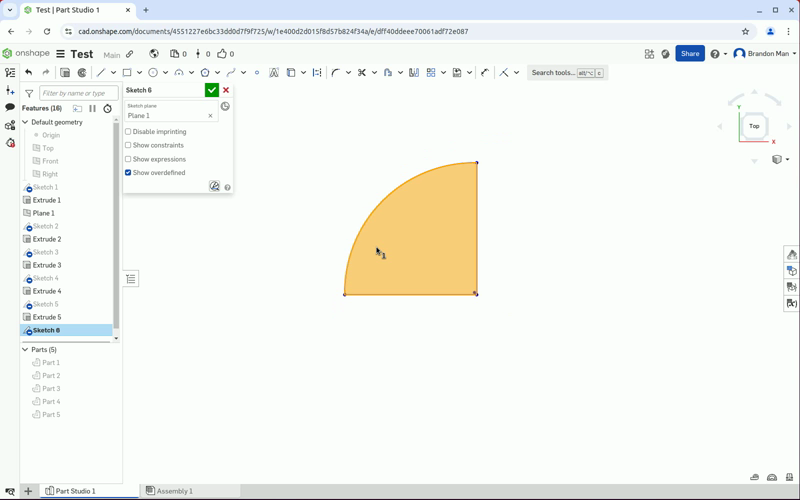
scroll(-6)
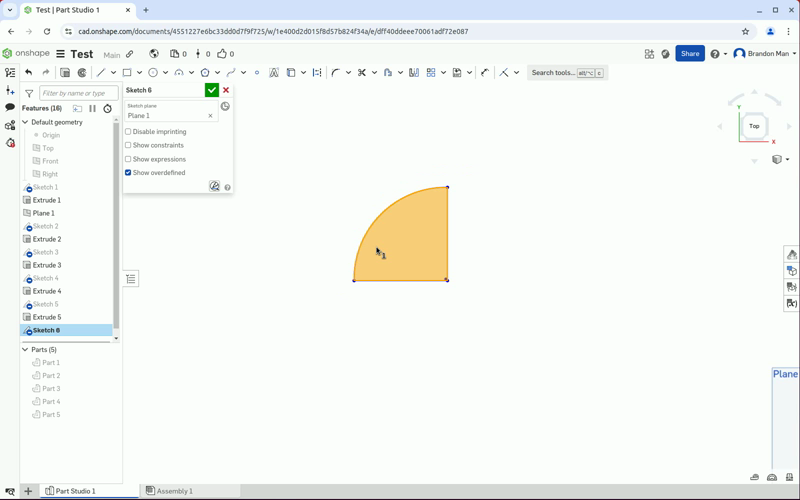
scroll(-6)
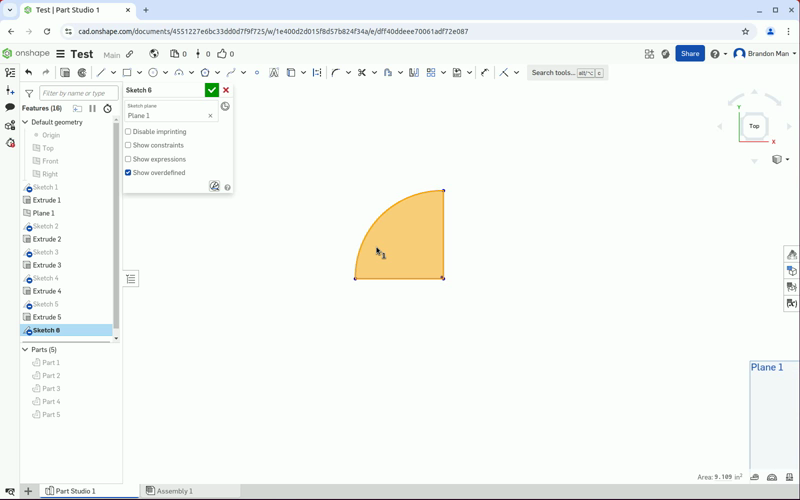
scroll(-6)
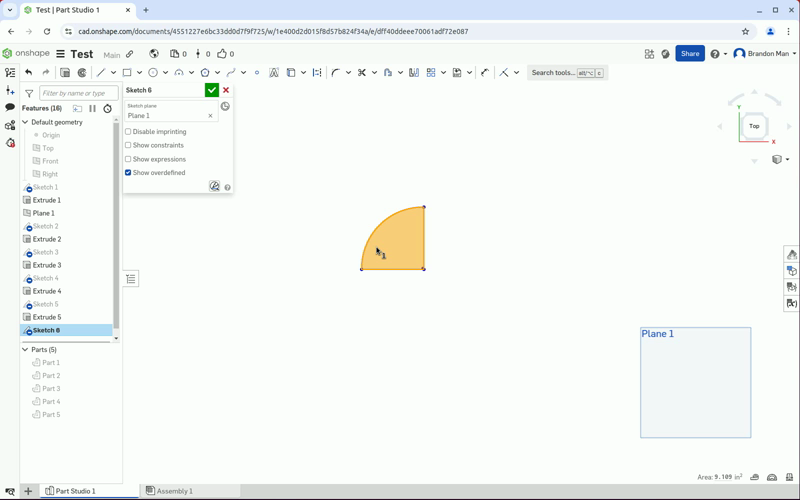
scroll(-6)
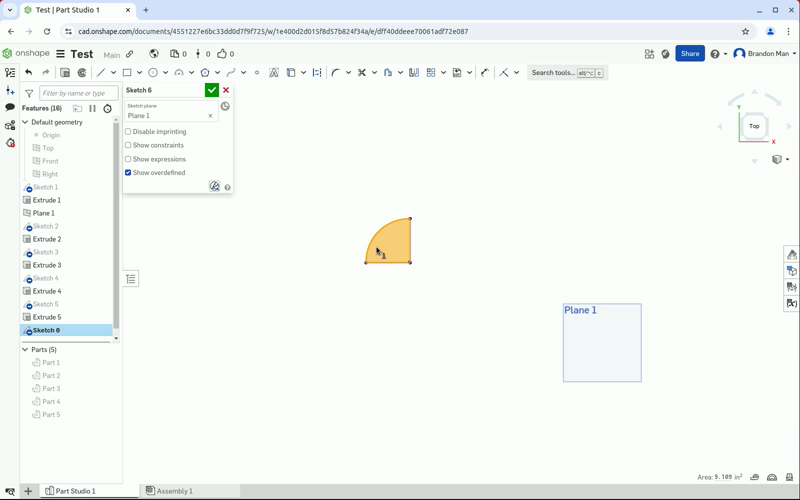
scroll(-6)
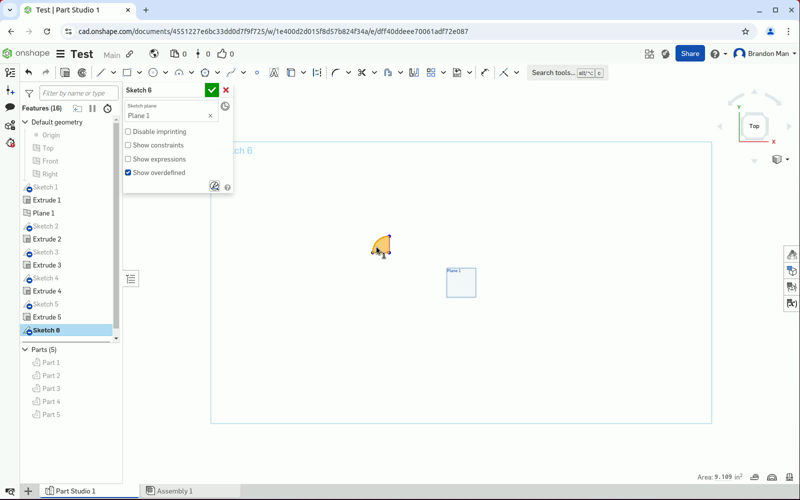
mouse_move(73, 352)
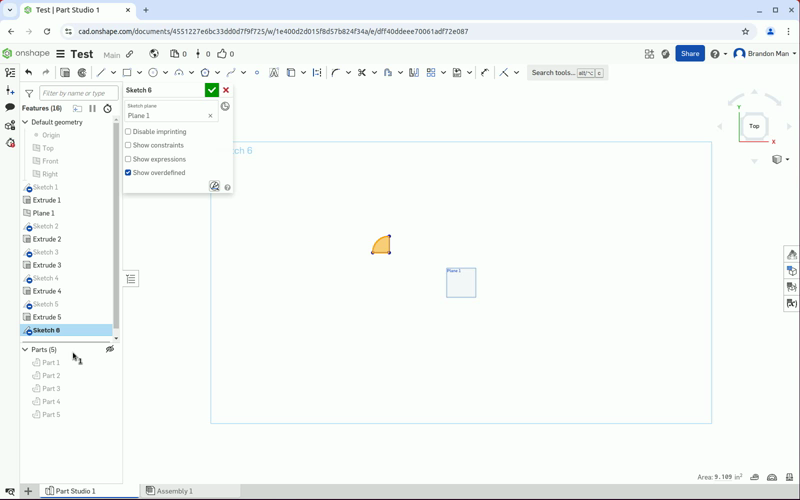
key(shift+y)
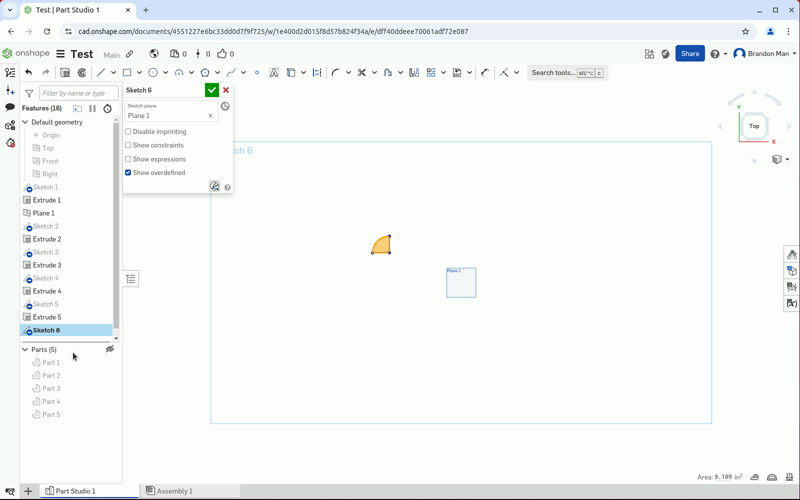
key(shift+e)
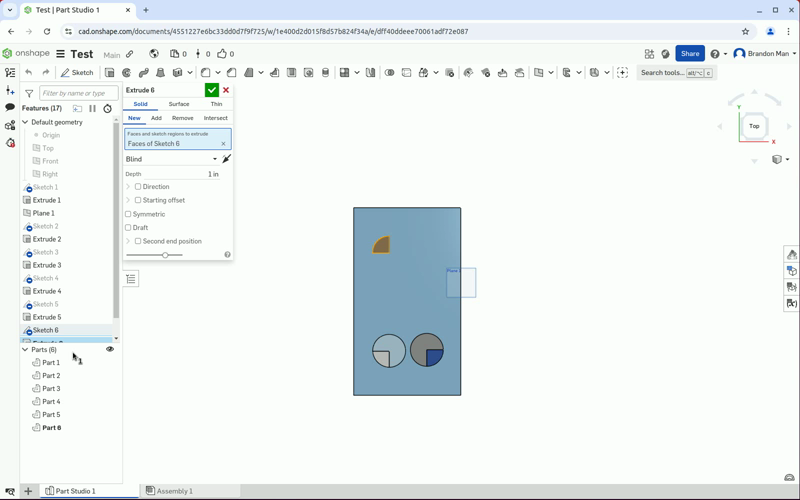
mouse_move(143, 106)
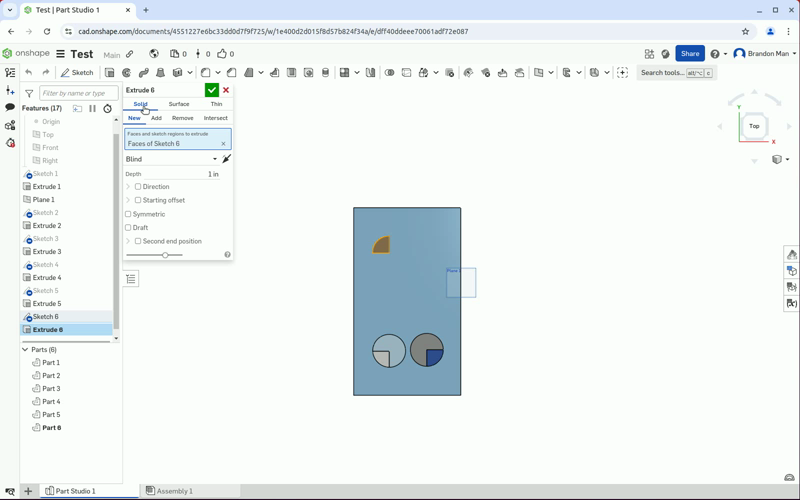
click(143, 106)
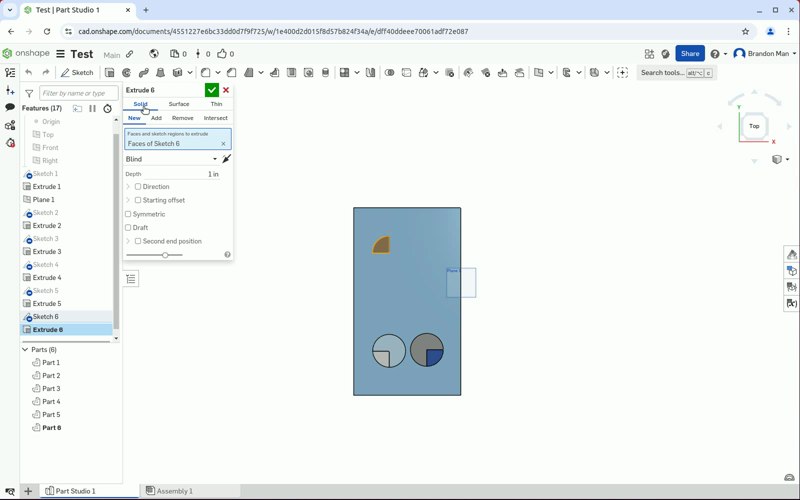
mouse_move(137, 120)
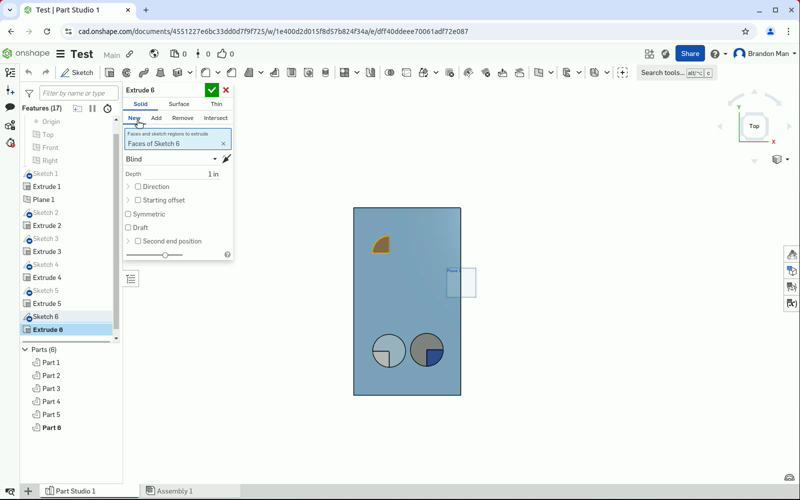
click(137, 120)
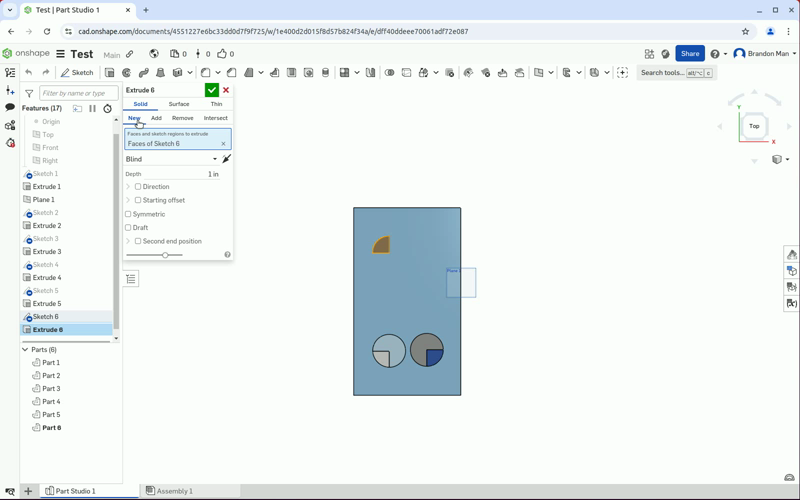
key(tab, 4)
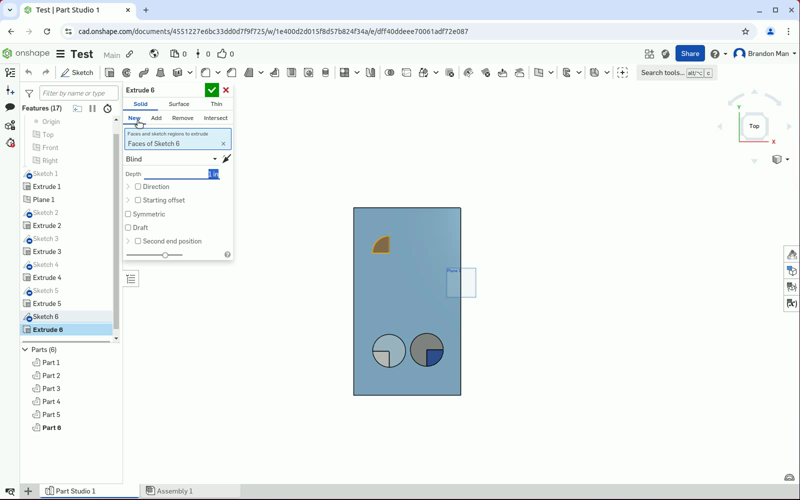
text(4.574)
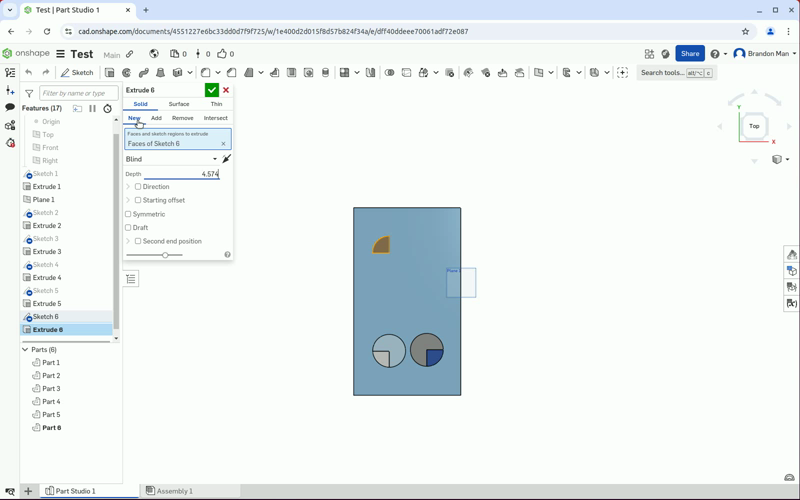
key(enter)
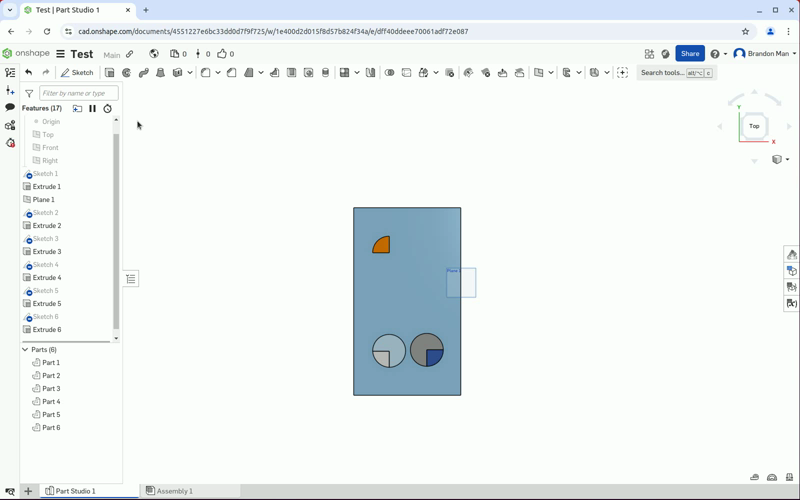
key(shift+h)
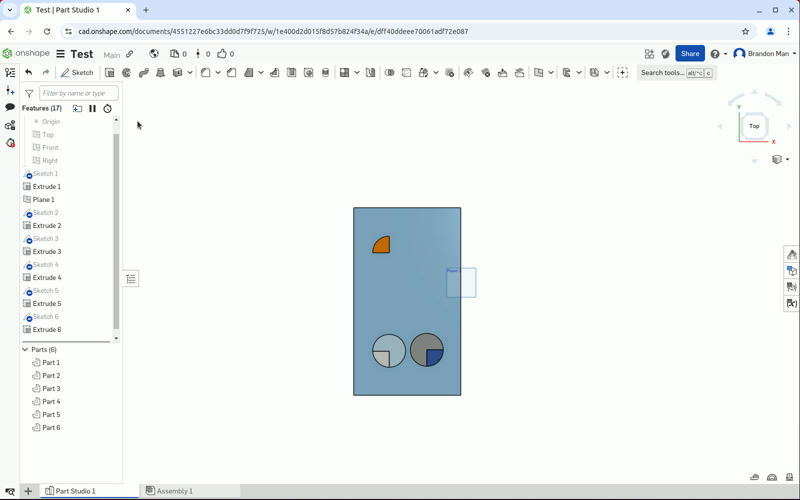
key(shift+h)
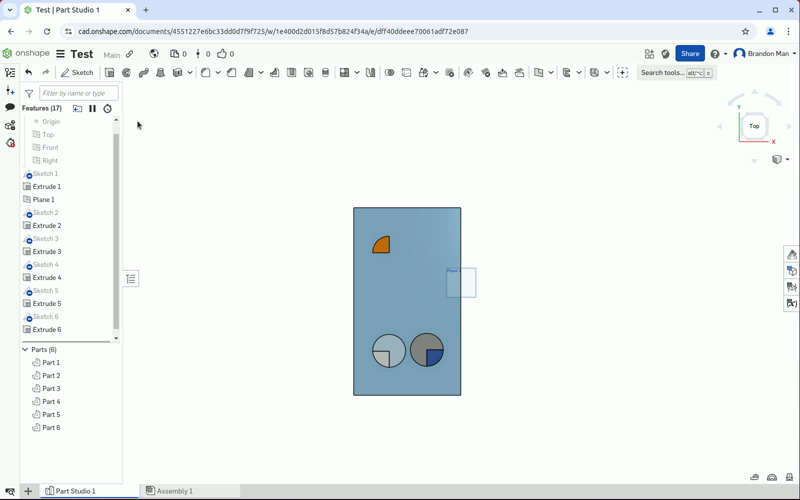
mouse_move(69, 176)
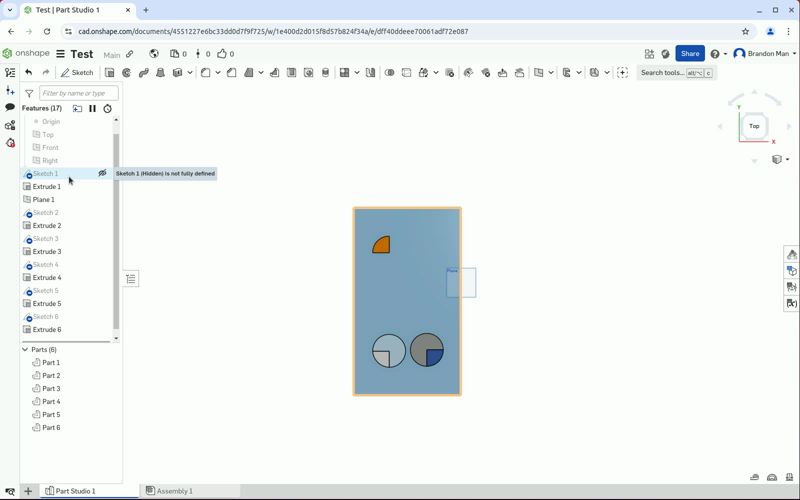
click(69, 176)
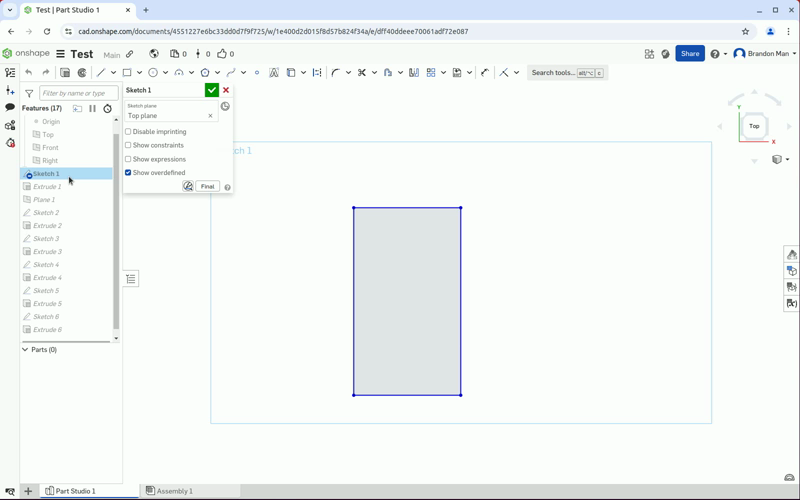
mouse_move(229, 92)
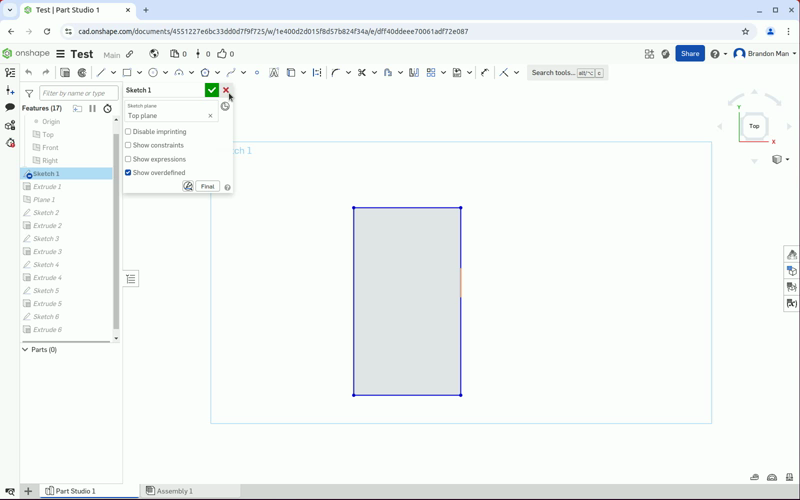
click(229, 92)
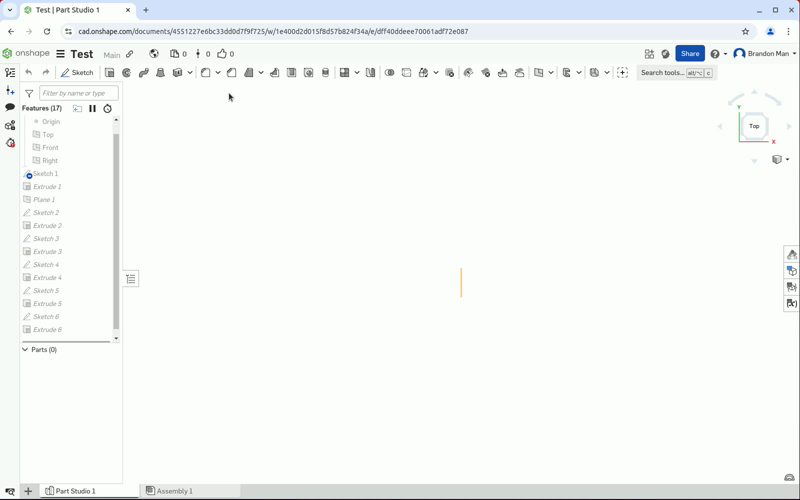
key(shift+s)
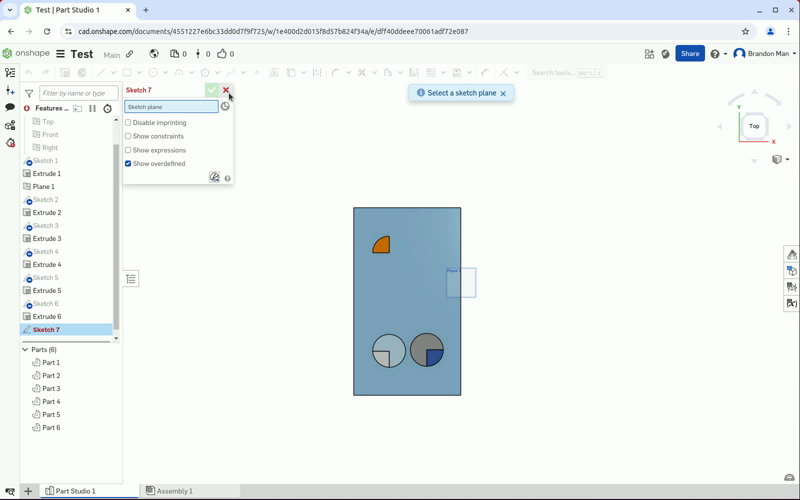
mouse_move(69, 189)
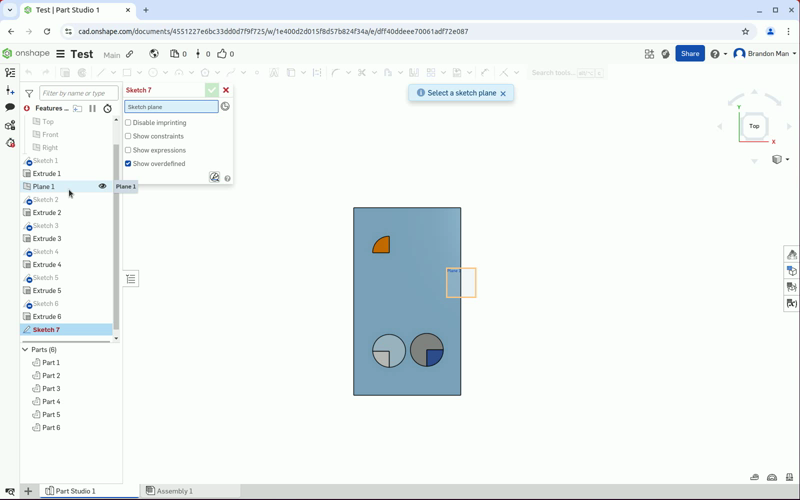
click(69, 189)
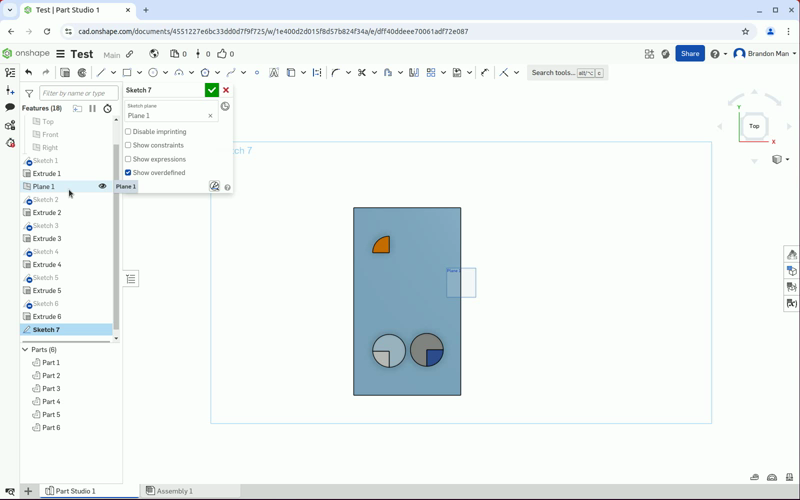
mouse_move(73, 352)
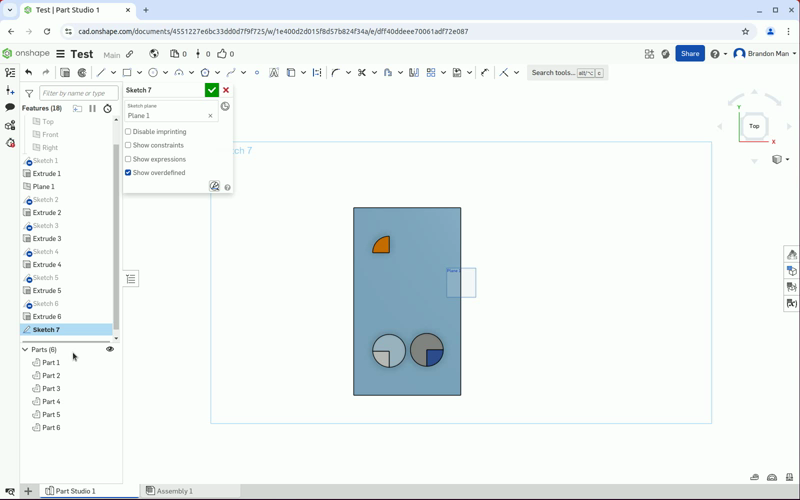
key(y)
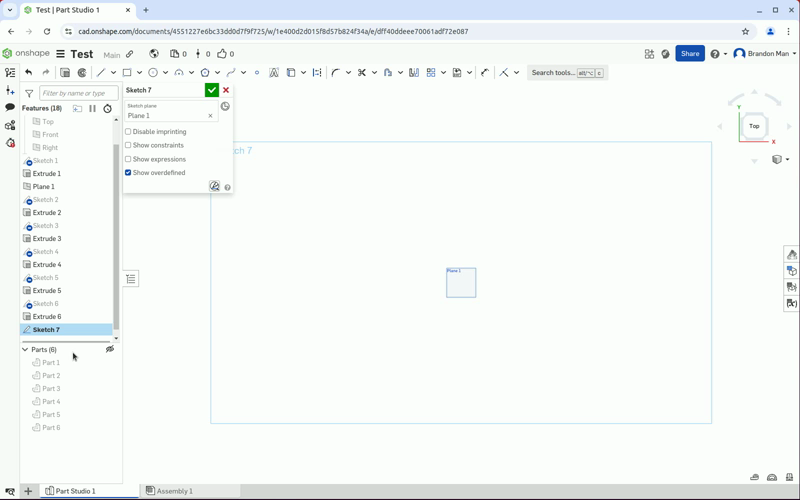
key(a)
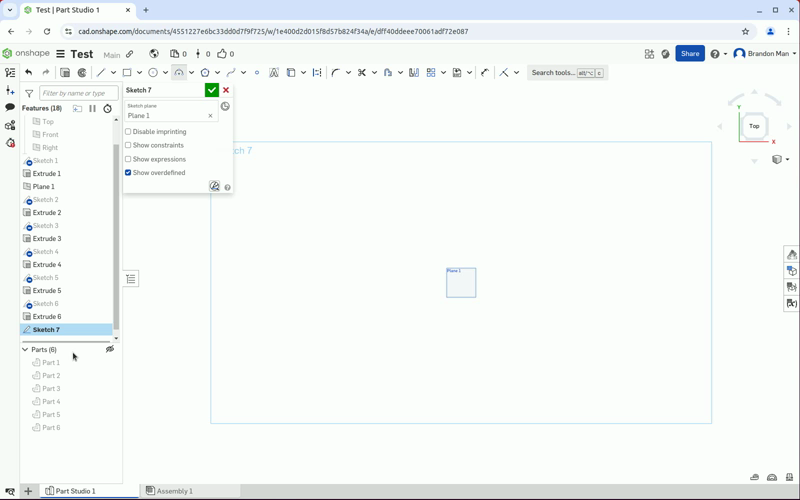
key_down(shift)
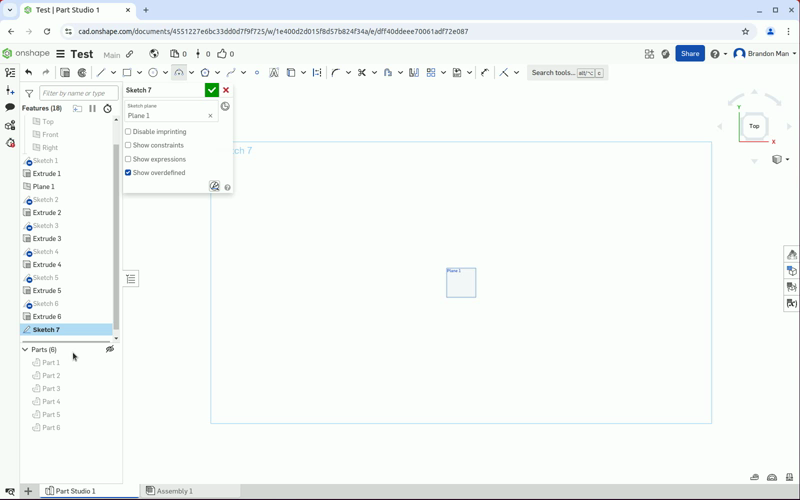
mouse_move(372, 252)
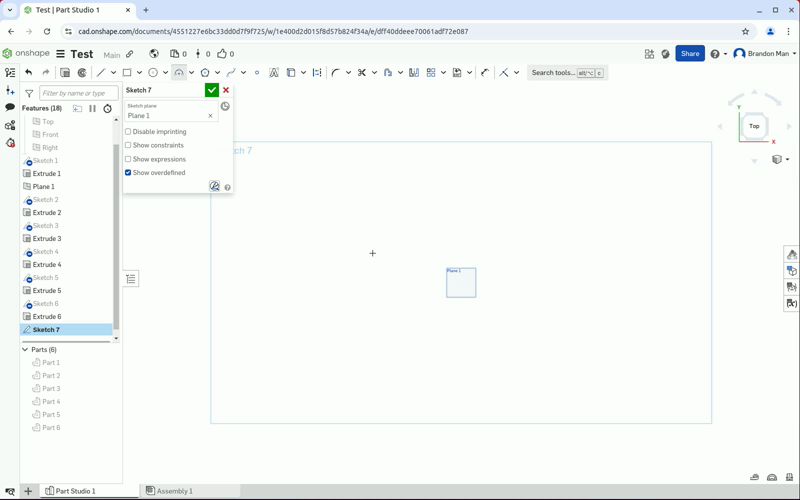
click(372, 252)
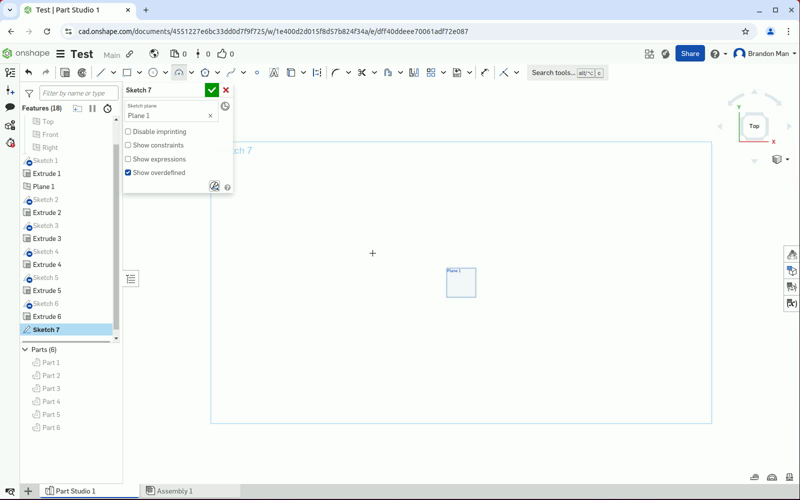
key_up(shift)
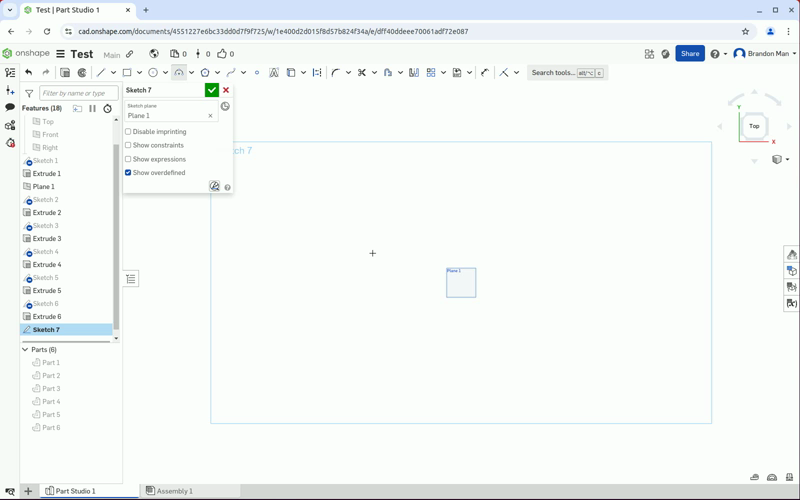
key_down(shift)
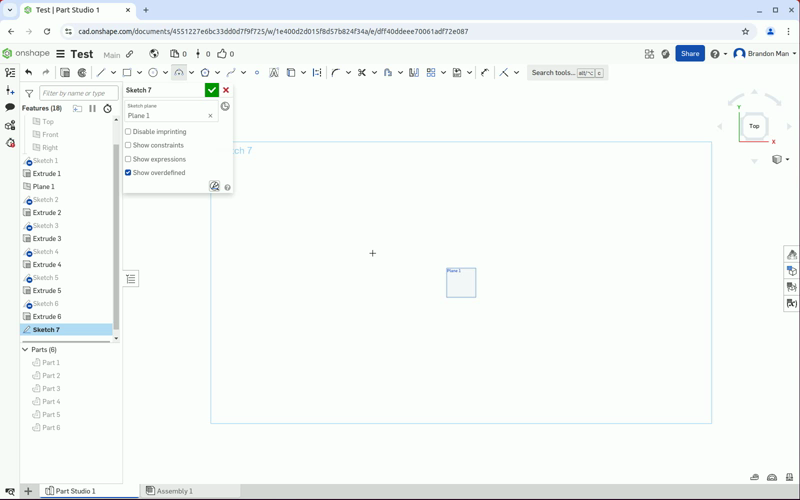
mouse_move(389, 236)
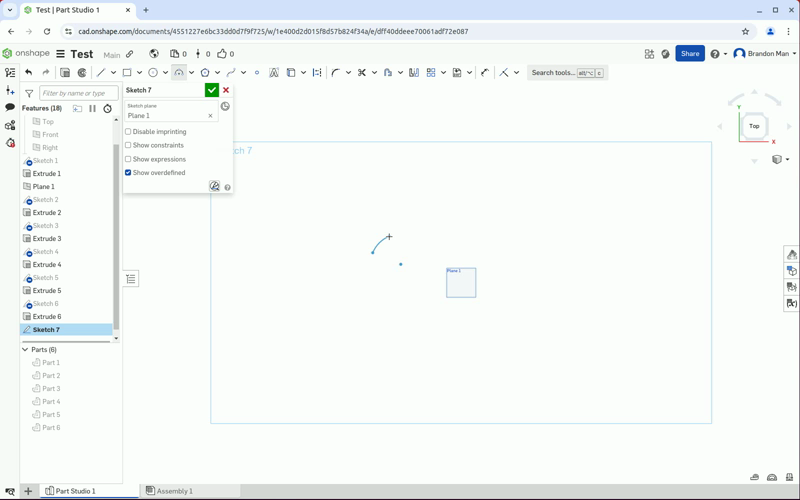
click(389, 236)
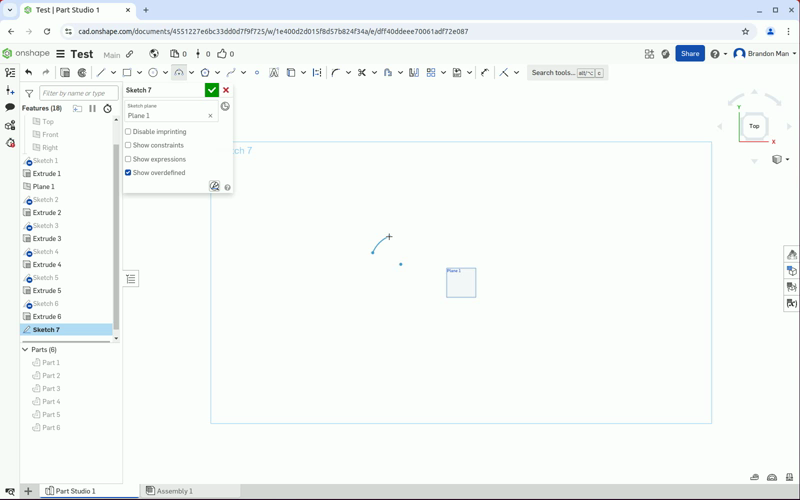
mouse_move(400, 264)
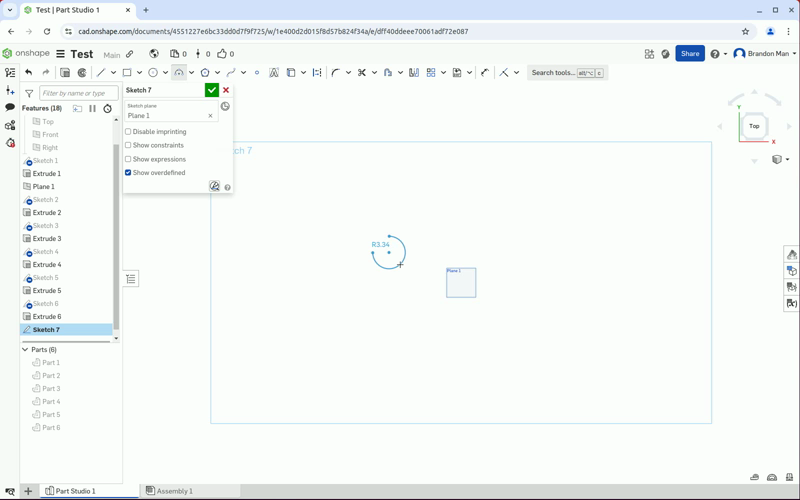
click(400, 264)
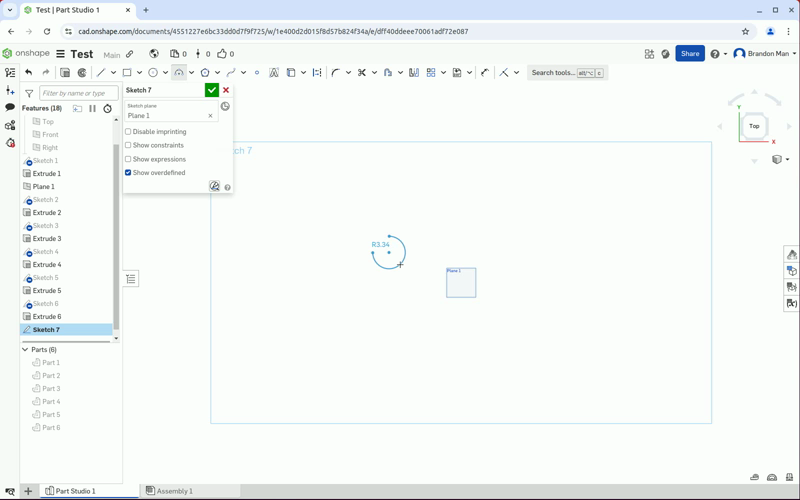
key_up(shift)
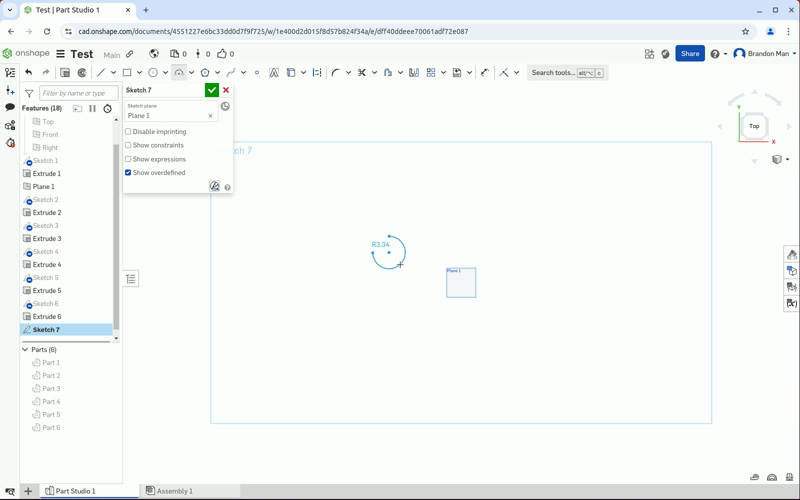
key(esc)
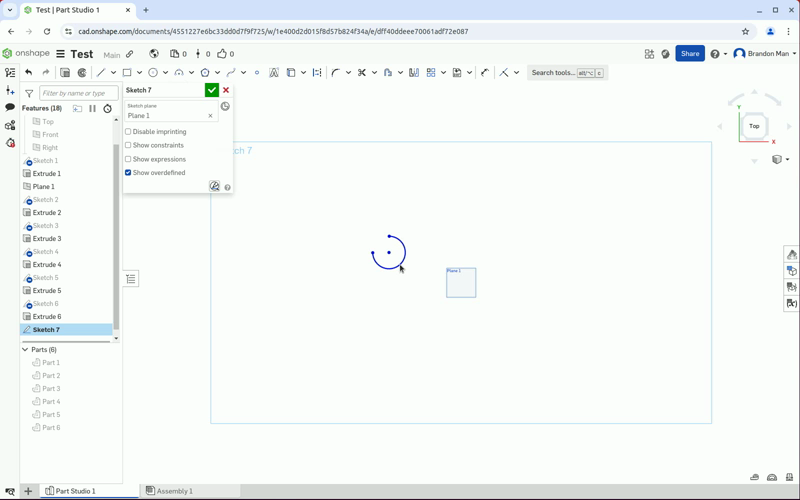
key(l)
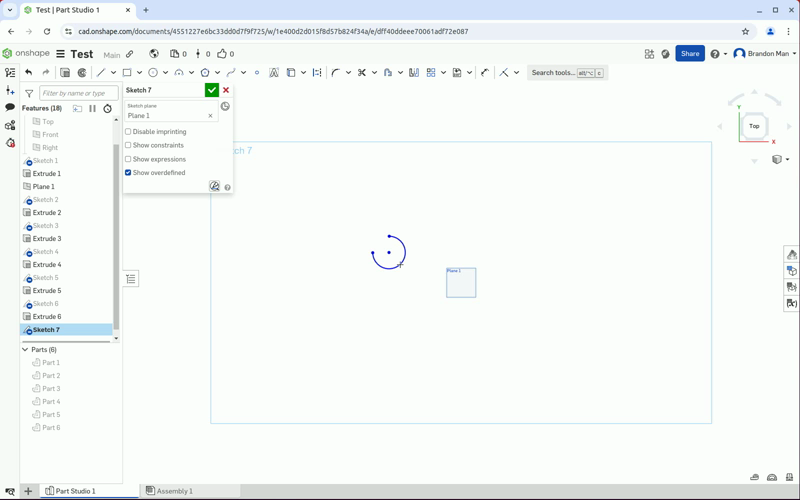
mouse_move(389, 236)
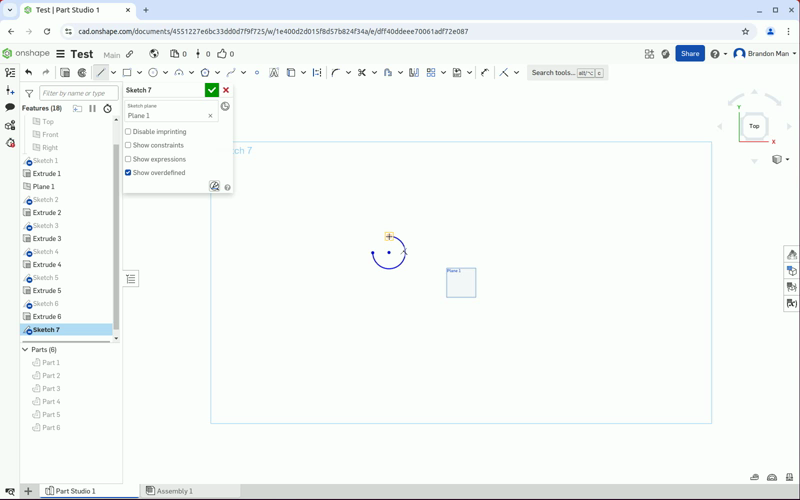
click(389, 236)
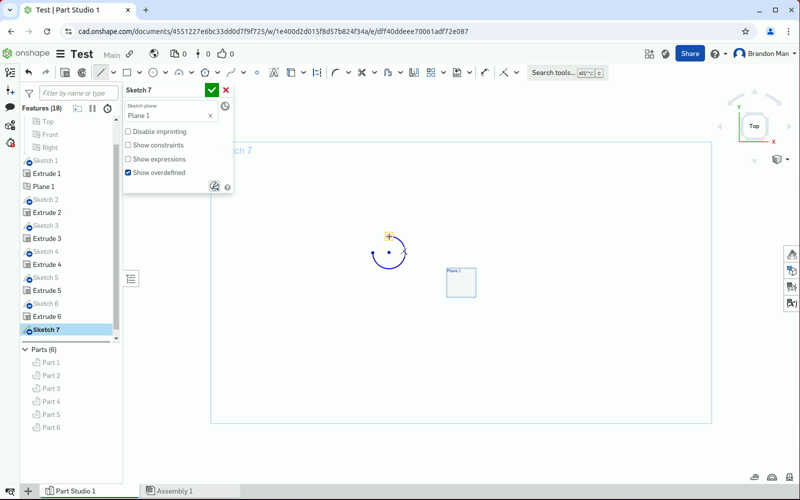
key_down(shift)
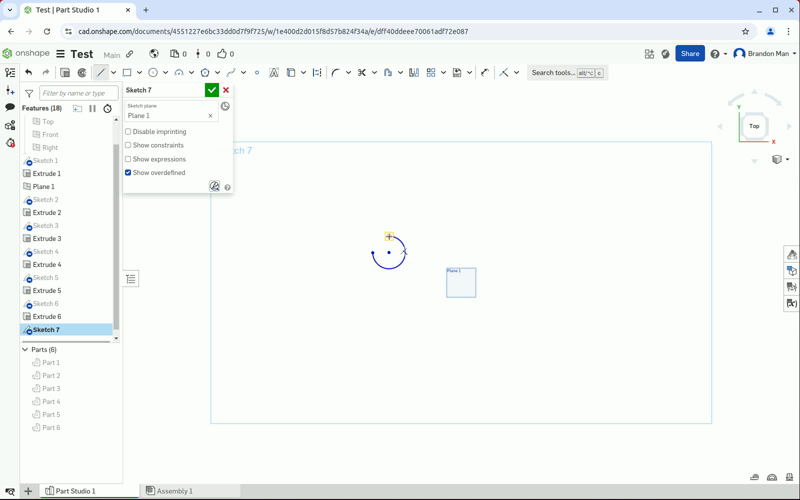
mouse_move(419, 236)
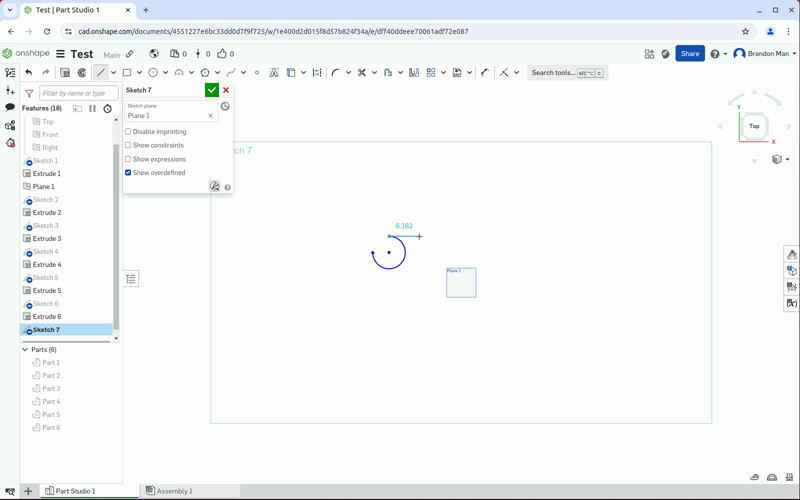
mouse_move(389, 252)
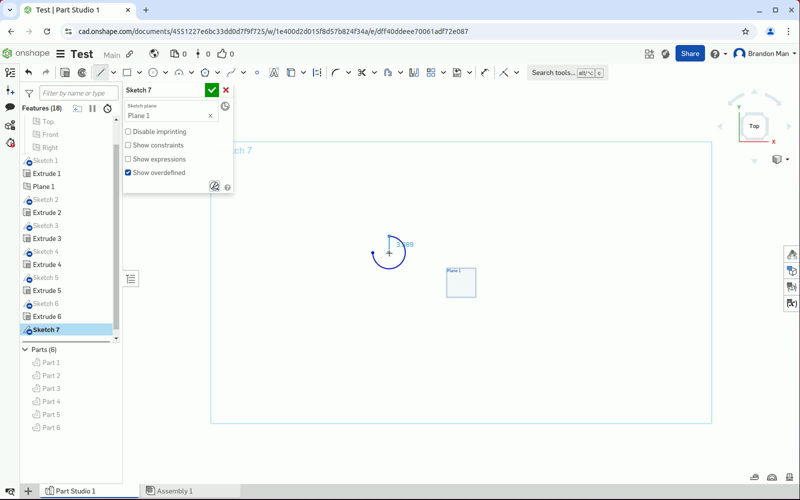
click(389, 252)
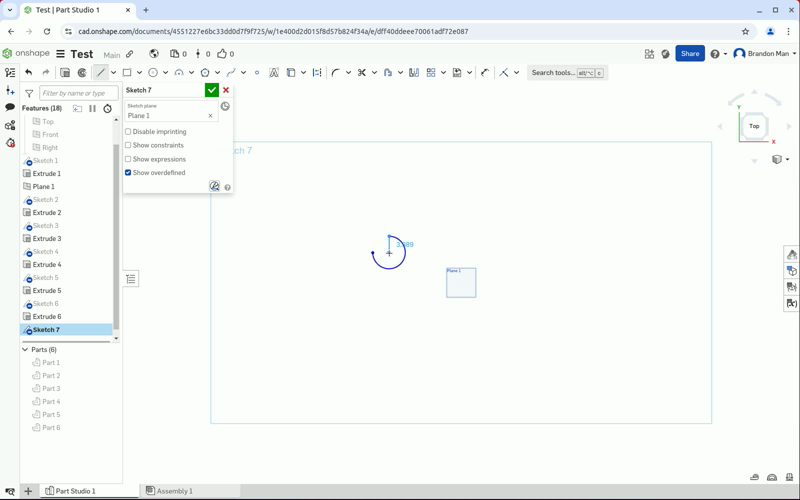
key_up(shift)
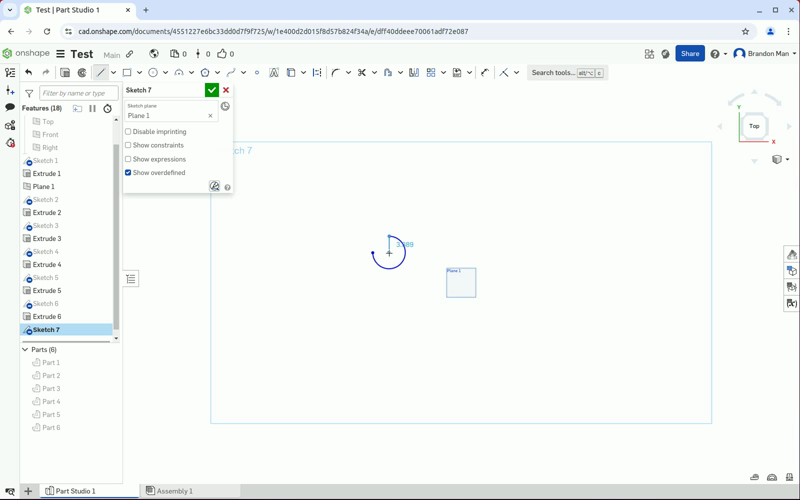
mouse_move(419, 252)
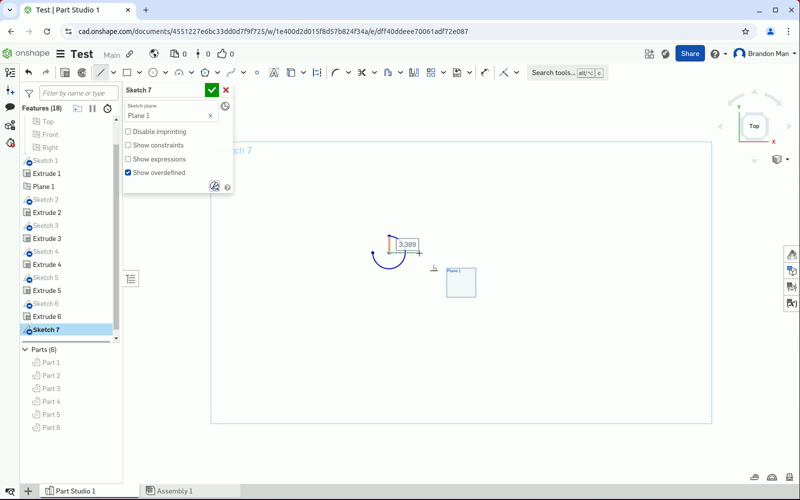
key_down(shift)
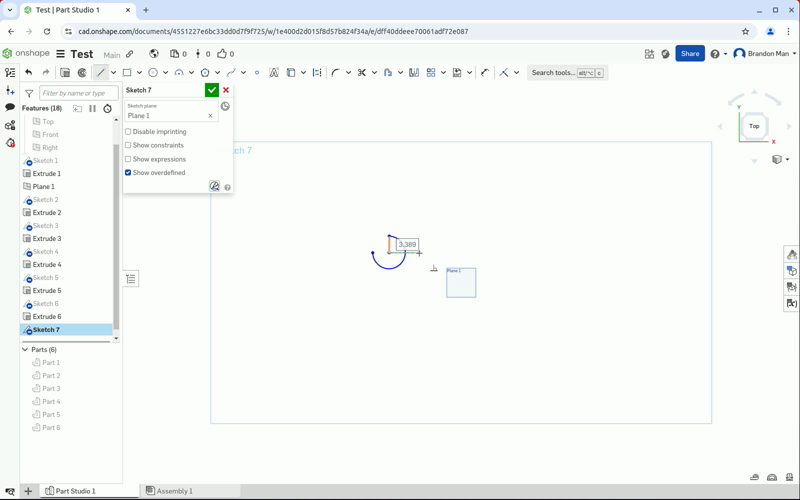
mouse_move(372, 252)
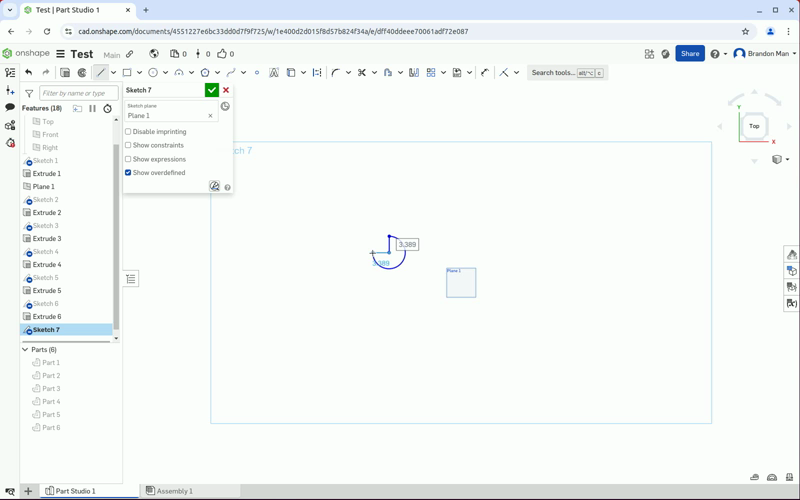
key_up(shift)
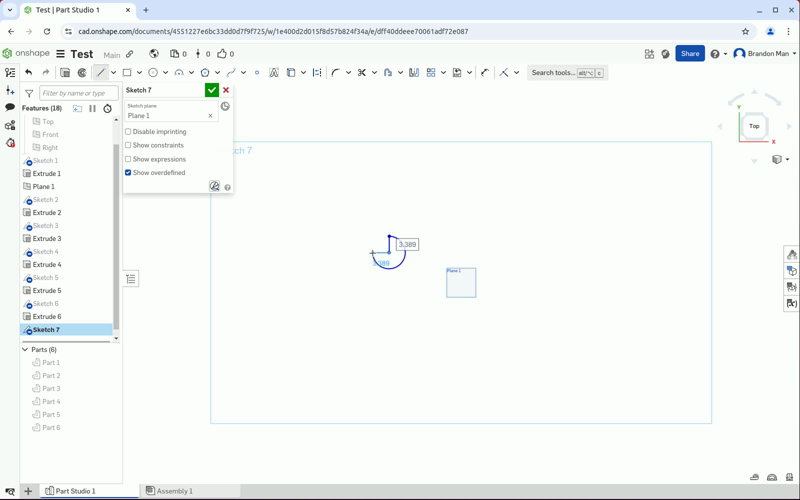
click(372, 252)
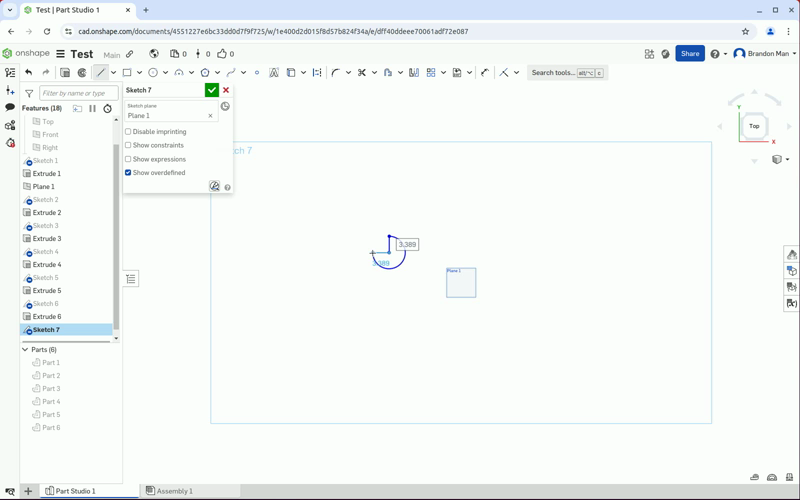
key(esc)
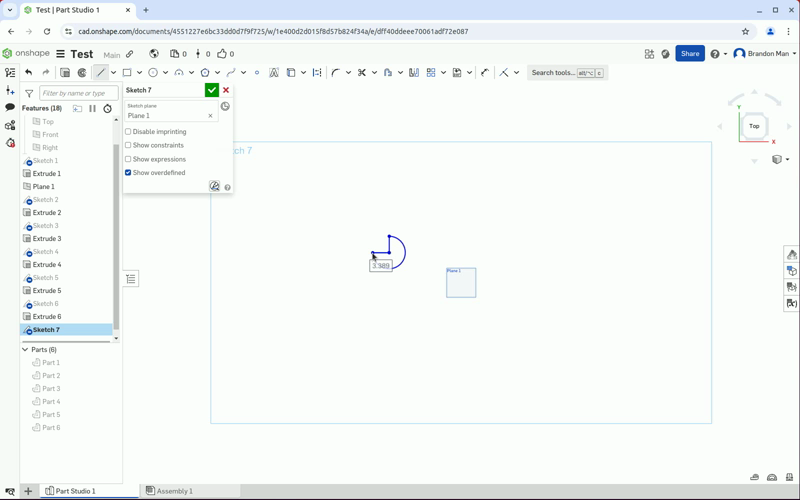
mouse_move(381, 258)
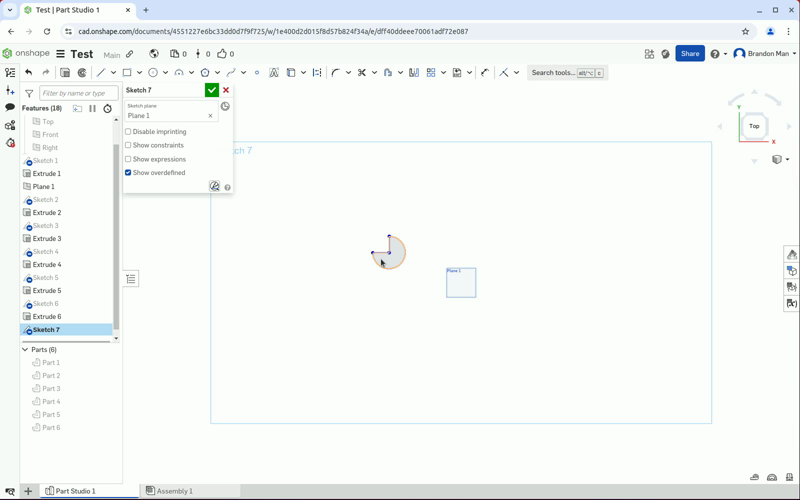
scroll(6)
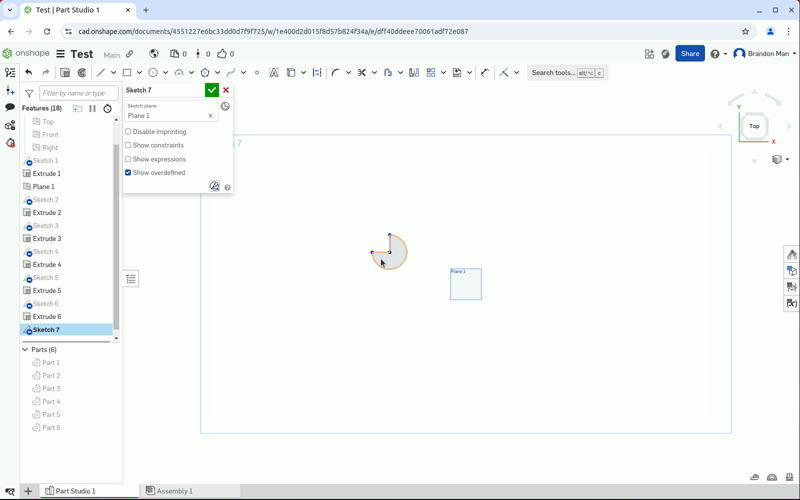
scroll(6)
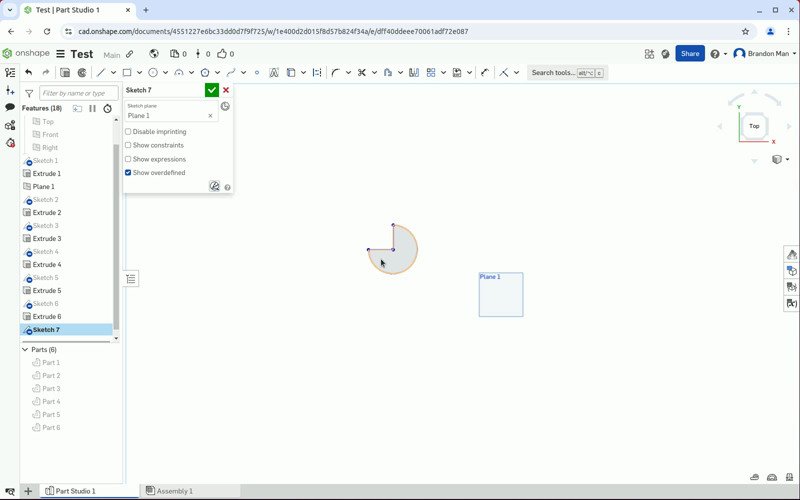
scroll(6)
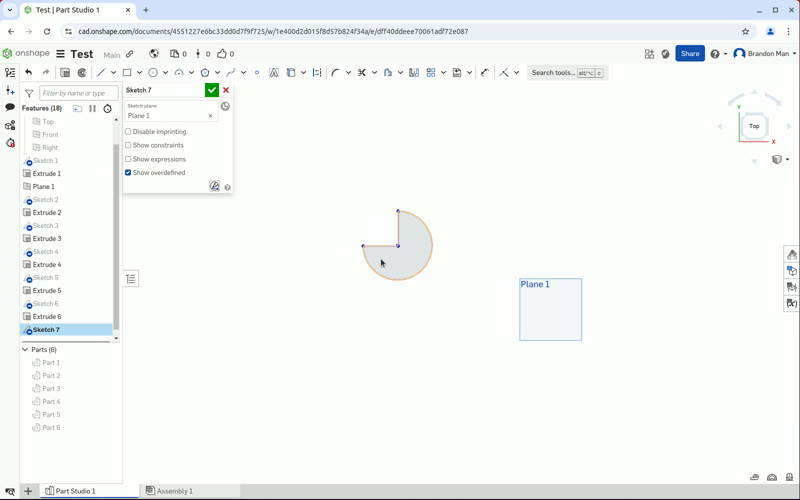
scroll(6)
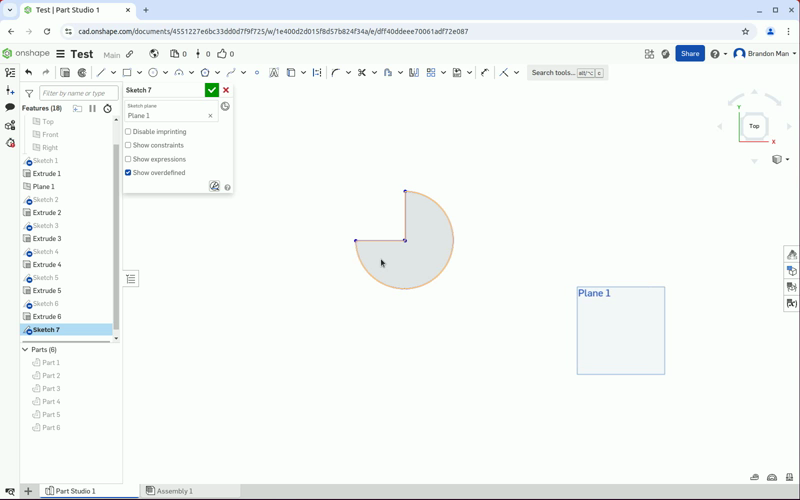
scroll(6)
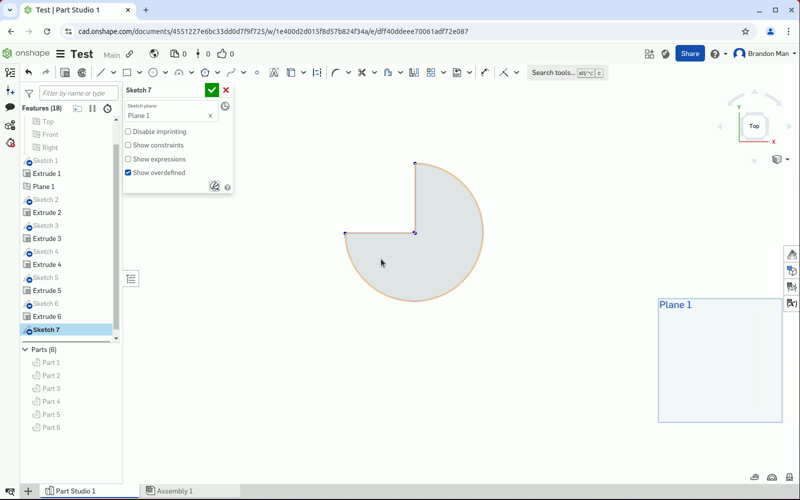
scroll(6)
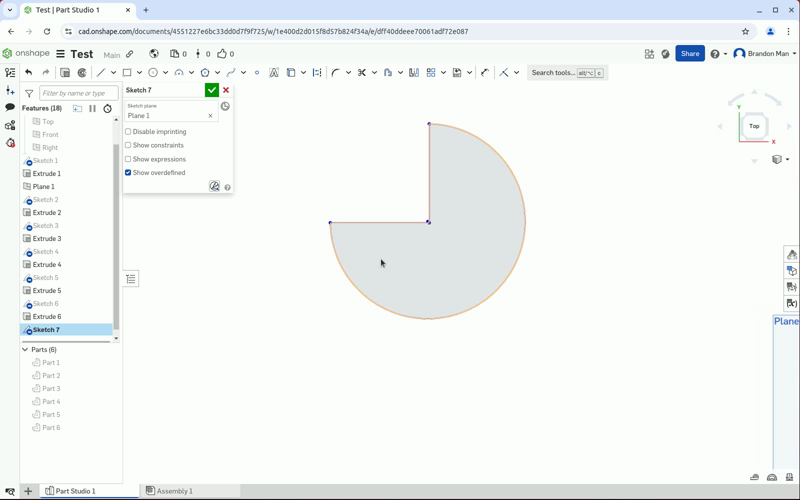
scroll(6)
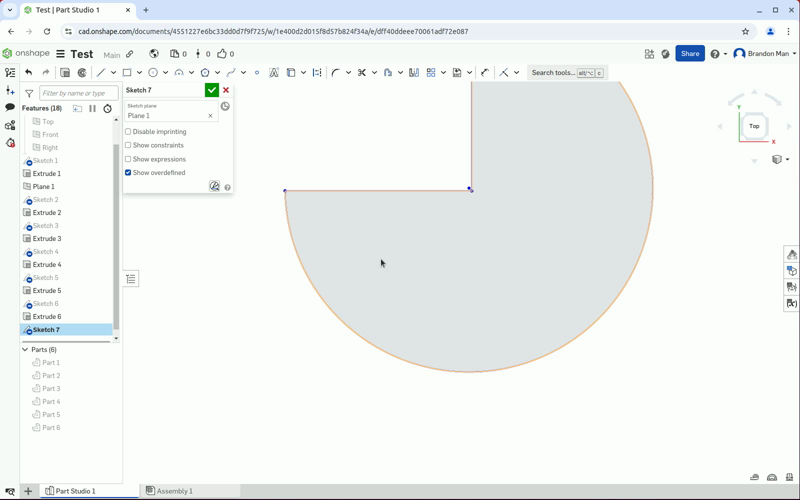
click(381, 258)
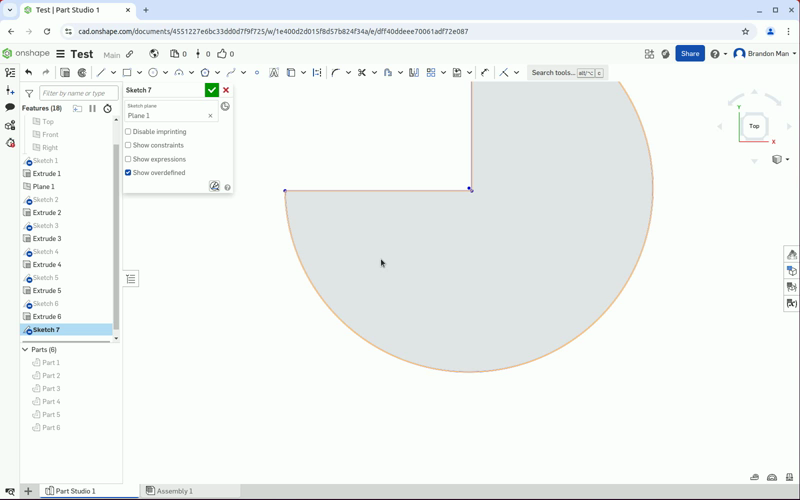
scroll(-6)
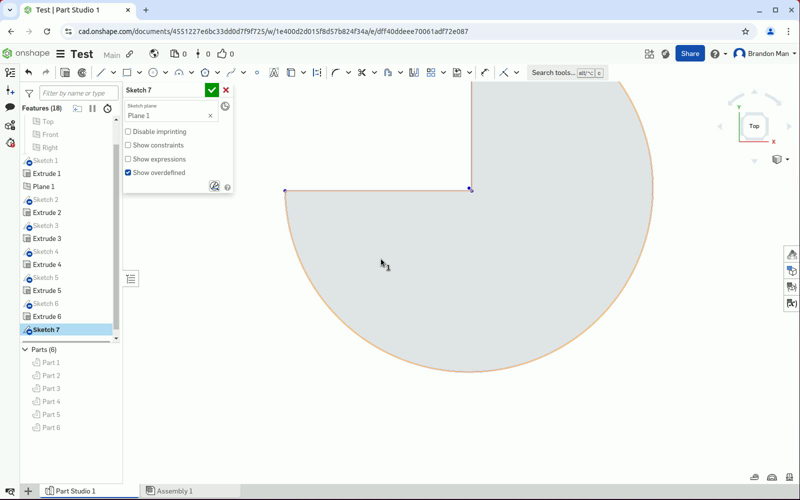
scroll(-6)
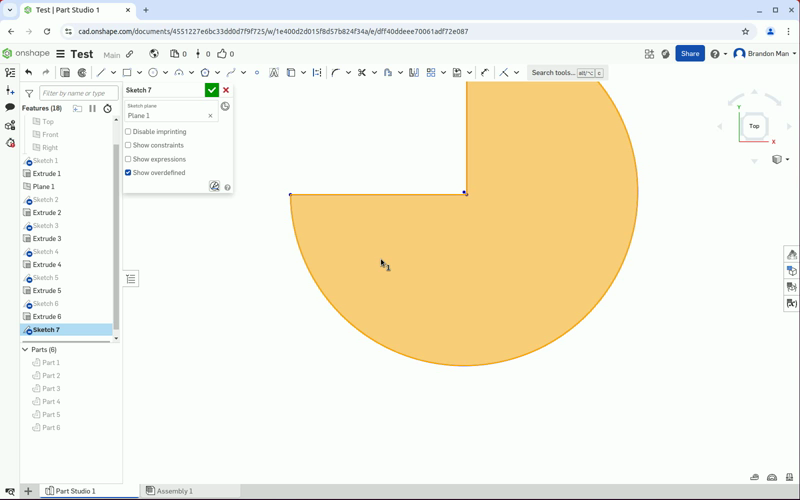
scroll(-6)
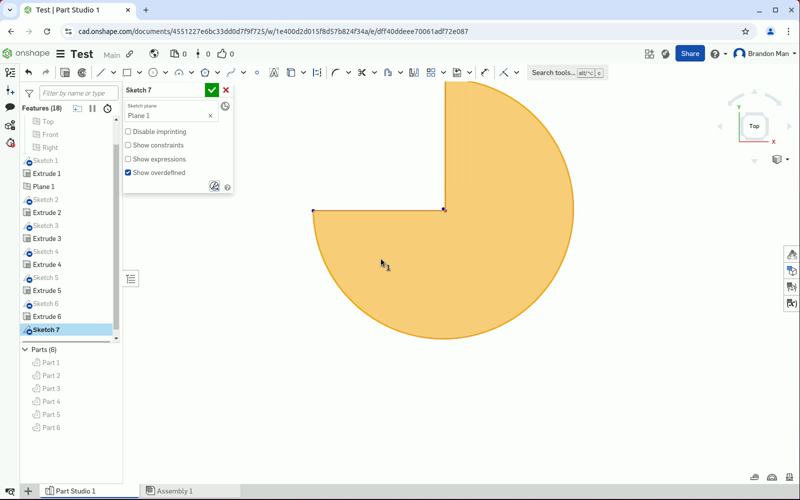
scroll(-6)
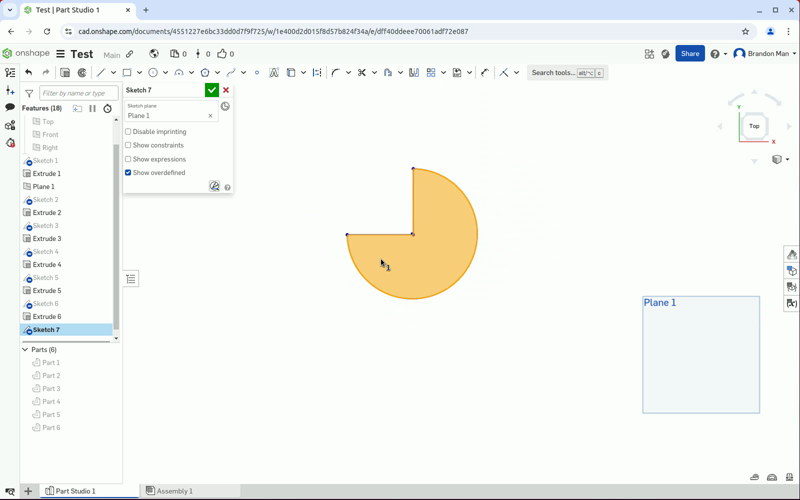
scroll(-6)
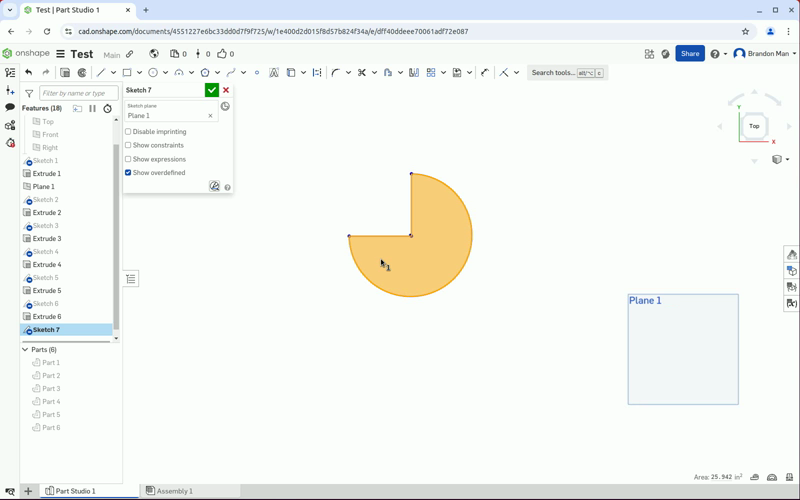
scroll(-6)
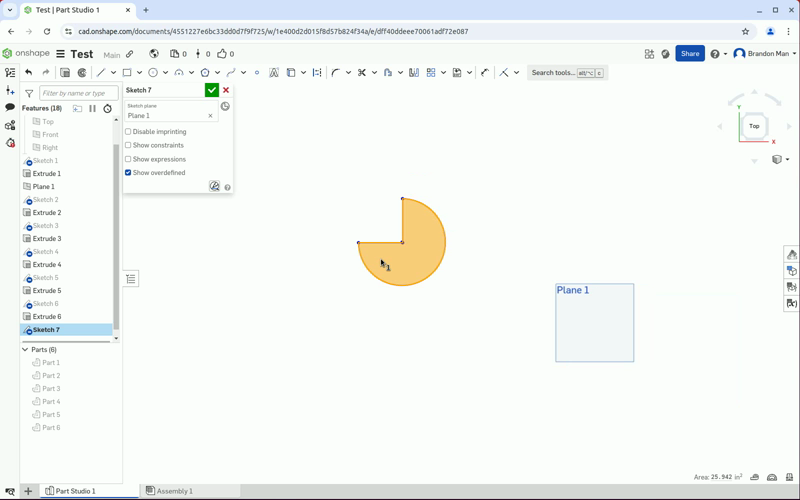
scroll(-6)
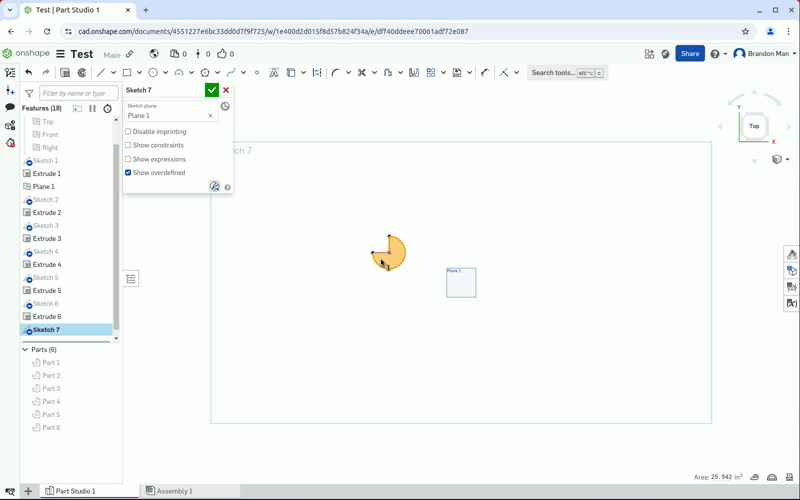
mouse_move(73, 352)
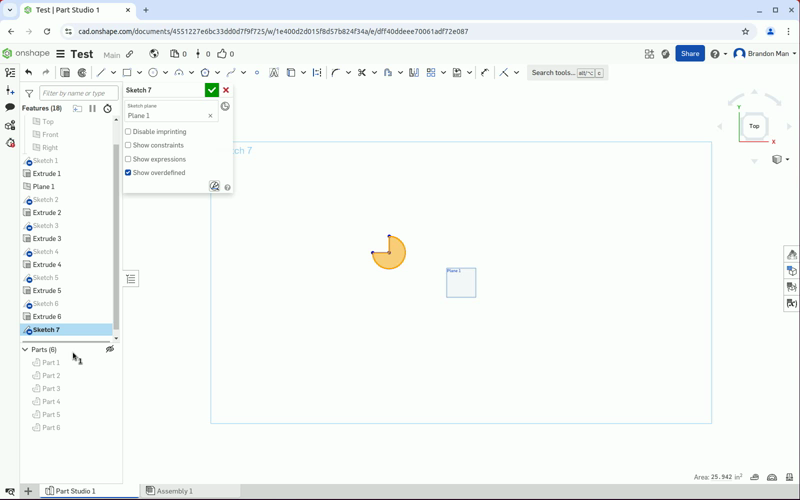
key(shift+y)
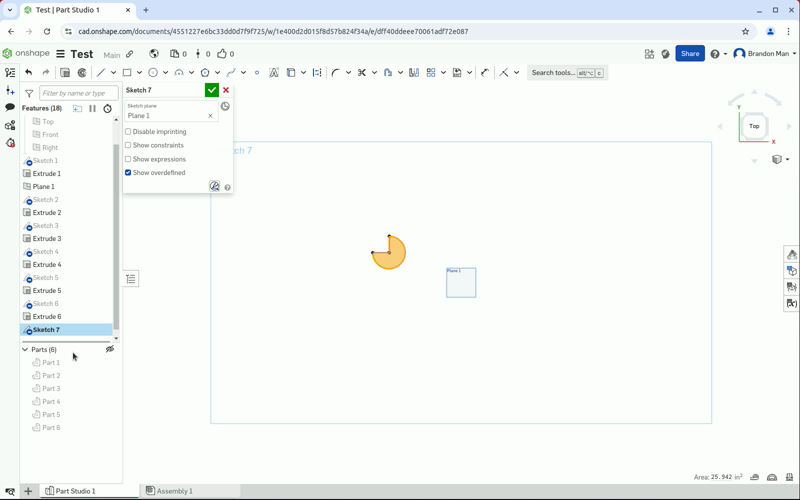
key(shift+e)
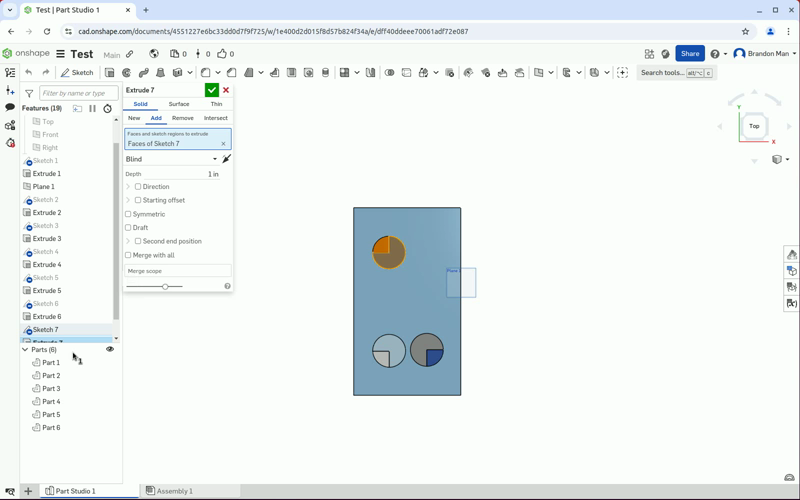
mouse_move(143, 106)
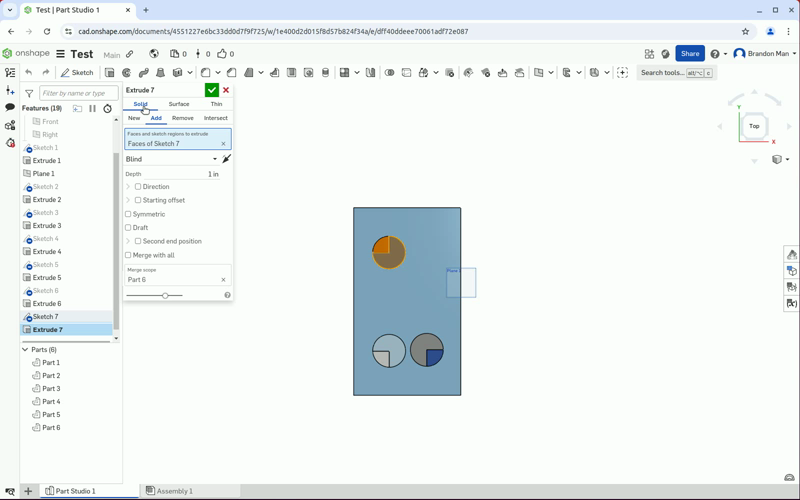
click(143, 106)
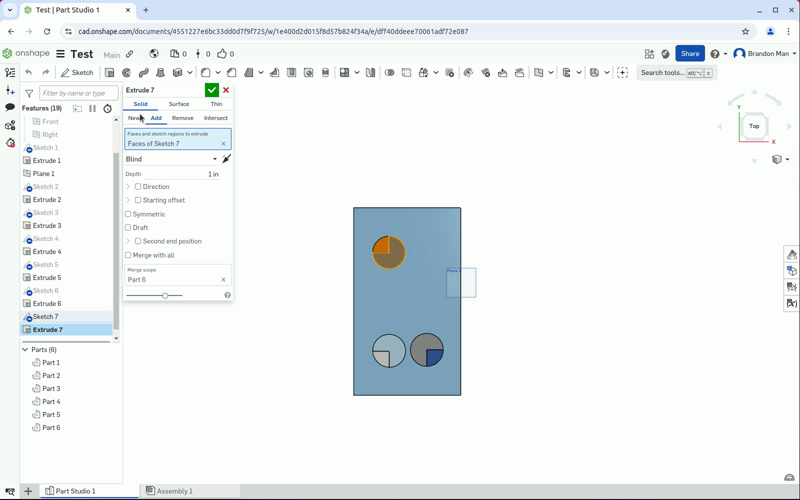
mouse_move(137, 120)
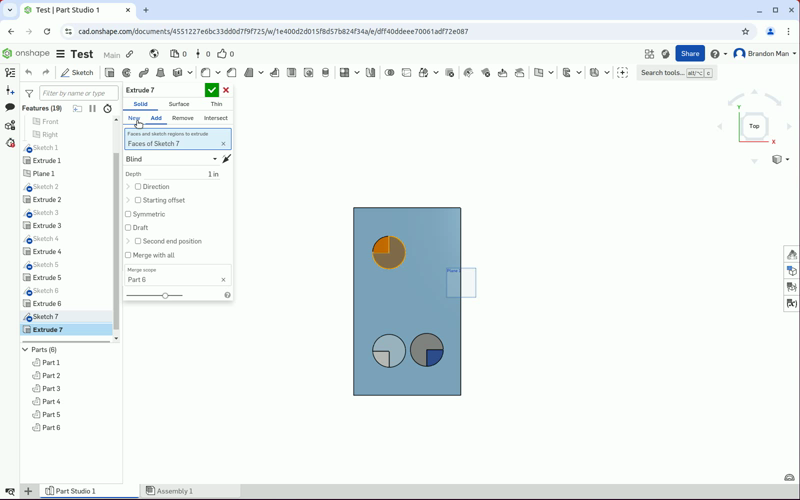
click(137, 120)
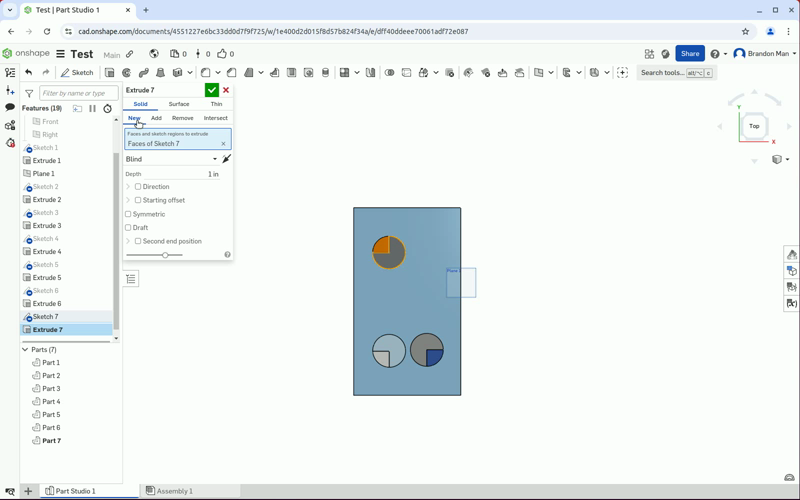
key(tab, 4)
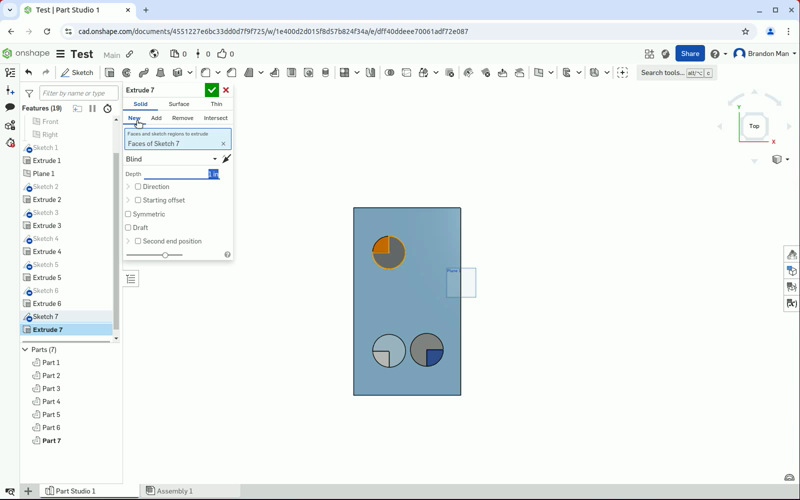
text(4.574)
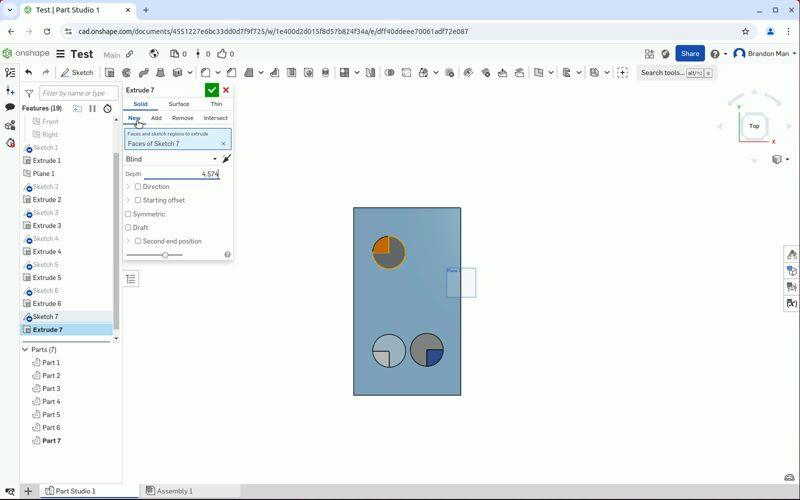
key(enter)
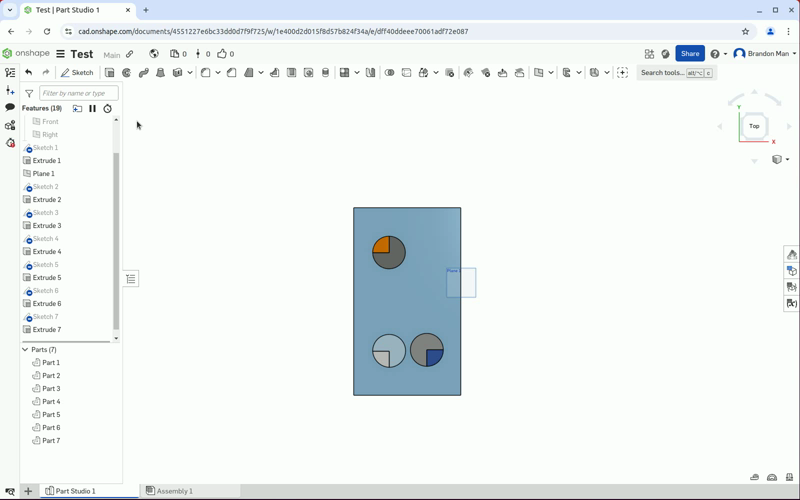
key(shift+h)
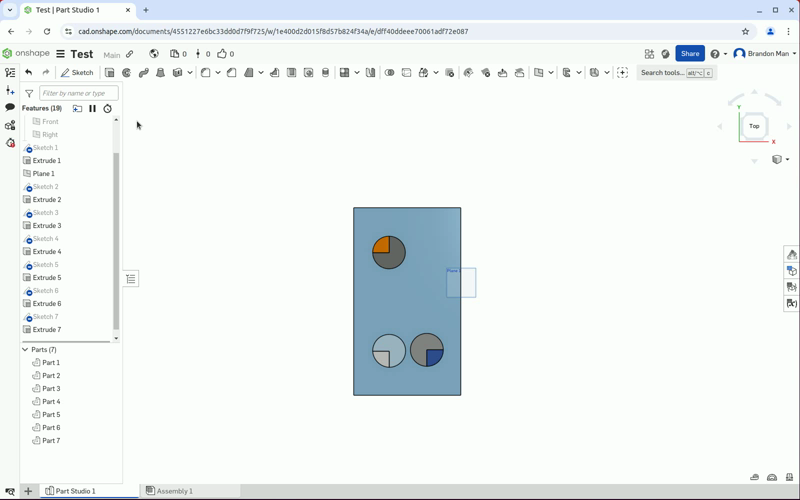
key(shift+h)
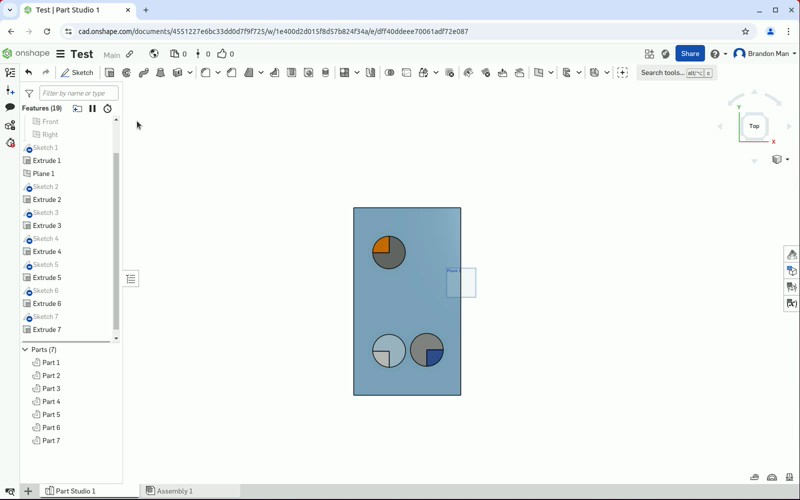
mouse_move(69, 150)
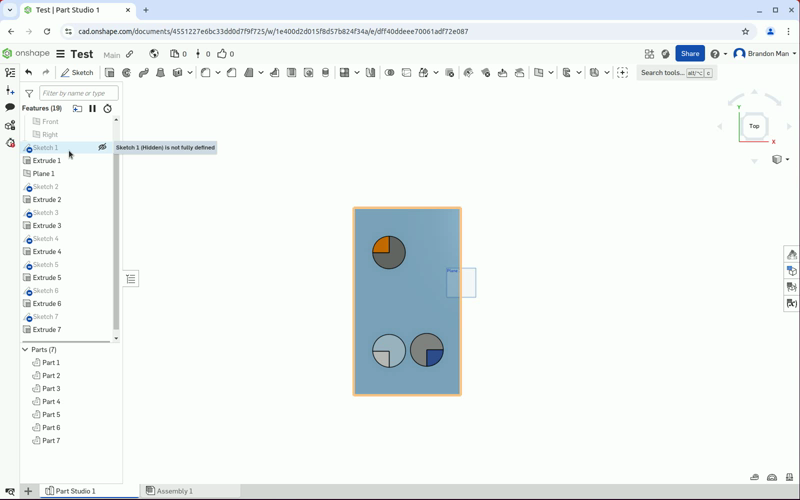
click(69, 150)
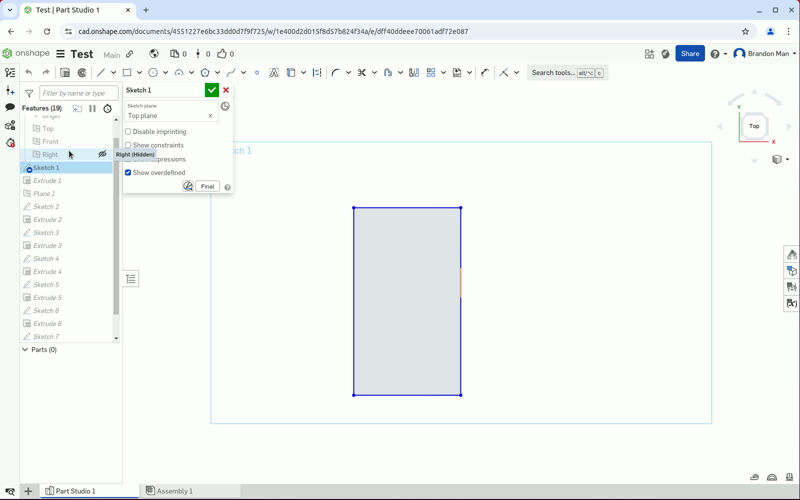
mouse_move(229, 92)
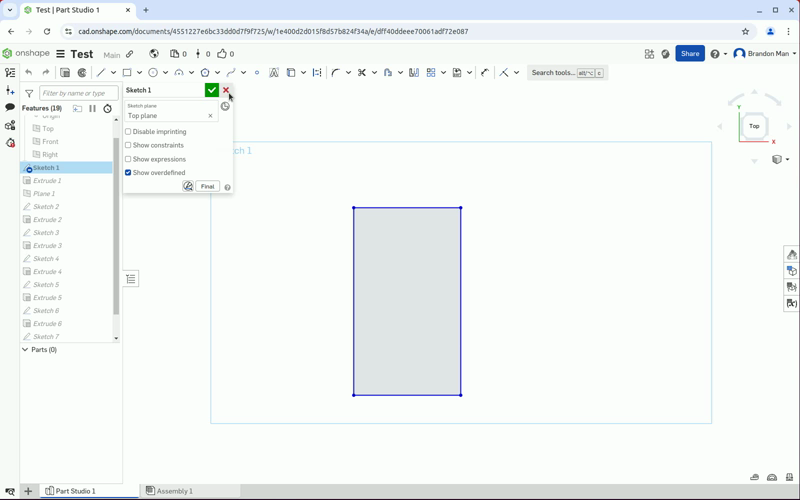
click(229, 92)
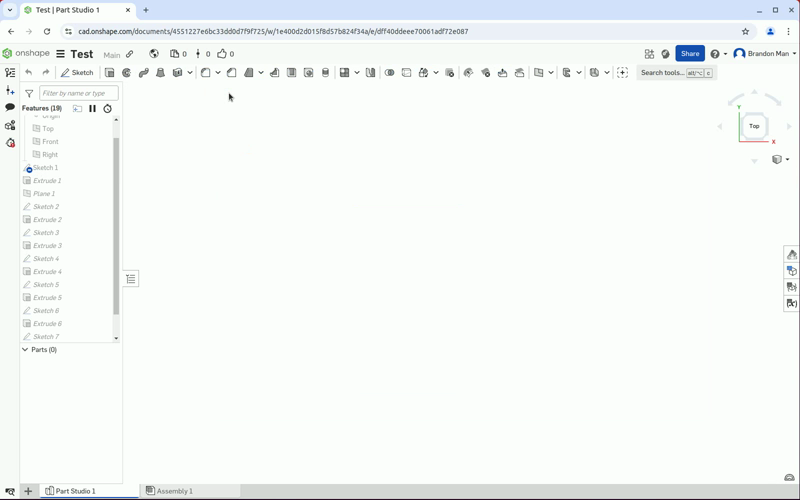
key(shift+s)
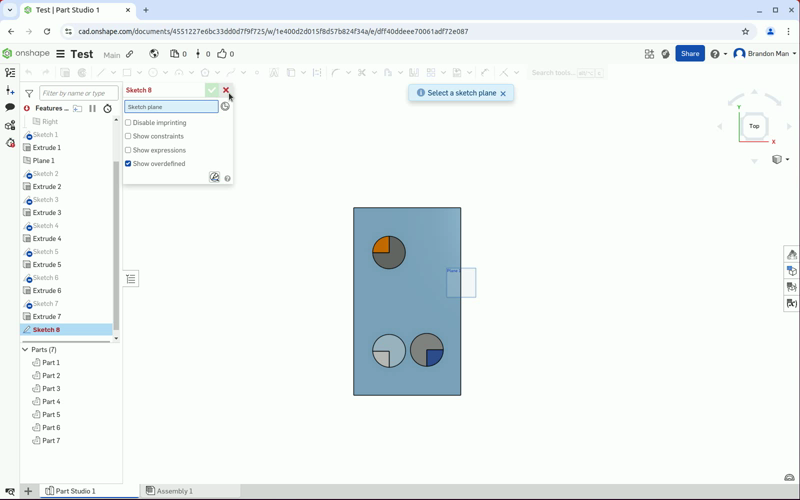
mouse_move(69, 163)
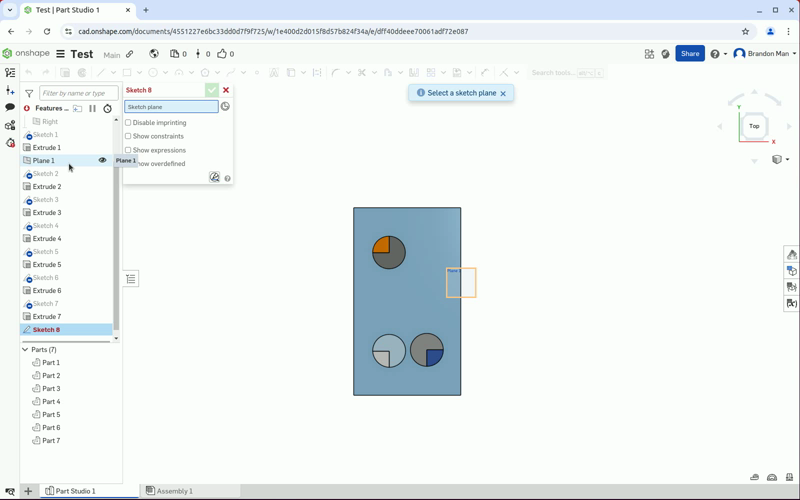
click(69, 163)
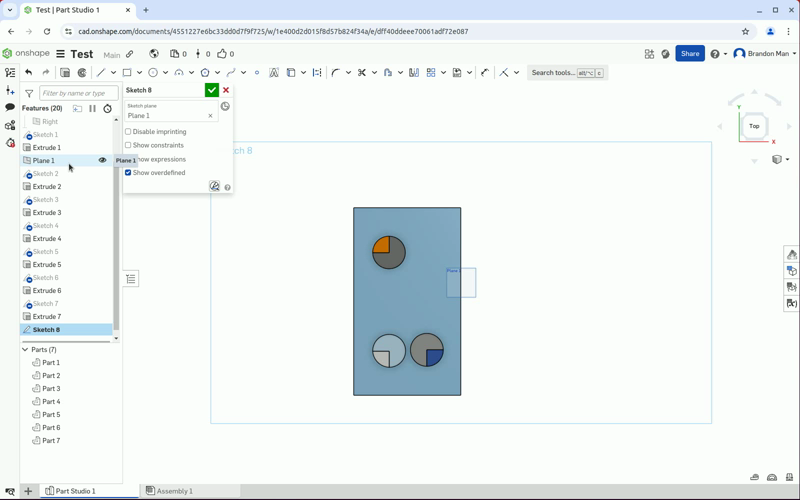
mouse_move(73, 352)
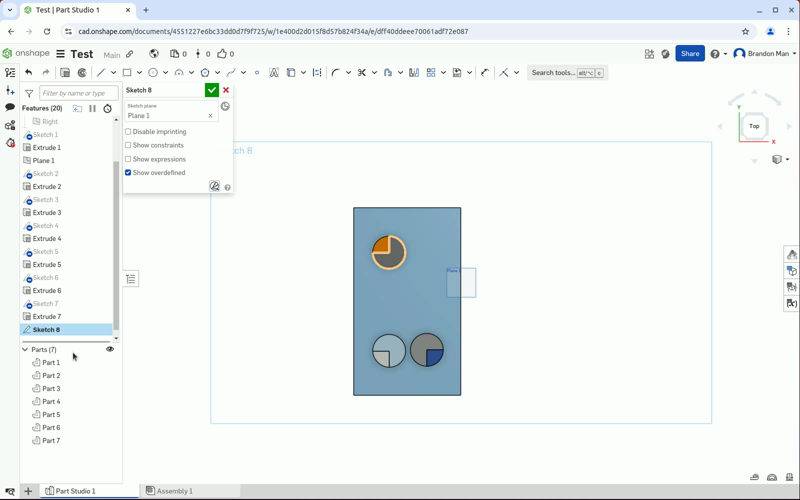
key(y)
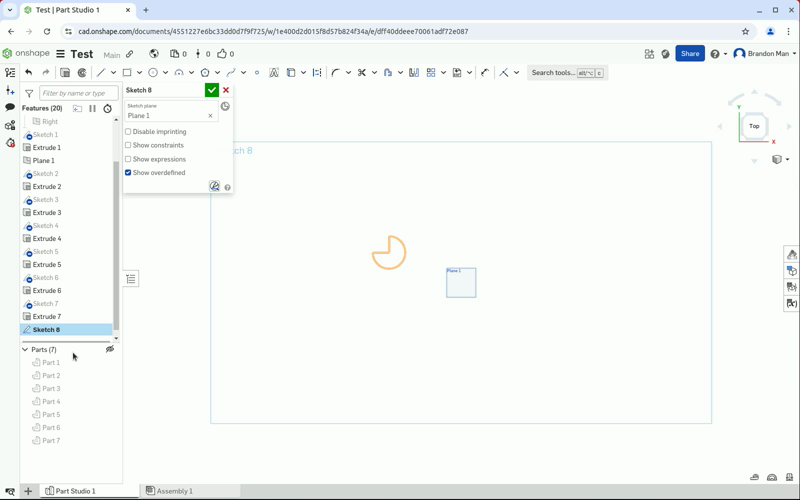
key(c)
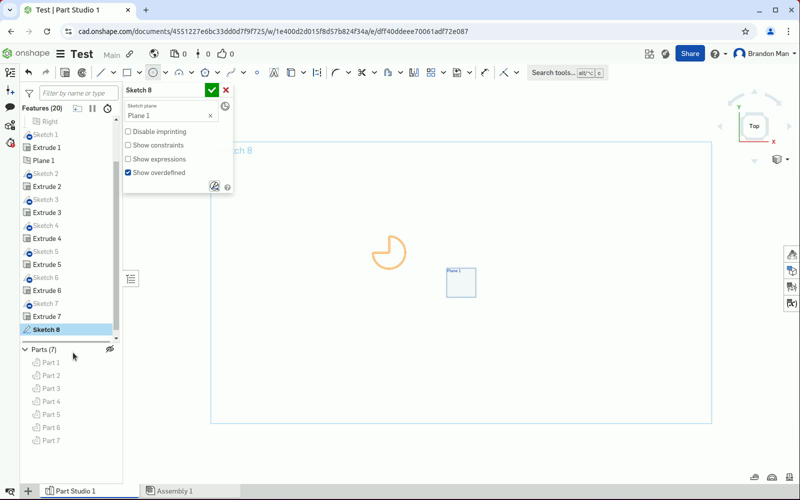
key_down(shift)
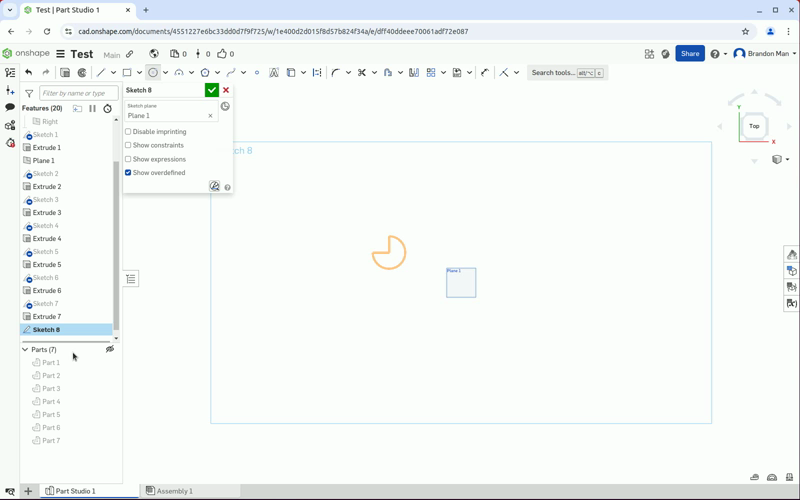
mouse_move(428, 252)
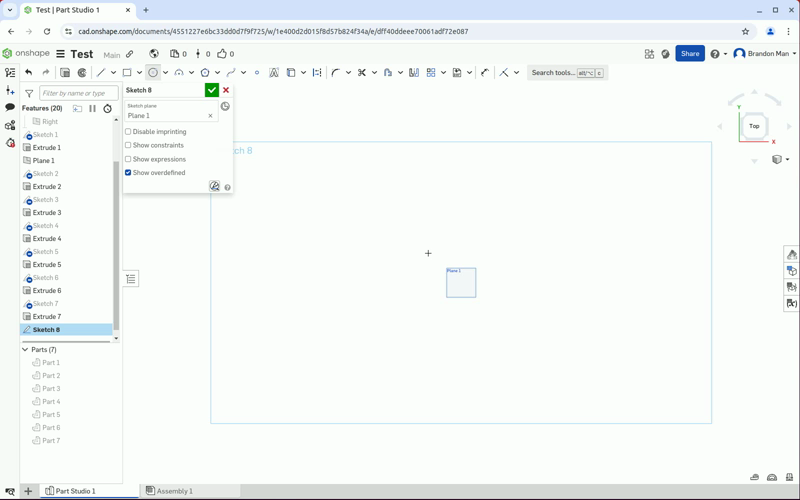
click(428, 252)
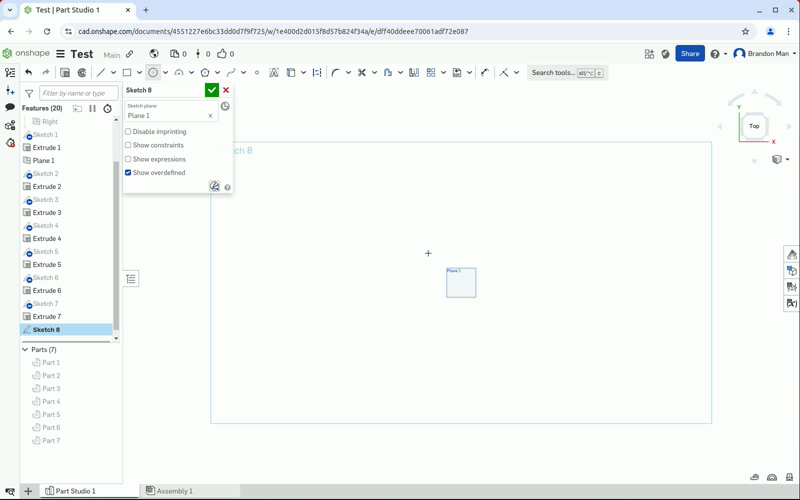
key_up(shift)
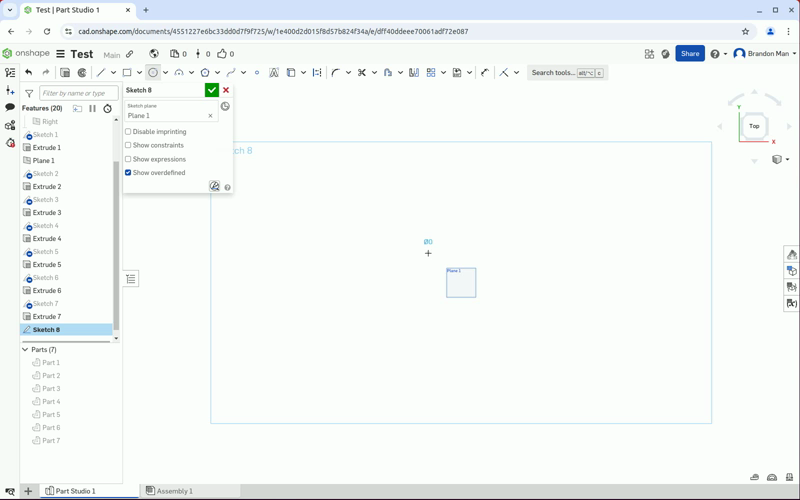
mouse_move(444, 252)
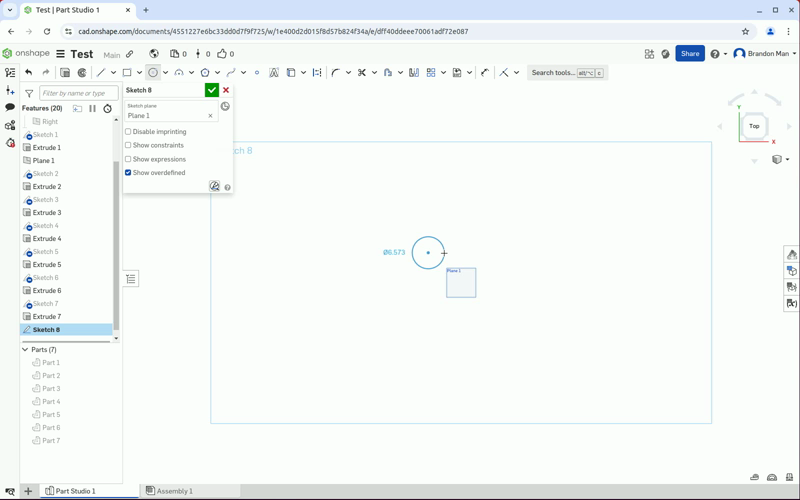
click(444, 252)
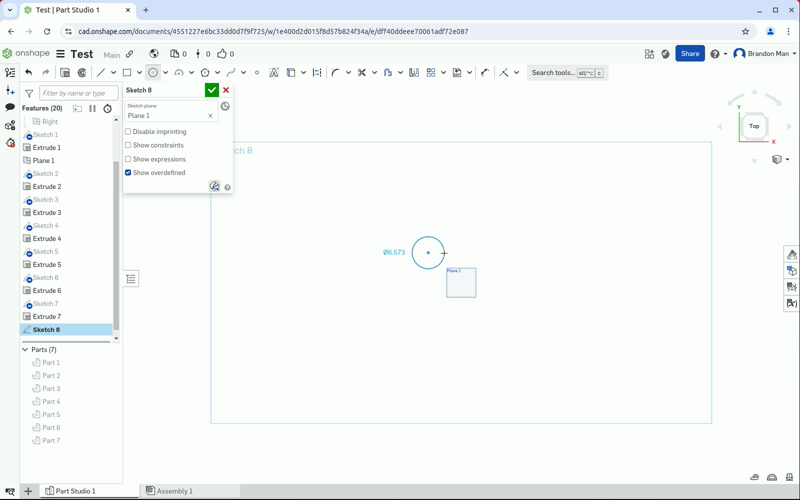
key(esc)
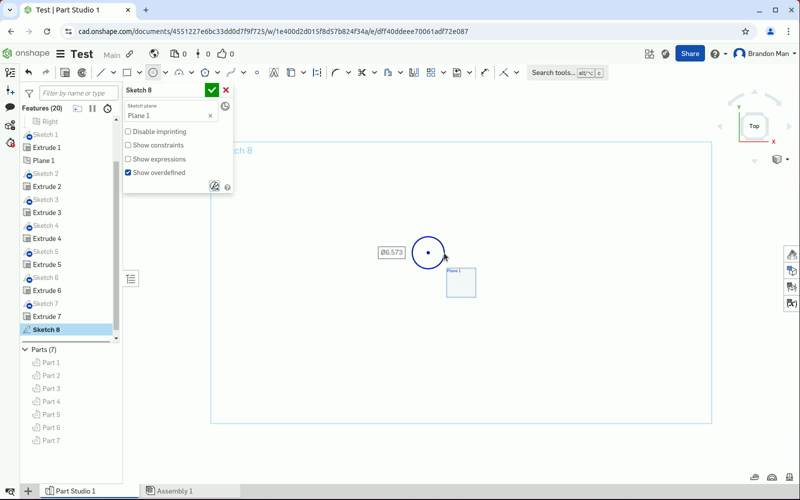
mouse_move(442, 247)
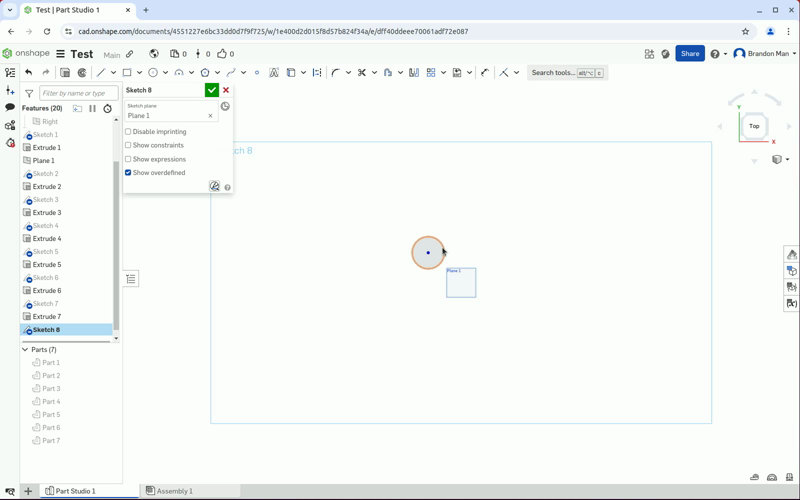
scroll(6)
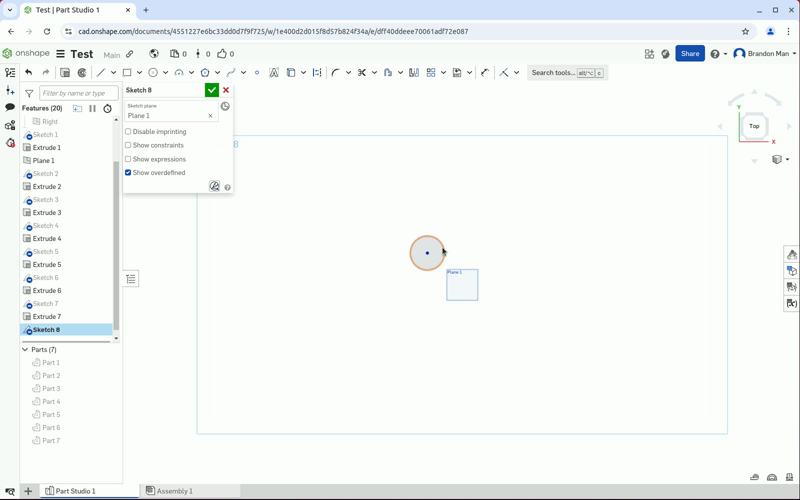
scroll(6)
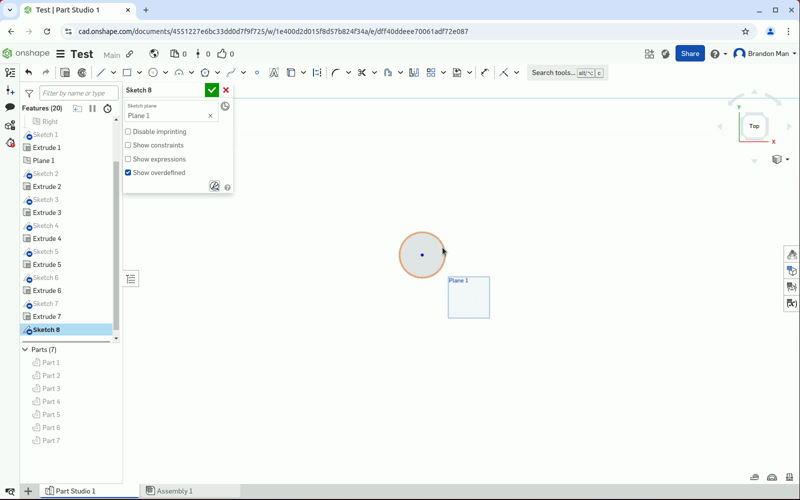
scroll(6)
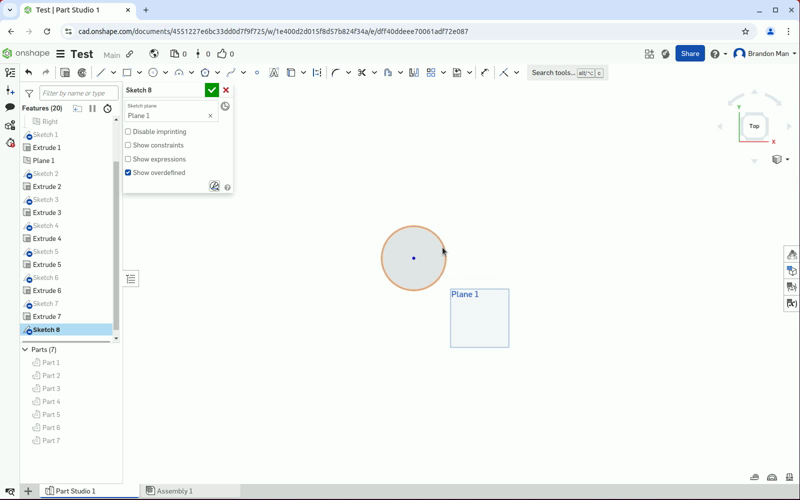
scroll(6)
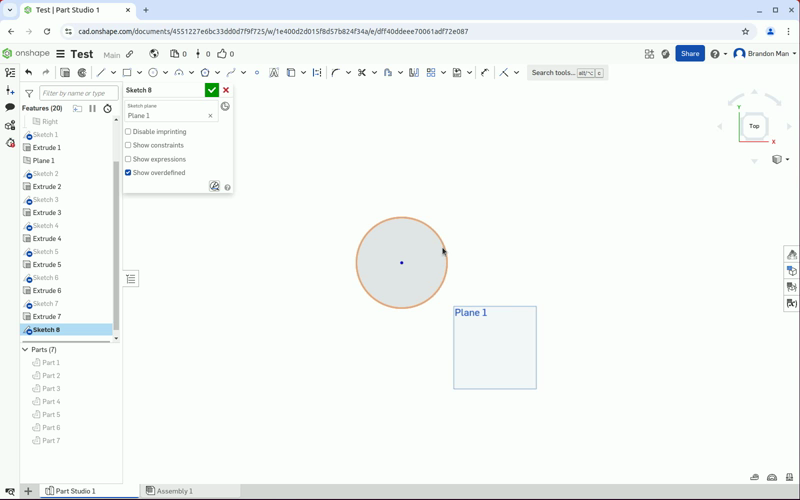
scroll(6)
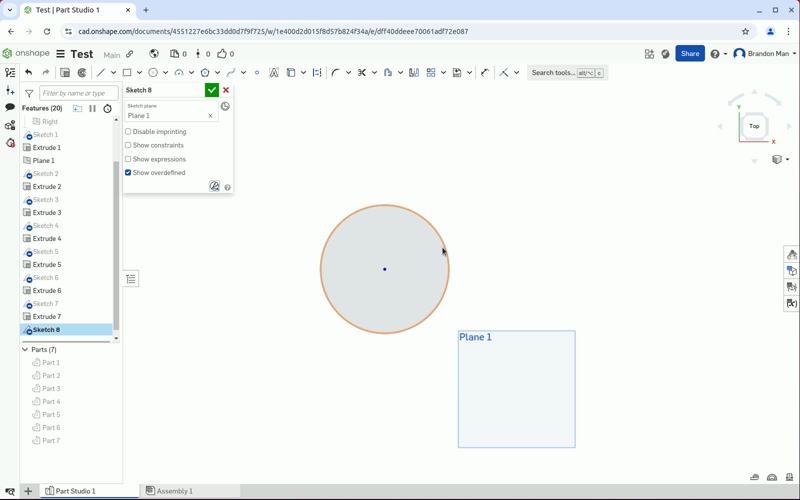
scroll(6)
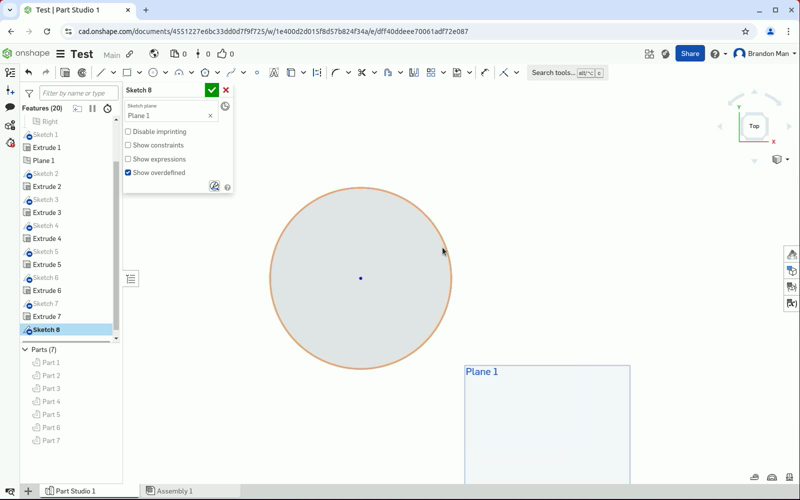
scroll(6)
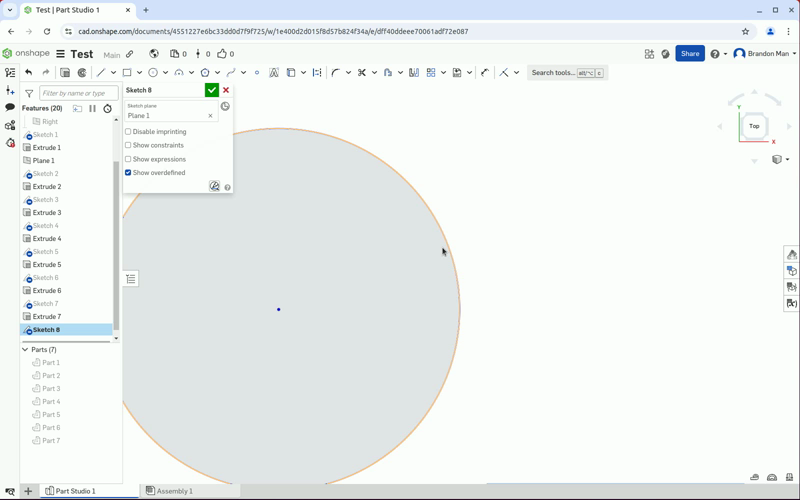
click(442, 247)
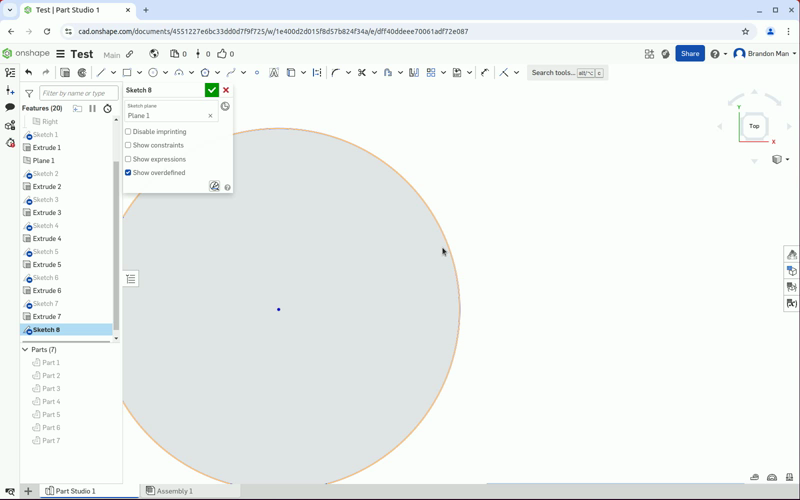
scroll(-6)
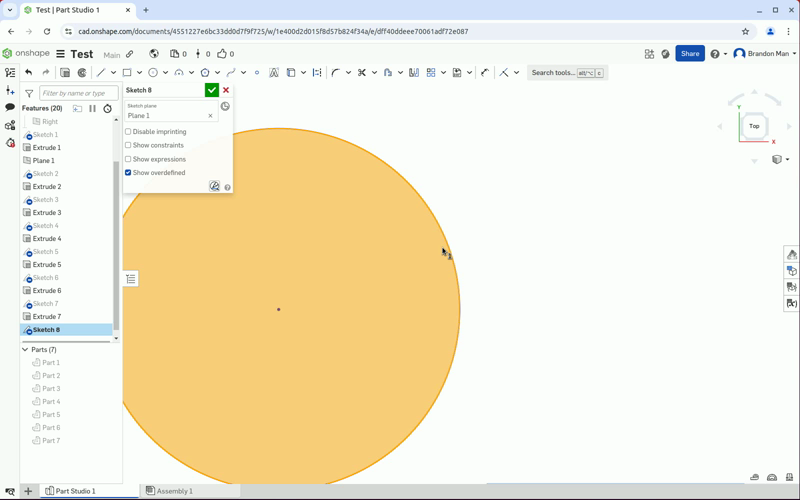
scroll(-6)
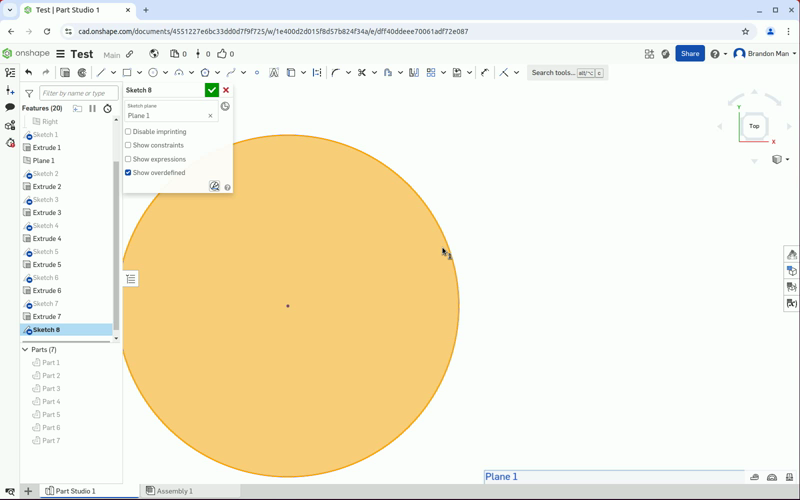
scroll(-6)
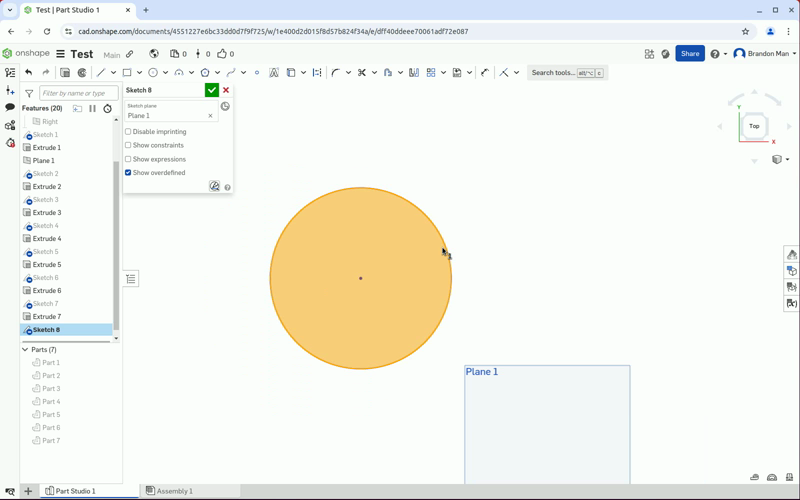
scroll(-6)
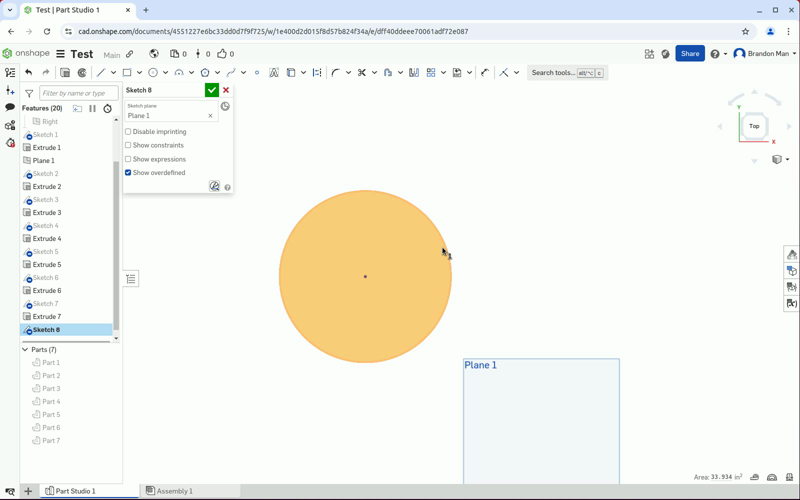
scroll(-6)
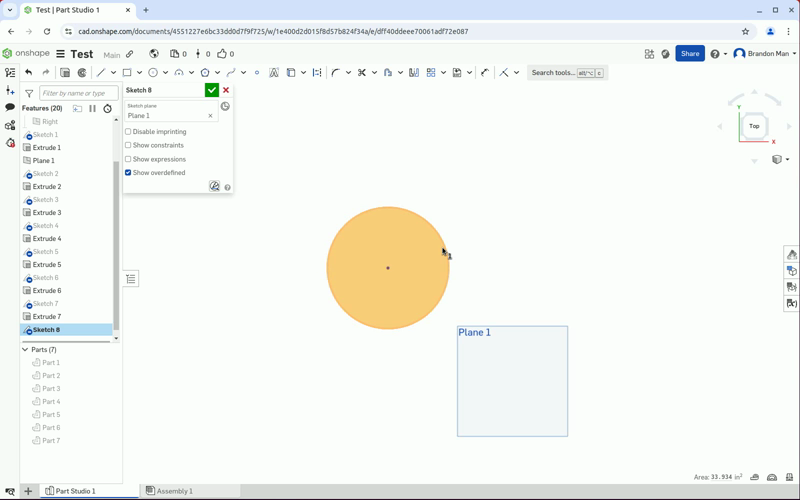
scroll(-6)
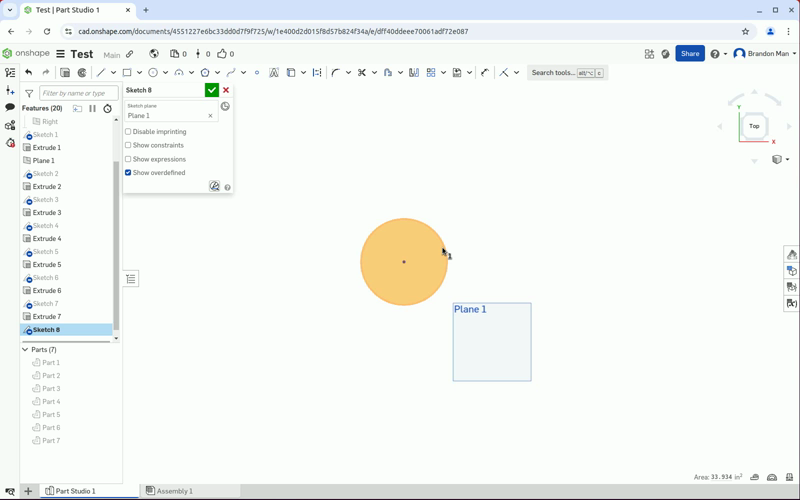
scroll(-6)
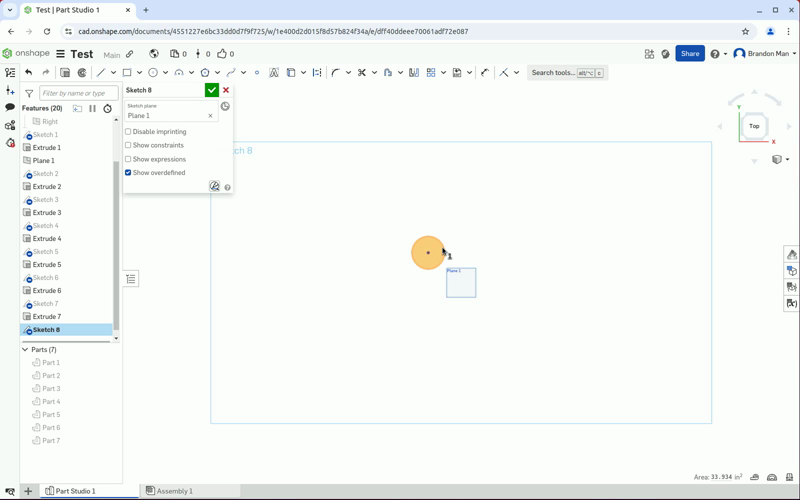
mouse_move(73, 352)
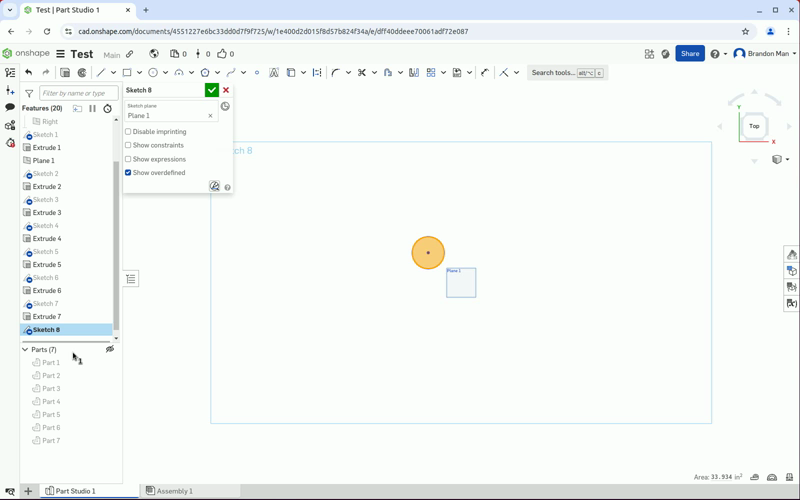
key(shift+y)
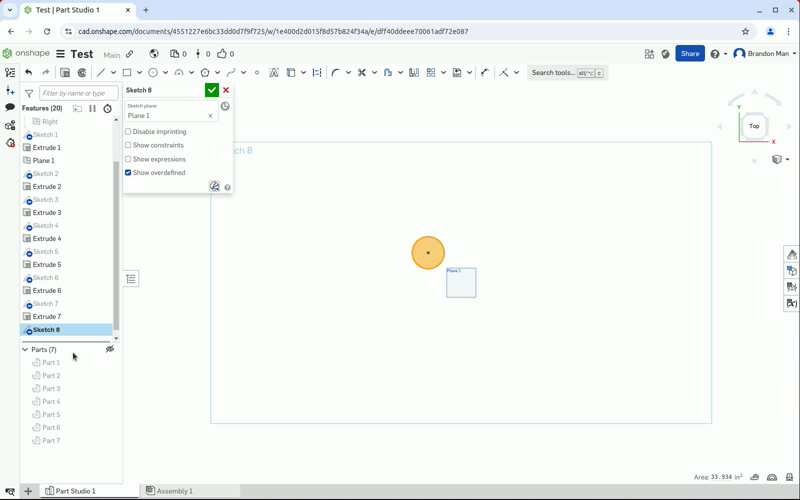
key(shift+e)
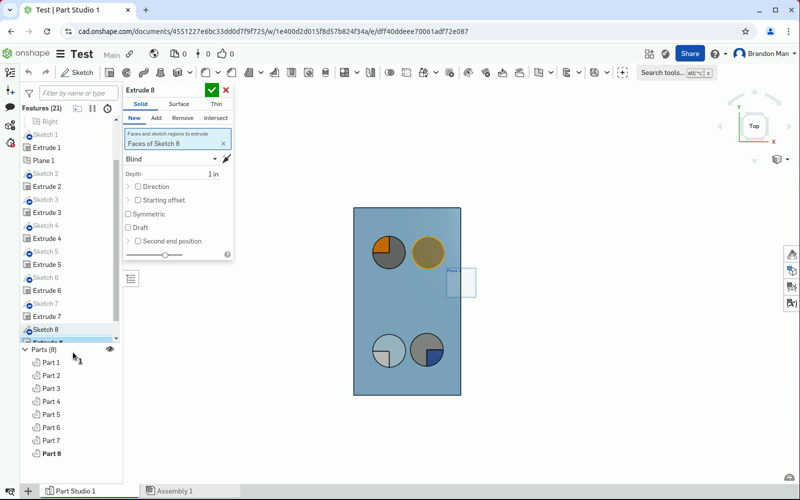
mouse_move(143, 106)
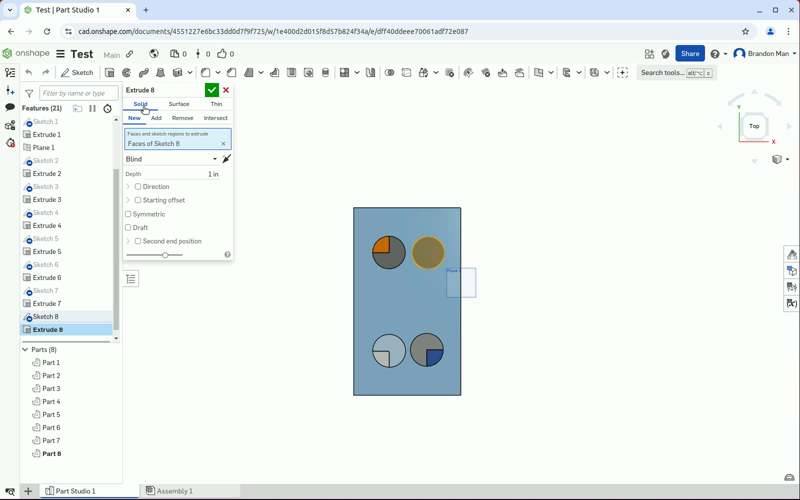
click(143, 106)
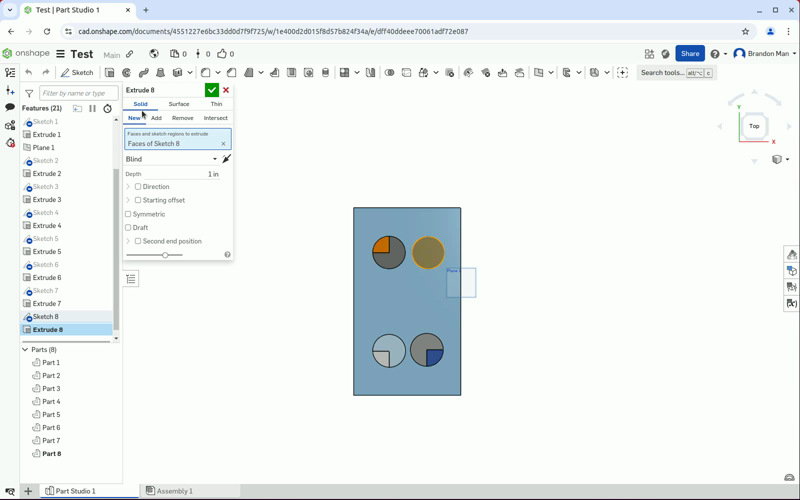
mouse_move(137, 120)
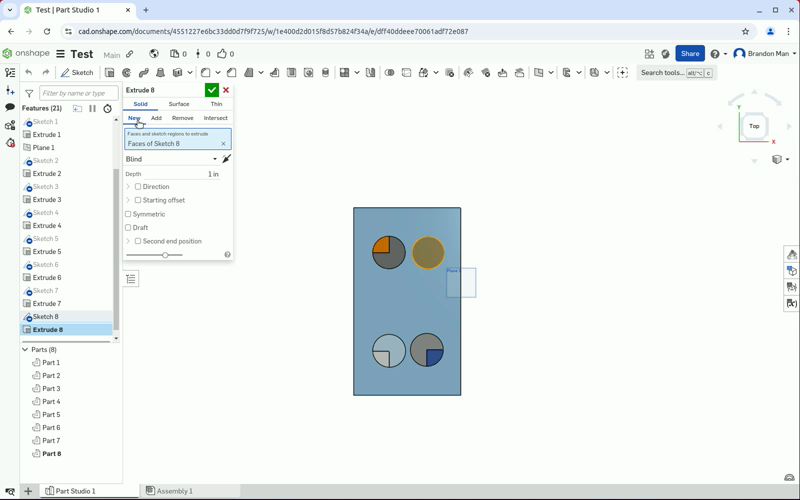
click(137, 120)
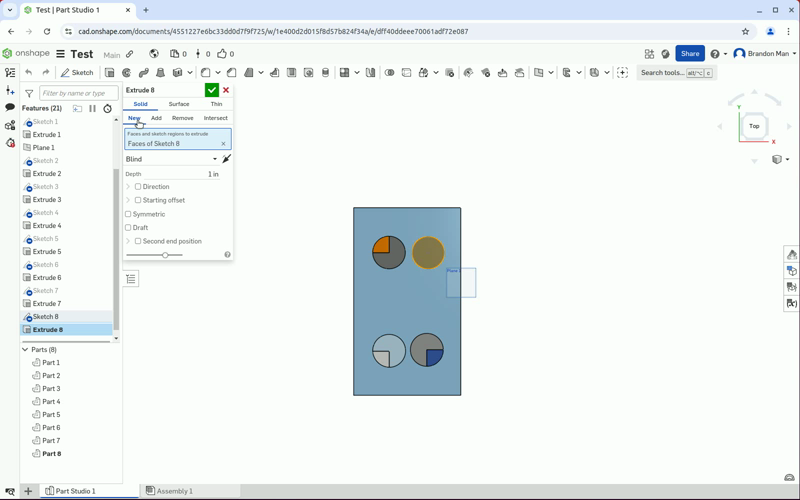
key(tab, 4)
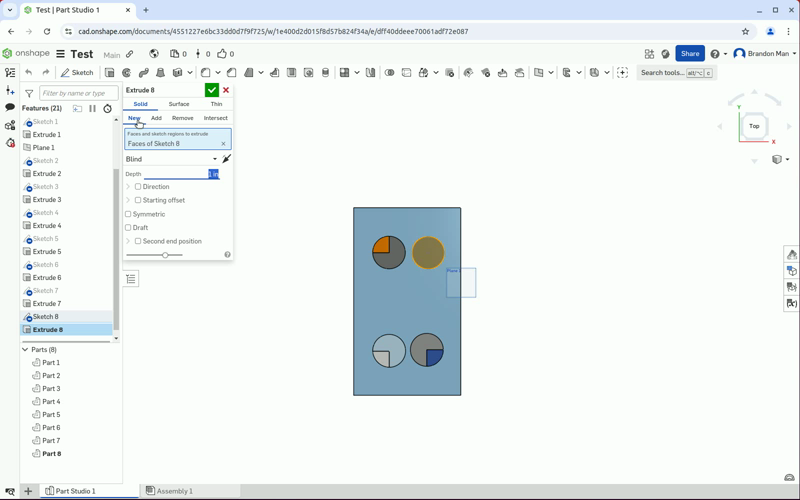
text(4.574)
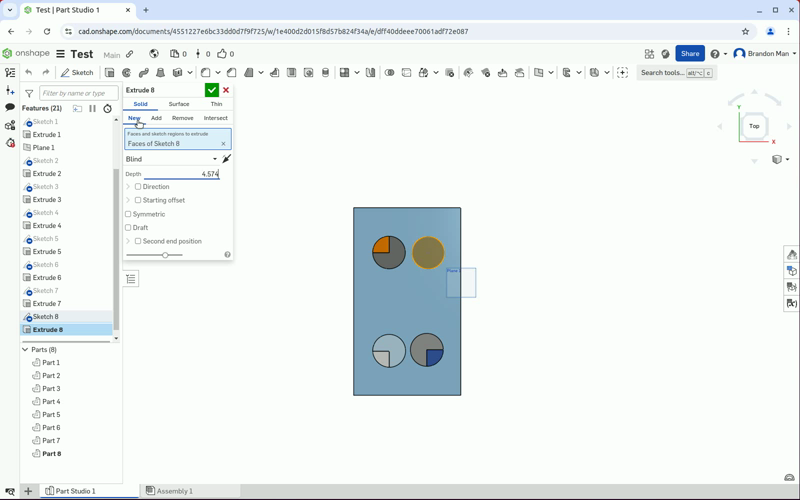
key(enter)
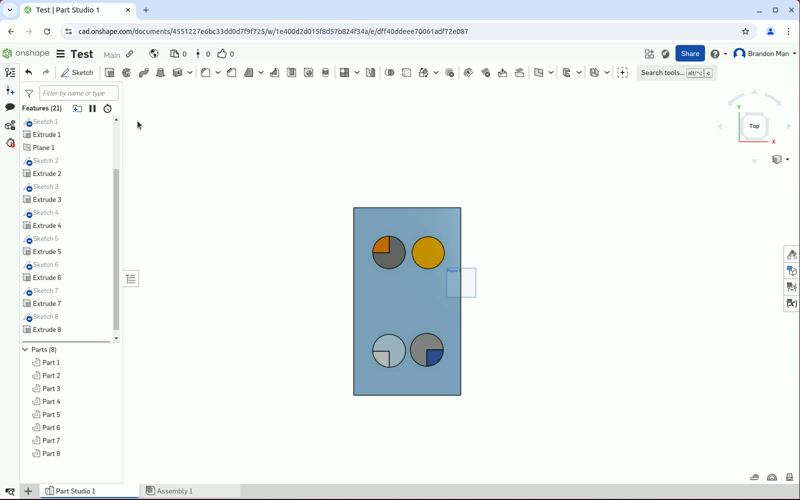
key(shift+h)
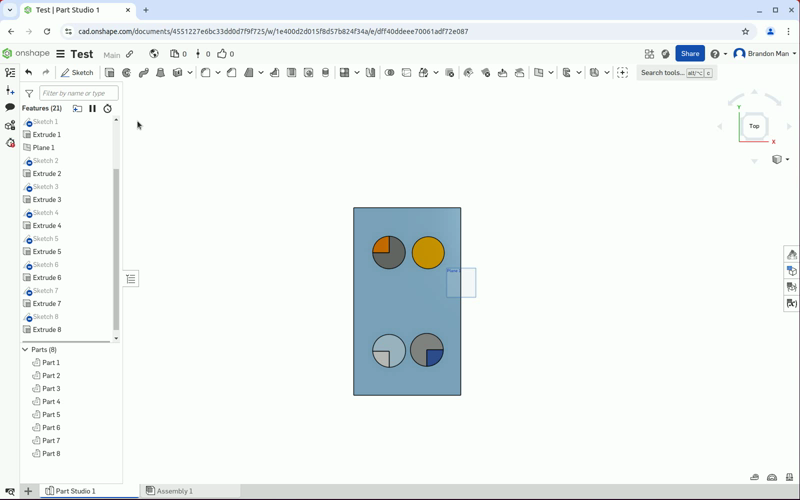
key(shift+h)
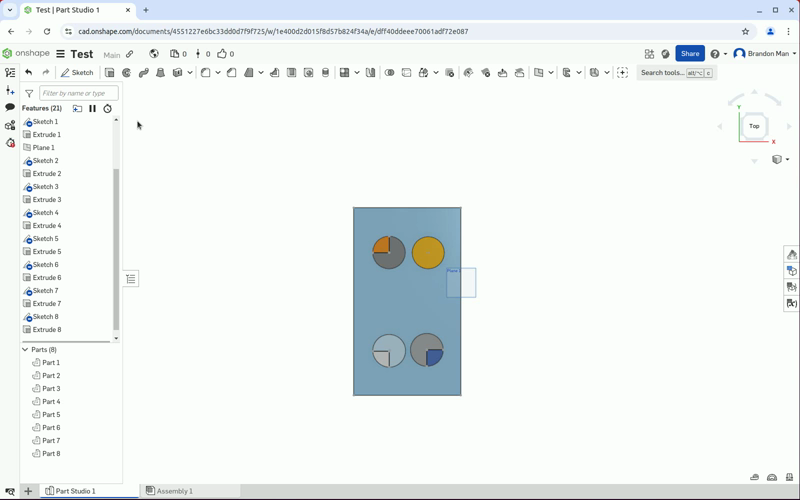
key(shift+7)
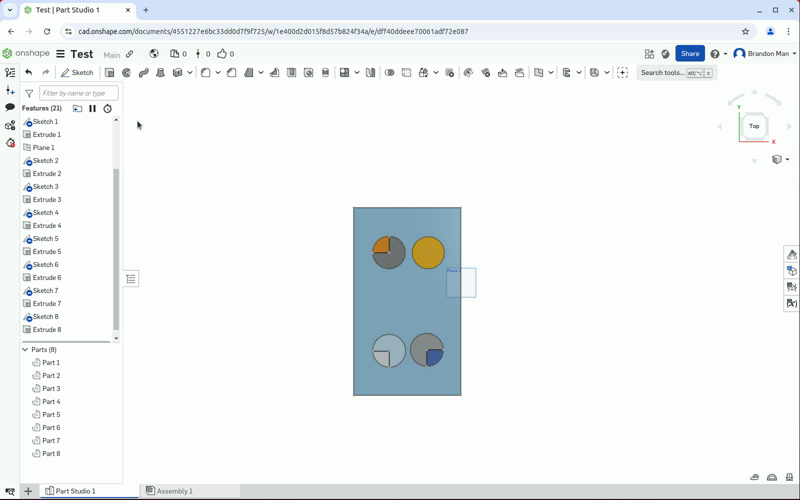
key(up, 3)
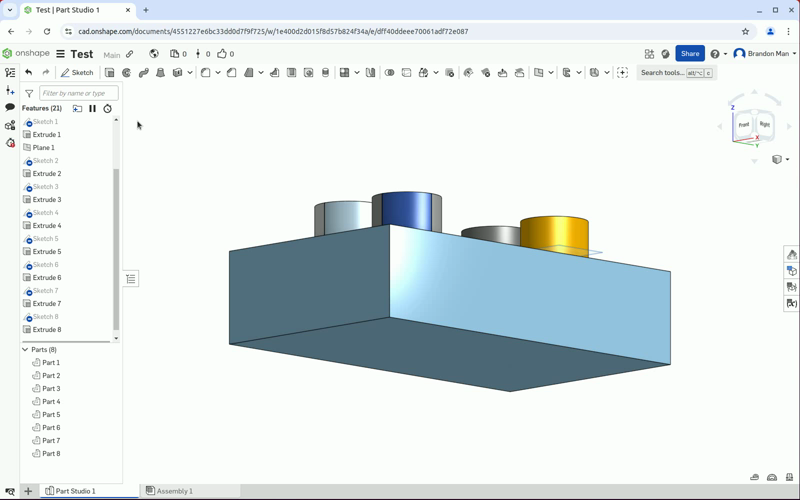
key(left, 3)
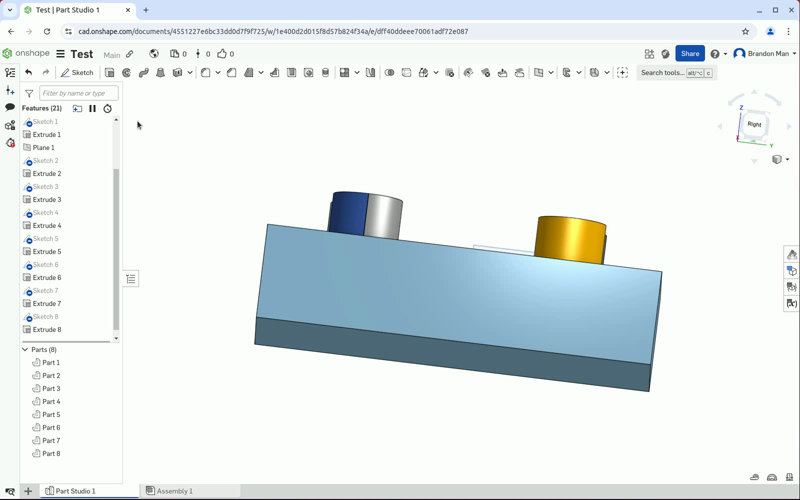
key(right, 3)
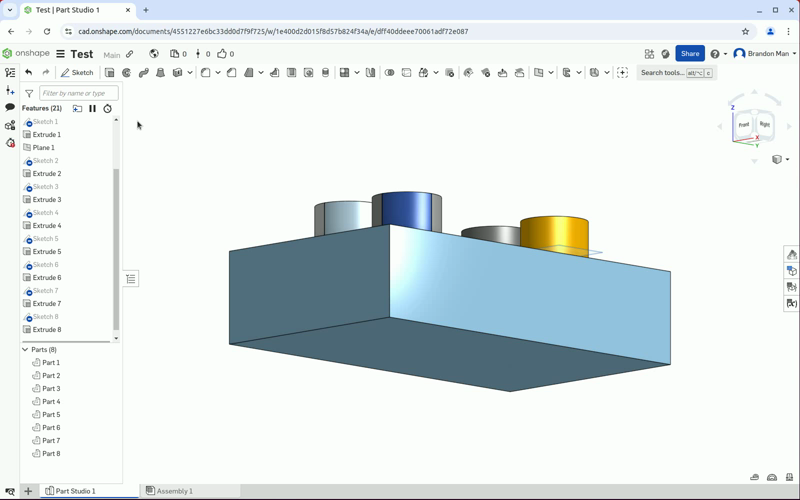
key(down, 3)
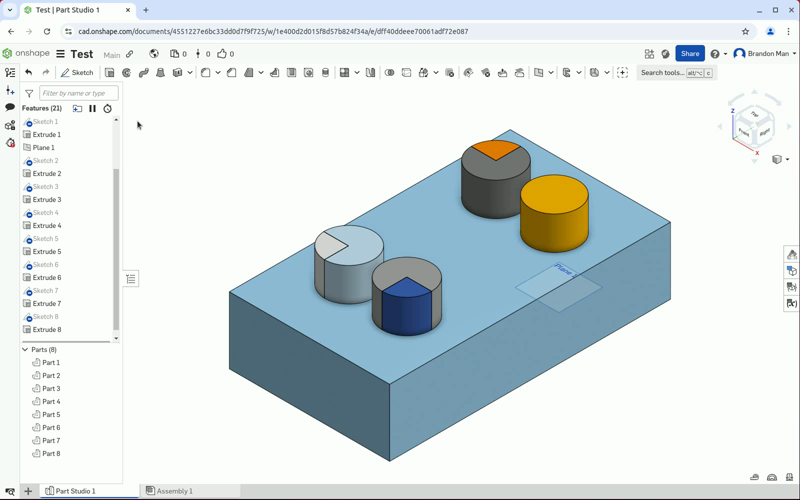
mouse_move(69, 124)
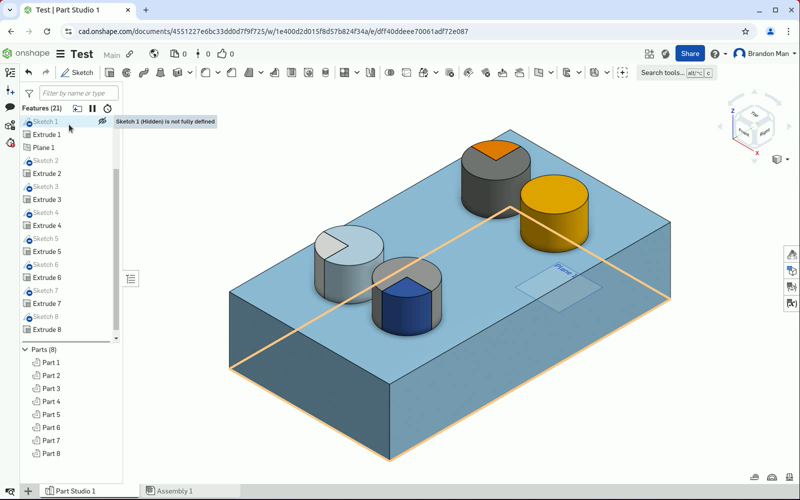
click(69, 124)